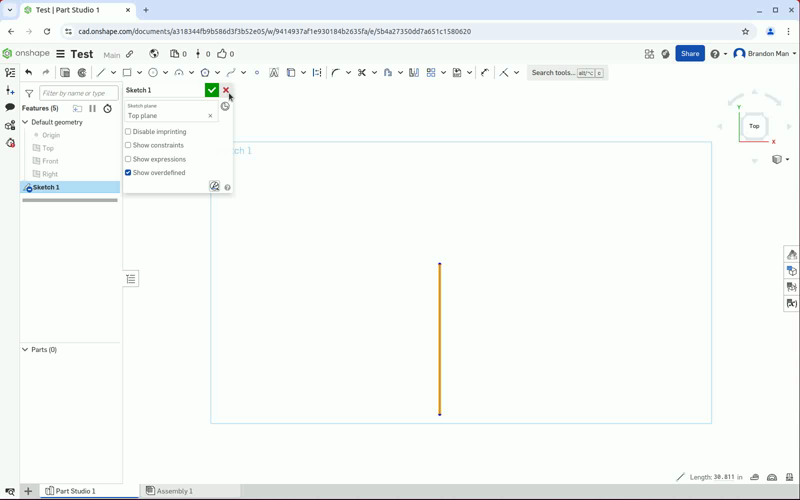
key(shift+h)
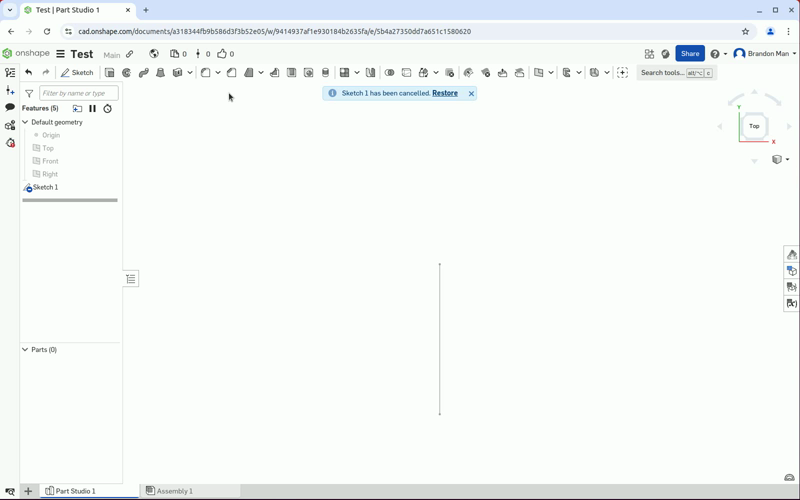
mouse_move(73, 352)
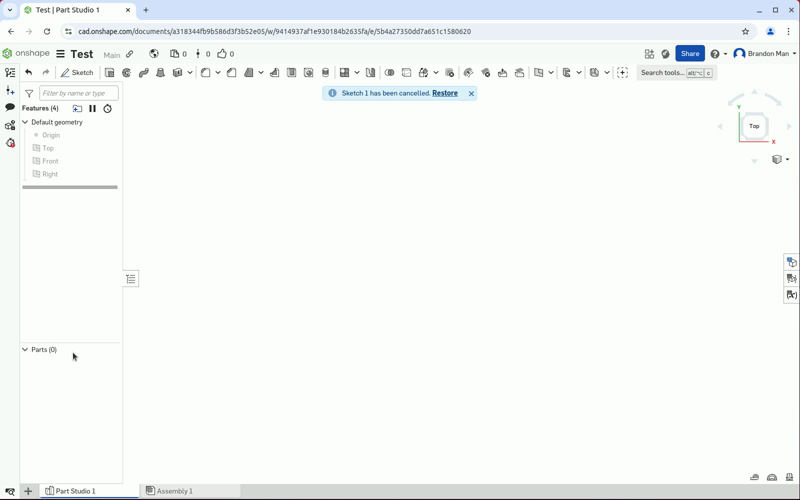
key(y)
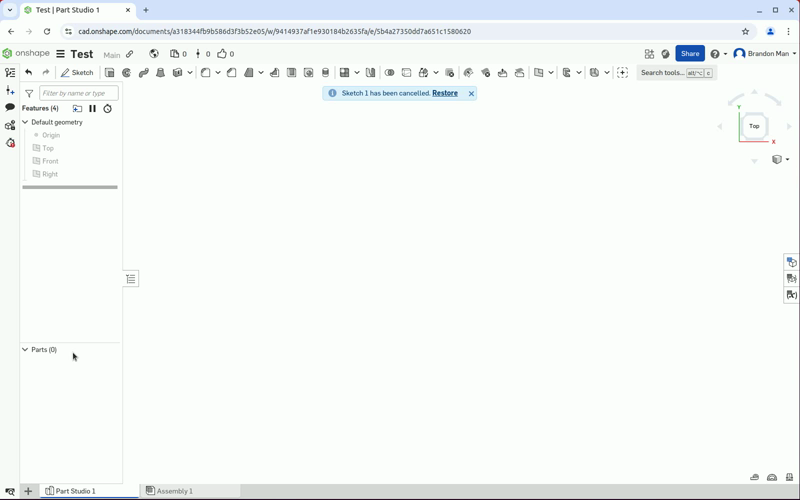
key(shift+p)
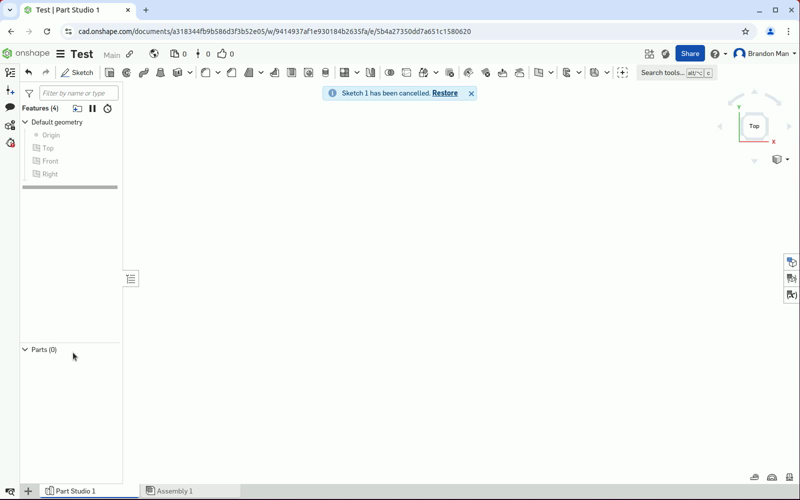
key(space)
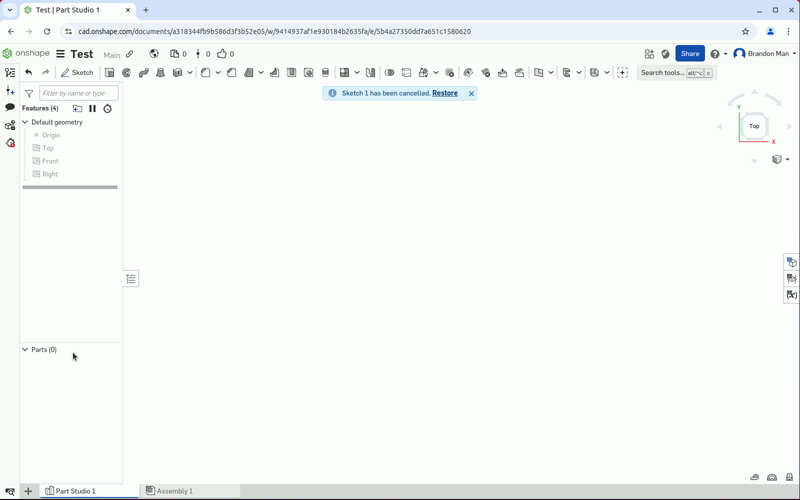
key_down(shift)
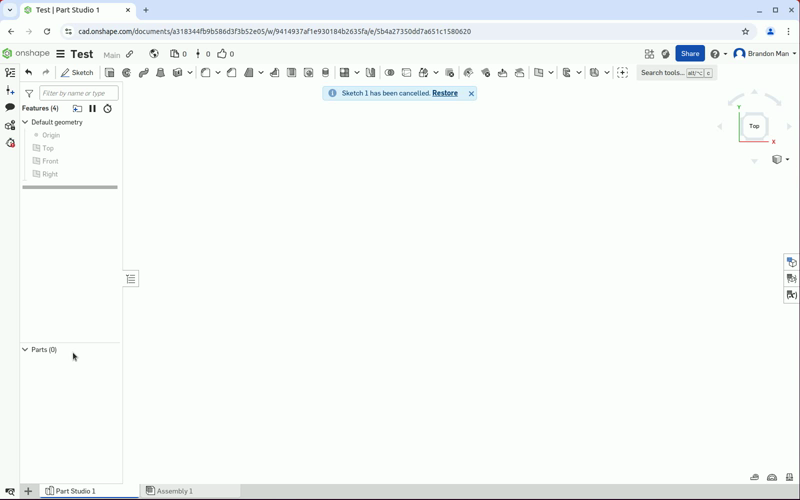
key(up)
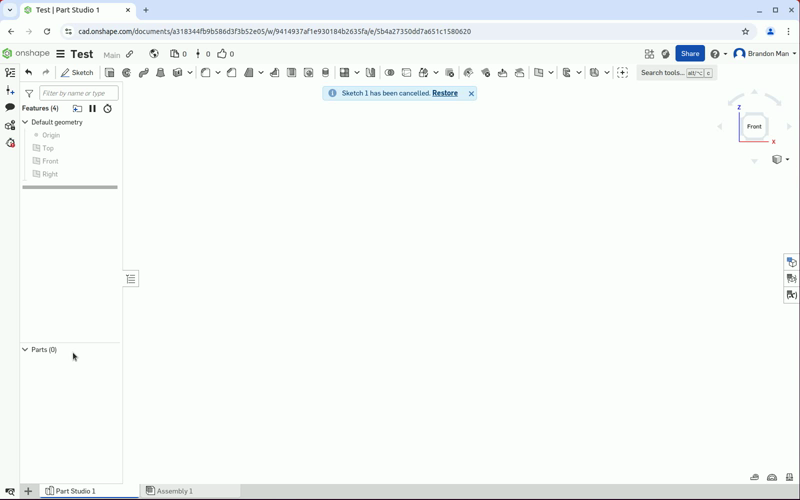
key_up(shift)
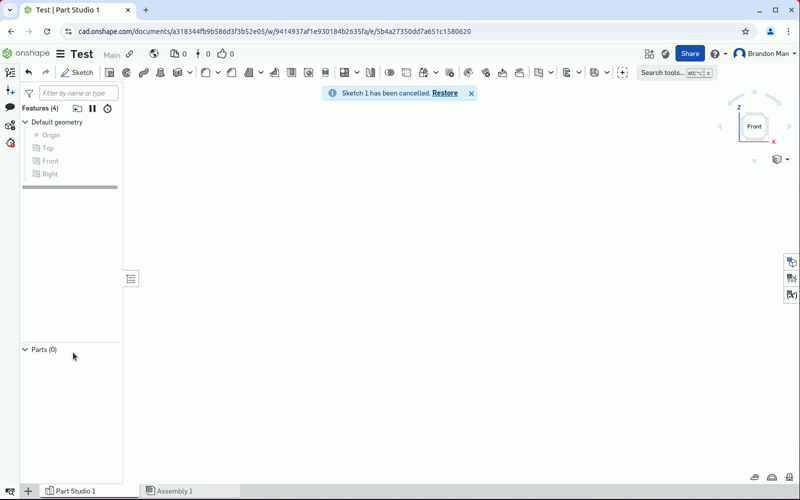
mouse_move(73, 352)
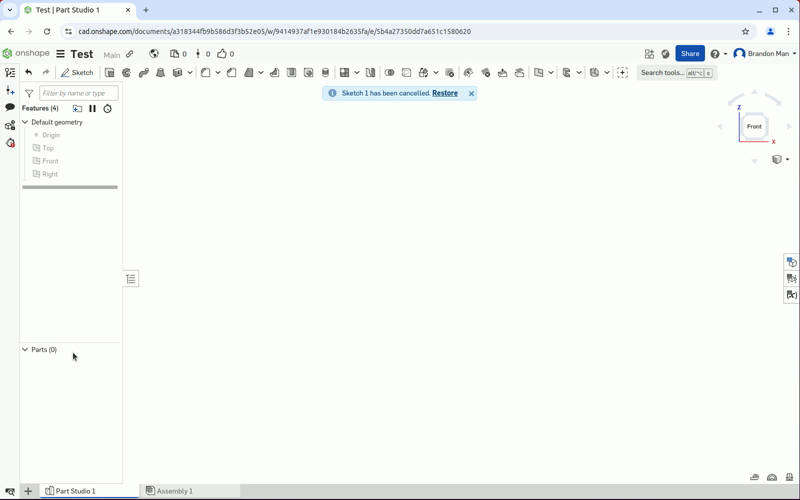
key(shift+y)
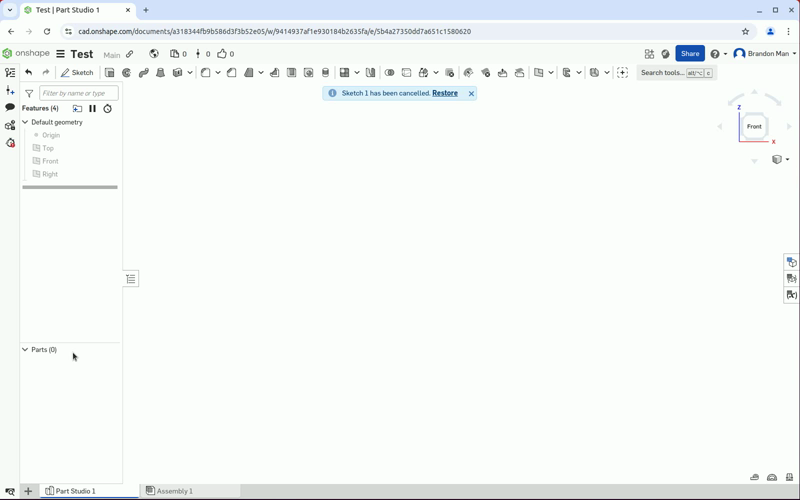
key(shift+s)
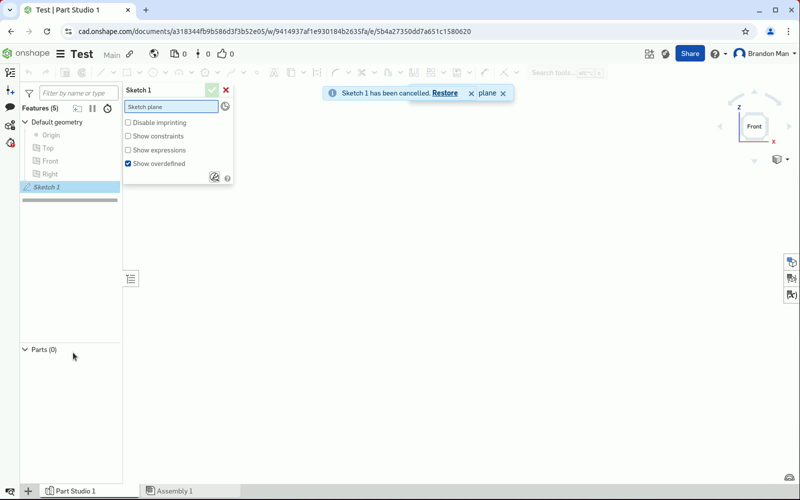
mouse_move(73, 163)
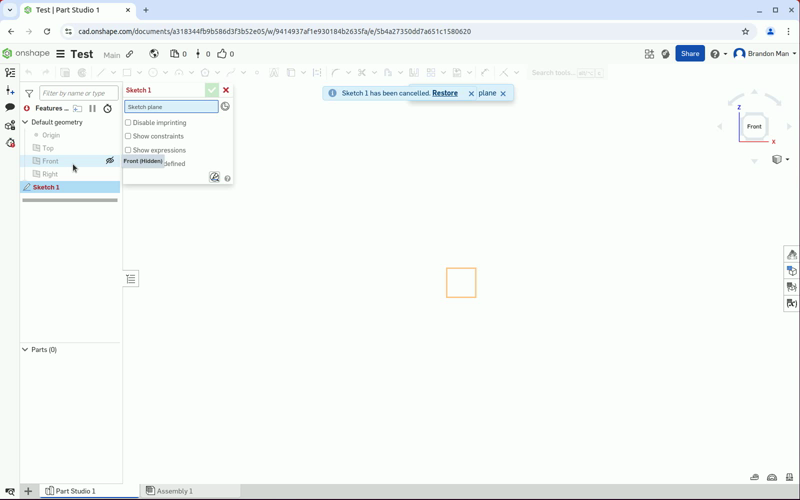
click(73, 163)
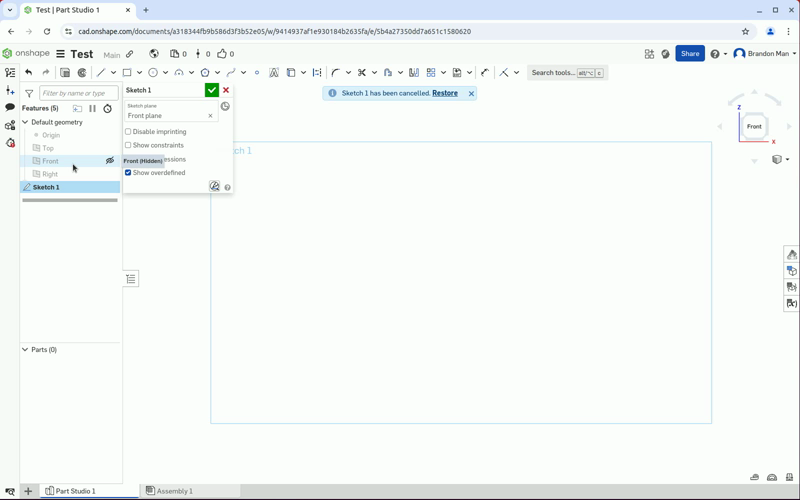
mouse_move(73, 352)
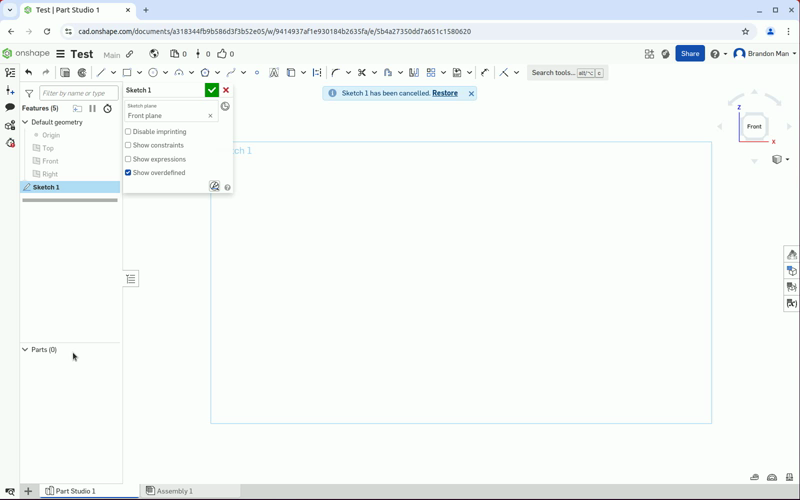
key(y)
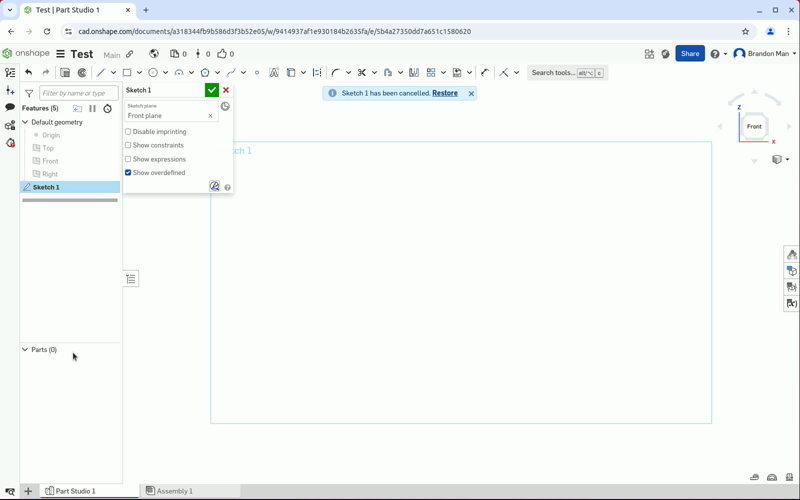
key(a)
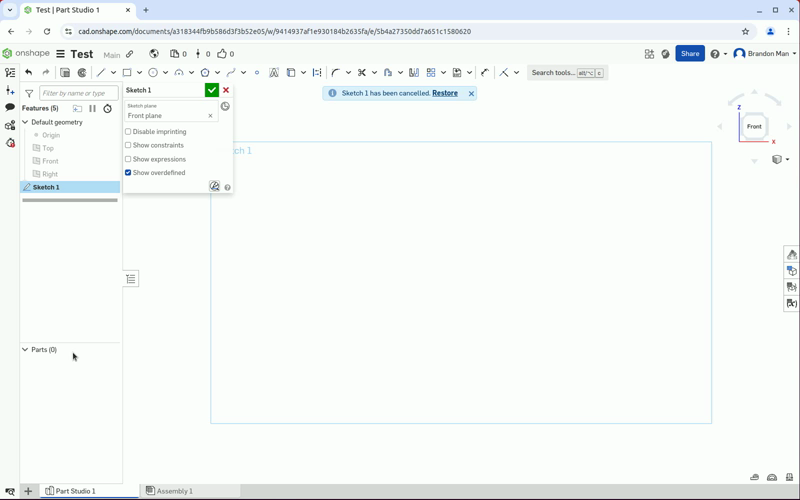
key_down(shift)
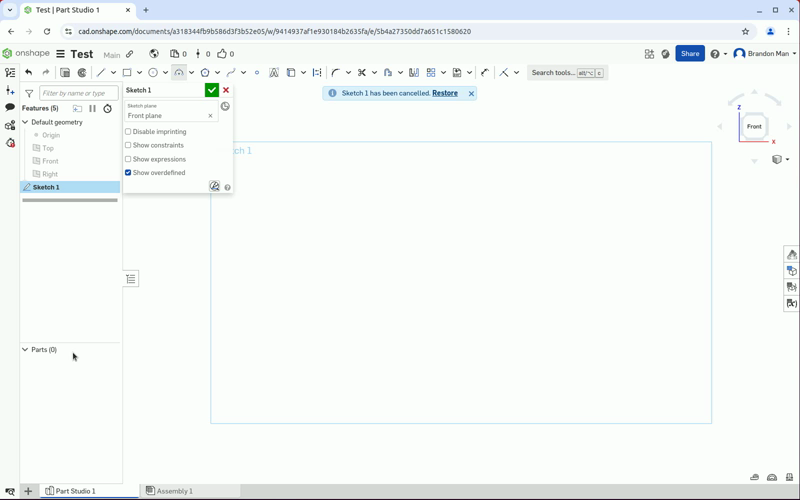
mouse_move(459, 280)
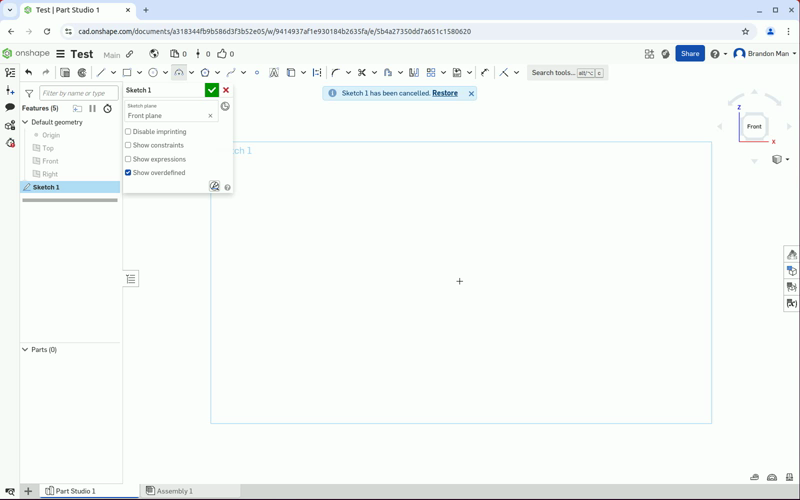
click(459, 280)
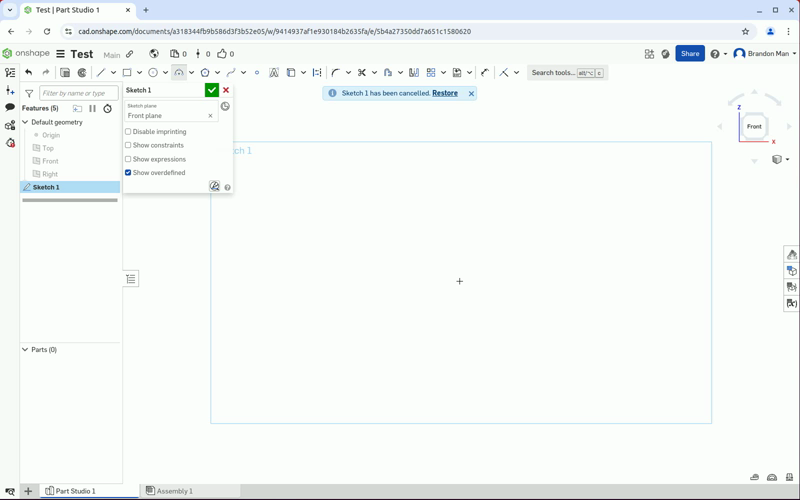
key_up(shift)
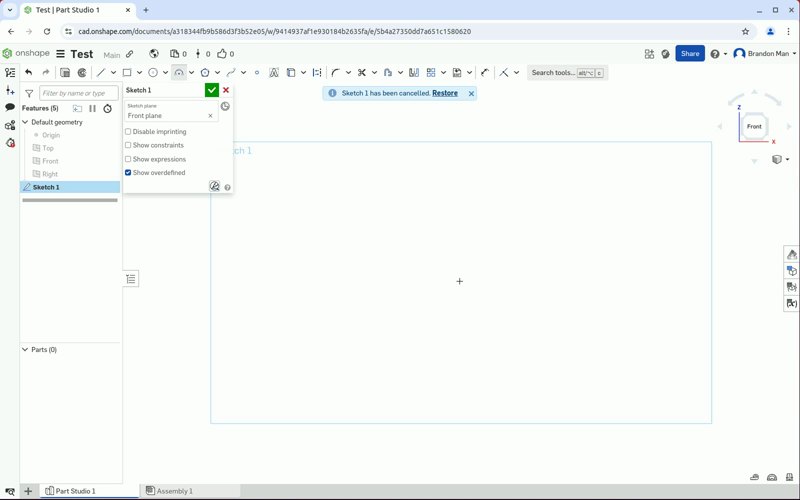
key_down(shift)
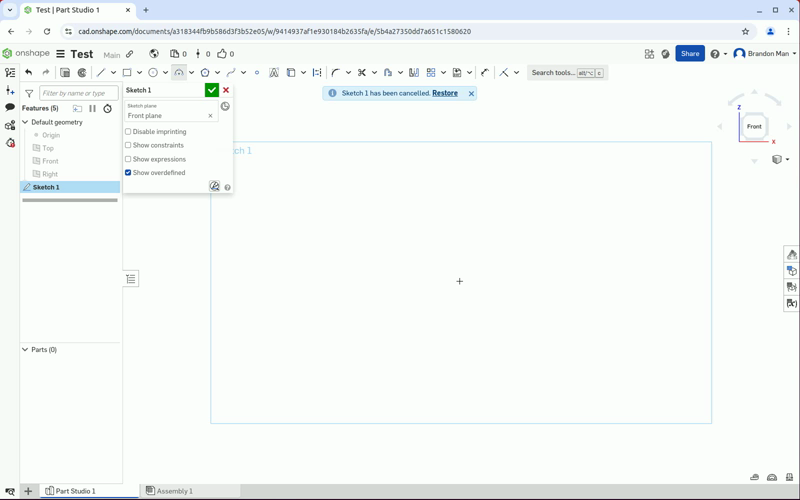
mouse_move(461, 280)
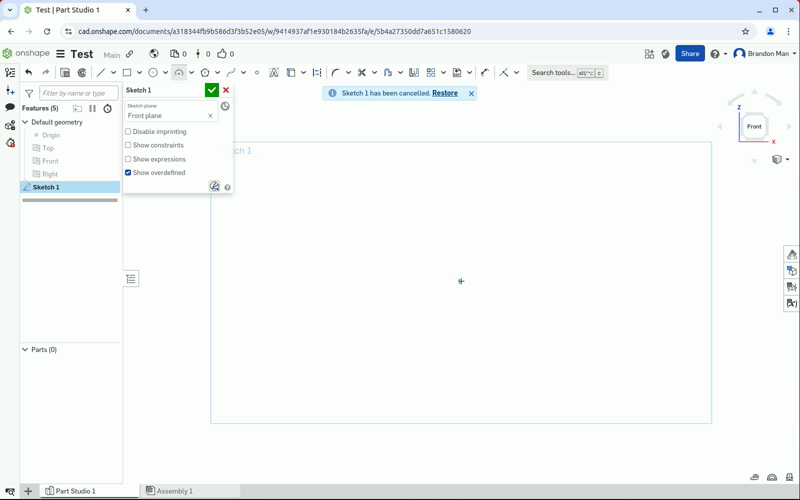
scroll(6)
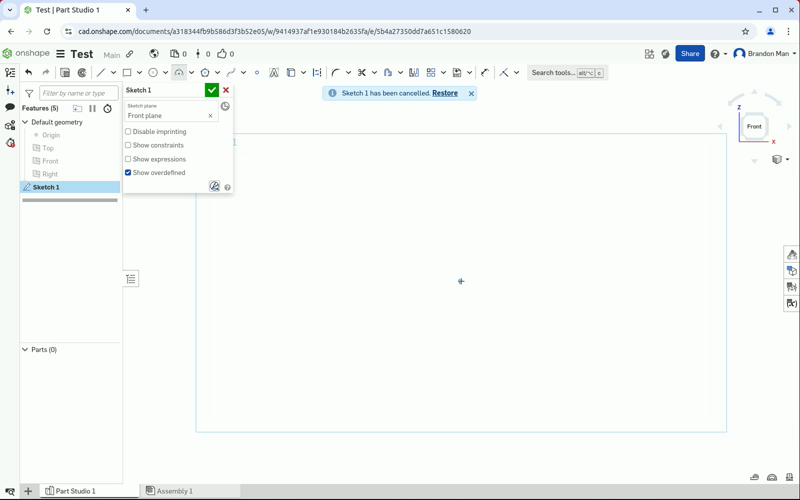
scroll(6)
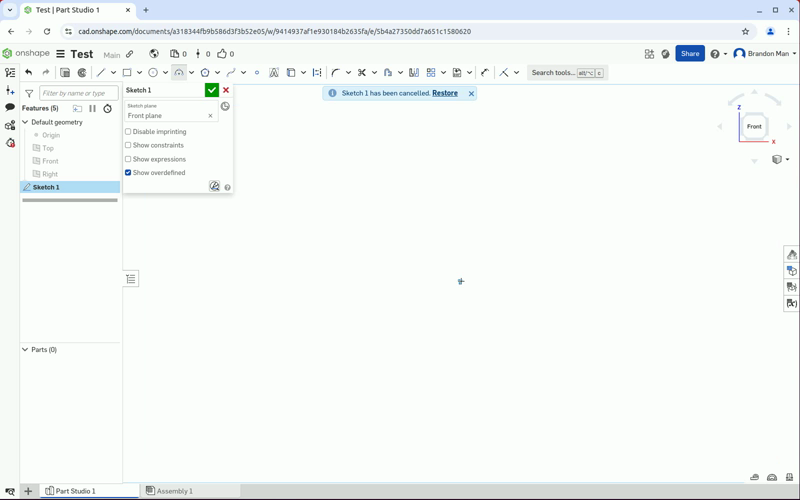
scroll(6)
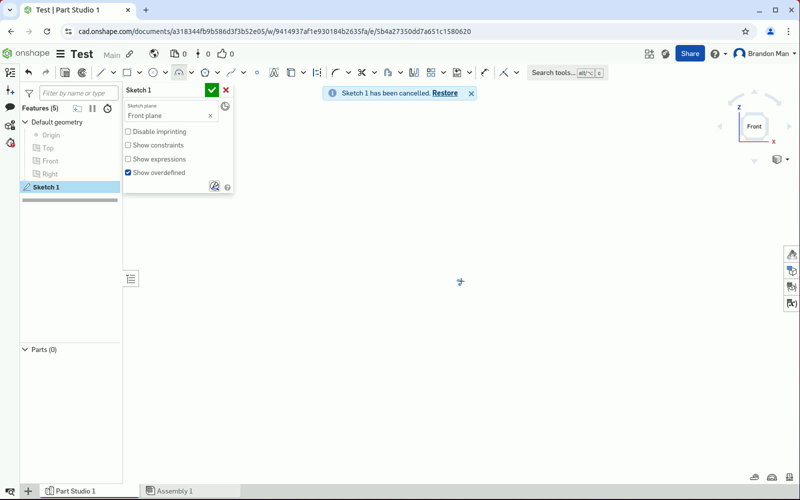
scroll(6)
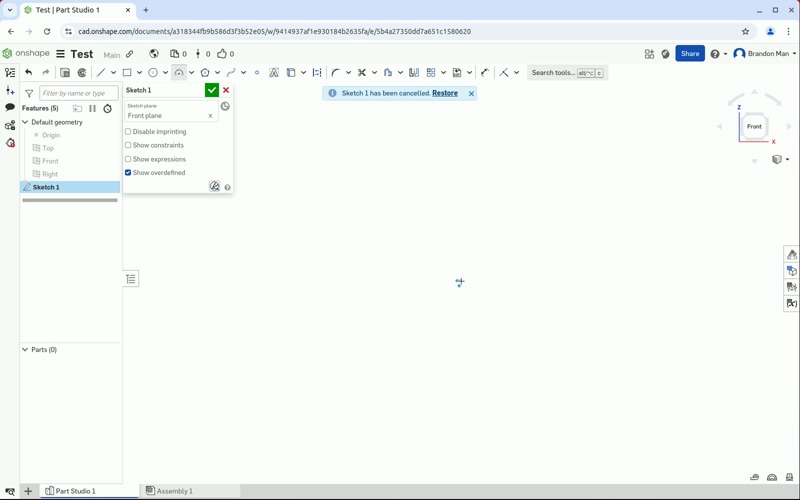
scroll(6)
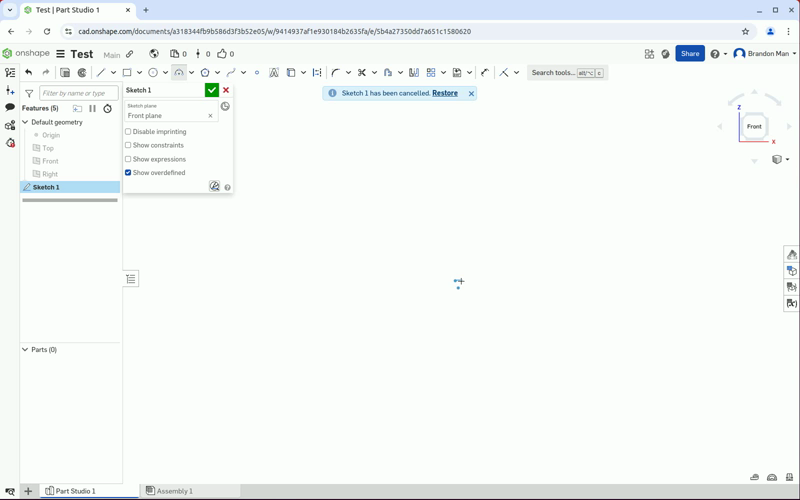
scroll(6)
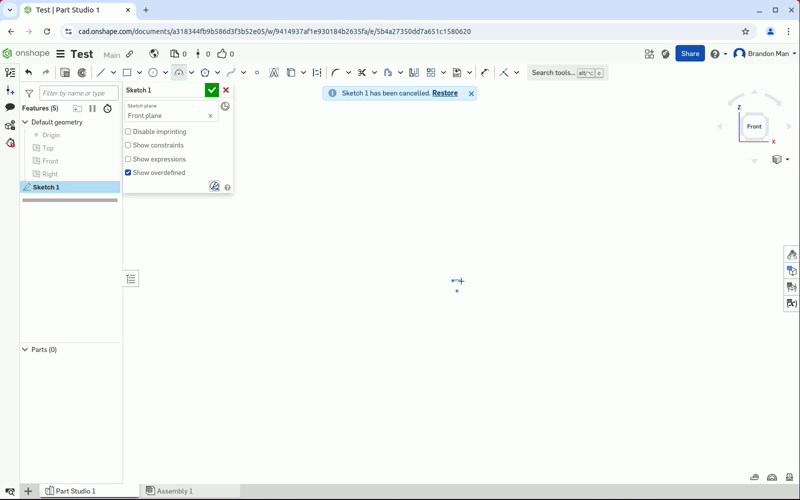
scroll(6)
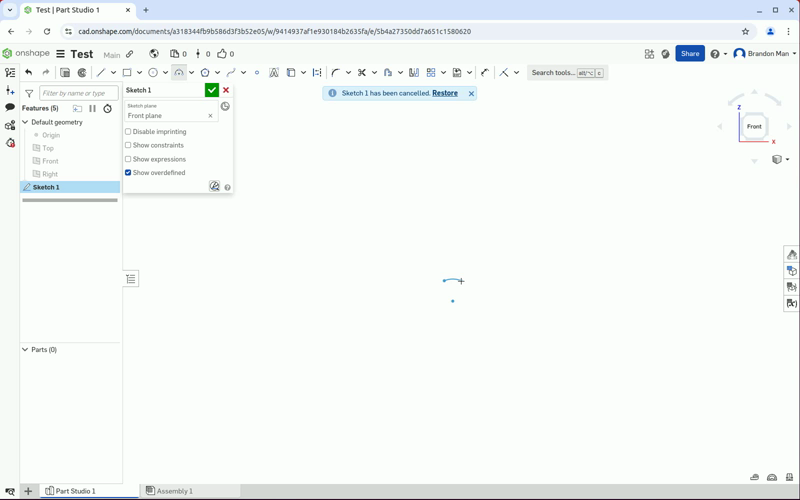
click(461, 280)
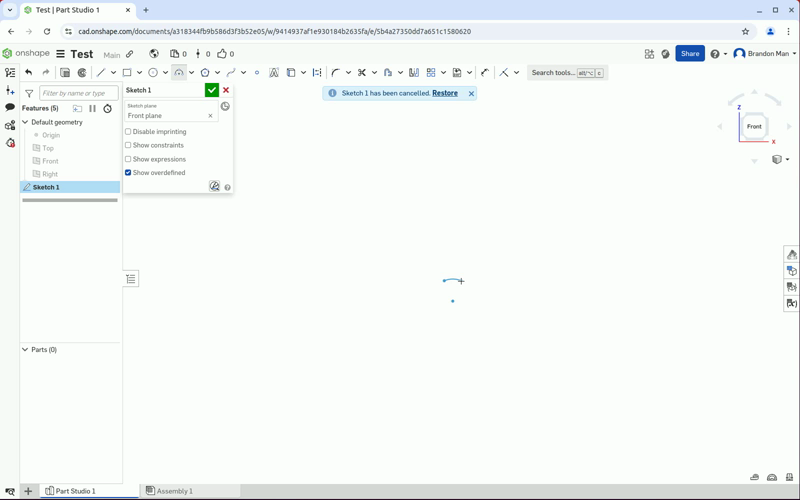
scroll(-6)
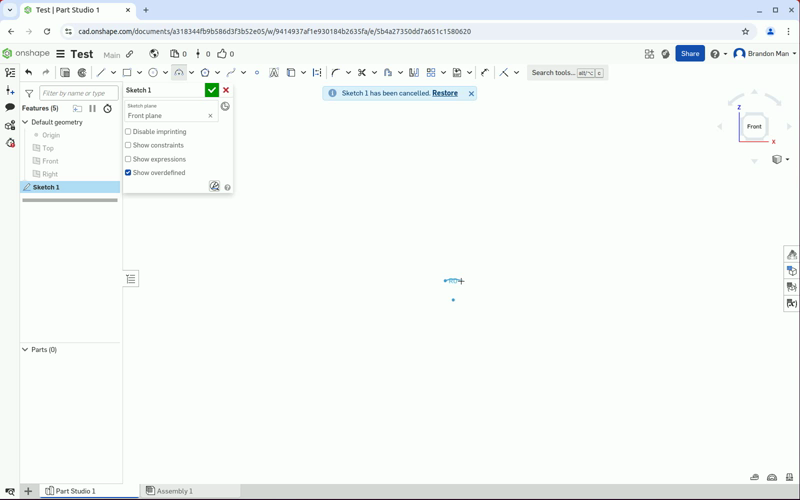
scroll(-6)
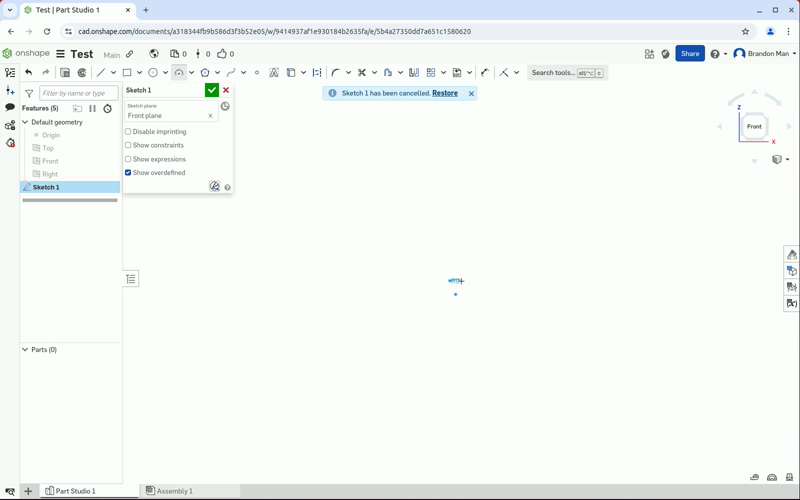
scroll(-6)
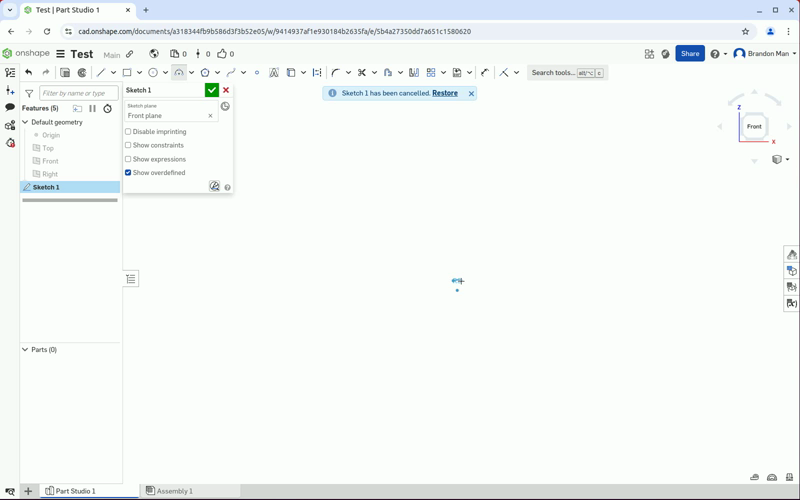
scroll(-6)
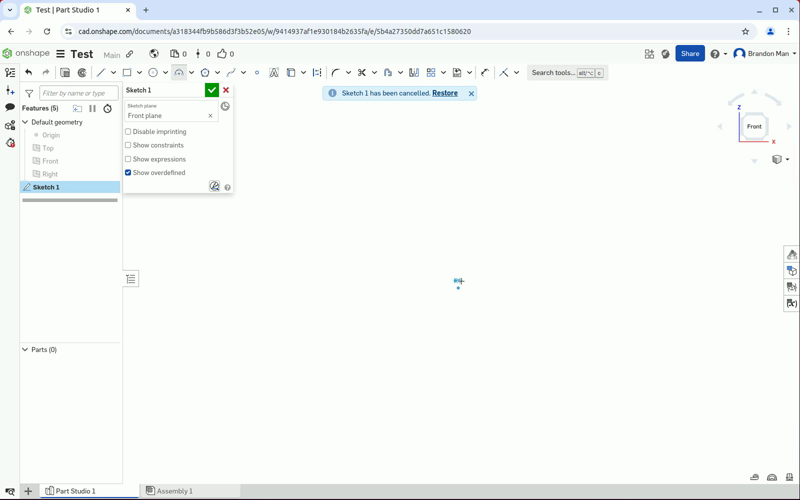
scroll(-6)
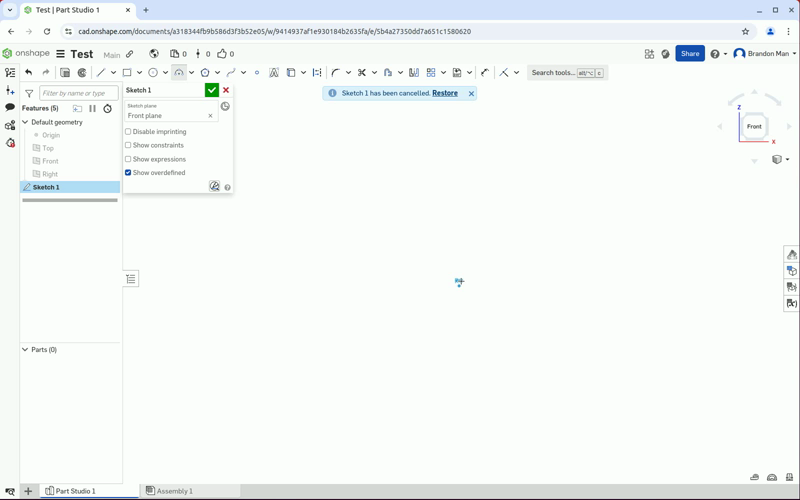
scroll(-6)
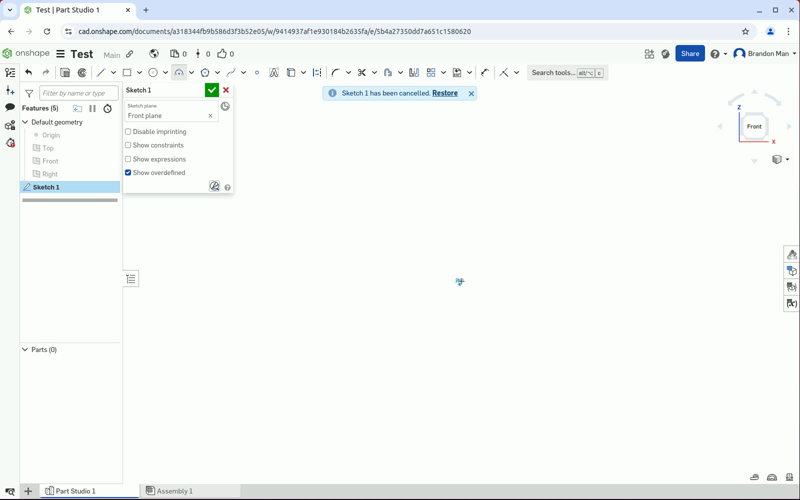
scroll(-6)
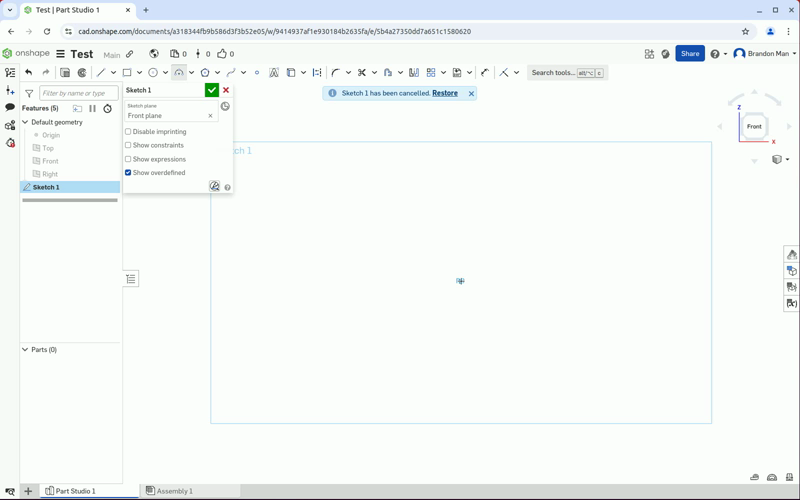
mouse_move(460, 285)
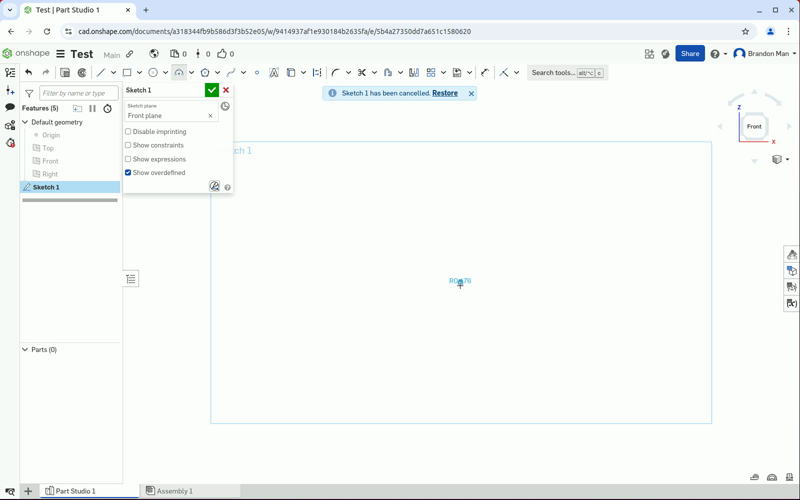
scroll(6)
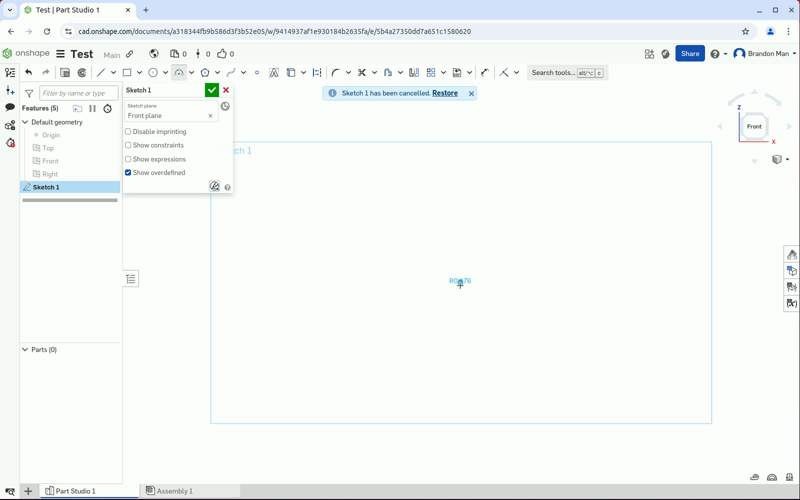
scroll(6)
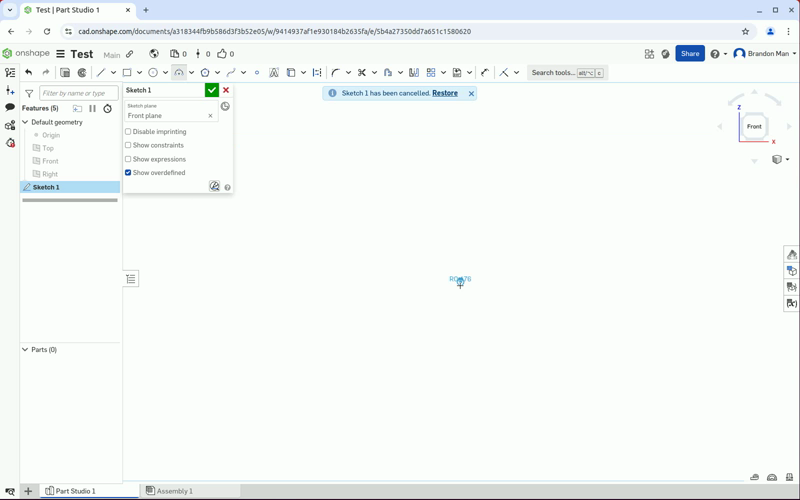
scroll(6)
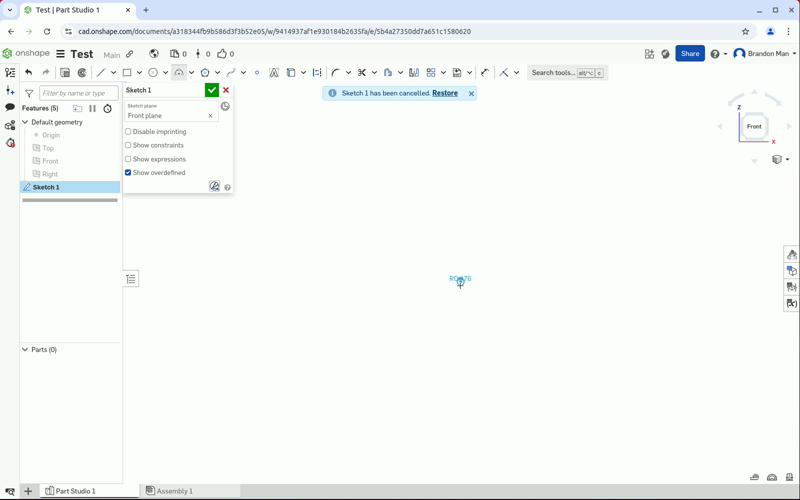
scroll(6)
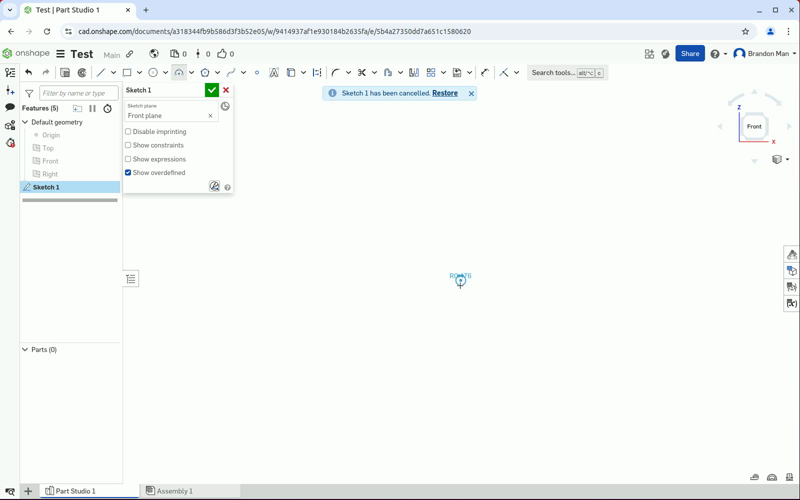
scroll(6)
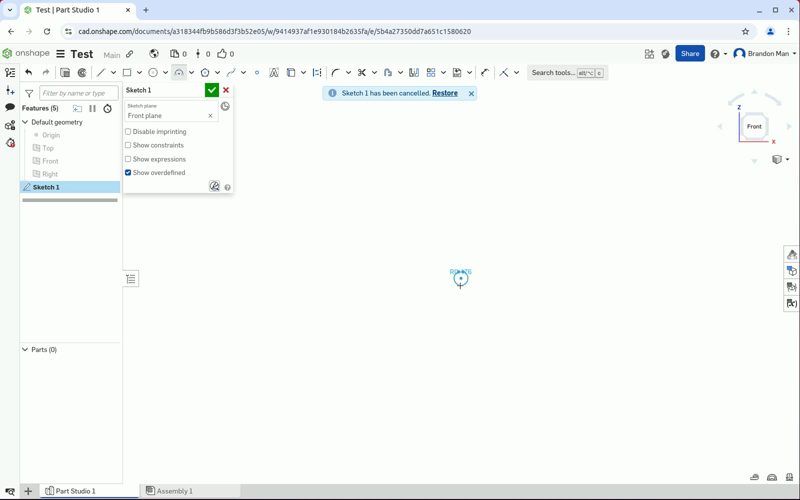
scroll(6)
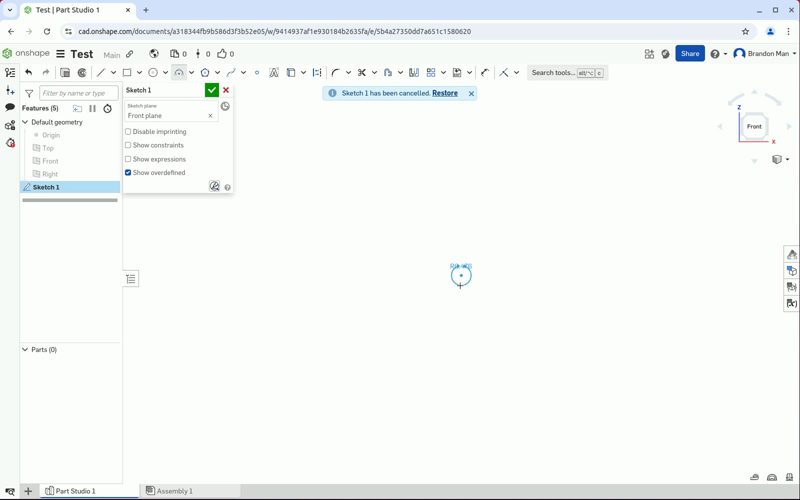
scroll(6)
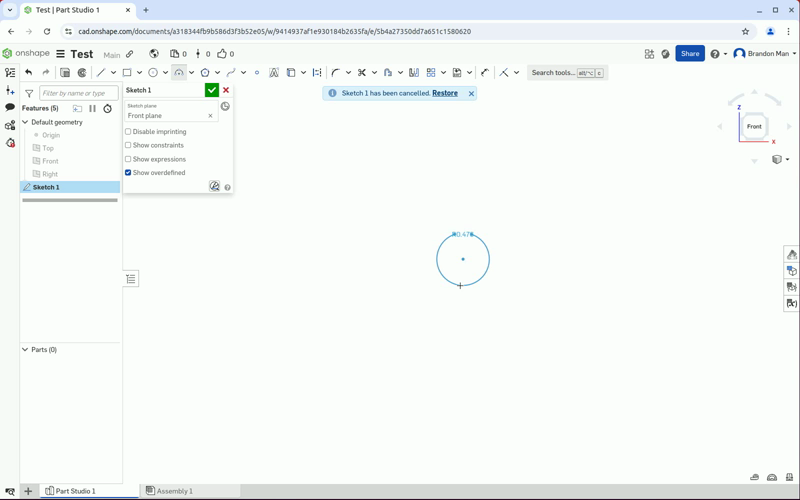
click(460, 285)
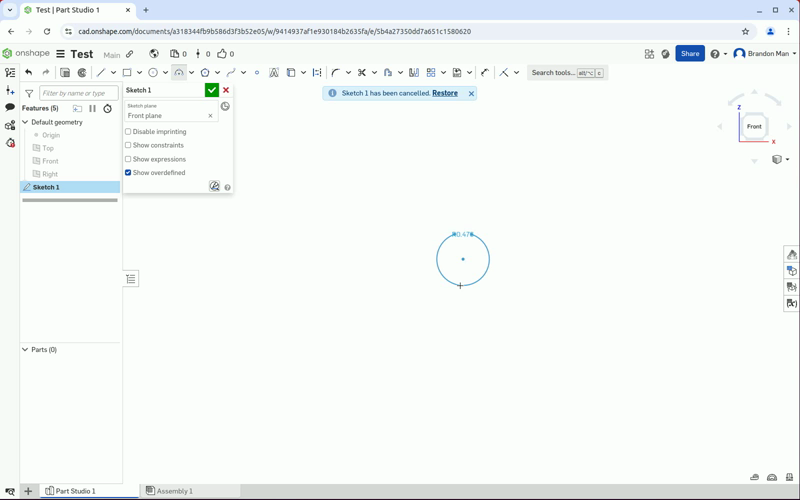
scroll(-6)
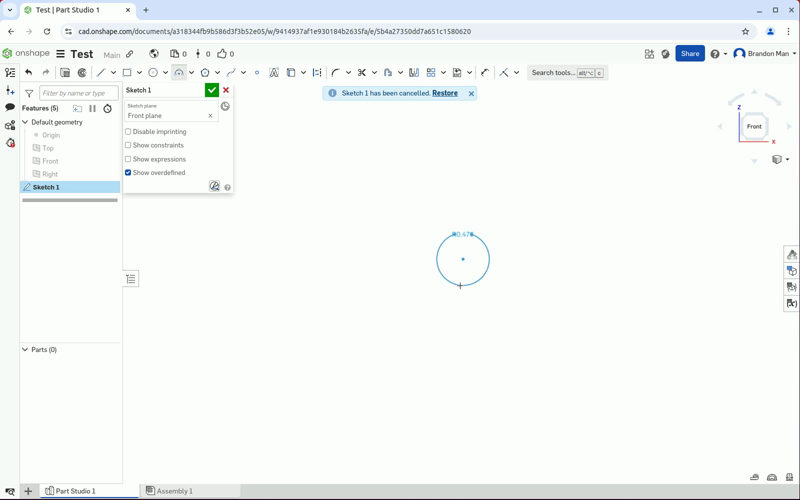
scroll(-6)
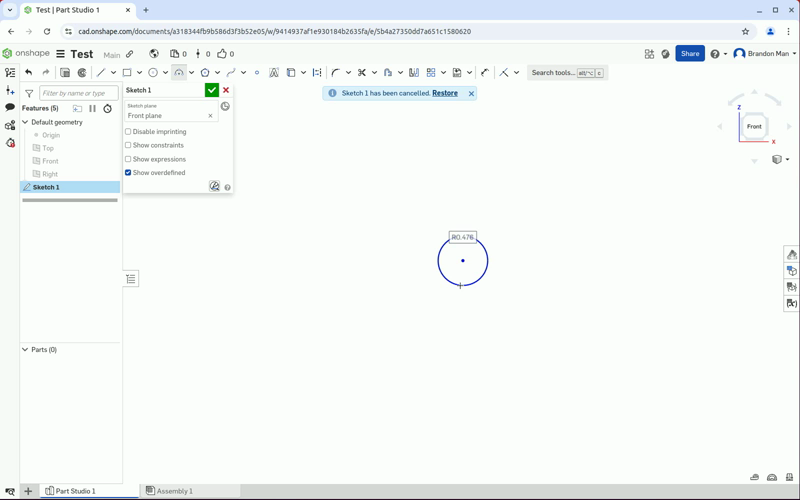
scroll(-6)
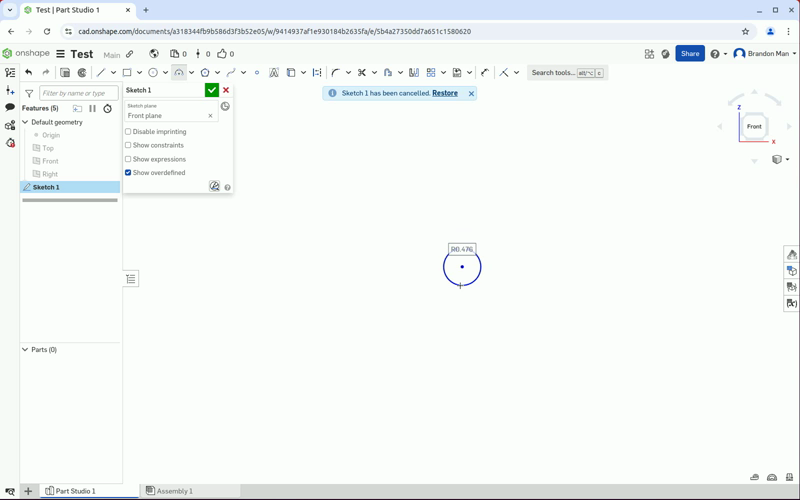
scroll(-6)
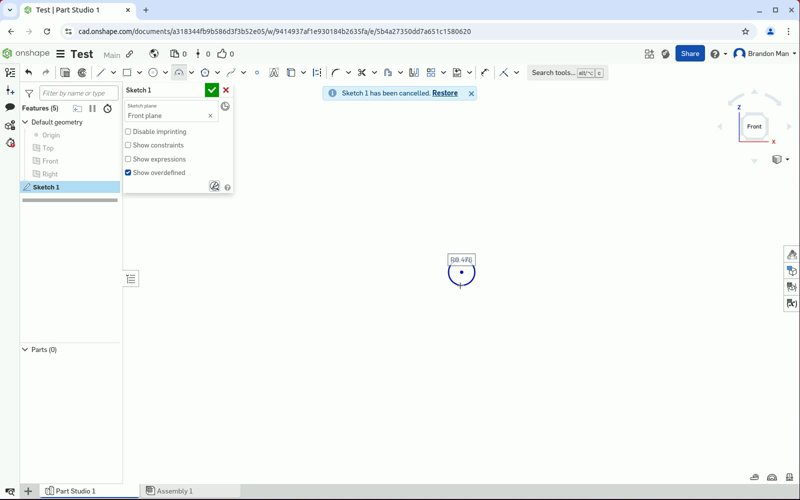
scroll(-6)
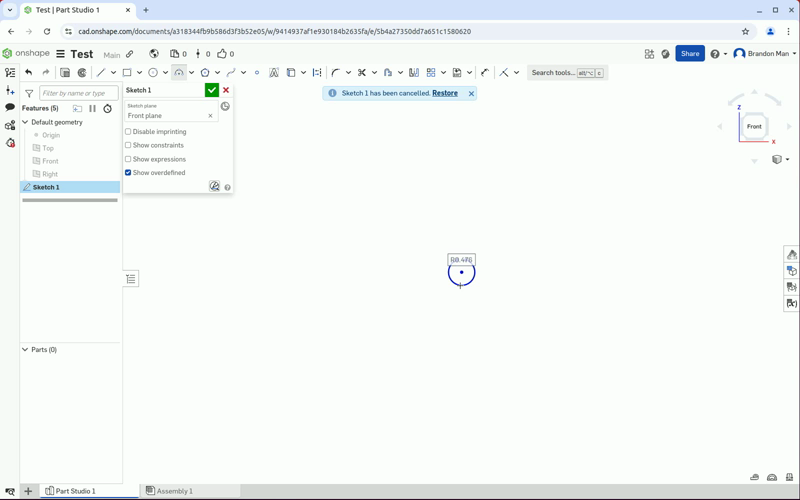
scroll(-6)
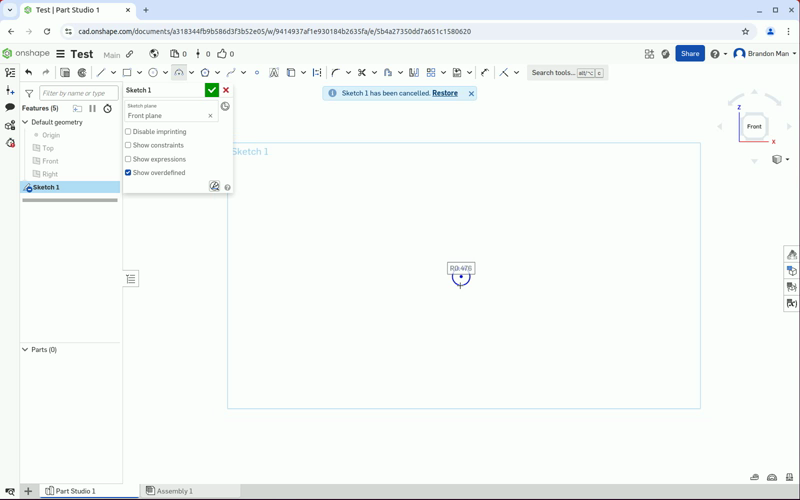
scroll(-6)
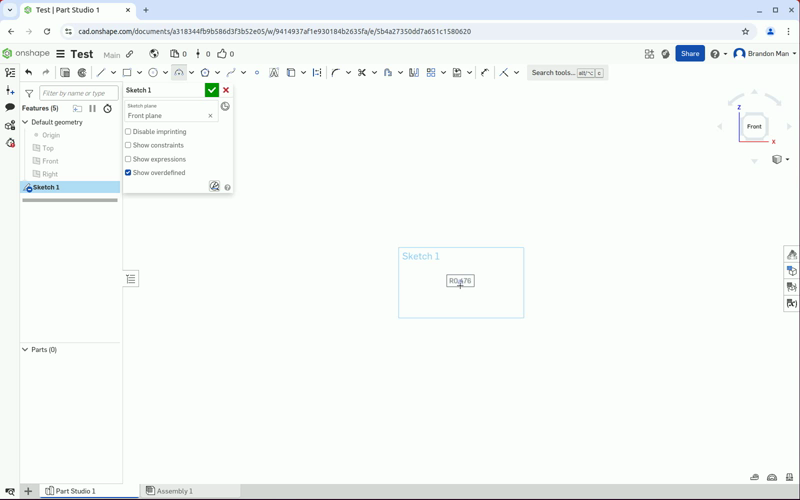
key_up(shift)
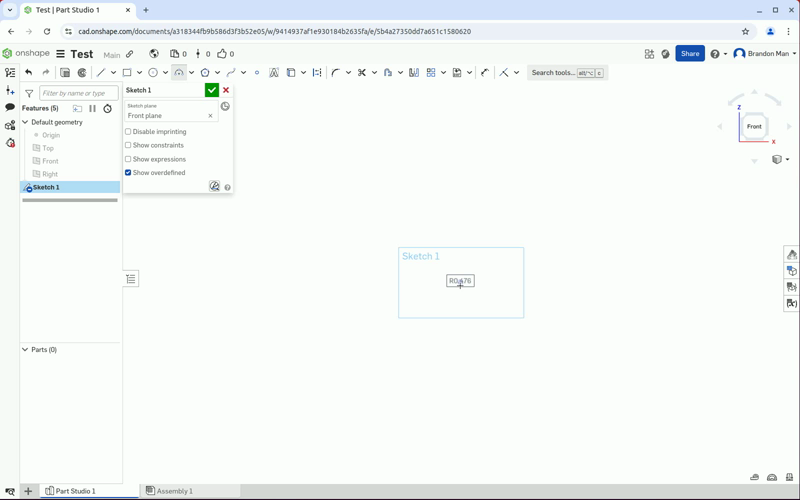
key(esc)
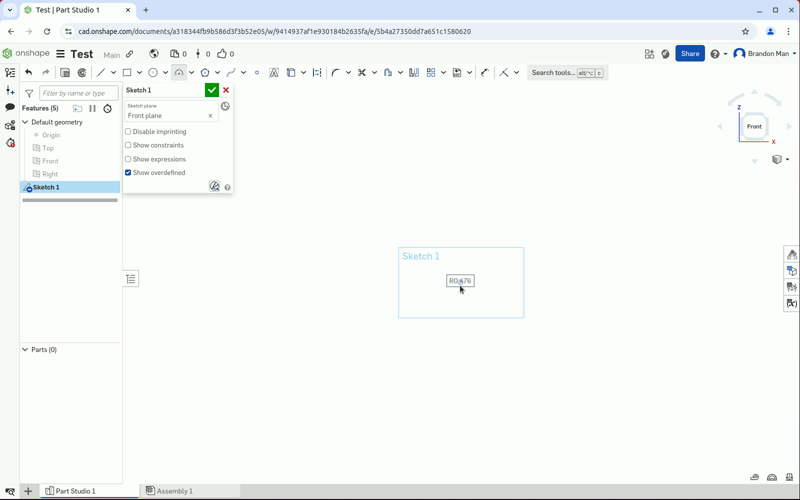
key(l)
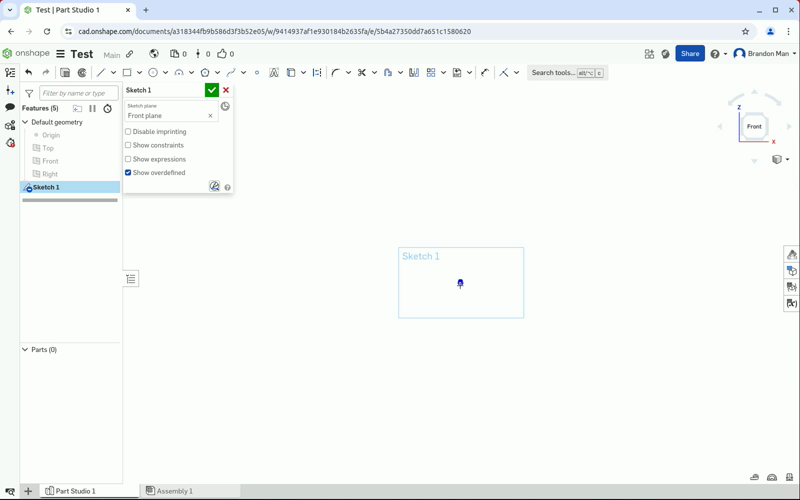
mouse_move(461, 280)
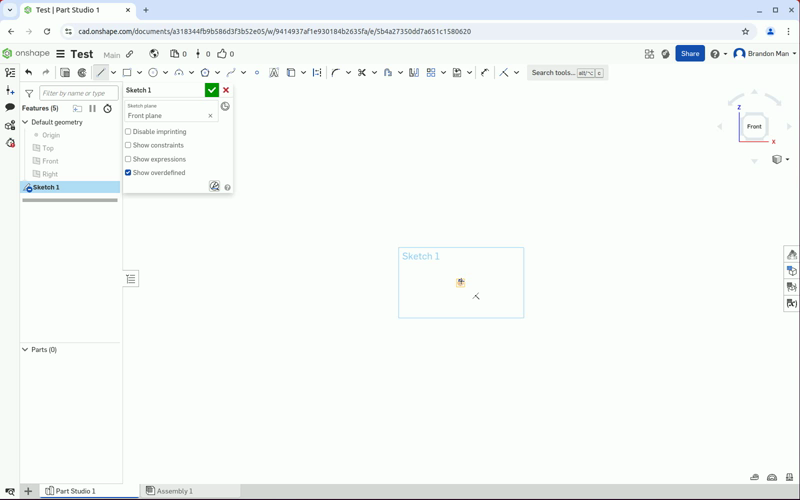
scroll(6)
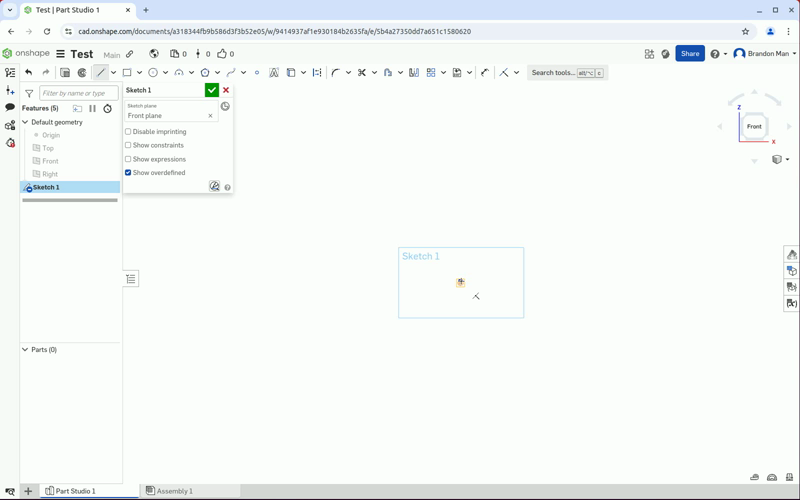
scroll(6)
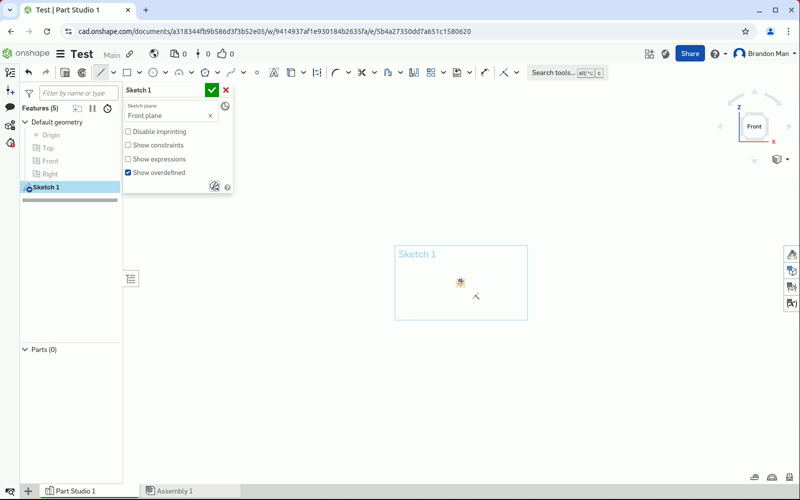
scroll(6)
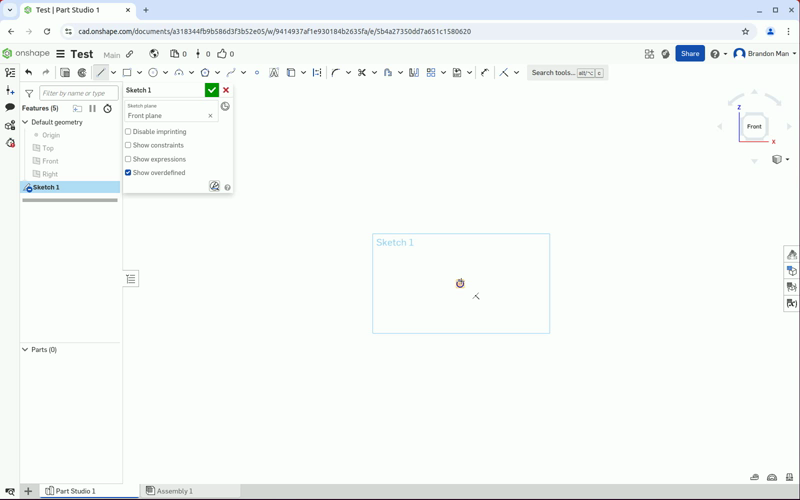
scroll(6)
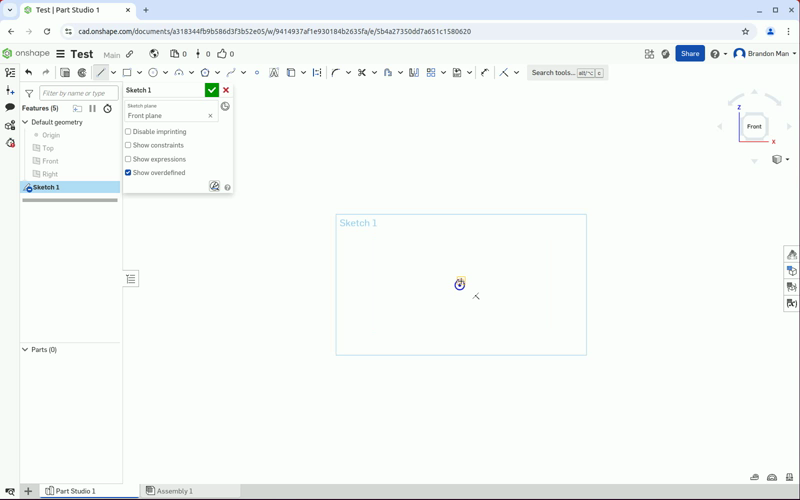
scroll(6)
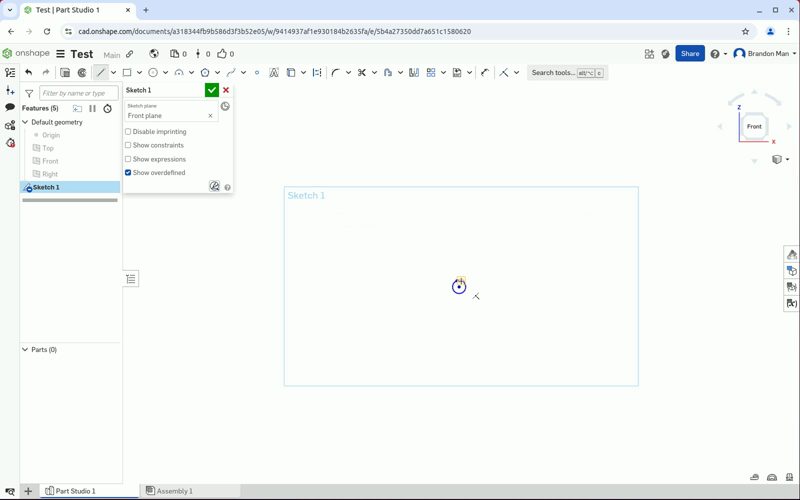
scroll(6)
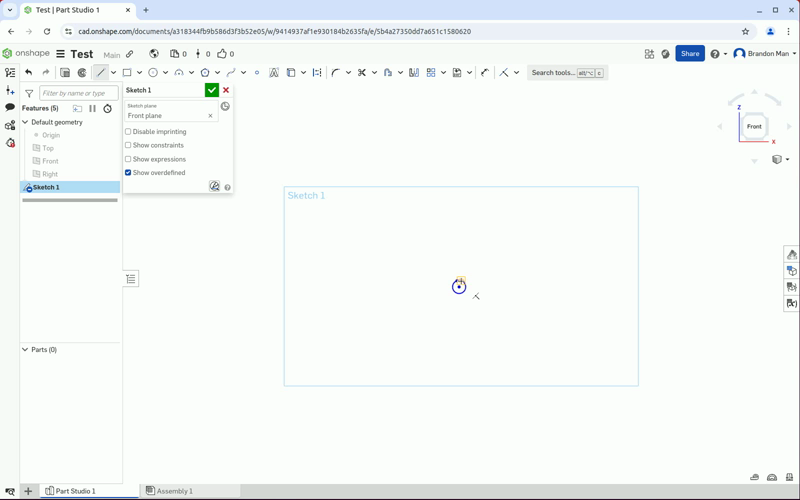
scroll(6)
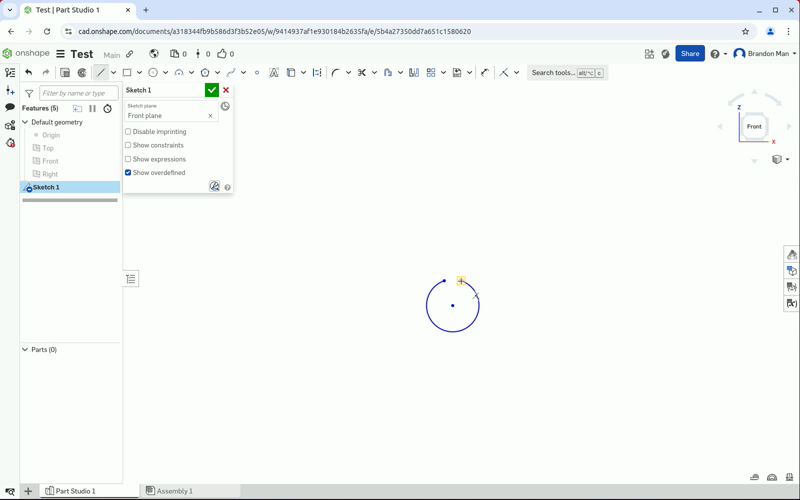
click(461, 280)
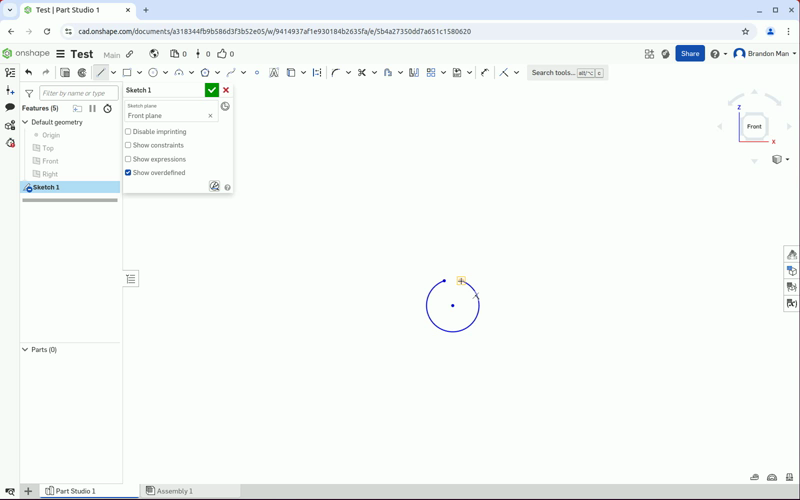
scroll(-6)
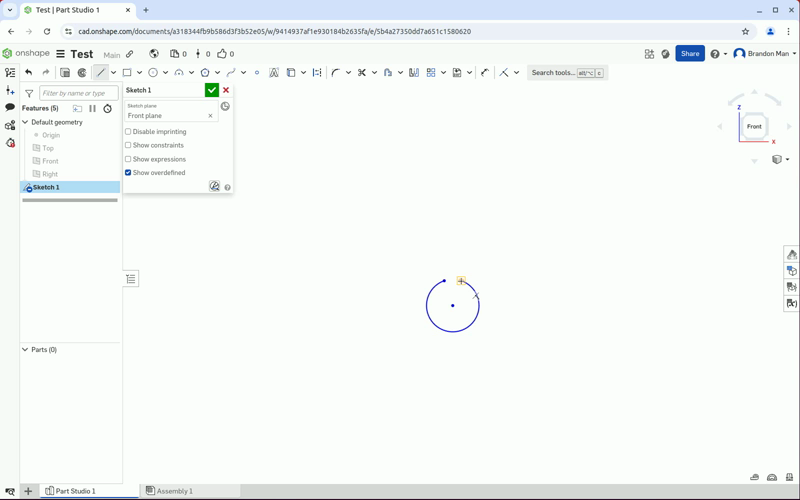
scroll(-6)
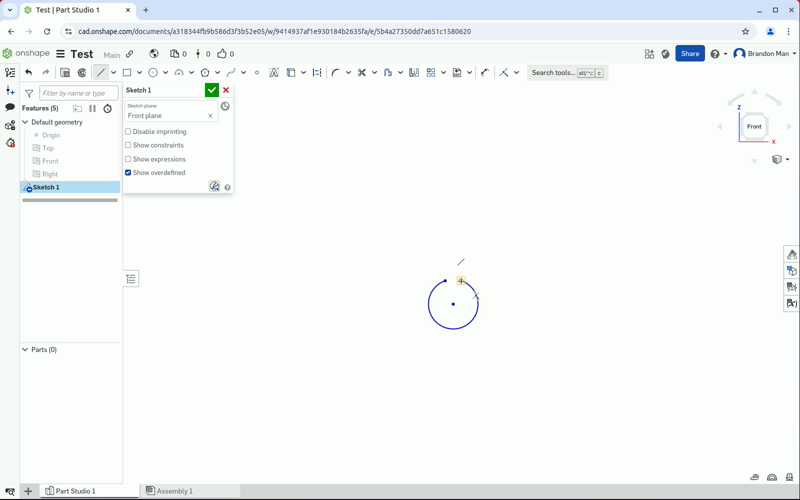
scroll(-6)
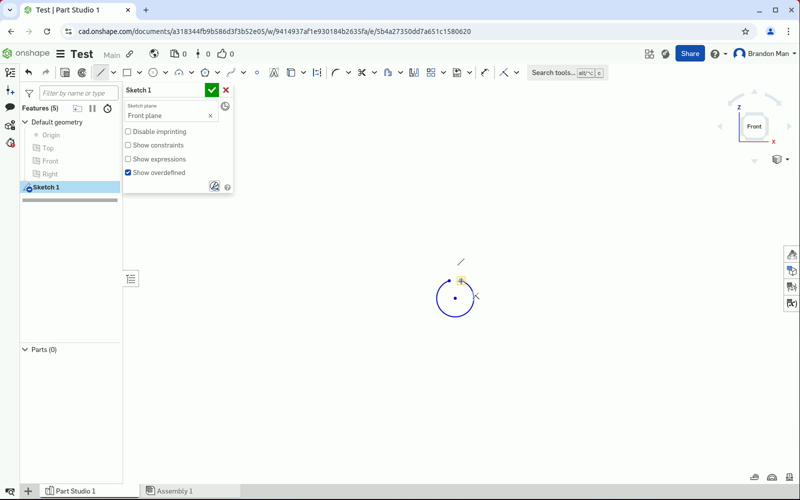
scroll(-6)
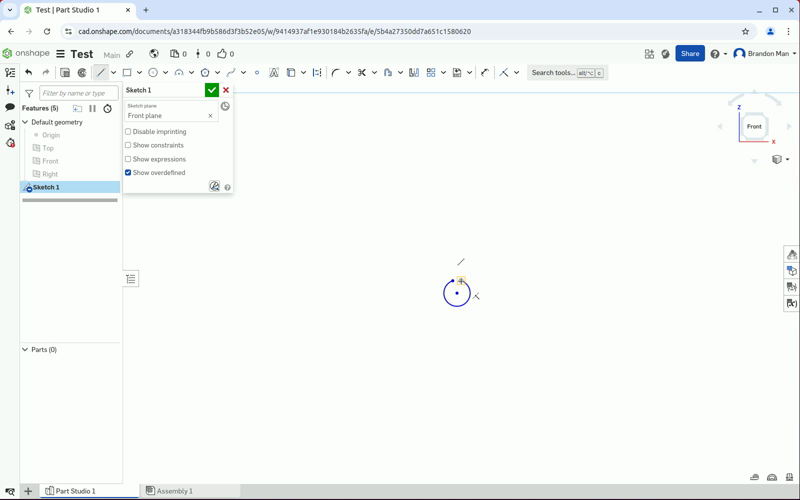
scroll(-6)
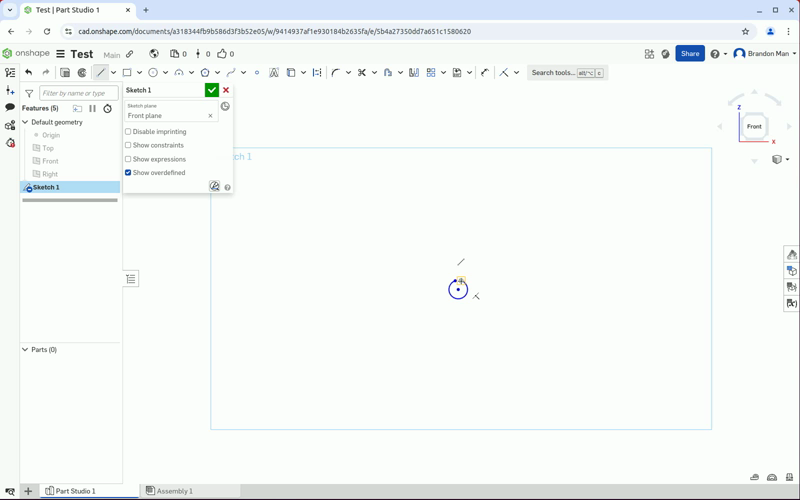
scroll(-6)
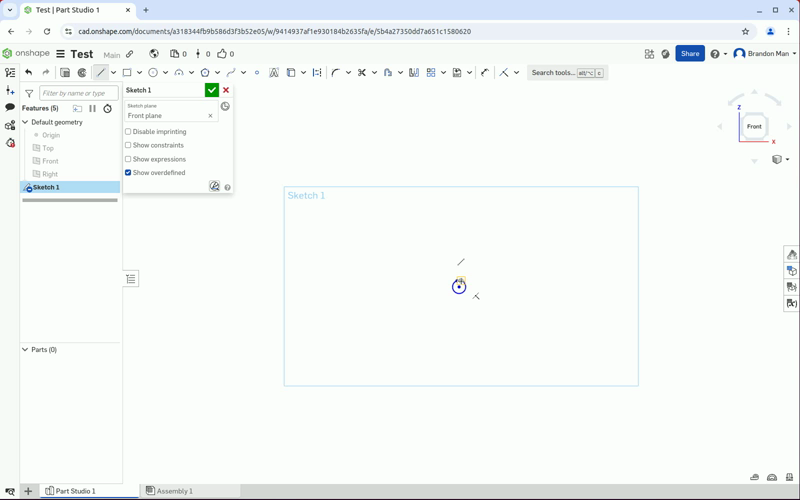
scroll(-6)
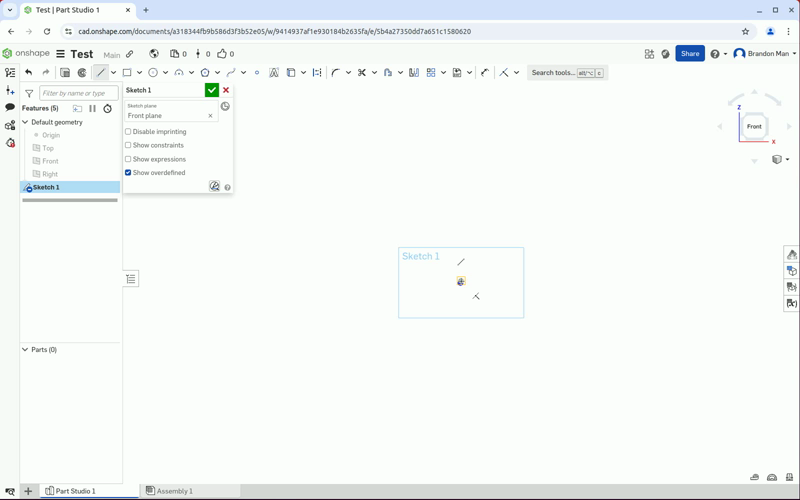
mouse_move(491, 280)
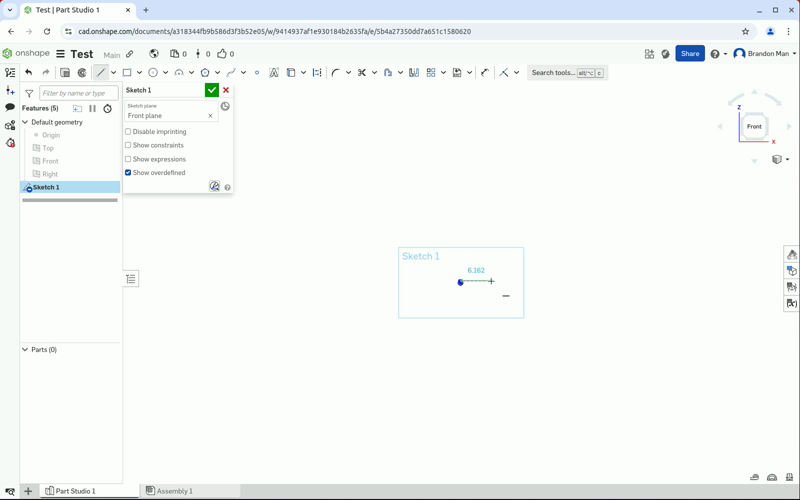
key_down(shift)
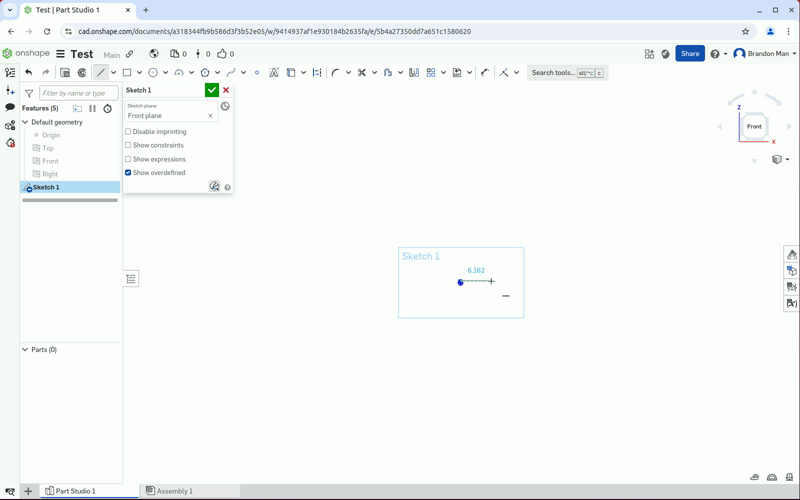
mouse_move(459, 280)
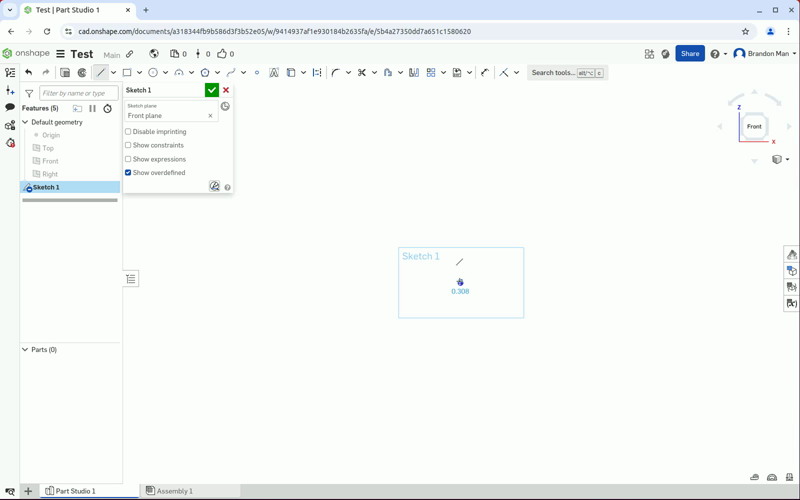
scroll(6)
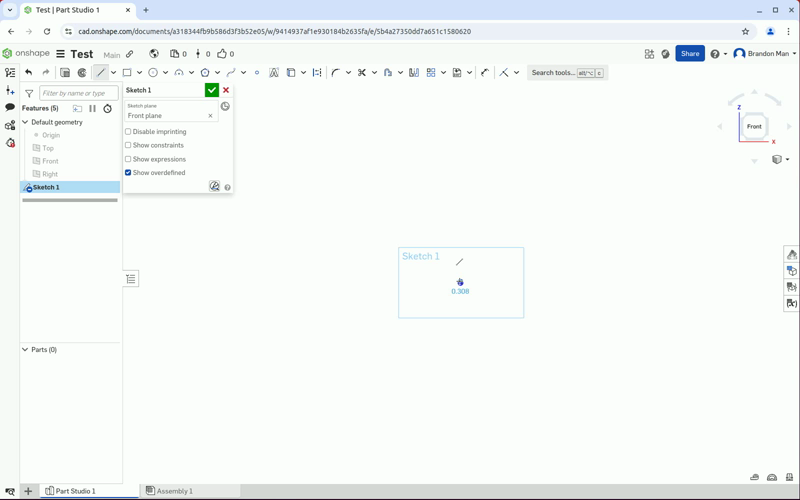
scroll(6)
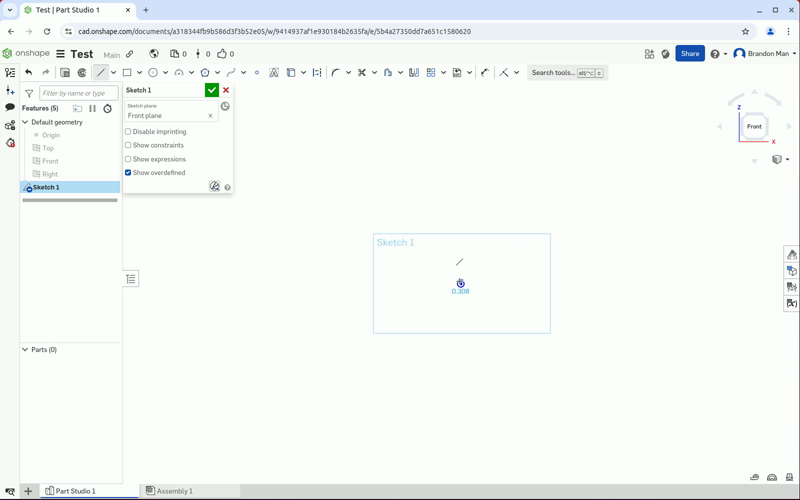
scroll(6)
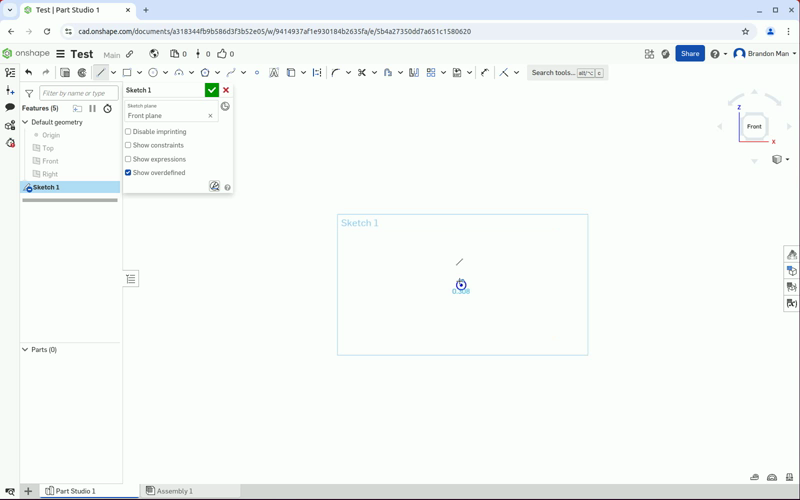
scroll(6)
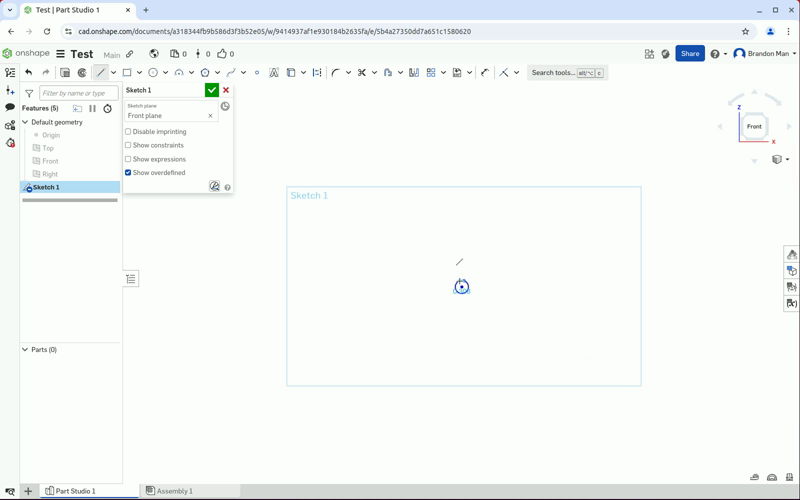
scroll(6)
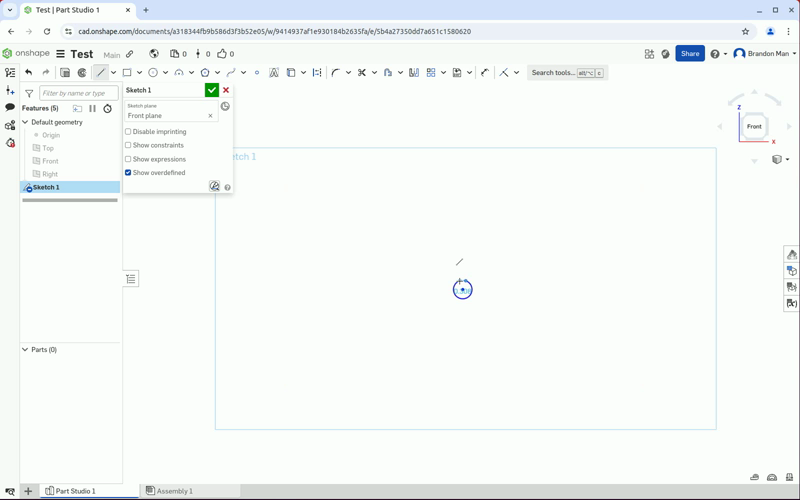
scroll(6)
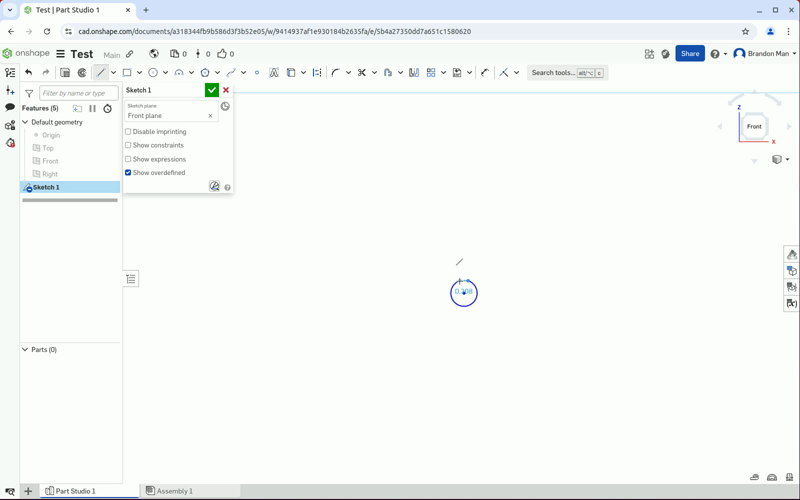
scroll(6)
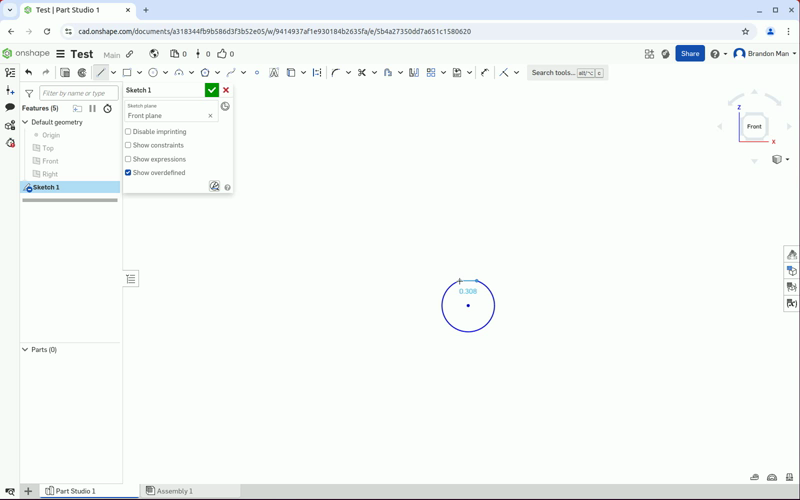
key_up(shift)
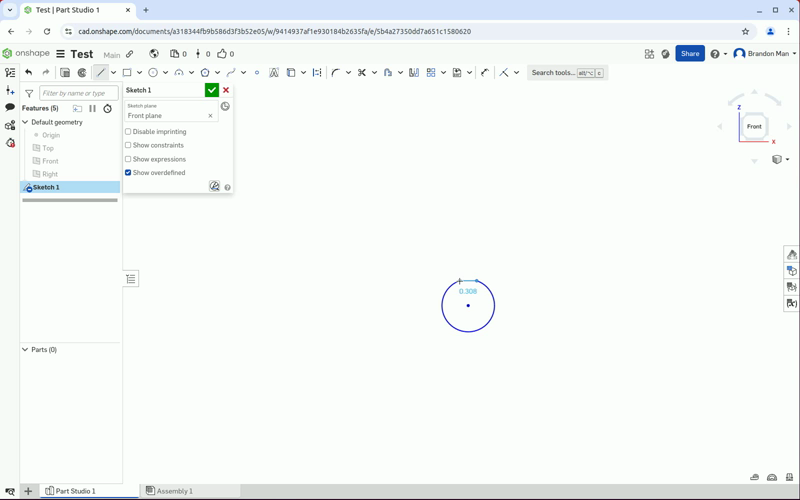
click(459, 280)
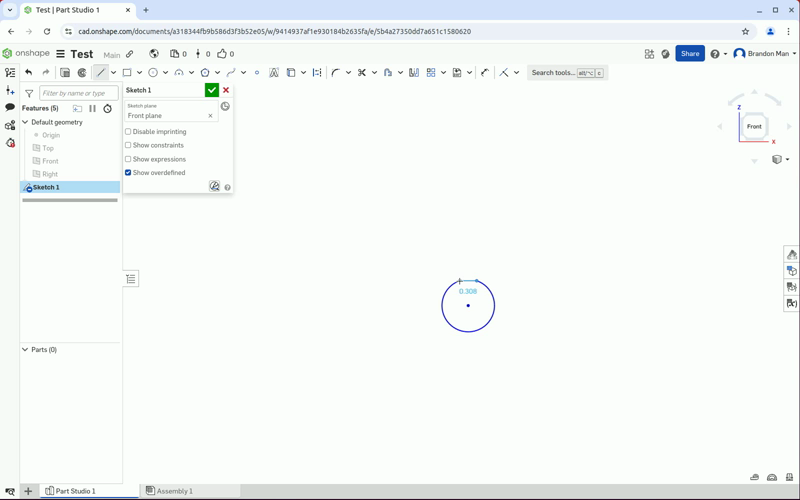
scroll(-6)
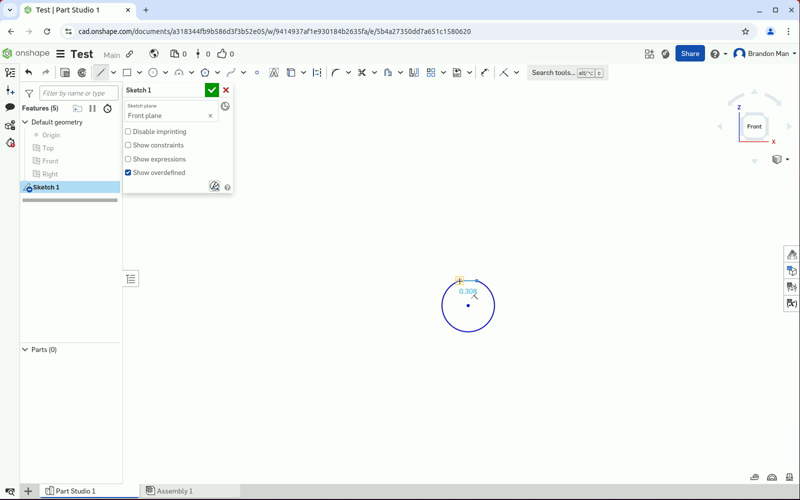
scroll(-6)
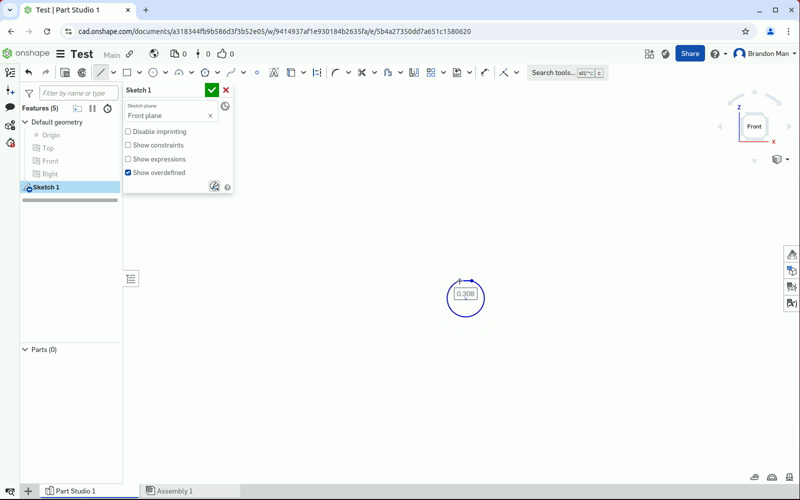
scroll(-6)
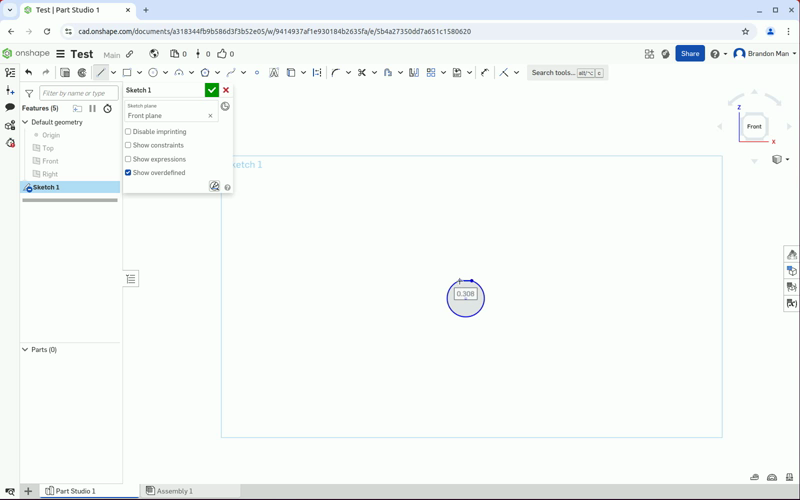
scroll(-6)
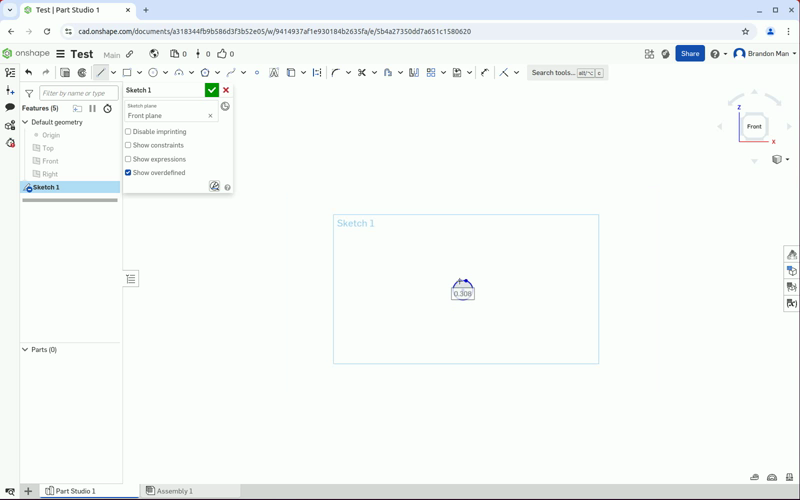
scroll(-6)
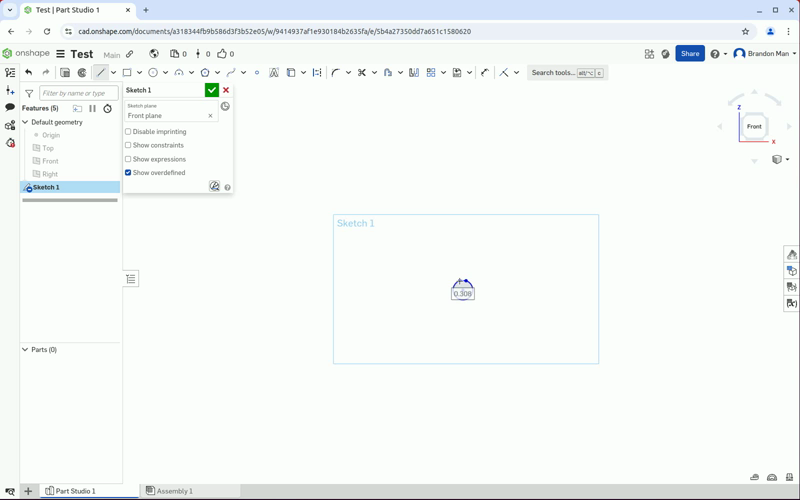
scroll(-6)
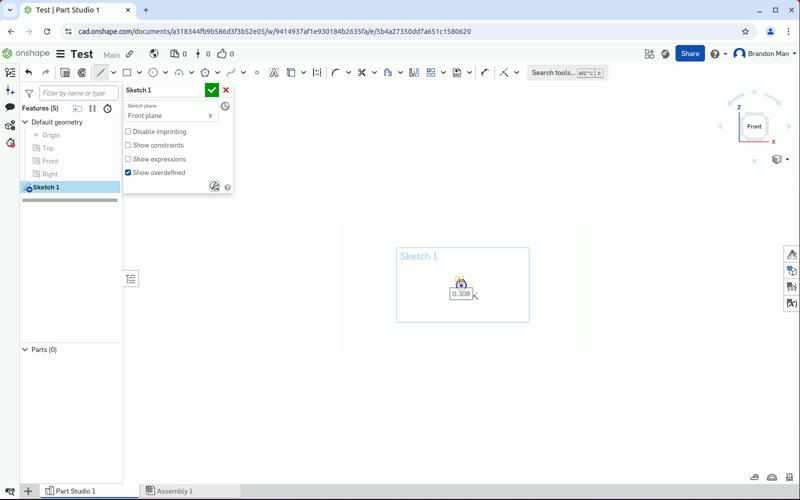
scroll(-6)
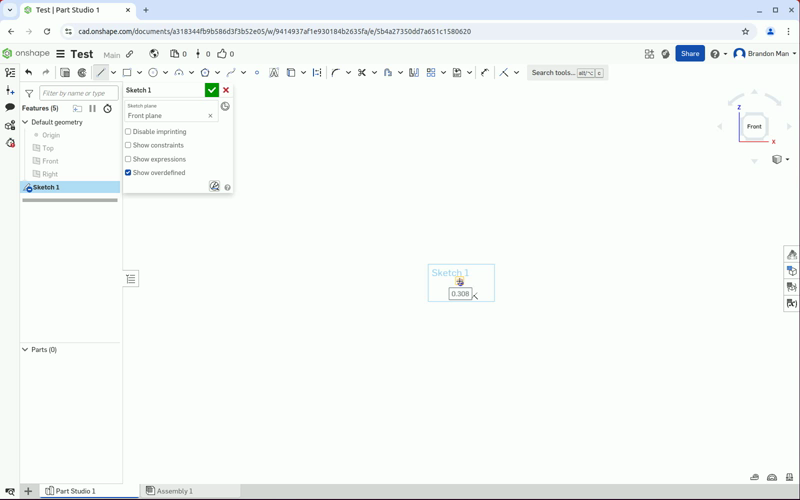
key(esc)
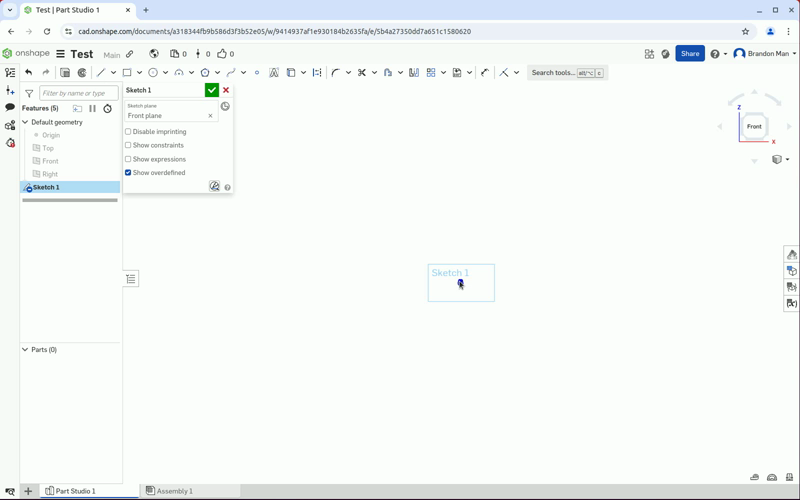
mouse_move(458, 283)
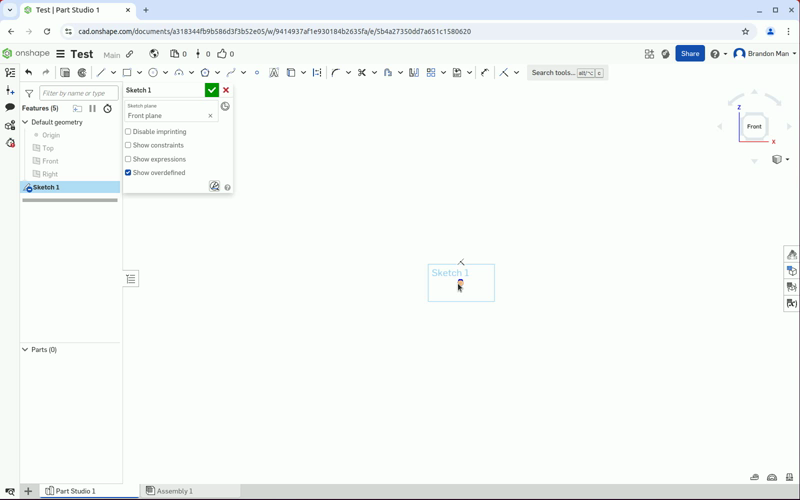
scroll(6)
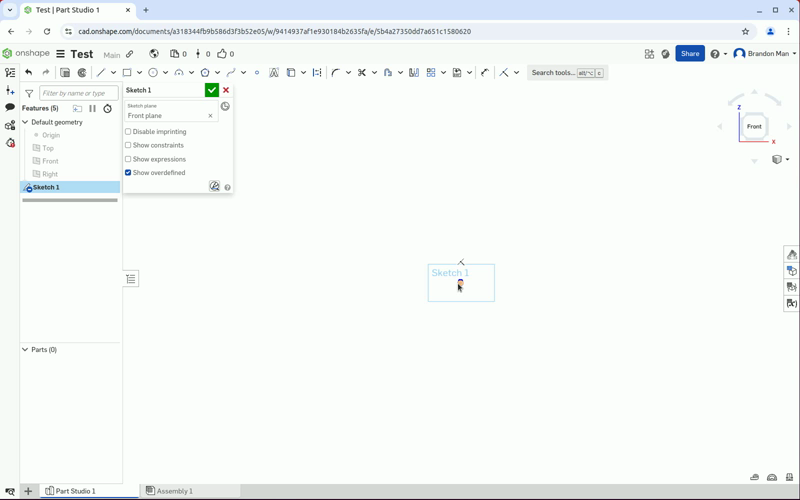
scroll(6)
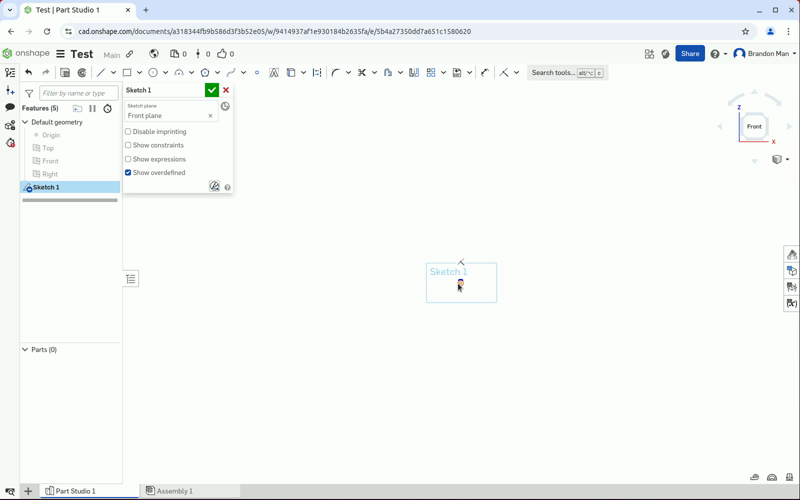
scroll(6)
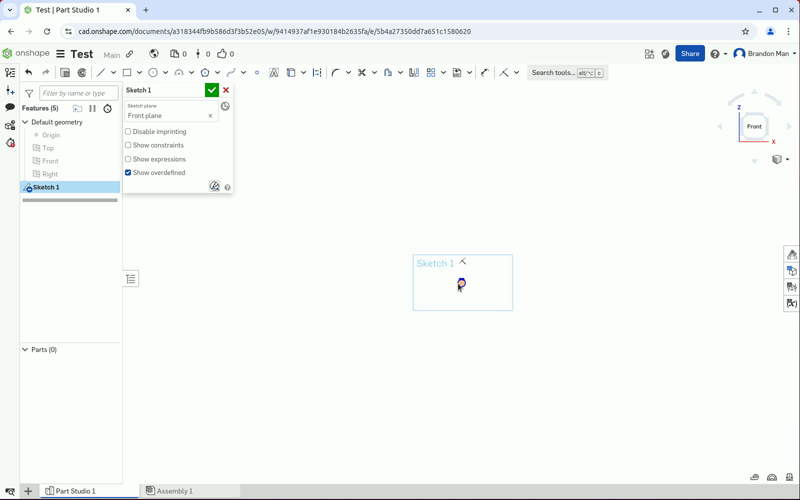
scroll(6)
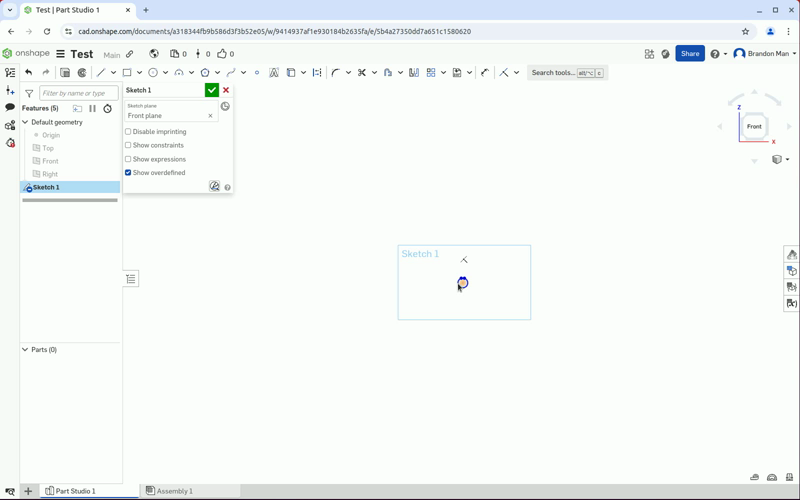
scroll(6)
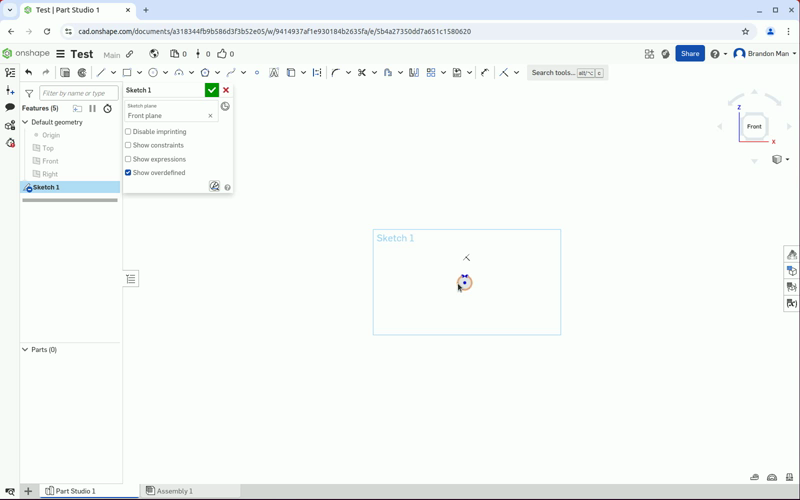
scroll(6)
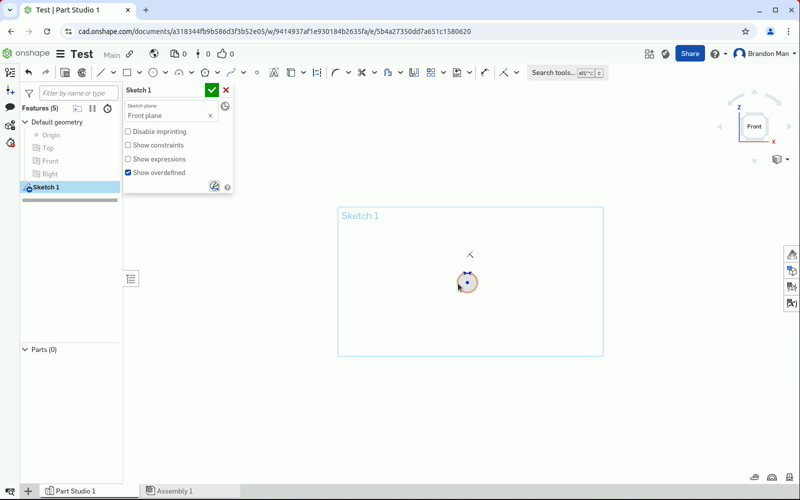
scroll(6)
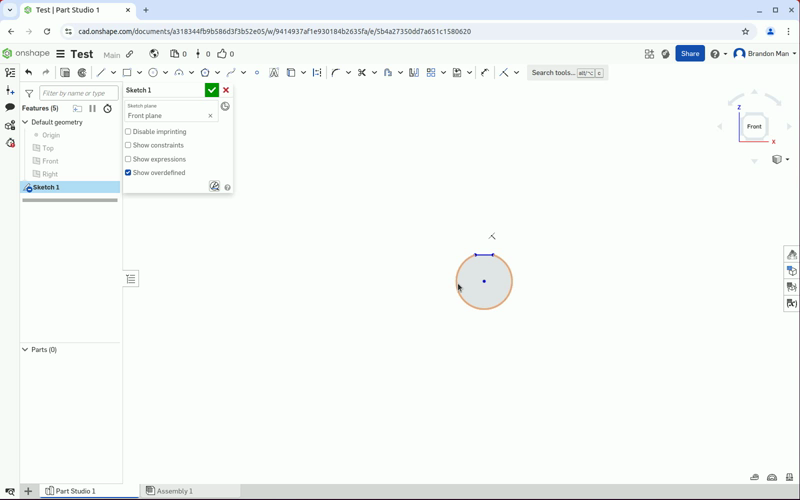
click(458, 283)
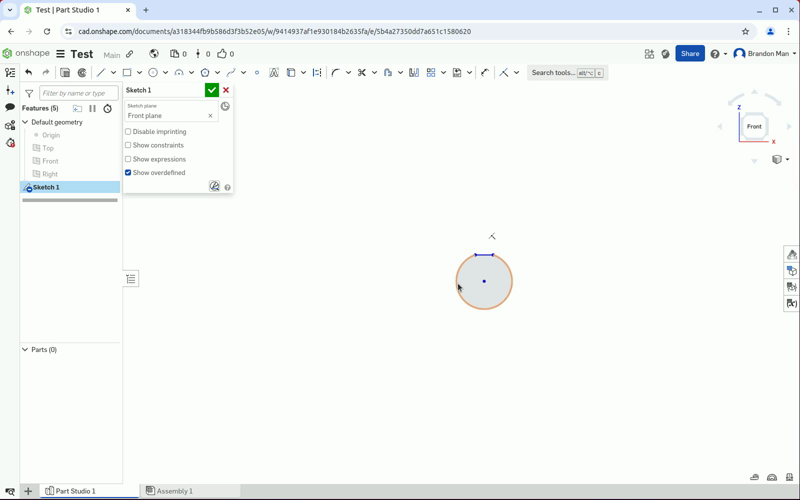
scroll(-6)
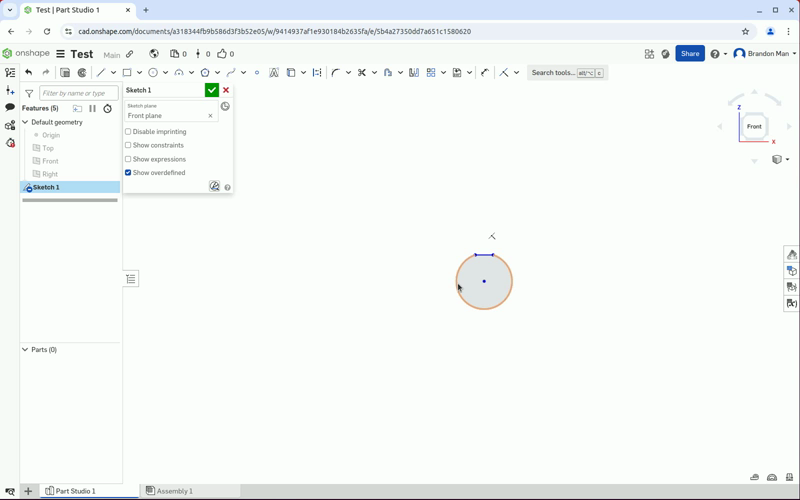
scroll(-6)
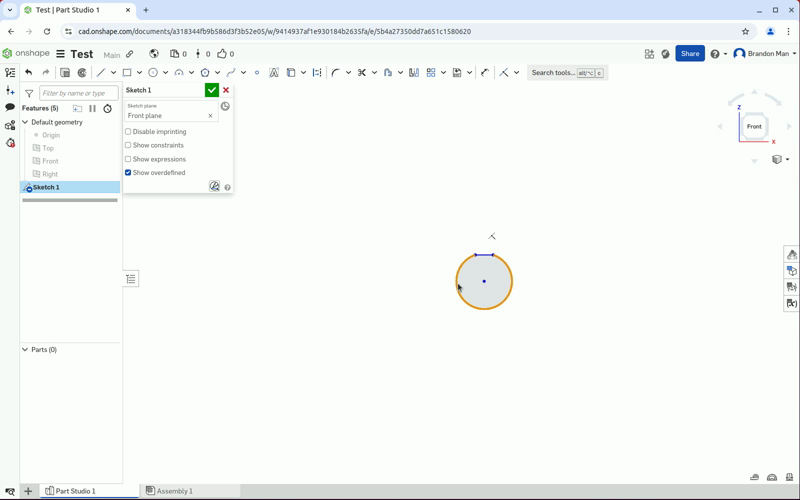
scroll(-6)
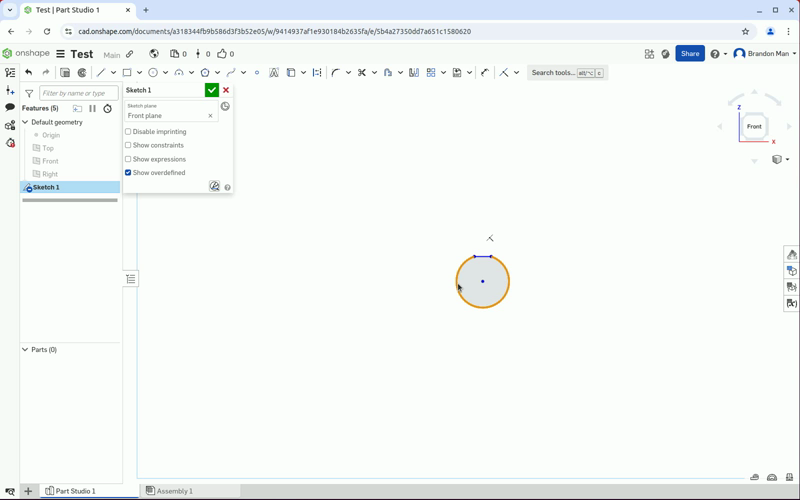
scroll(-6)
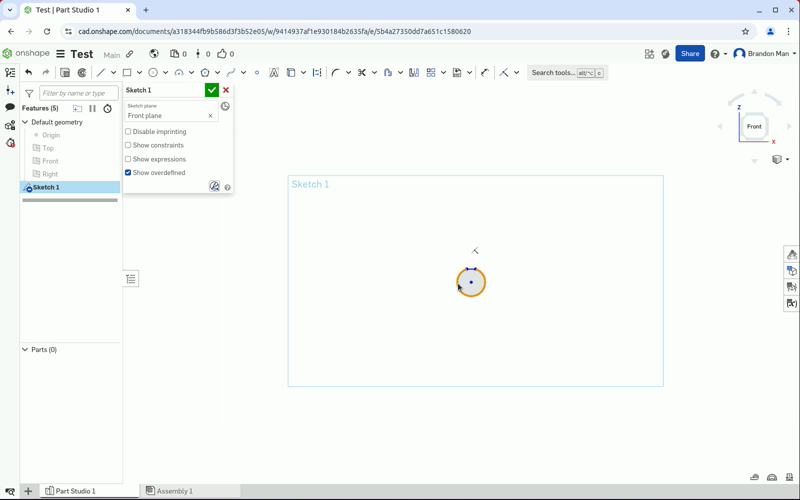
scroll(-6)
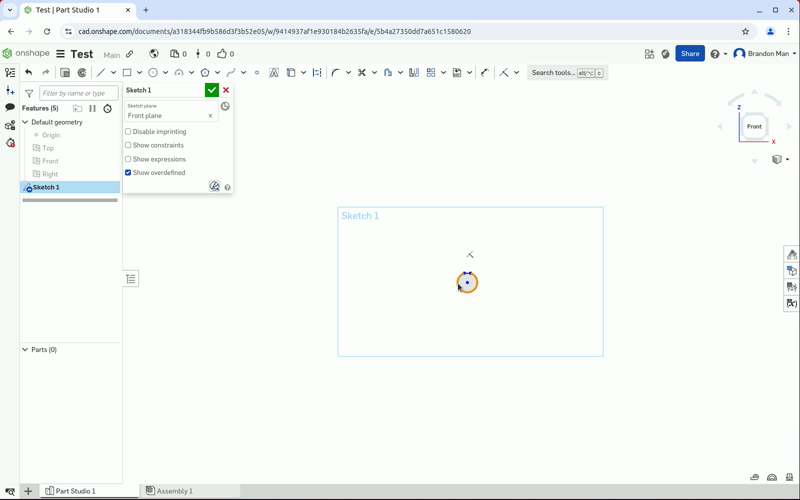
scroll(-6)
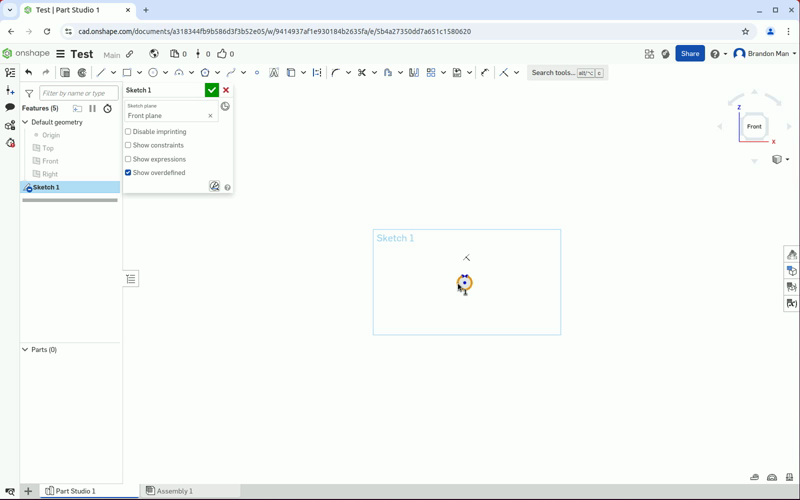
scroll(-6)
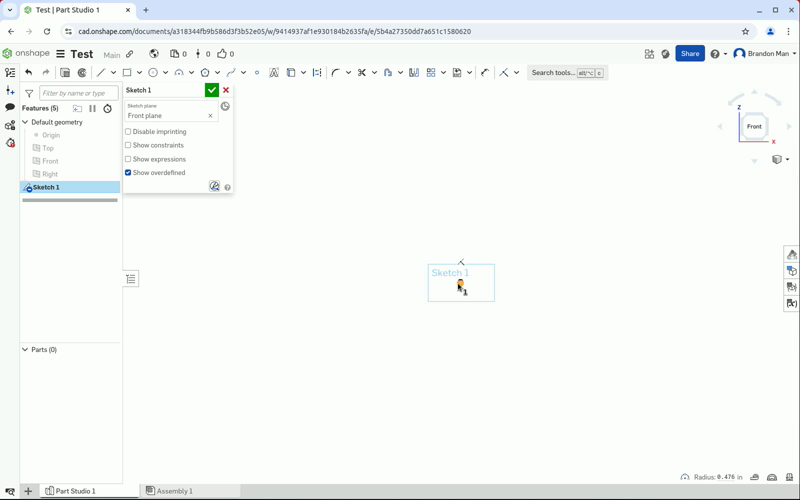
mouse_move(73, 352)
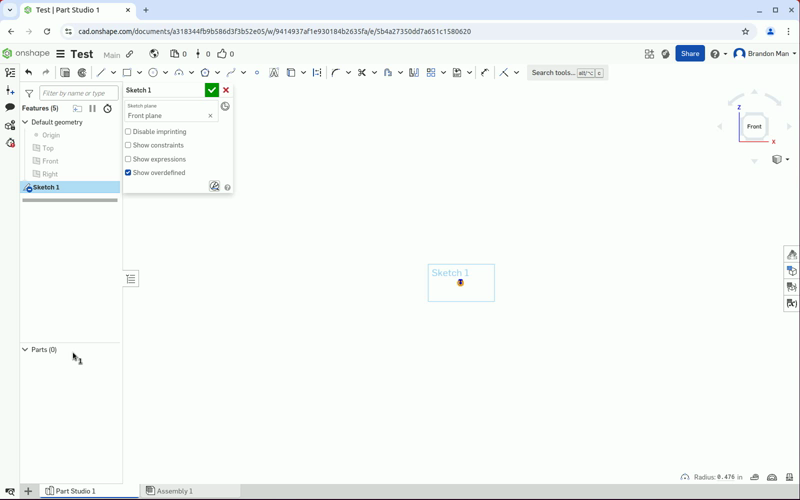
key(shift+y)
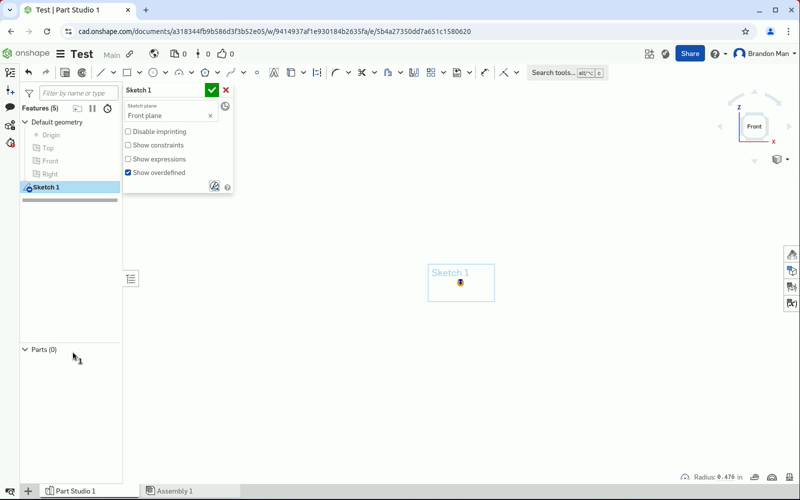
key(shift+e)
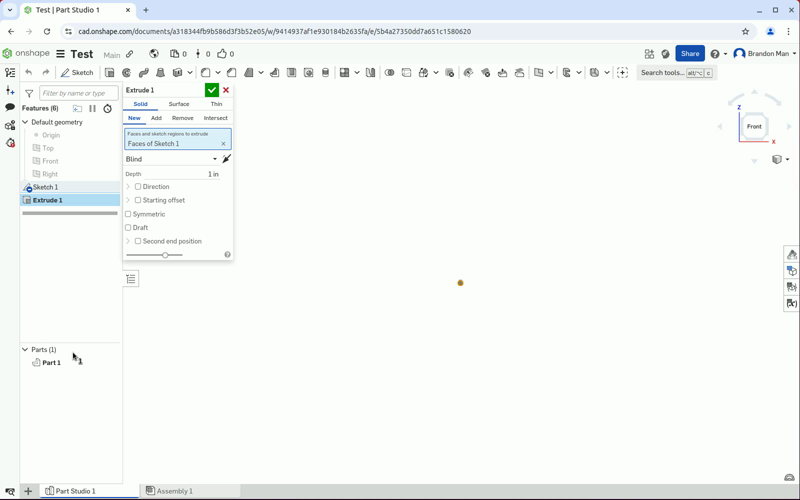
mouse_move(143, 106)
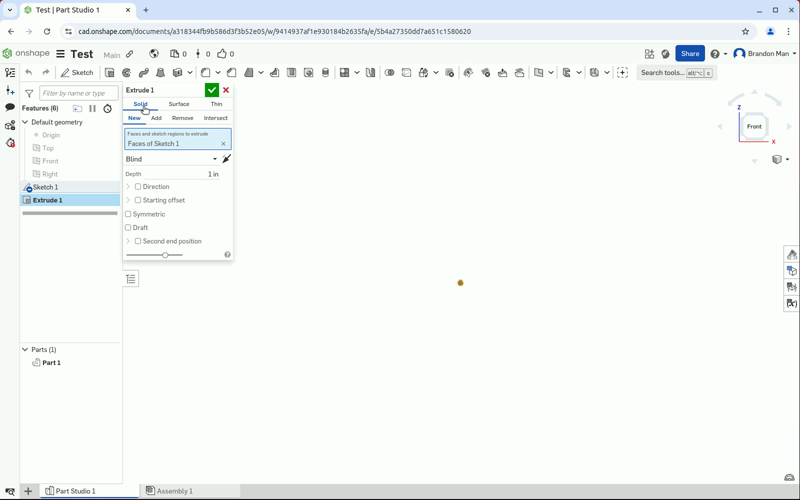
click(143, 106)
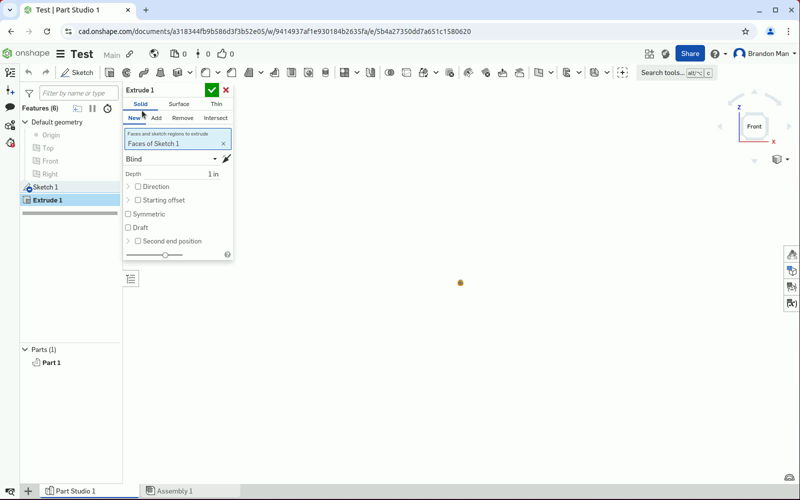
mouse_move(137, 120)
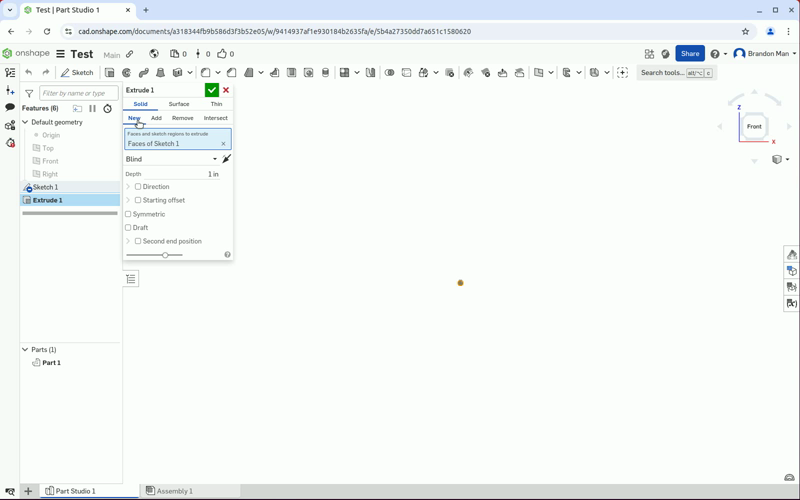
click(137, 120)
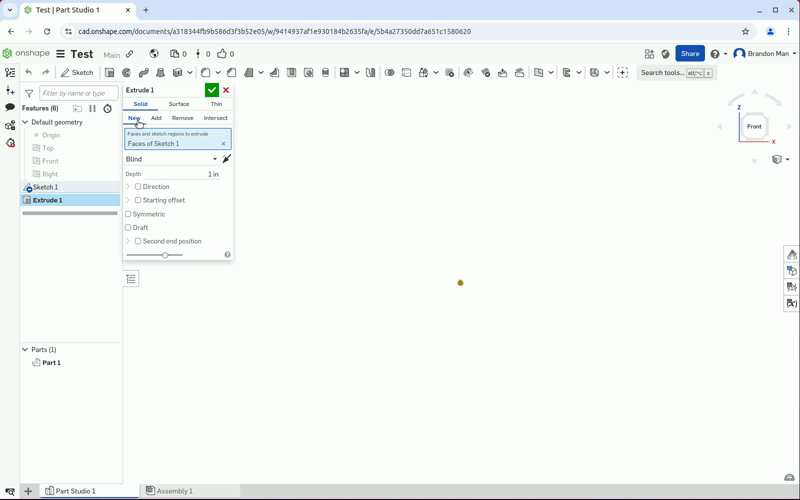
key(tab, 4)
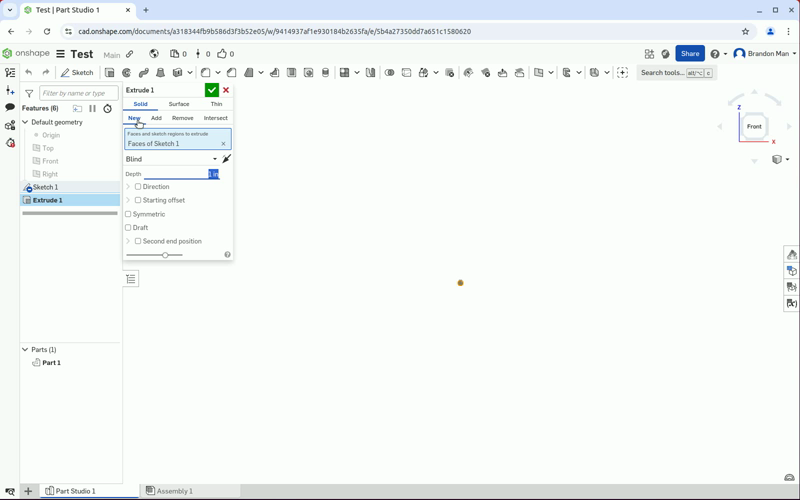
text(23.108)
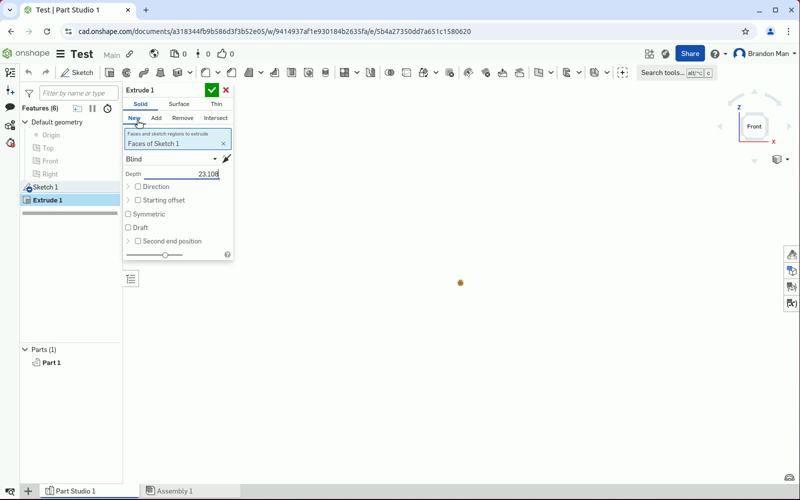
key(enter)
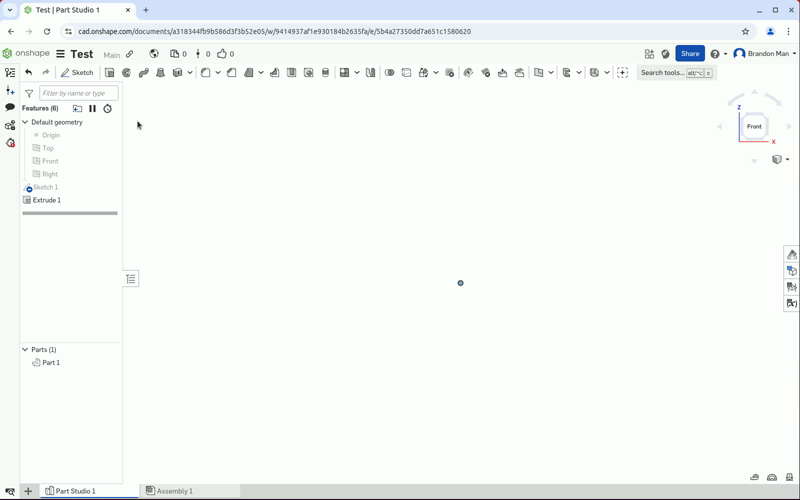
key(shift+h)
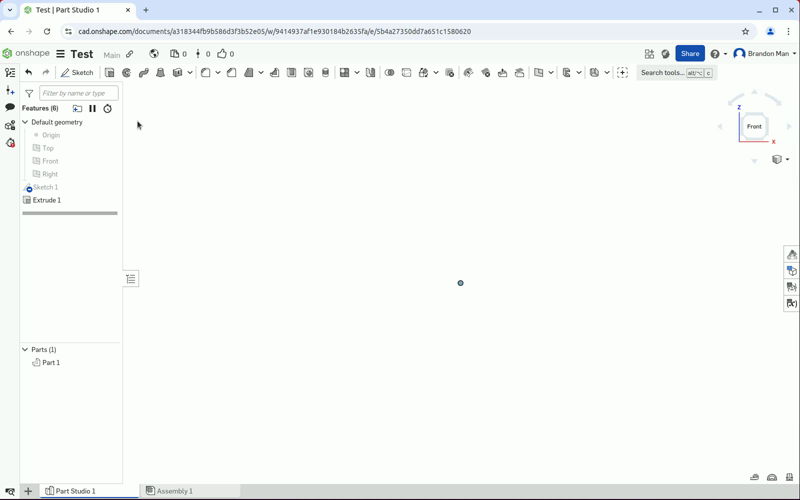
key(shift+h)
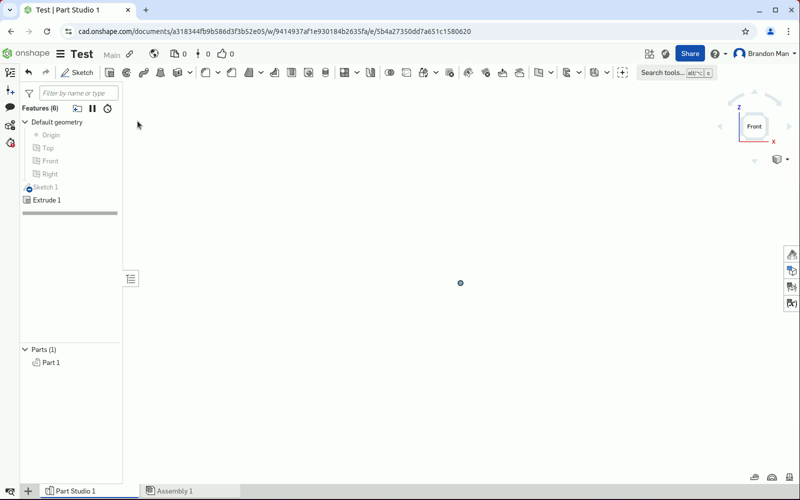
mouse_move(73, 189)
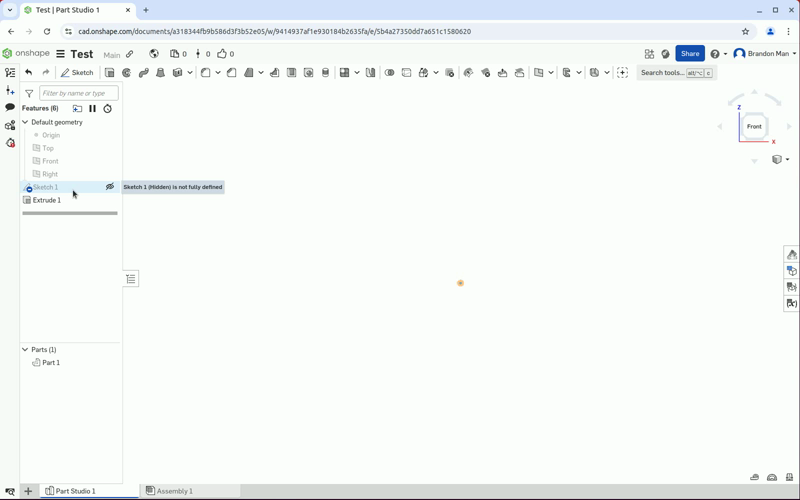
click(73, 189)
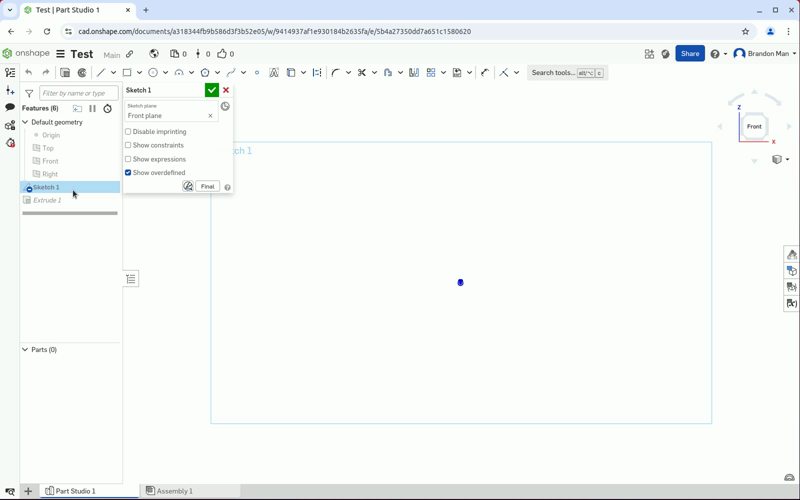
mouse_move(229, 92)
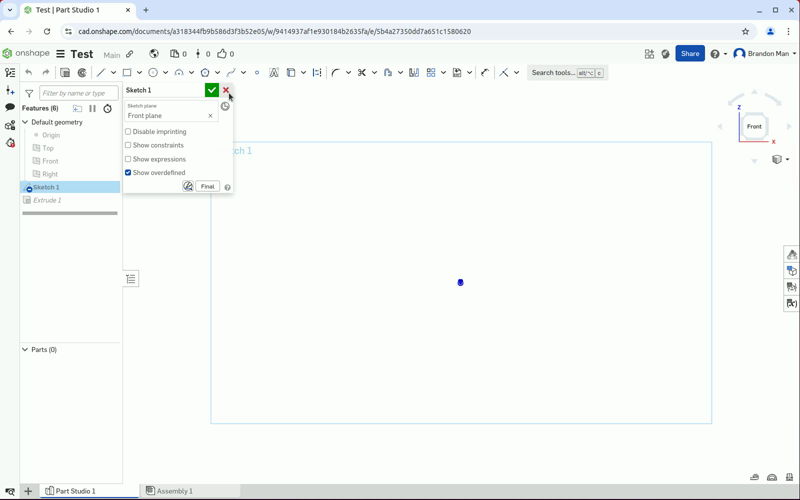
click(229, 92)
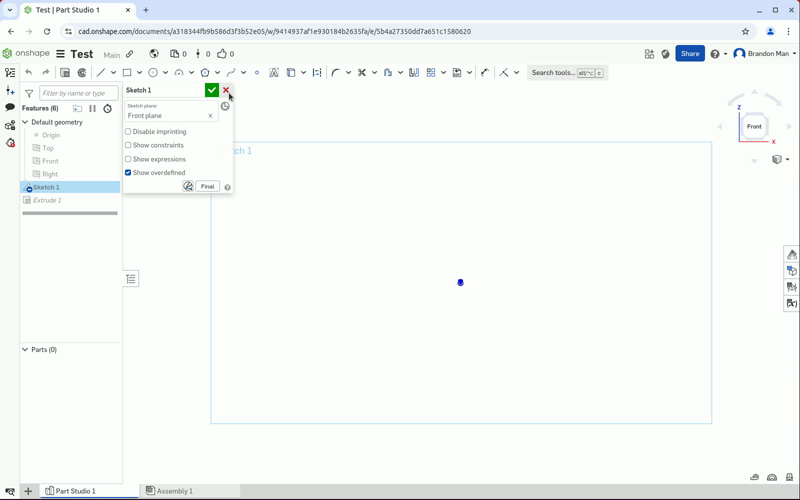
key(shift+s)
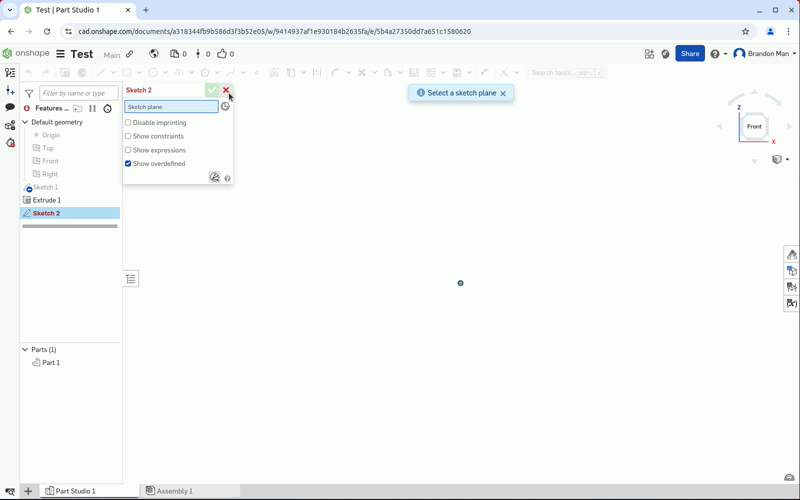
mouse_move(73, 163)
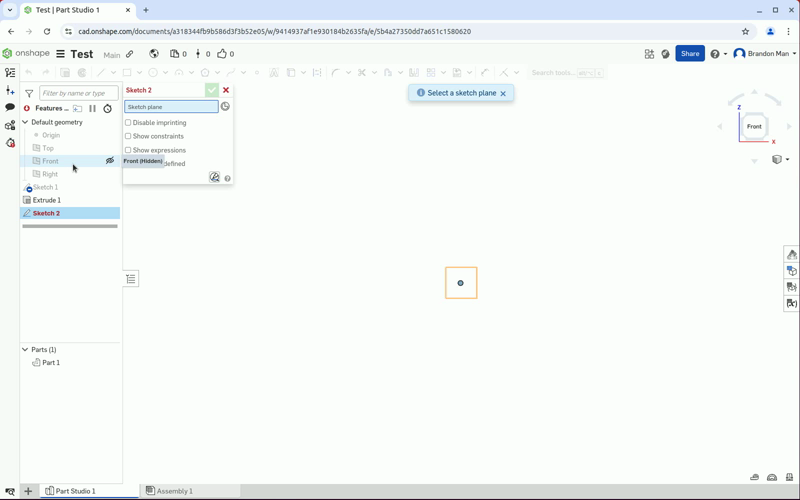
click(73, 163)
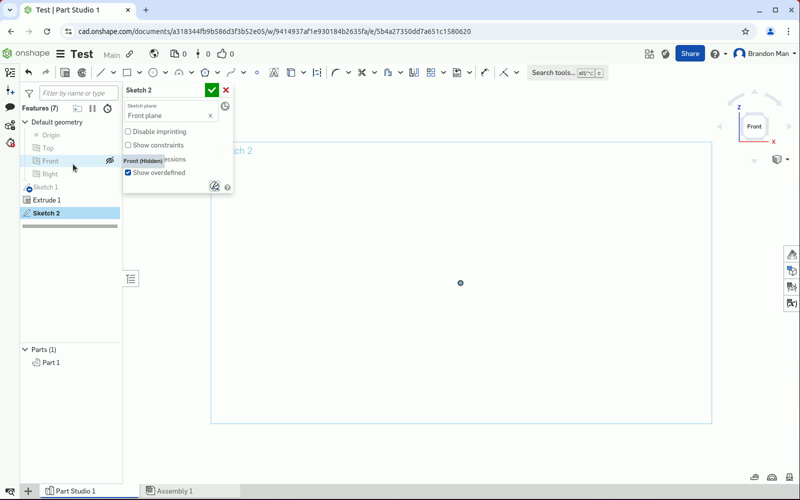
mouse_move(73, 352)
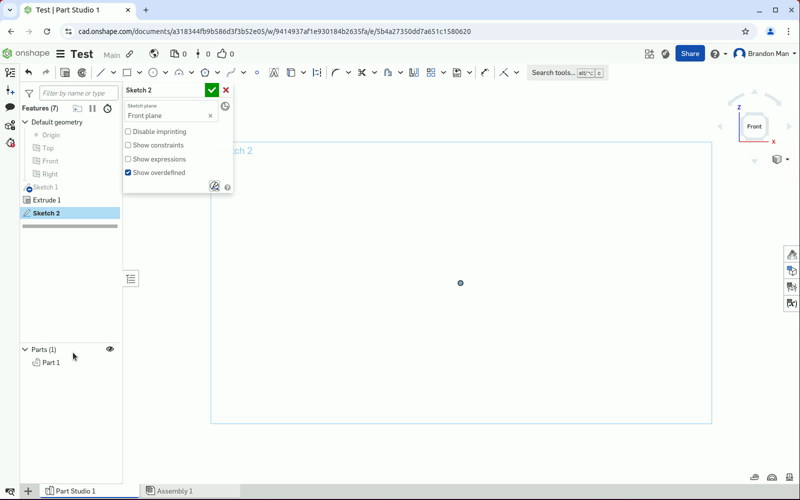
key(y)
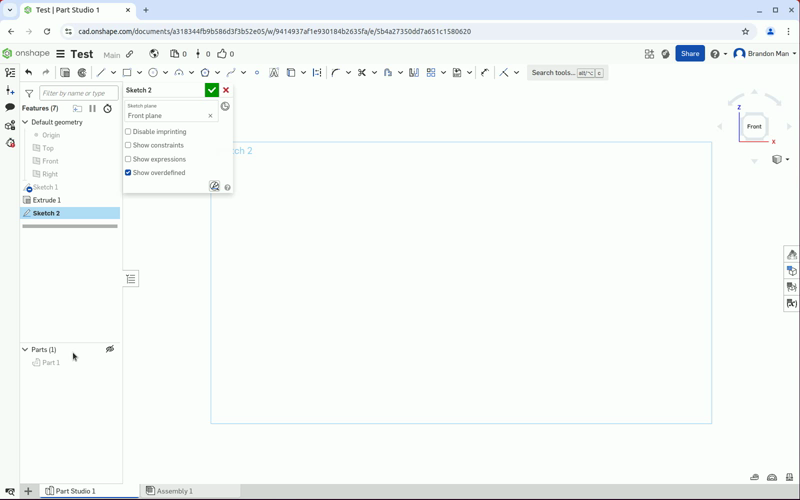
key(c)
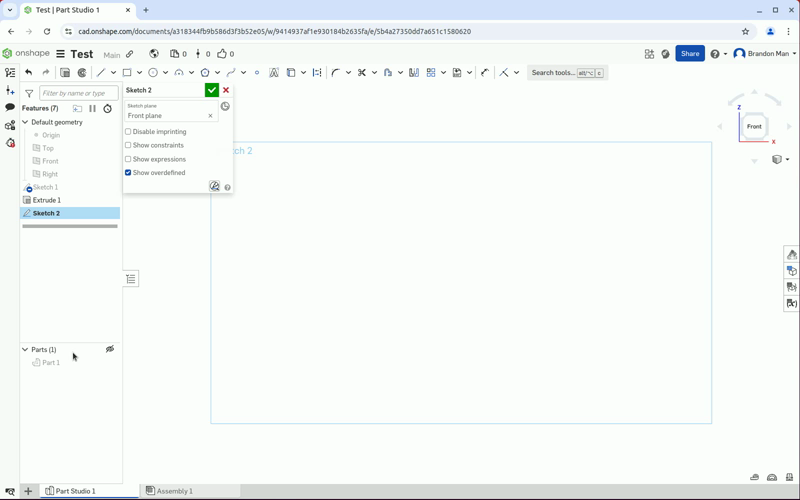
key_down(shift)
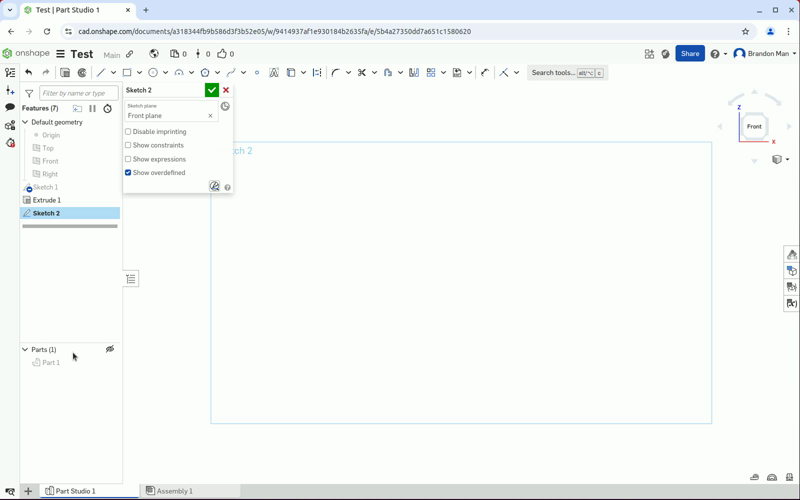
mouse_move(460, 282)
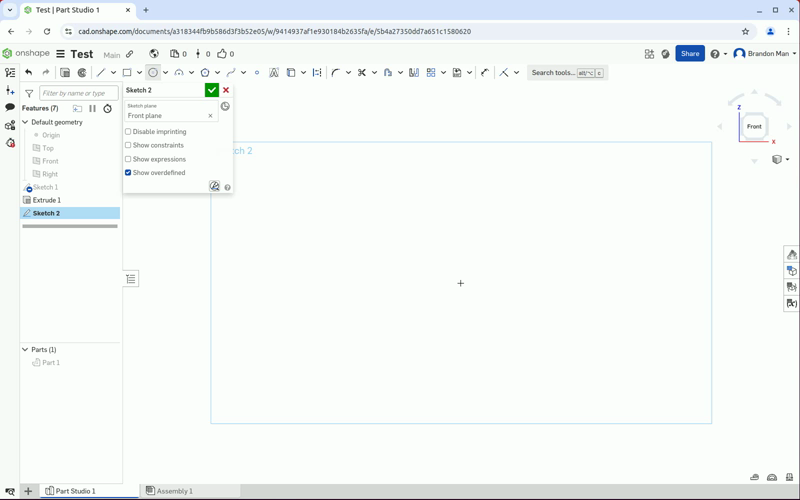
click(460, 282)
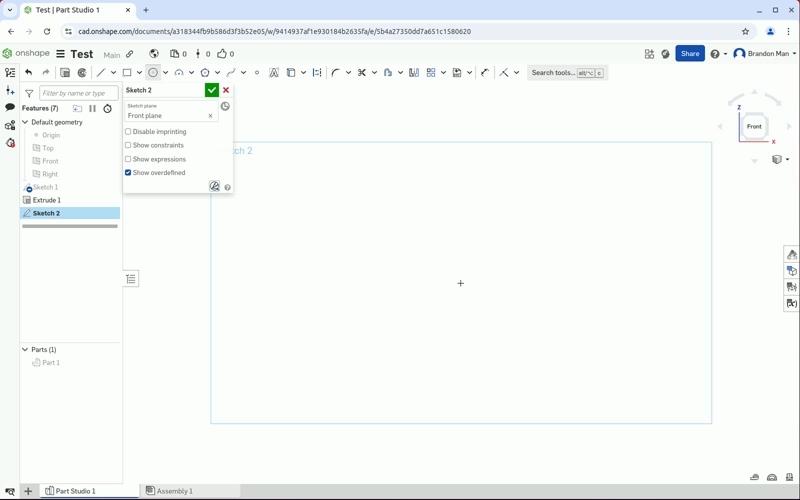
key_up(shift)
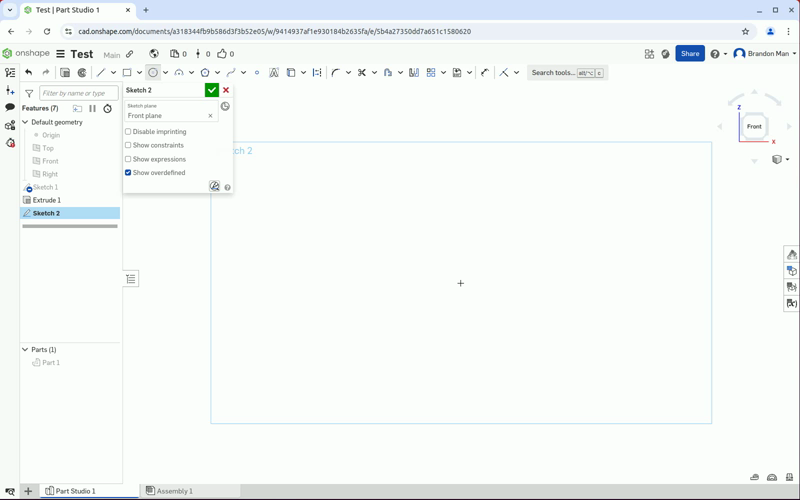
mouse_move(463, 282)
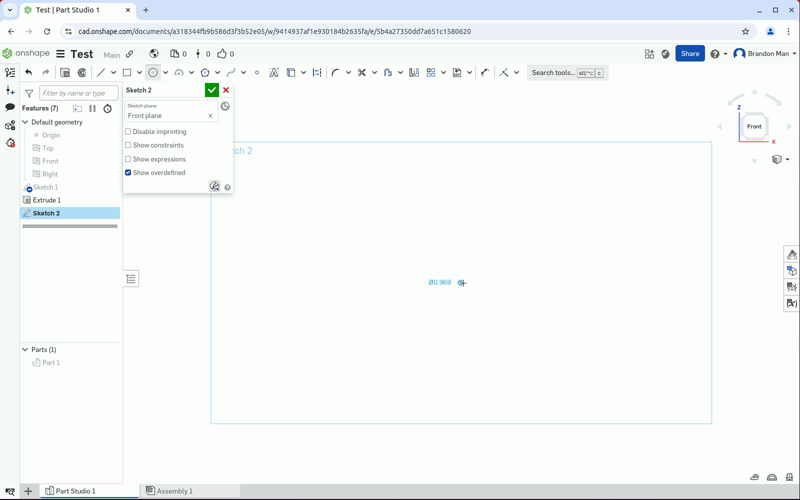
scroll(6)
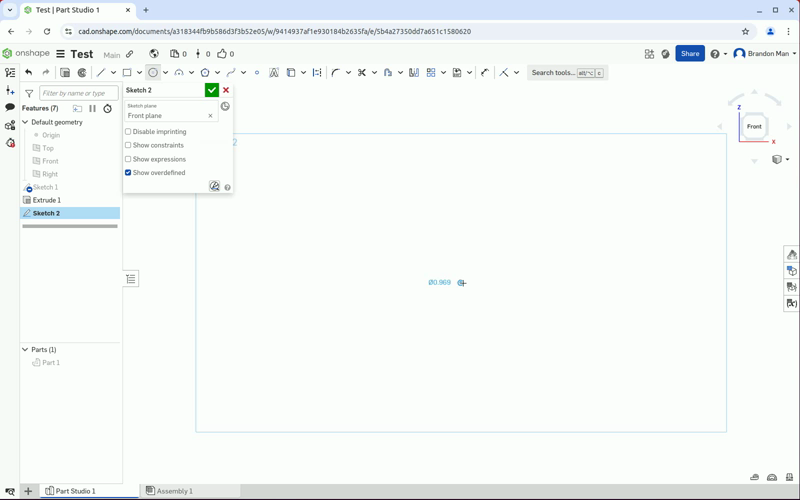
scroll(6)
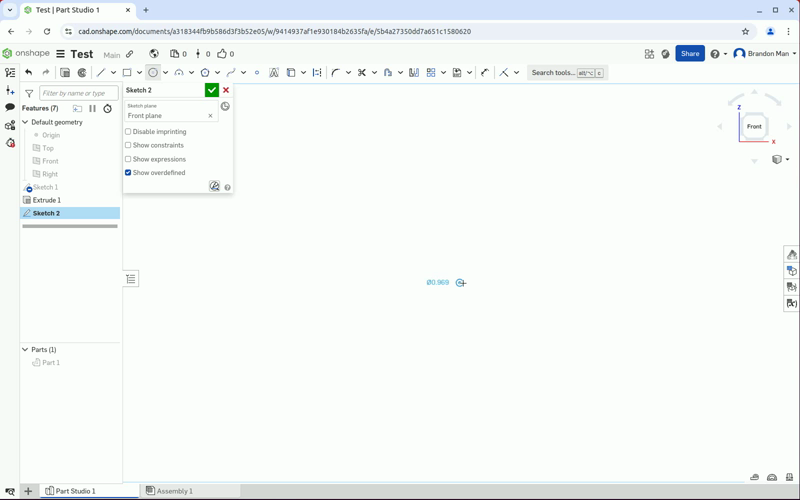
scroll(6)
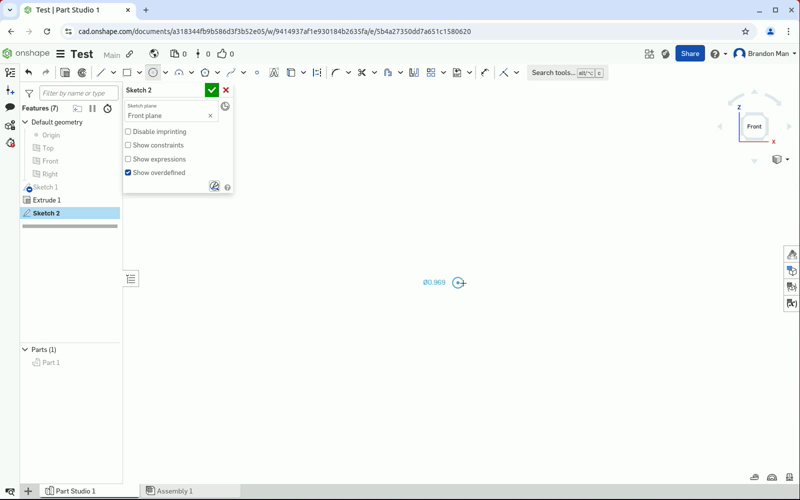
scroll(6)
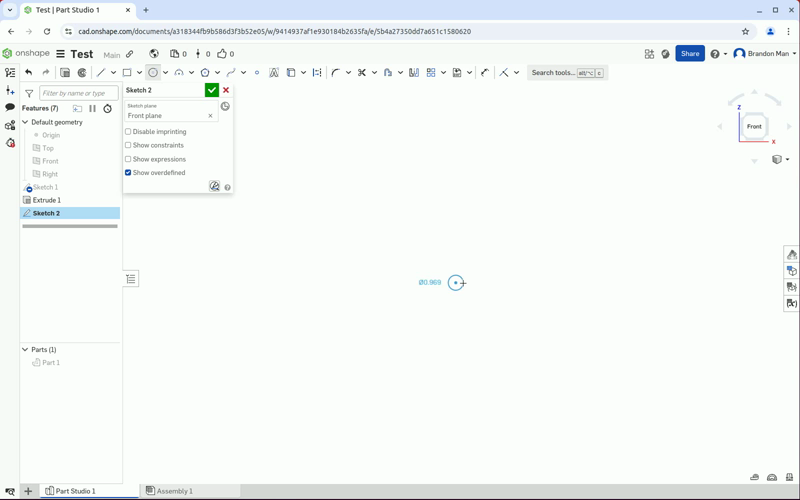
scroll(6)
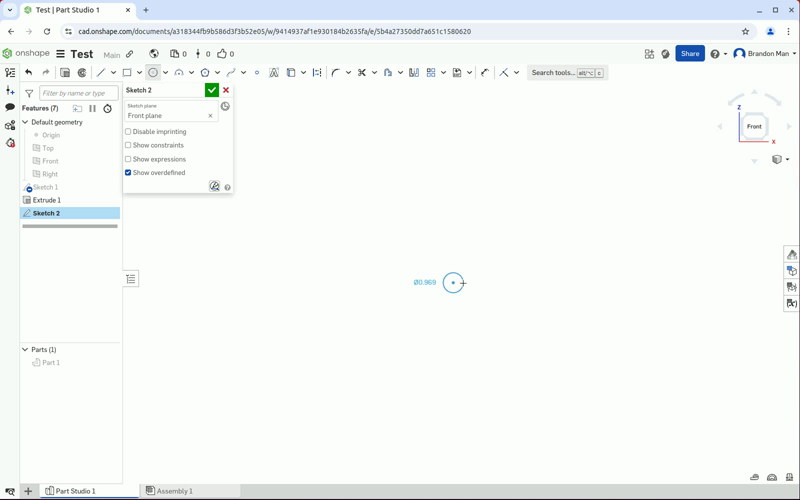
scroll(6)
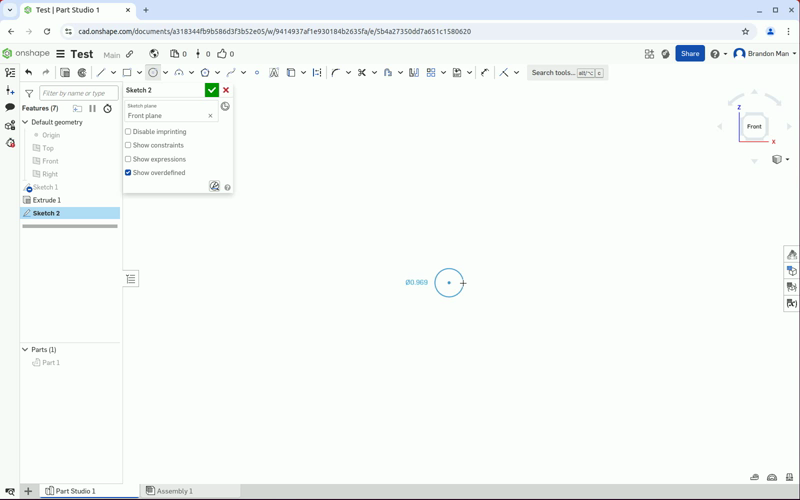
scroll(6)
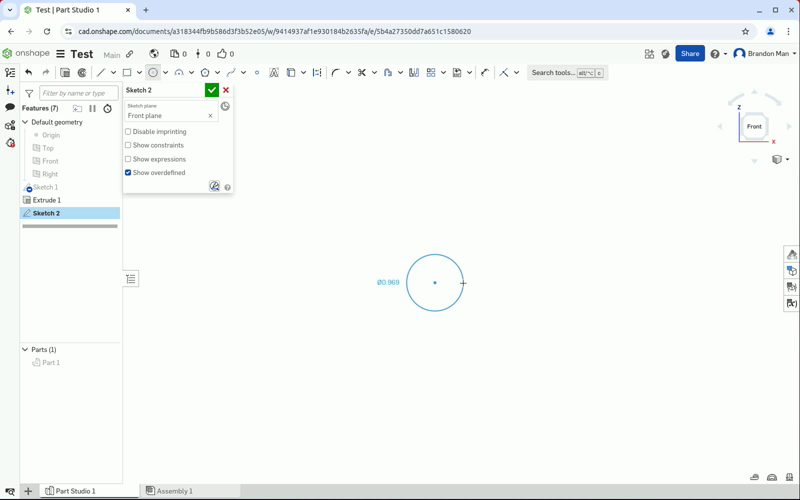
click(463, 282)
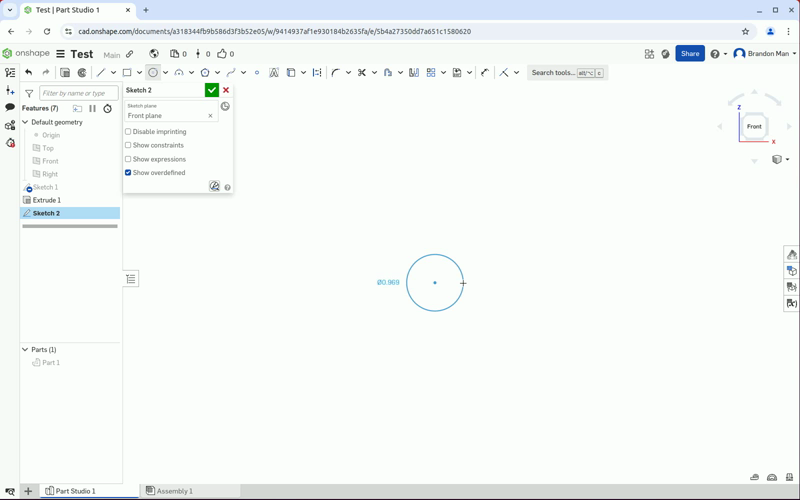
scroll(-6)
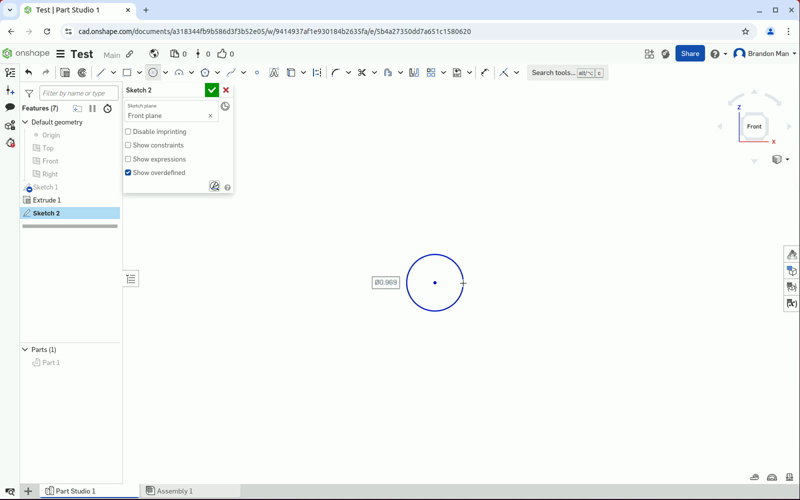
scroll(-6)
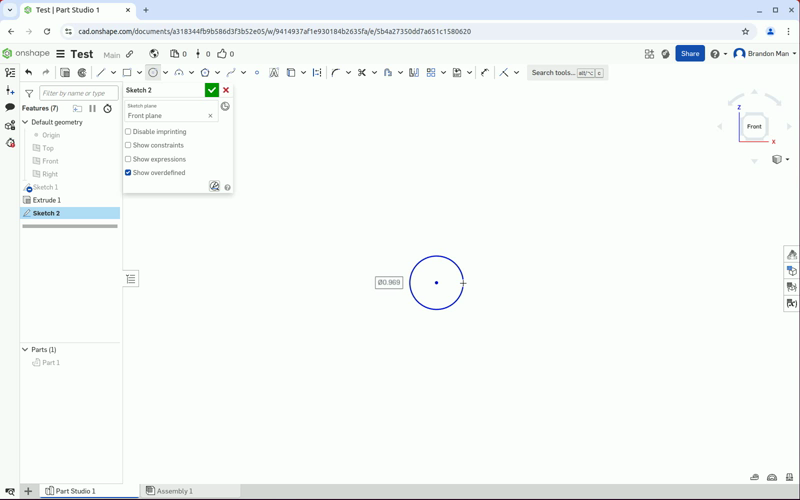
scroll(-6)
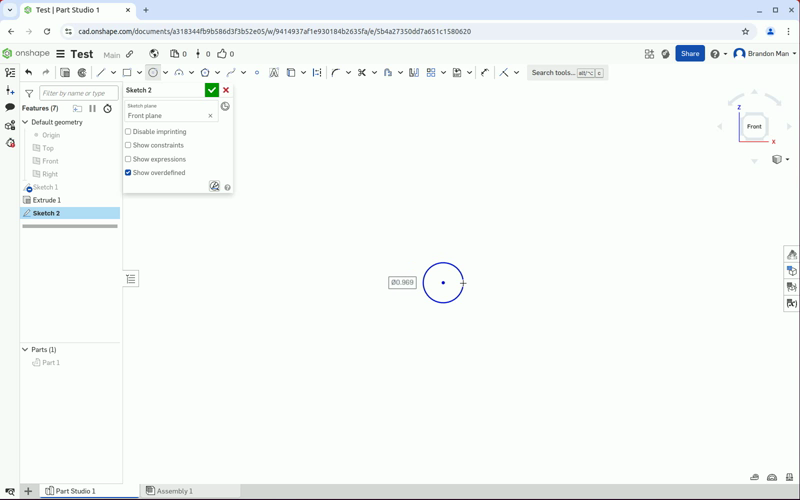
scroll(-6)
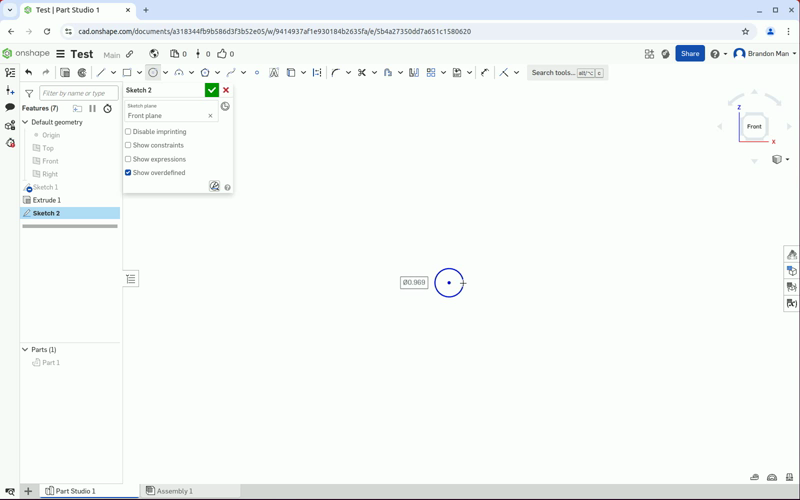
scroll(-6)
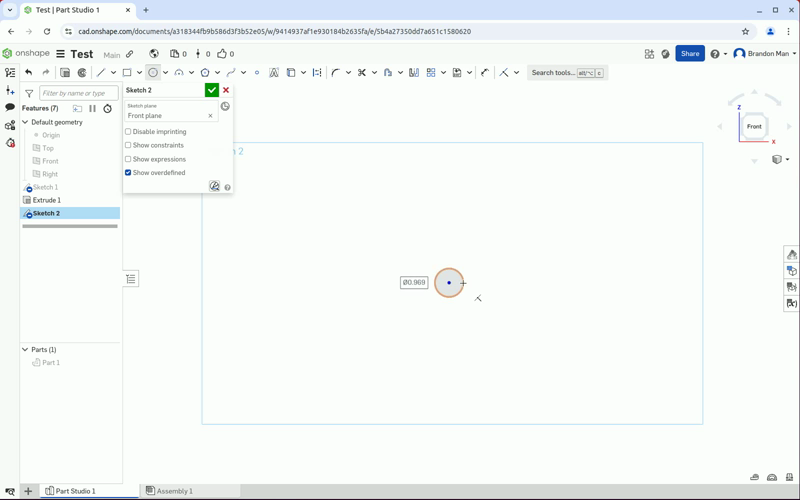
scroll(-6)
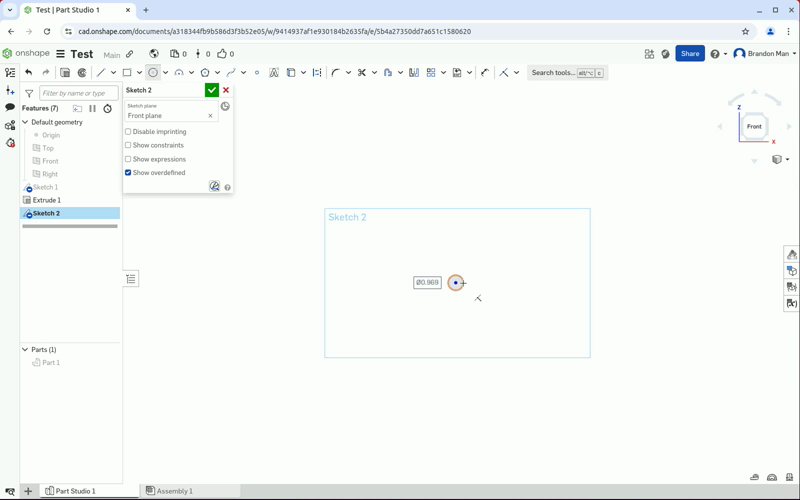
scroll(-6)
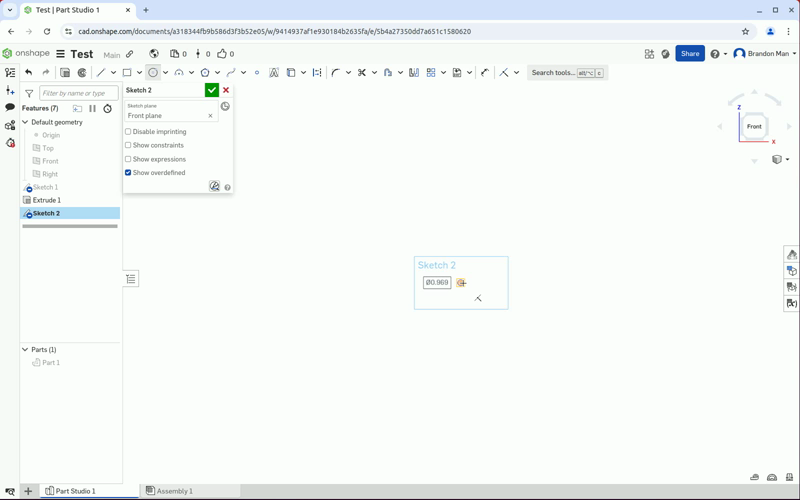
key(esc)
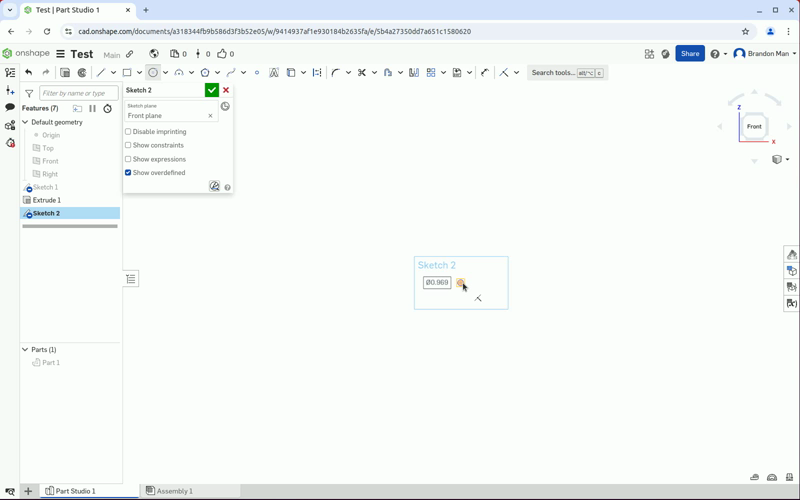
key(c)
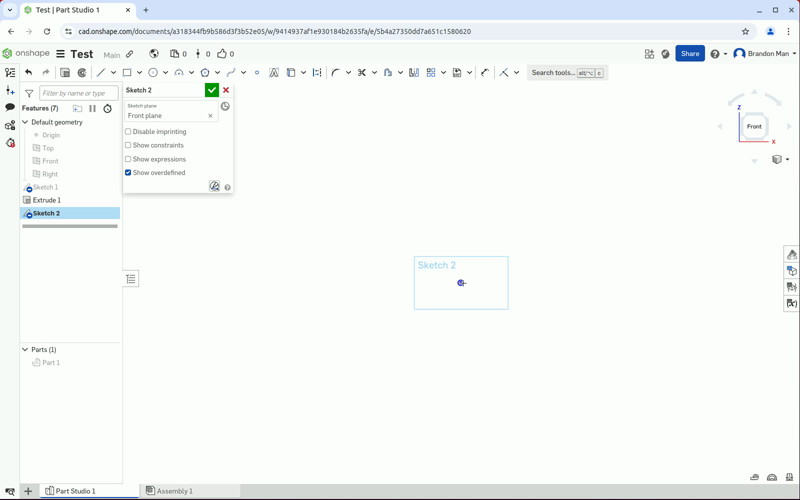
key_down(shift)
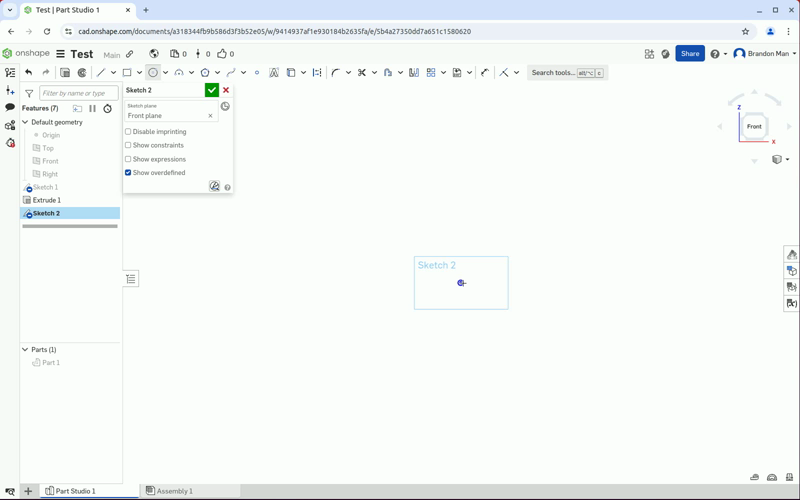
mouse_move(460, 282)
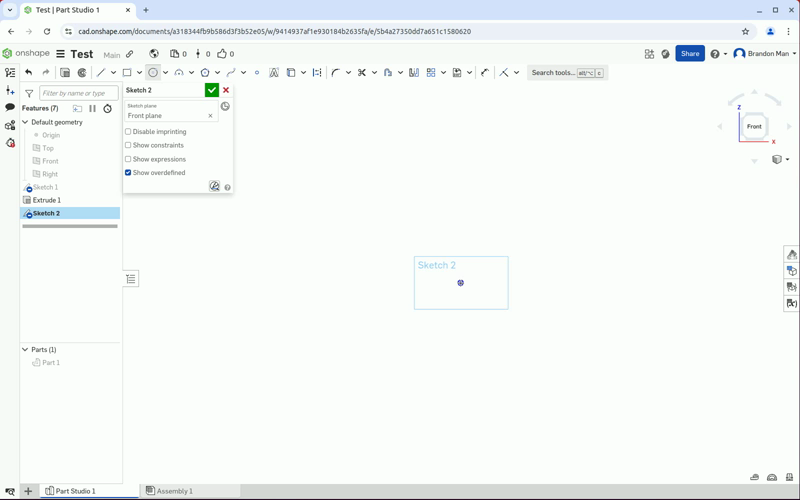
scroll(6)
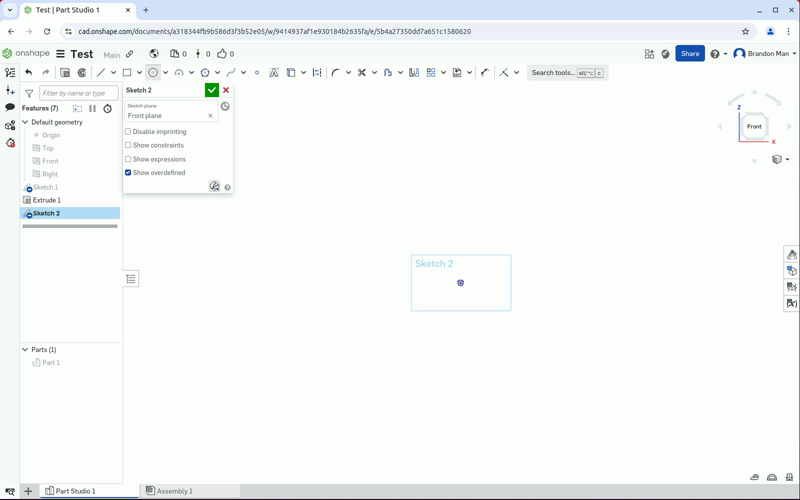
scroll(6)
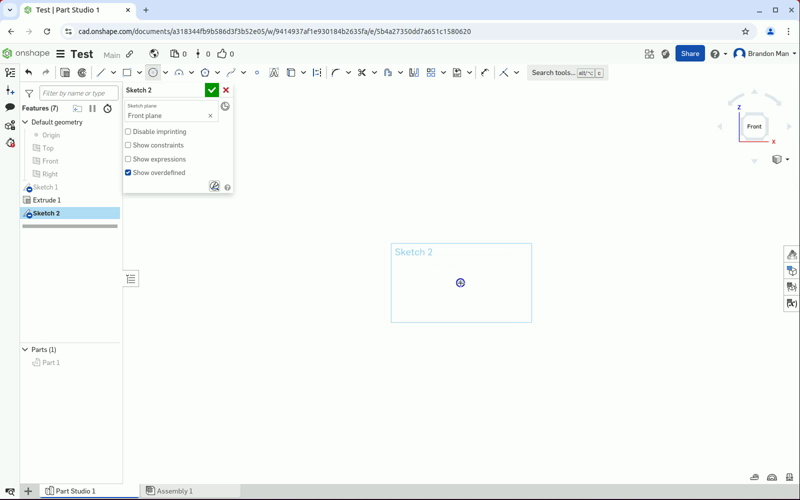
scroll(6)
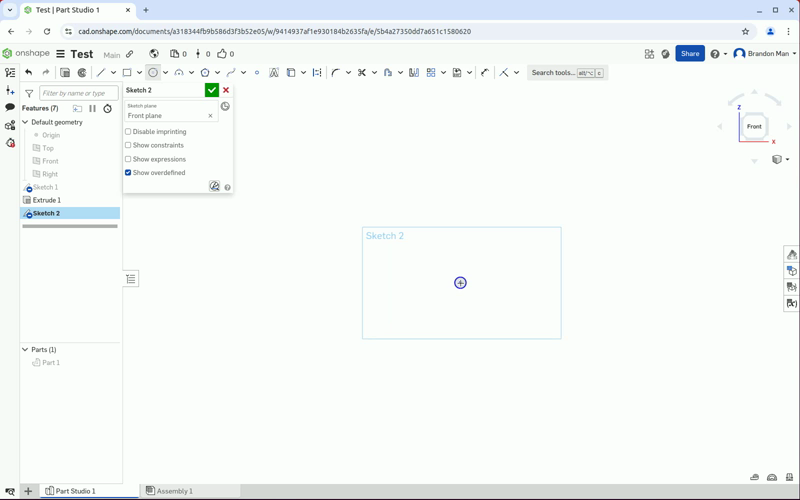
scroll(6)
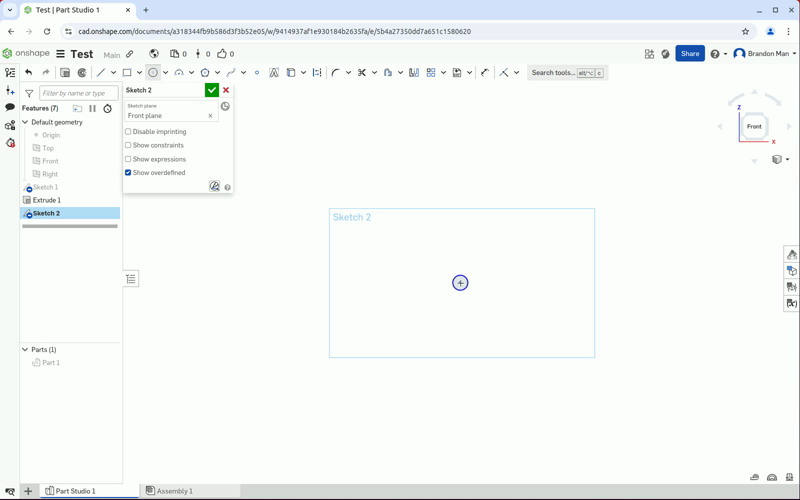
scroll(6)
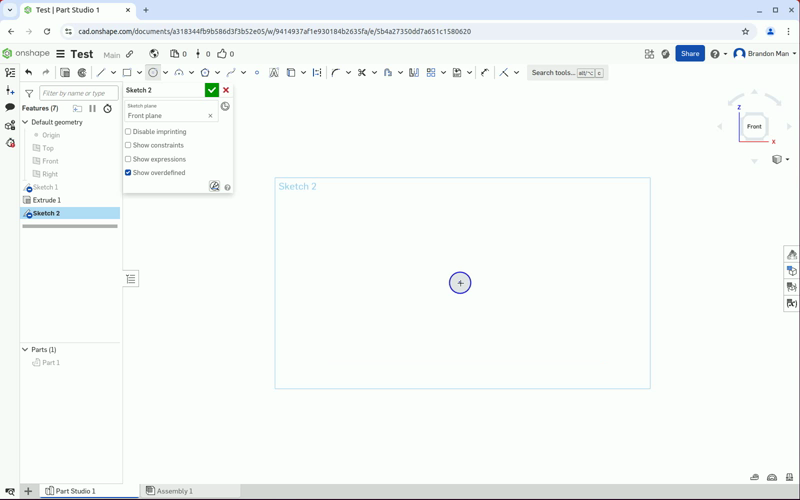
scroll(6)
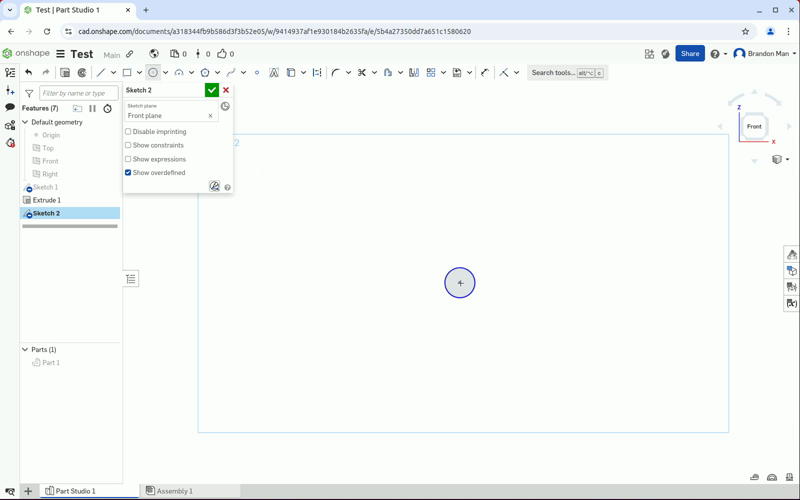
scroll(6)
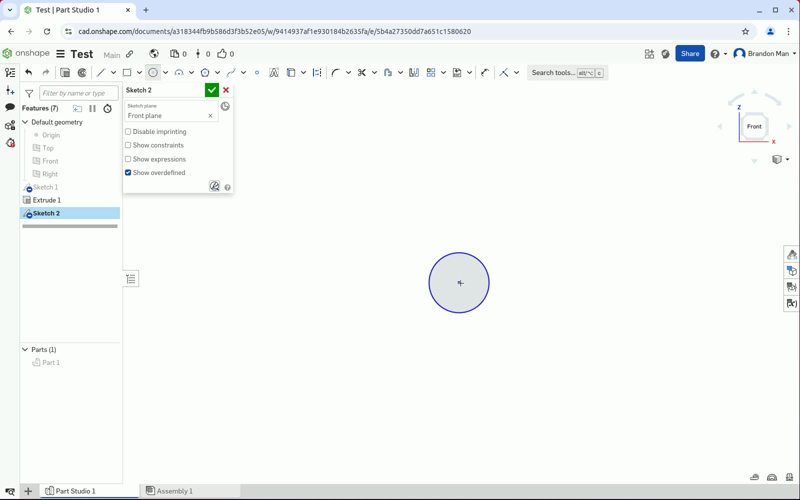
click(460, 282)
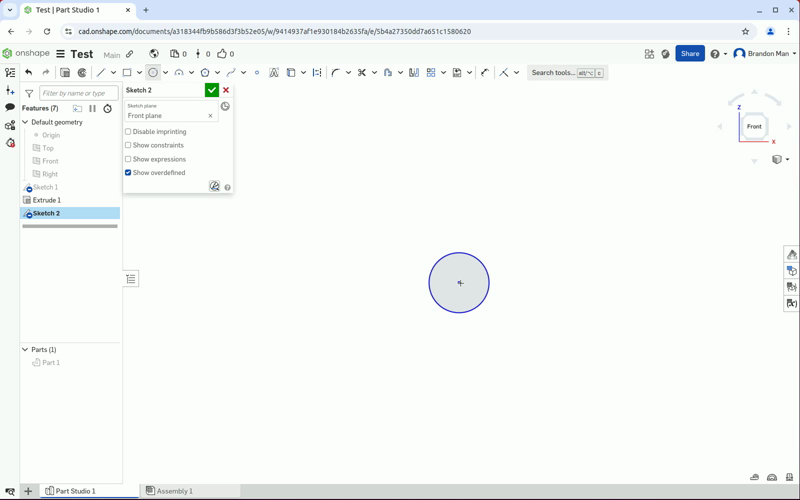
scroll(-6)
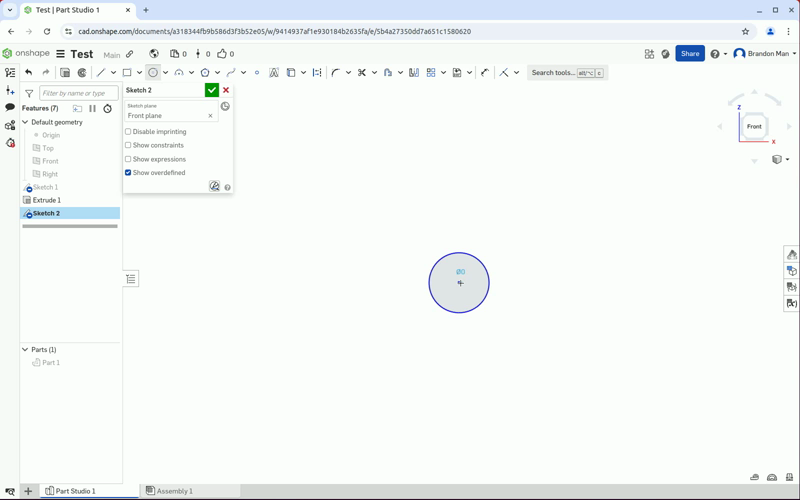
scroll(-6)
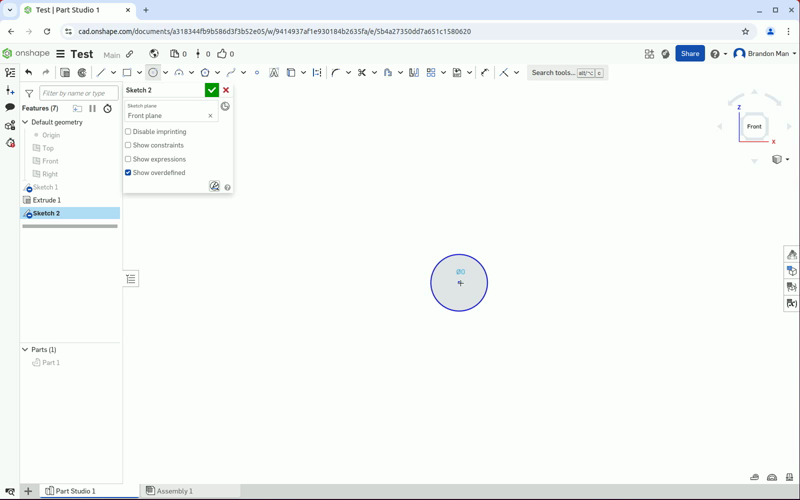
scroll(-6)
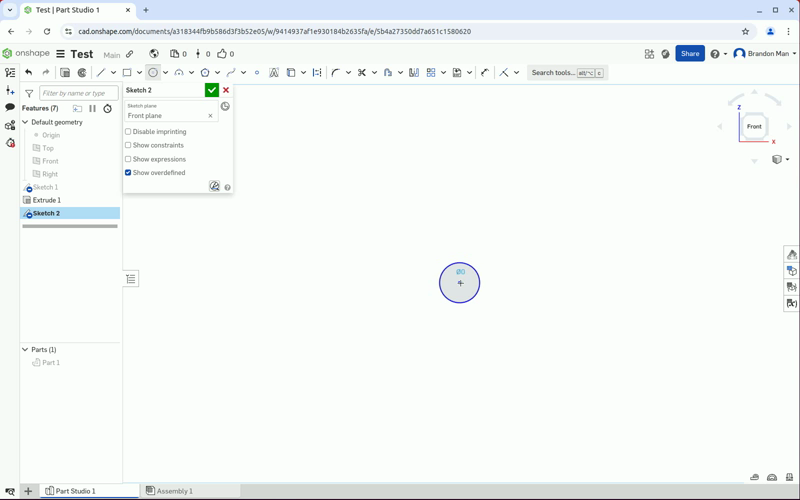
scroll(-6)
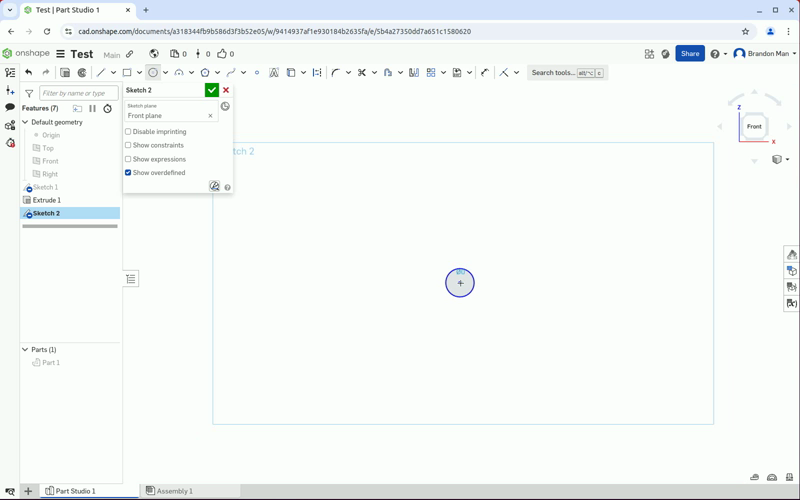
scroll(-6)
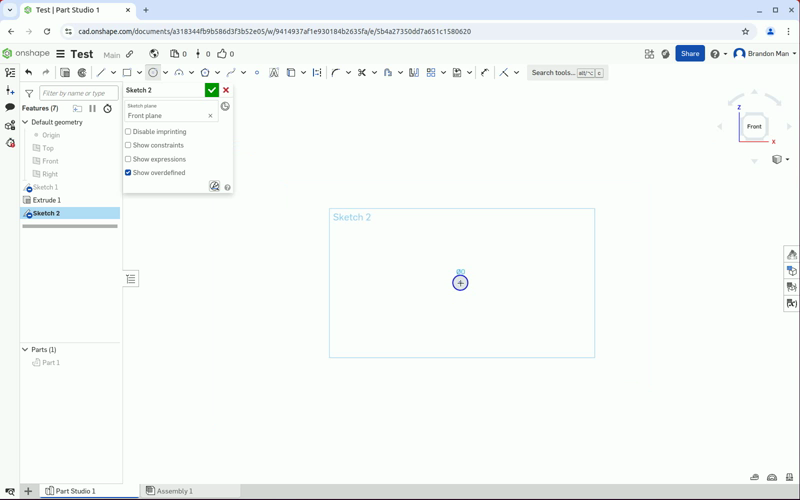
scroll(-6)
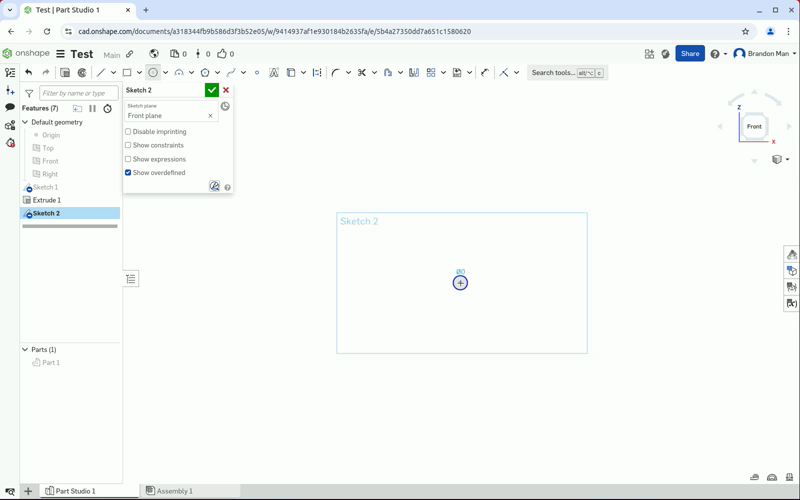
scroll(-6)
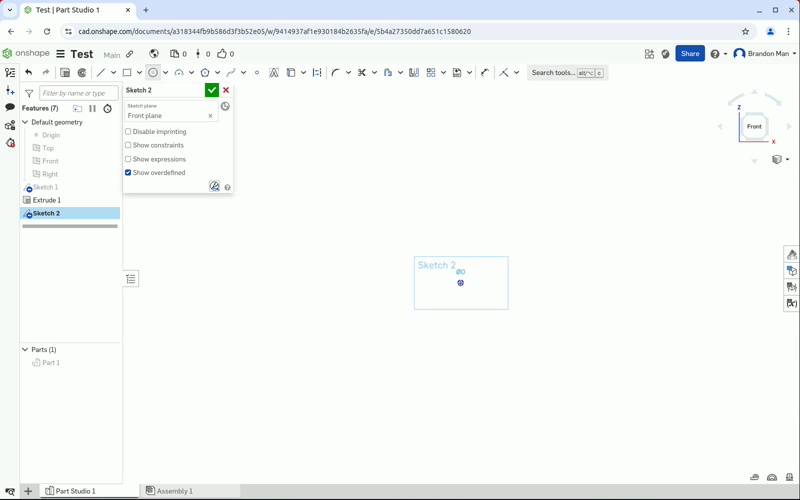
key_up(shift)
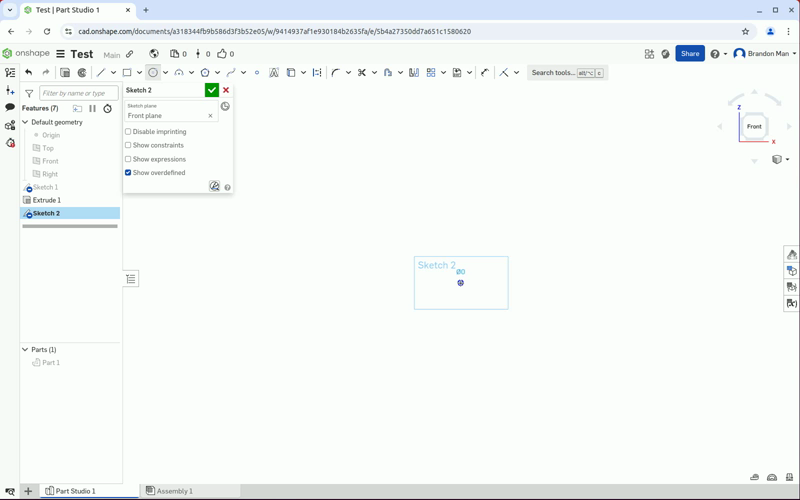
mouse_move(462, 282)
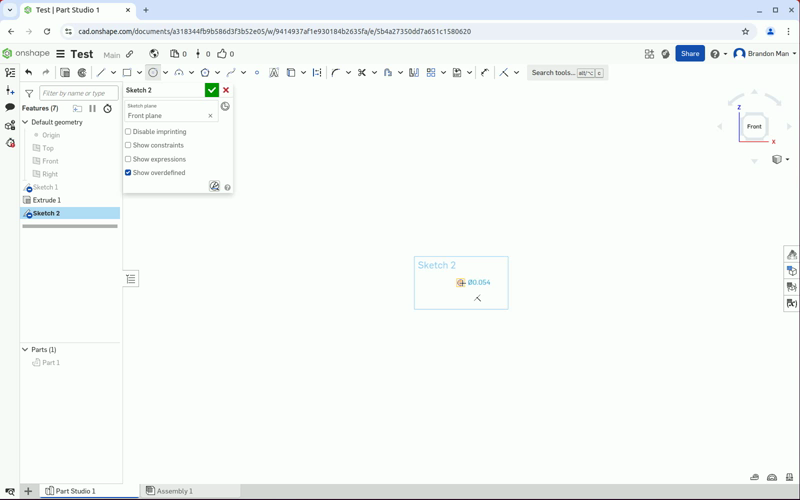
scroll(6)
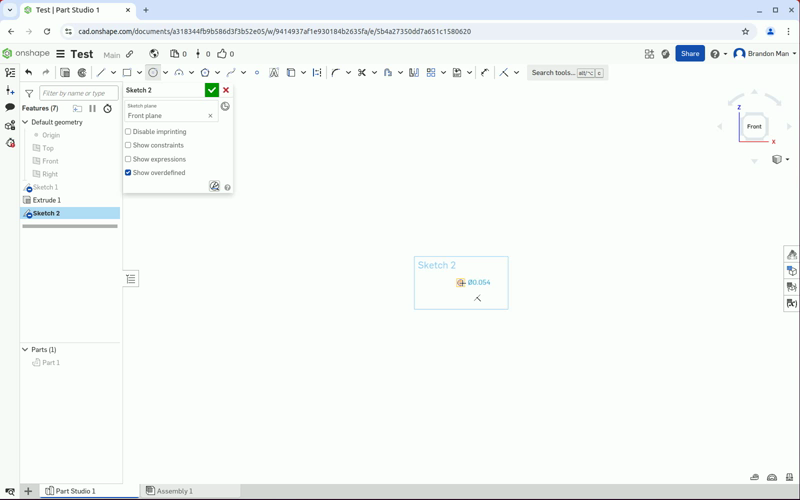
scroll(6)
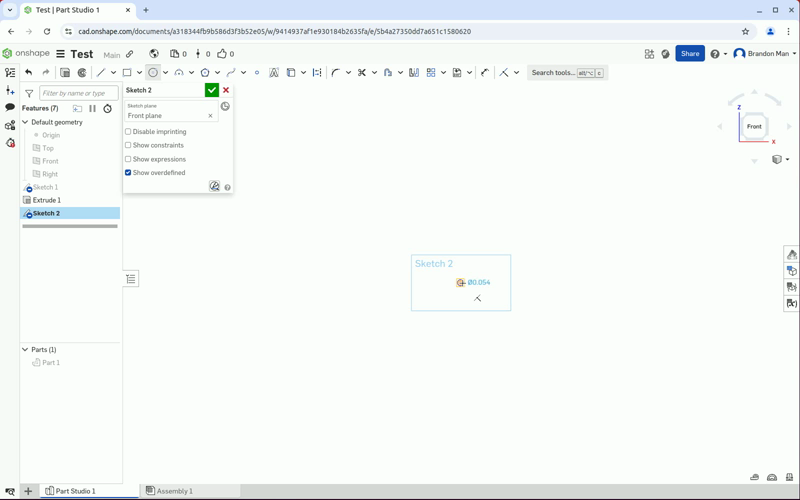
scroll(6)
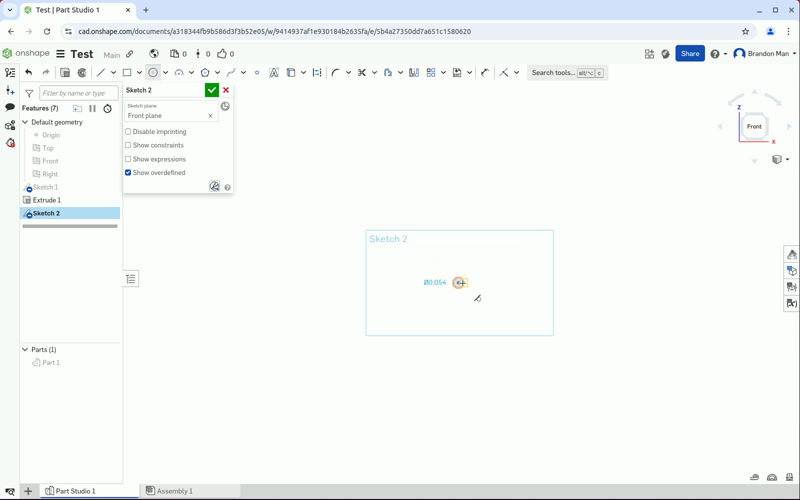
scroll(6)
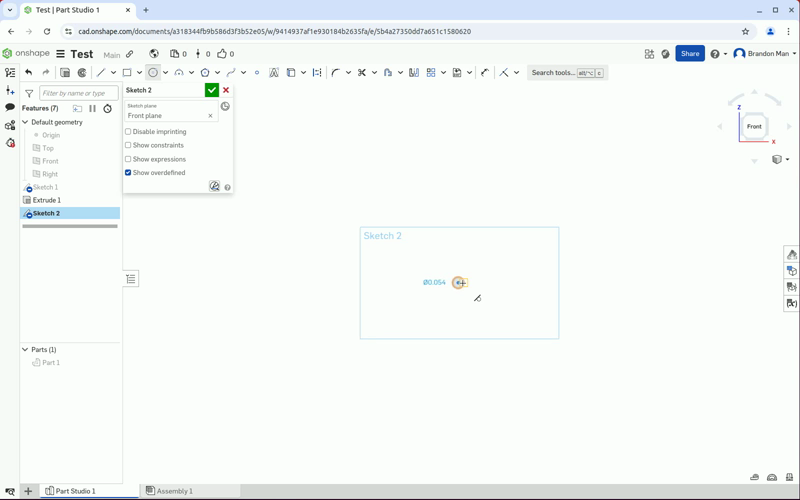
scroll(6)
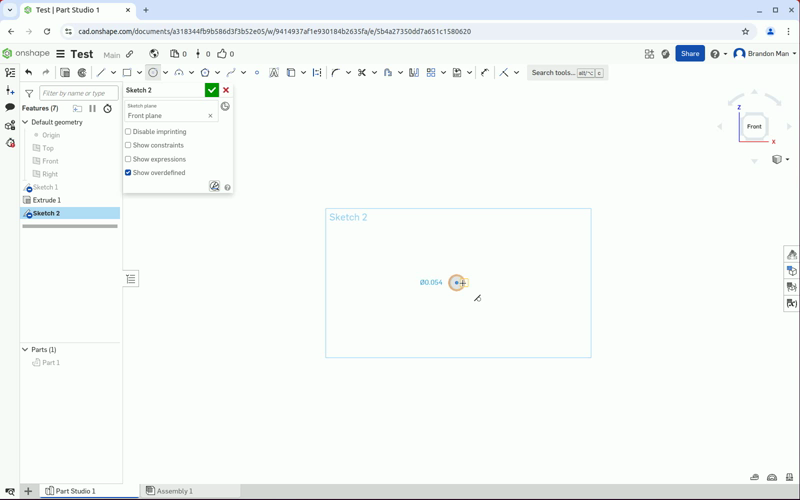
scroll(6)
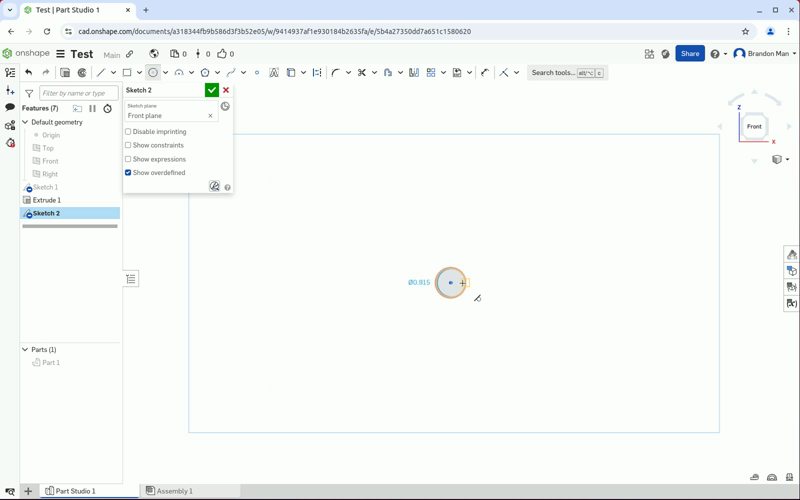
scroll(6)
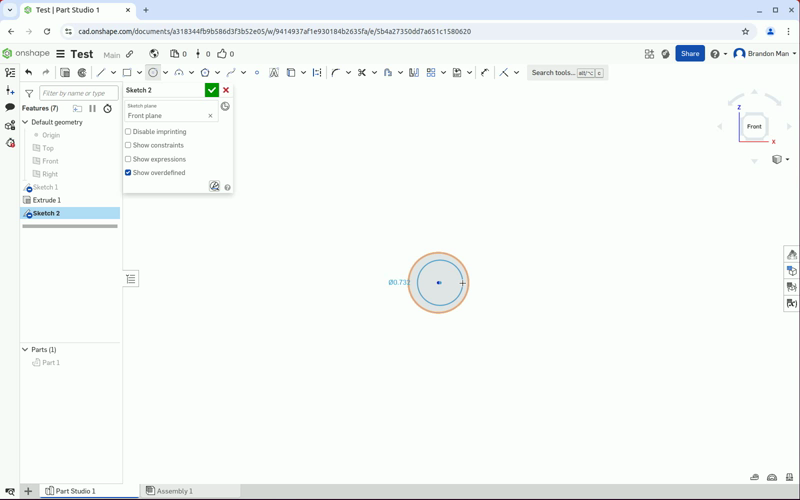
click(462, 282)
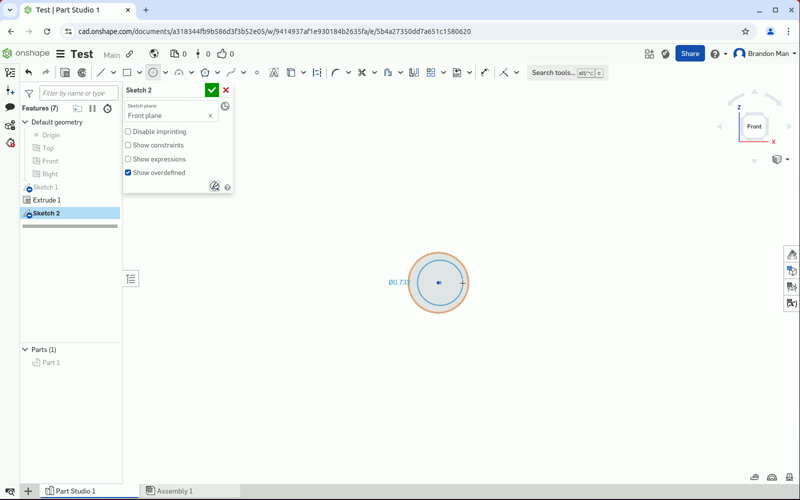
scroll(-6)
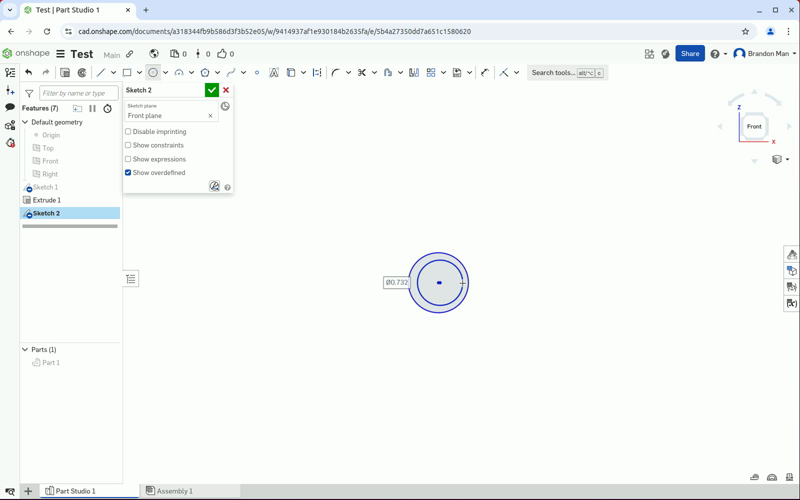
scroll(-6)
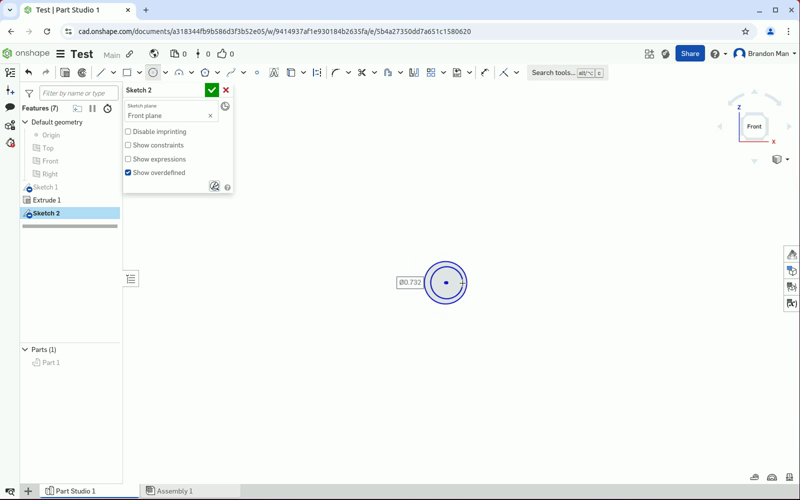
scroll(-6)
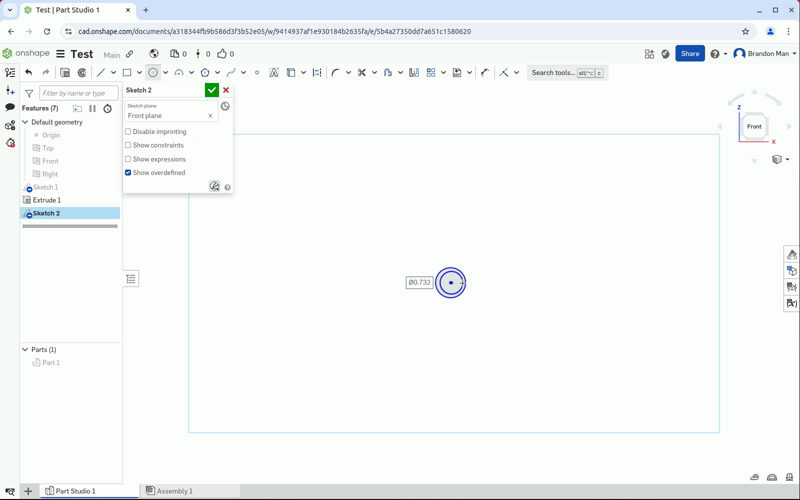
scroll(-6)
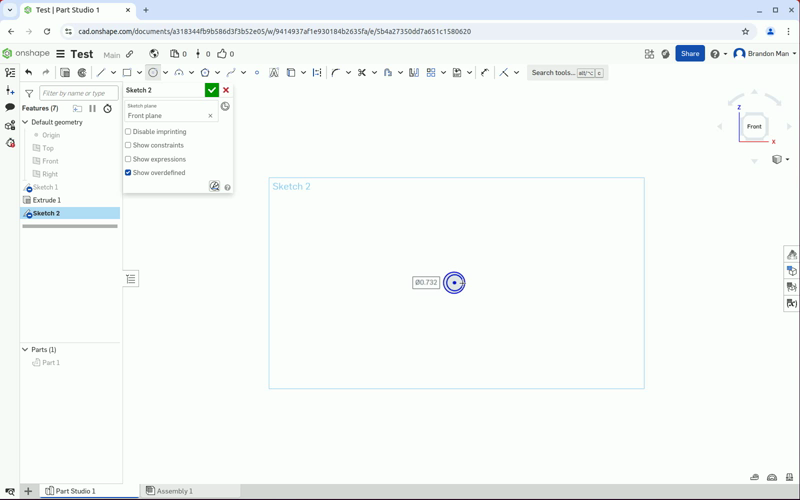
scroll(-6)
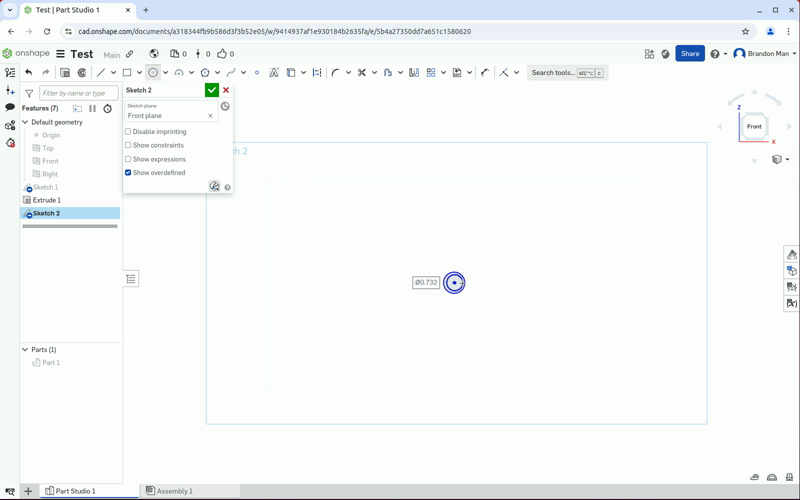
scroll(-6)
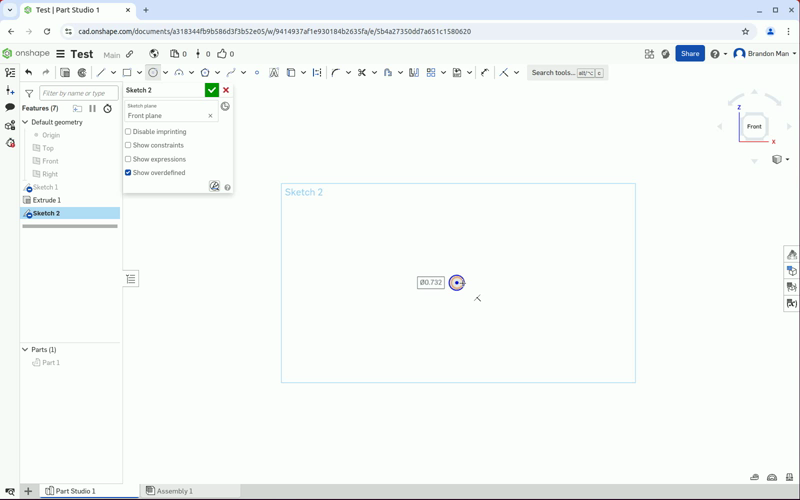
scroll(-6)
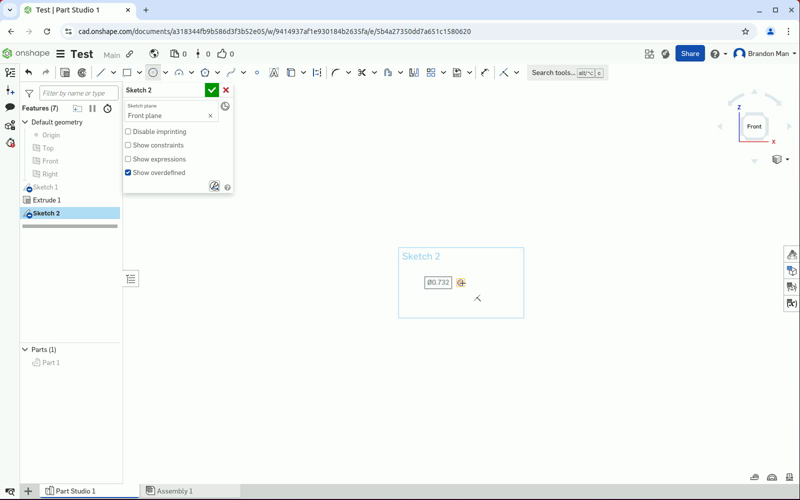
key(esc)
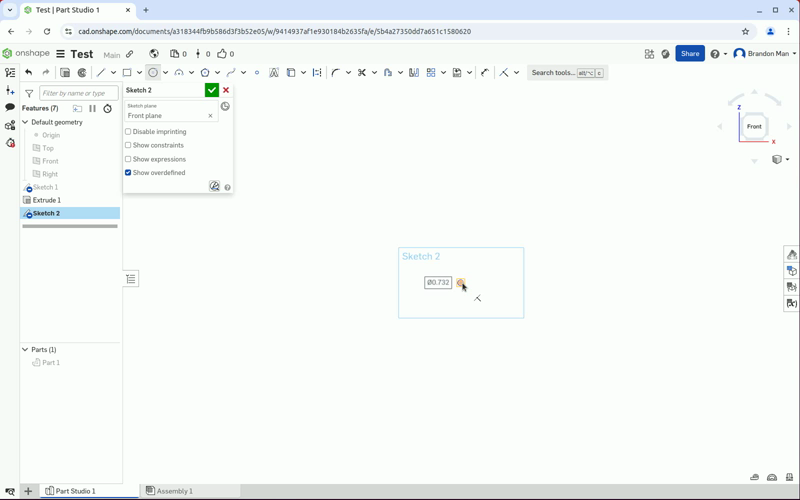
mouse_move(460, 280)
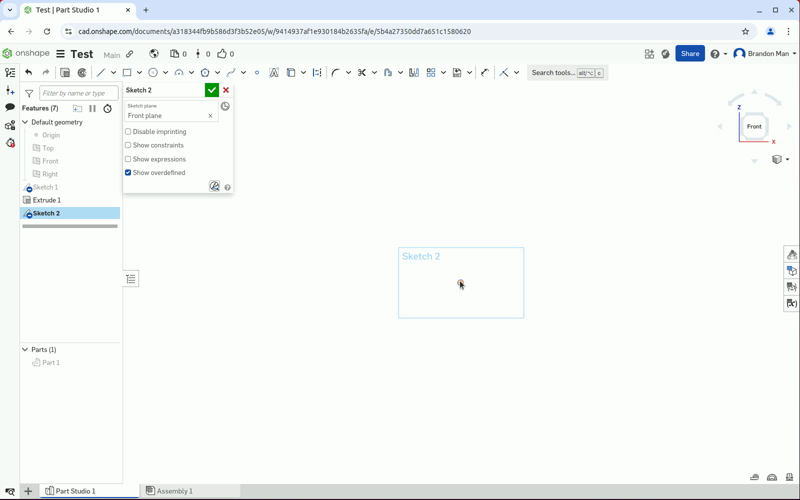
scroll(6)
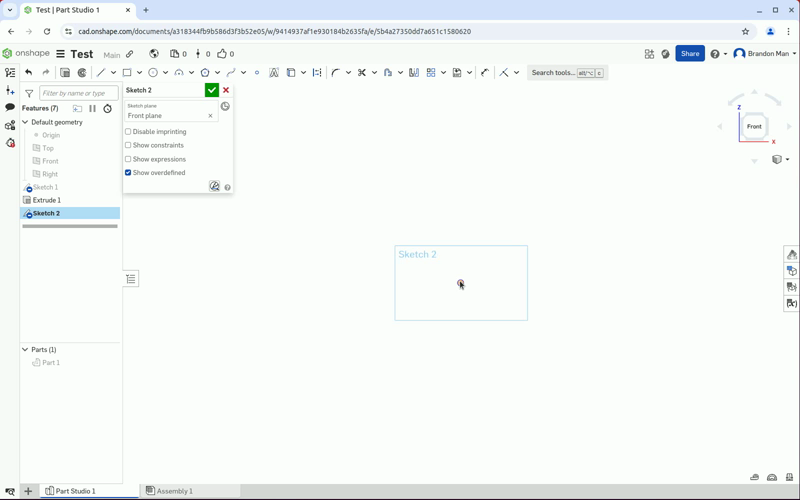
scroll(6)
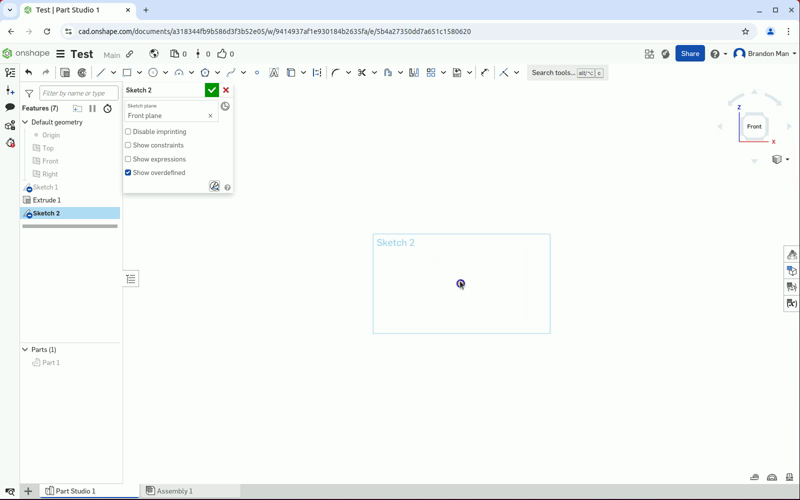
scroll(6)
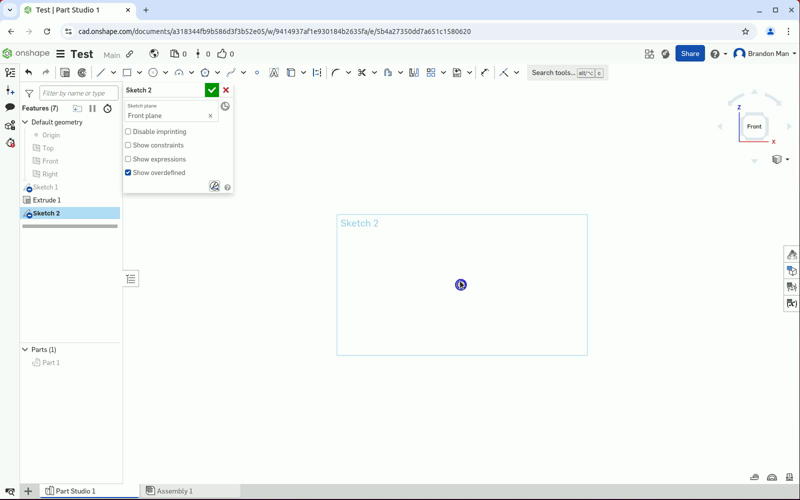
scroll(6)
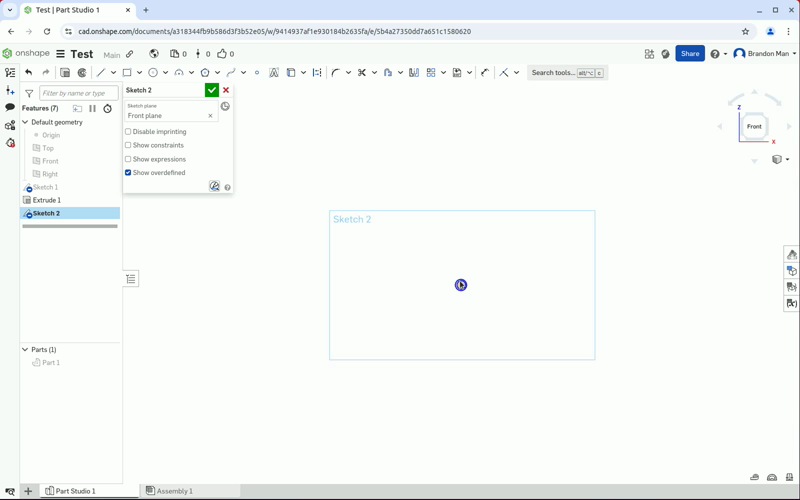
scroll(6)
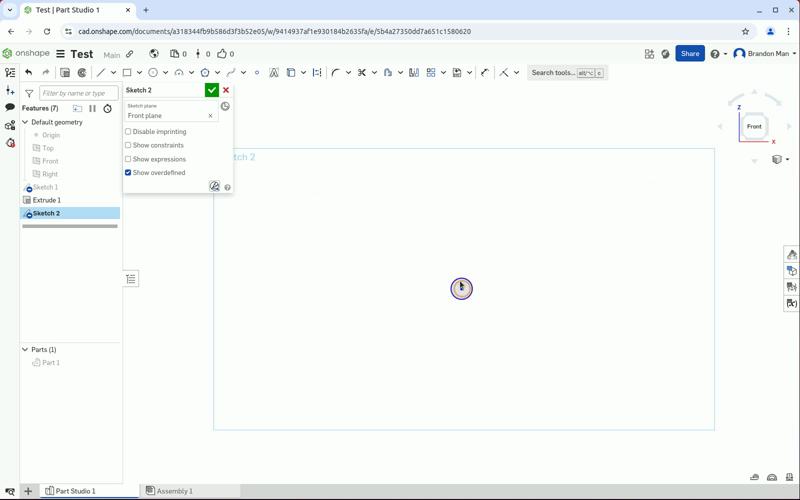
scroll(6)
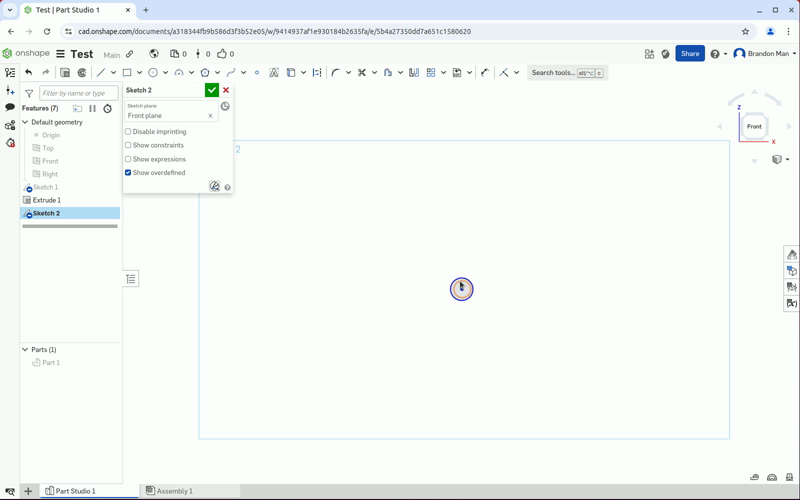
scroll(6)
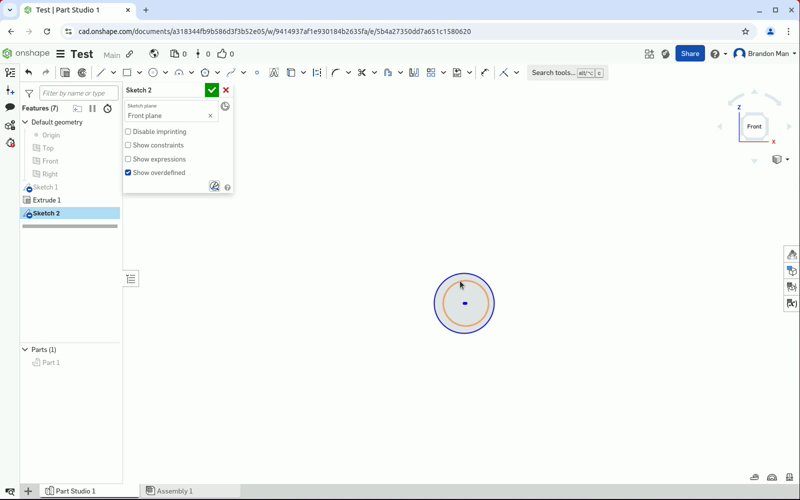
click(460, 280)
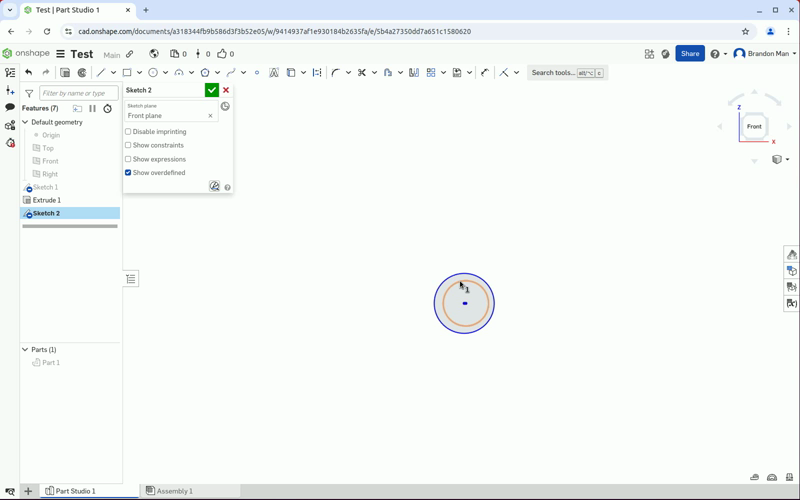
scroll(-6)
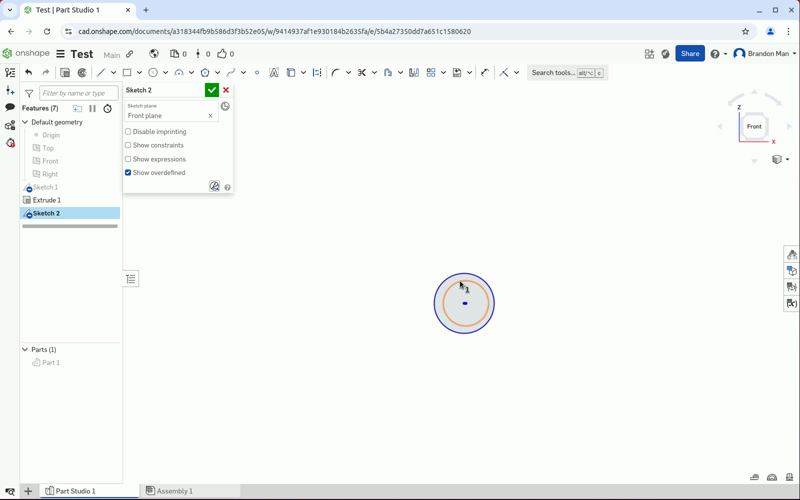
scroll(-6)
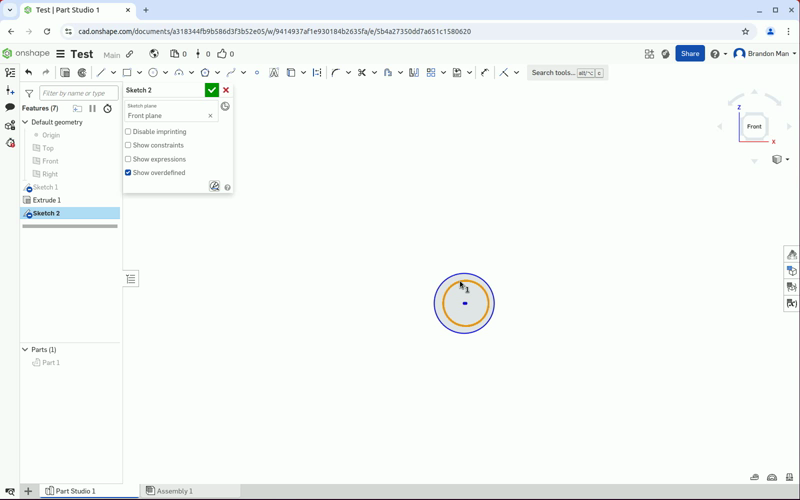
scroll(-6)
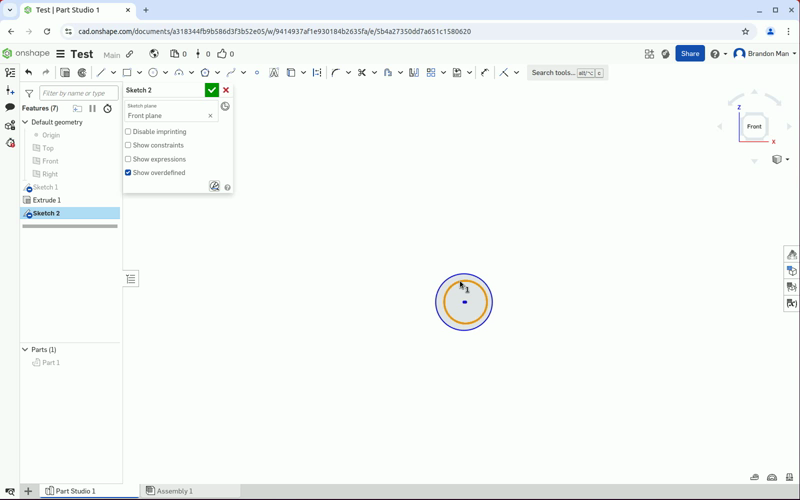
scroll(-6)
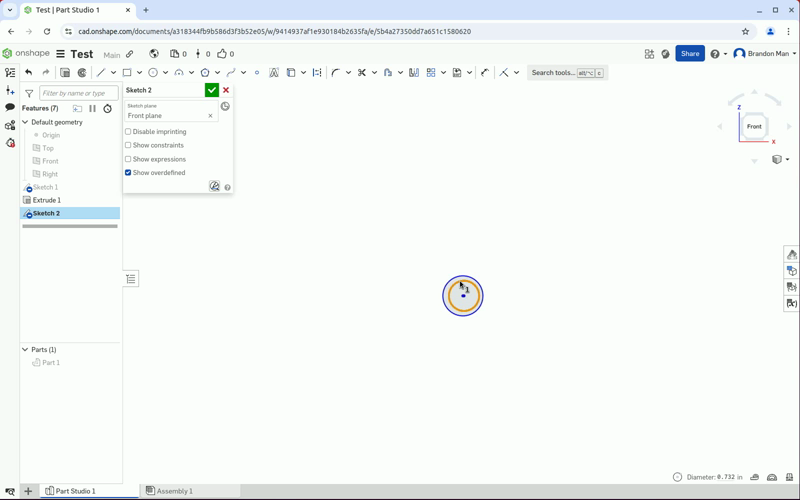
scroll(-6)
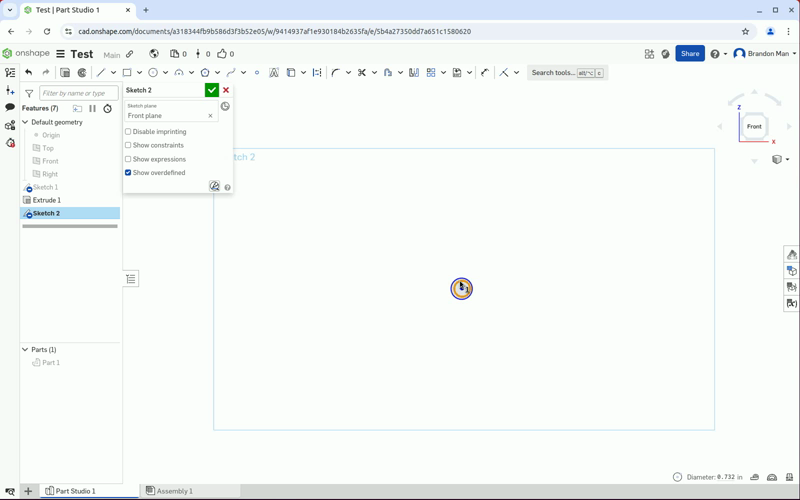
scroll(-6)
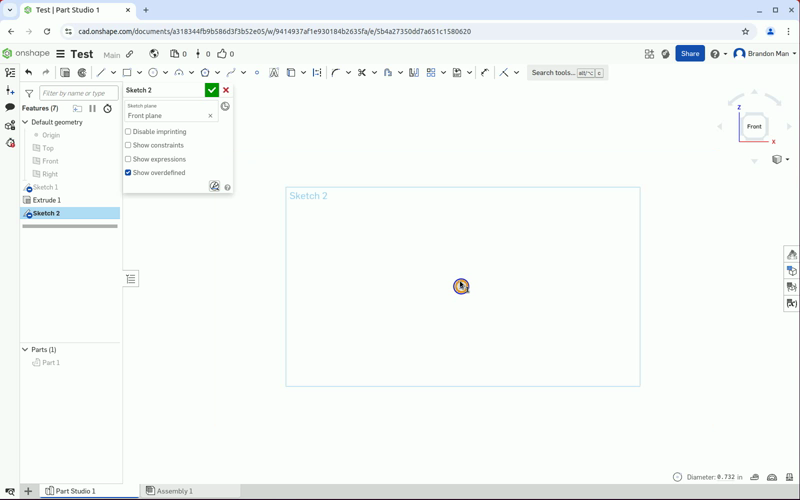
scroll(-6)
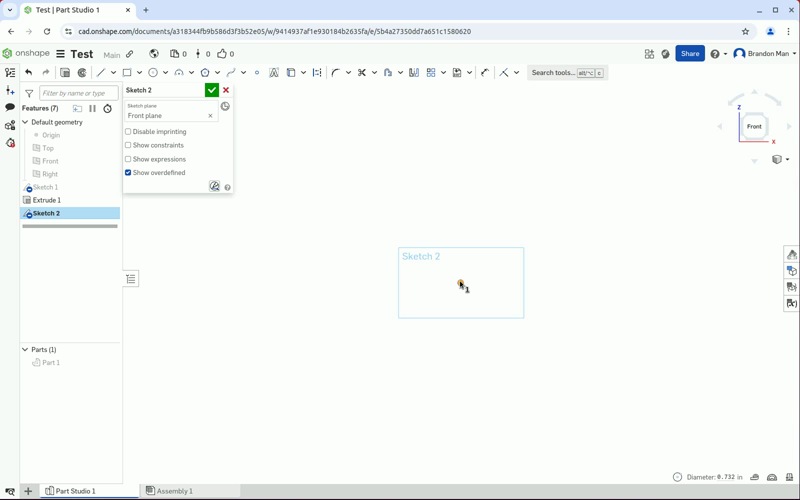
mouse_move(73, 352)
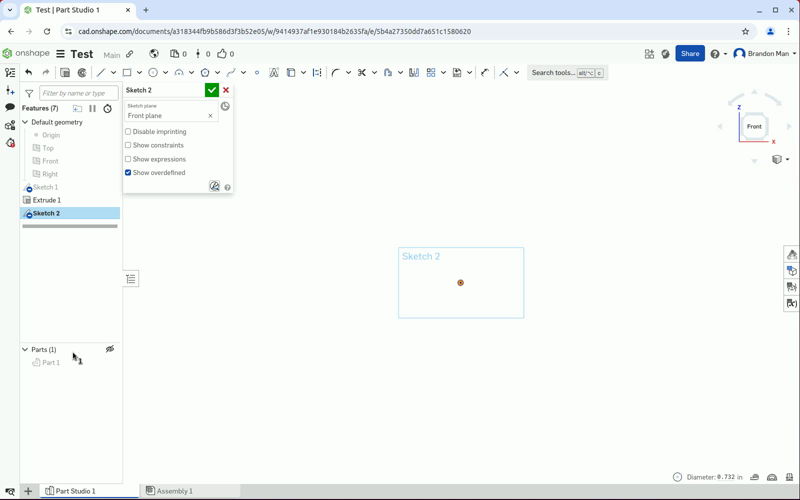
key(shift+y)
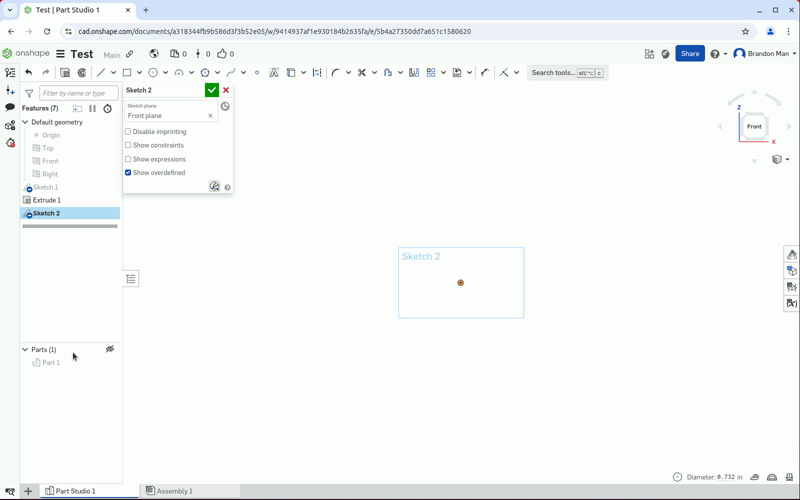
key(shift+e)
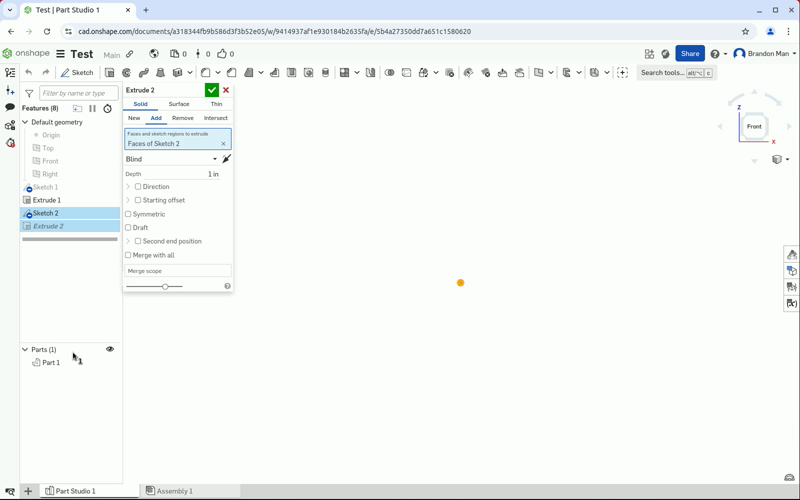
mouse_move(143, 106)
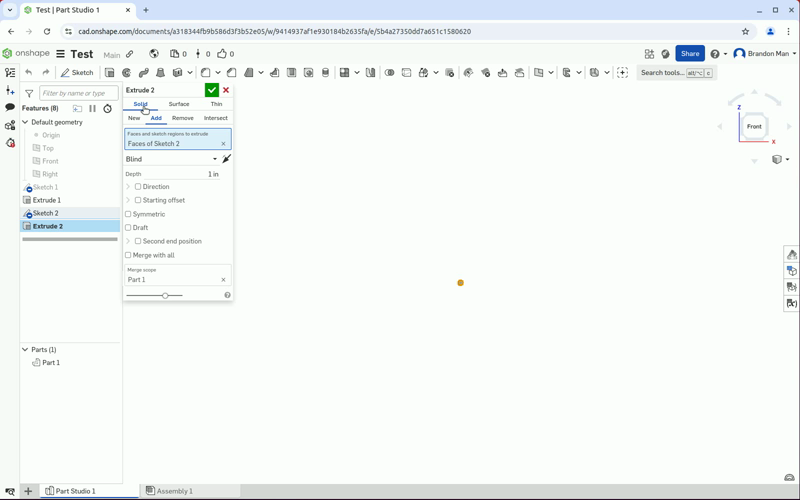
click(143, 106)
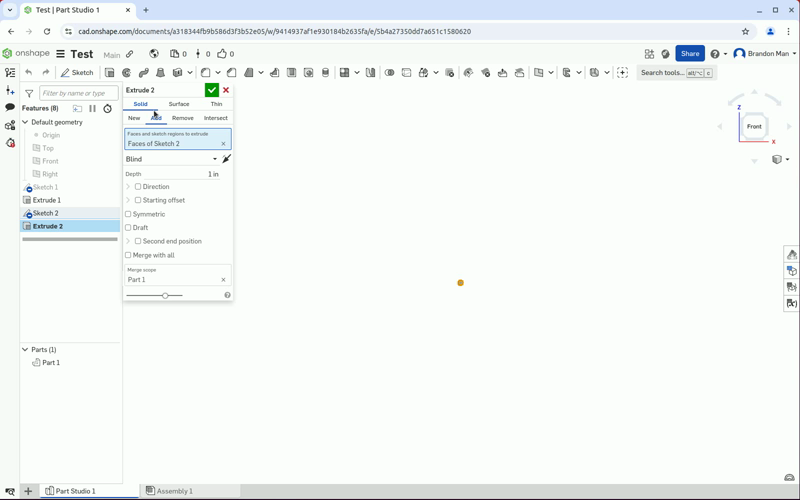
mouse_move(186, 120)
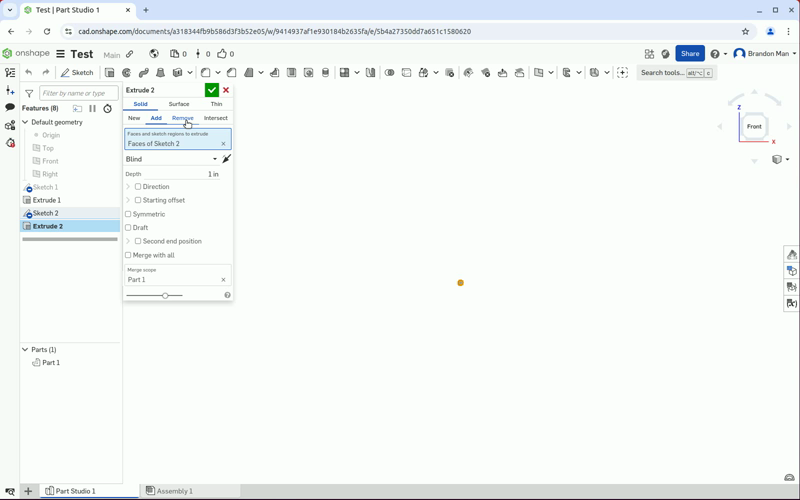
click(186, 120)
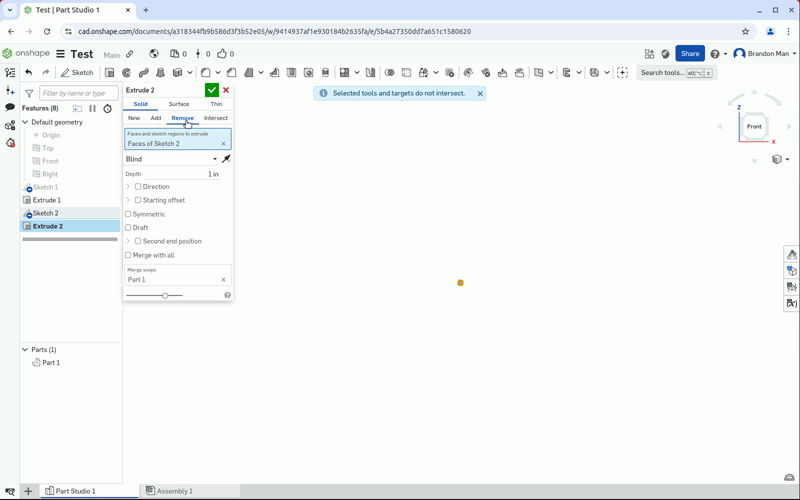
key(tab, 4)
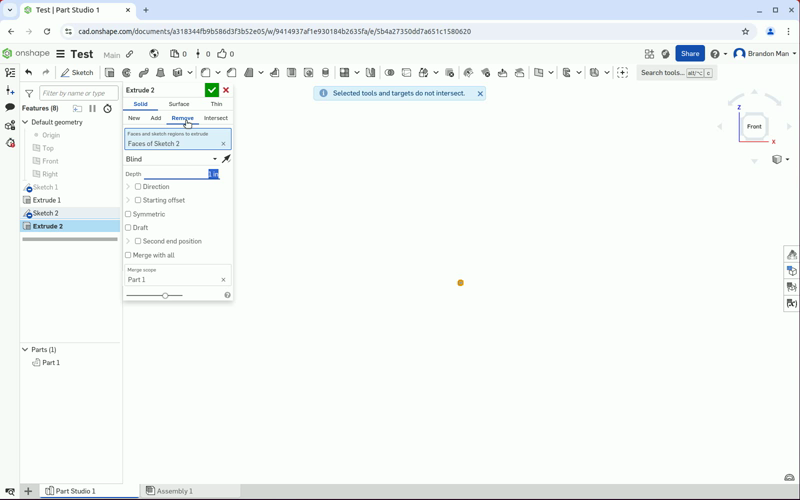
text(-1.204)
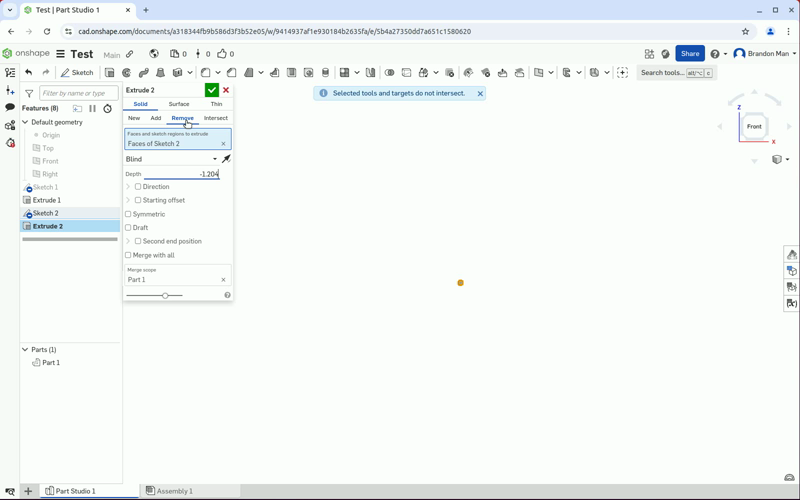
key(tab, 6)
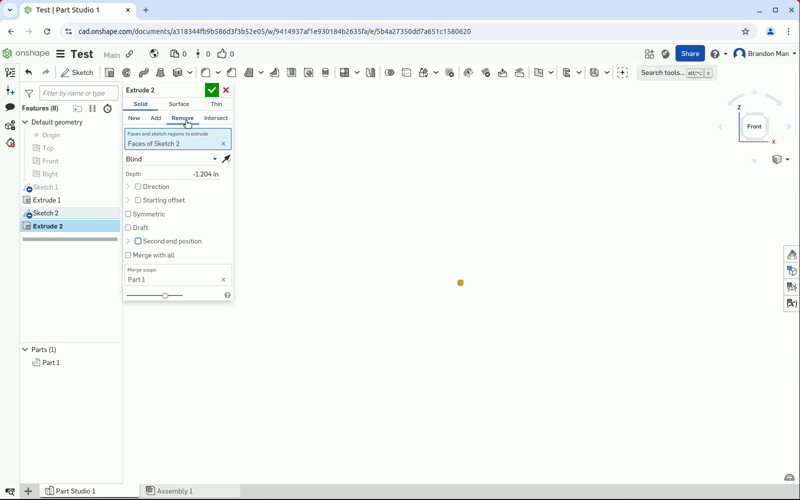
key(space)
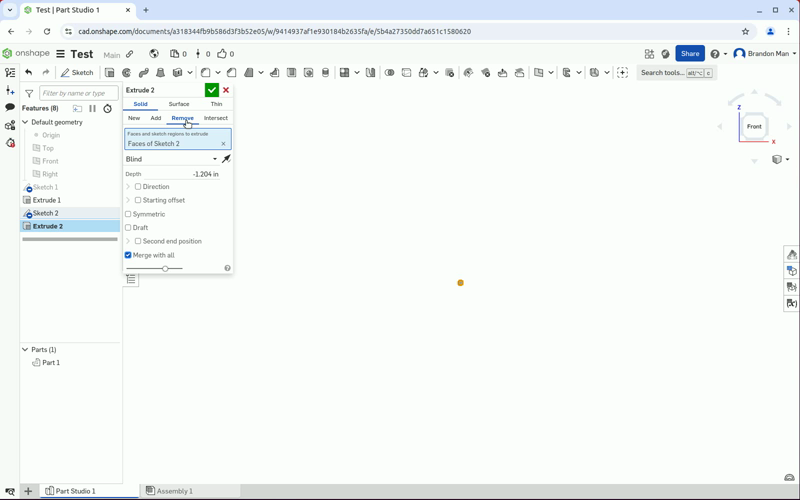
key(enter)
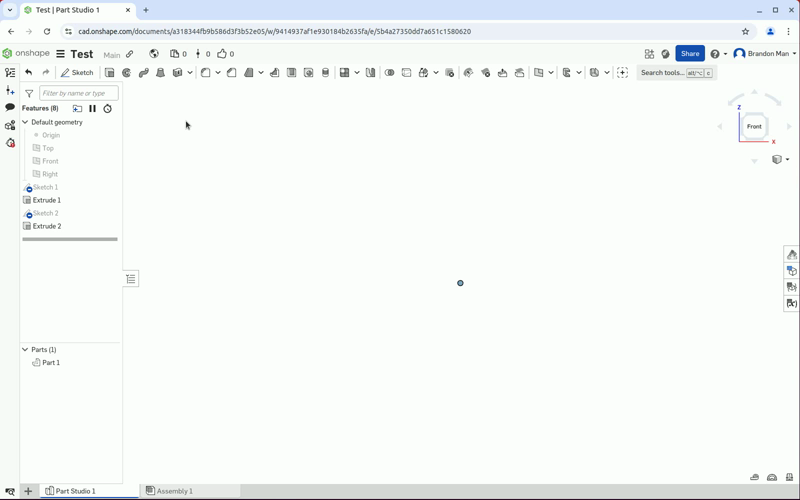
key(shift+h)
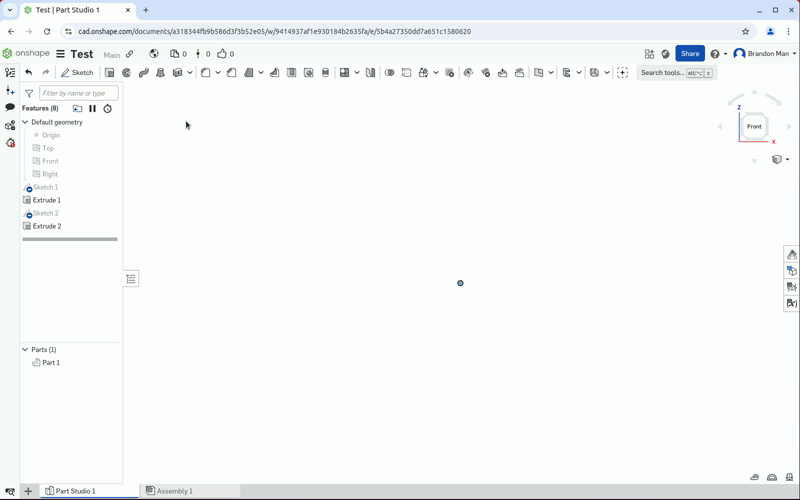
key(shift+h)
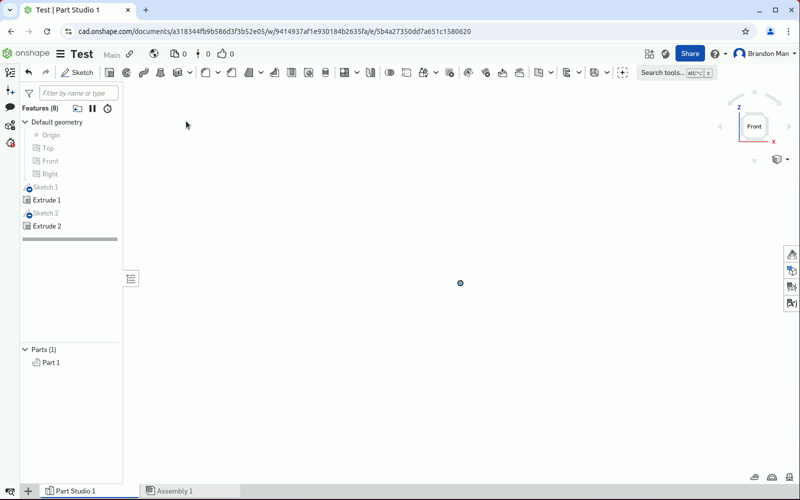
mouse_move(73, 189)
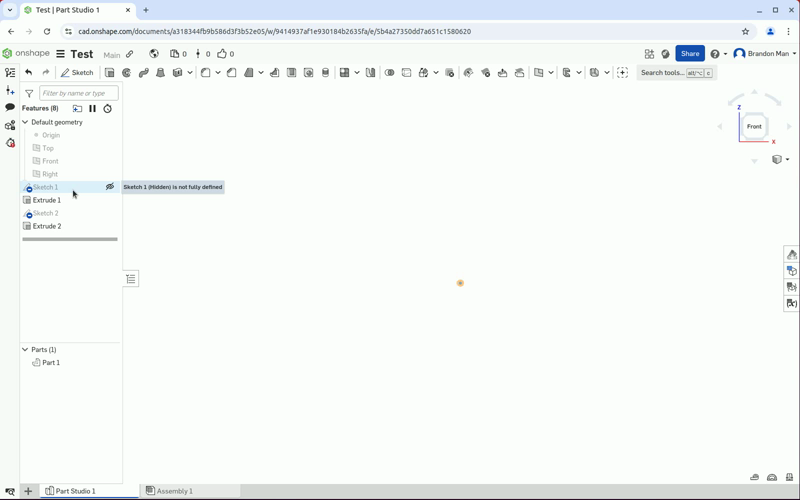
click(73, 189)
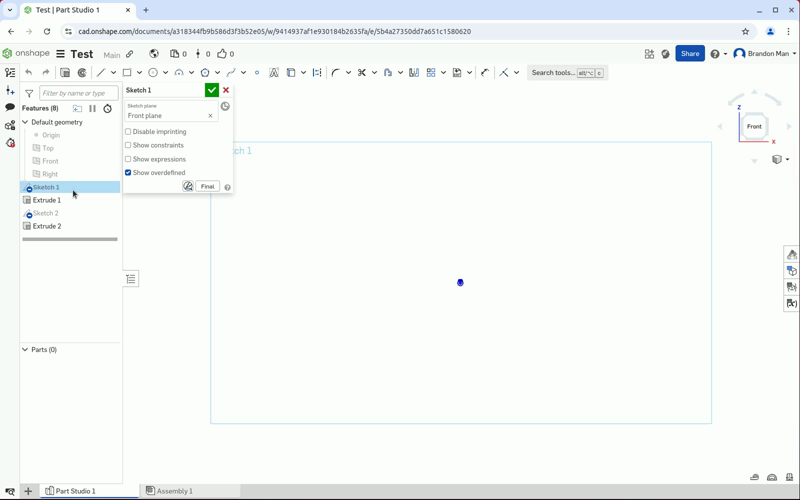
mouse_move(229, 92)
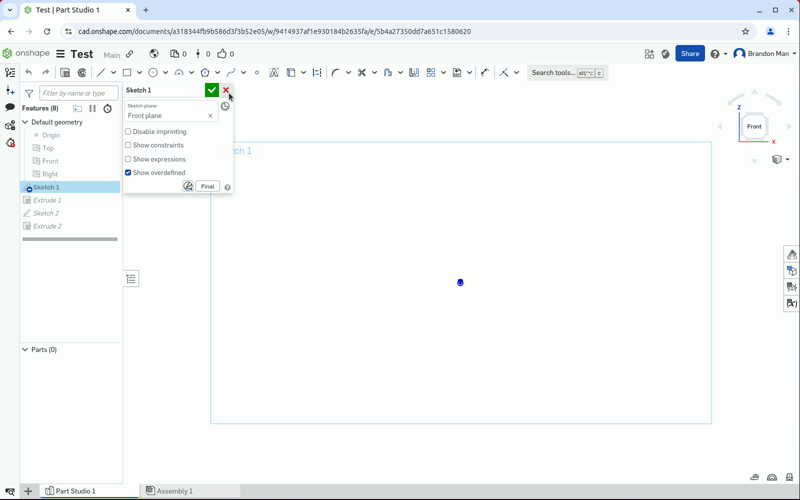
click(229, 92)
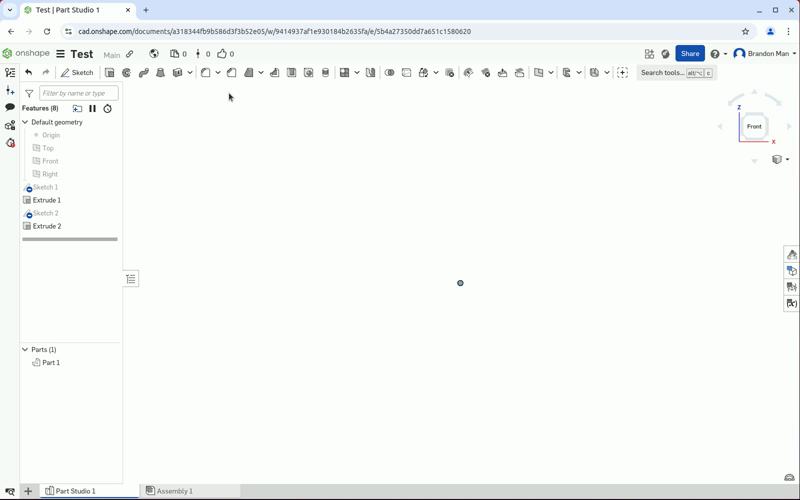
mouse_move(541, 75)
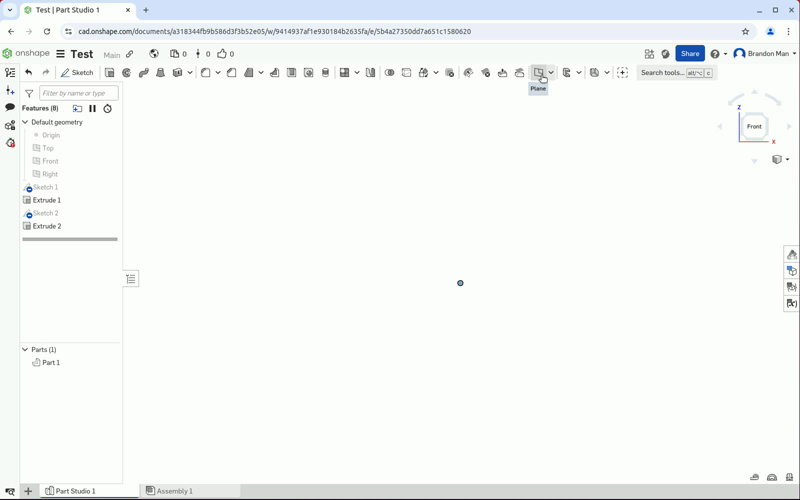
click(541, 75)
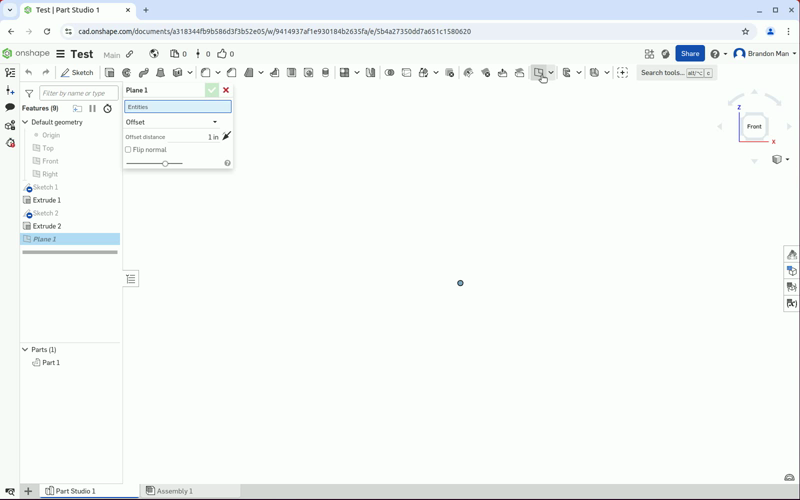
mouse_move(73, 163)
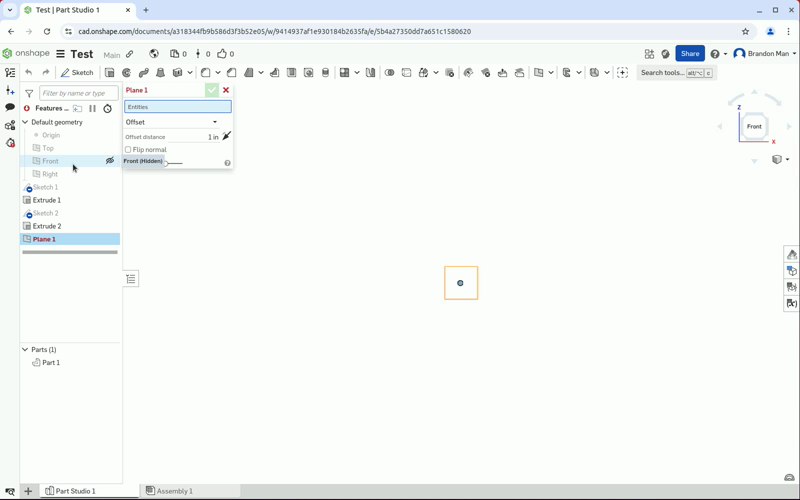
click(73, 163)
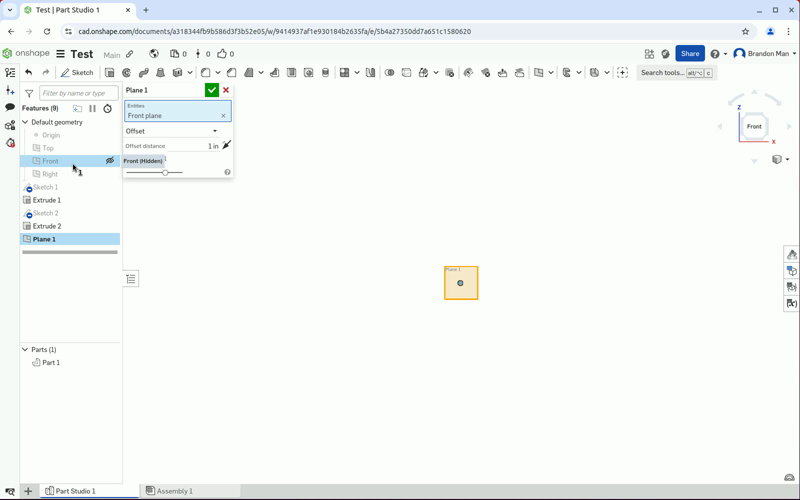
key(tab, 2)
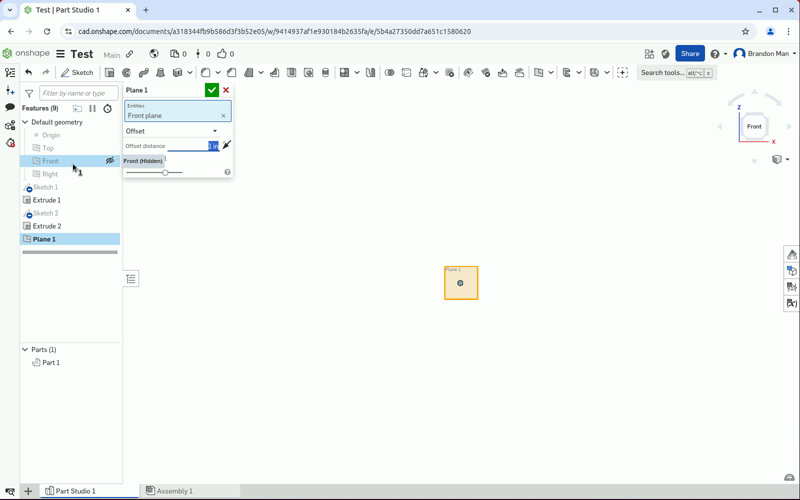
text(23.108)
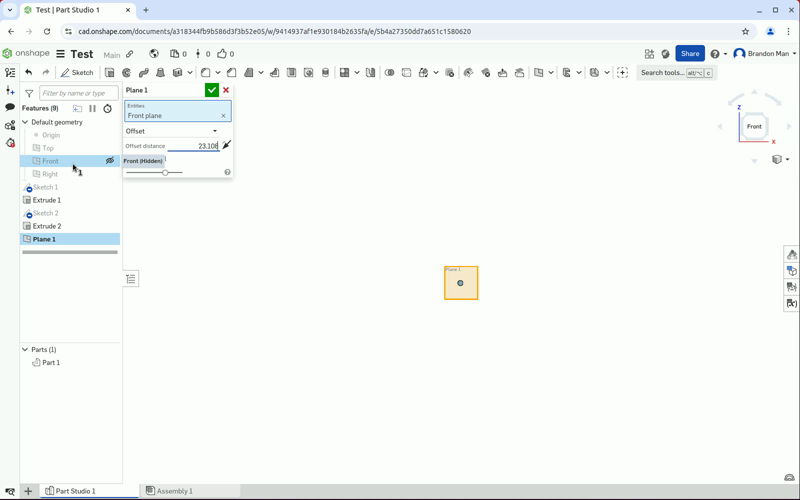
key(enter, 2)
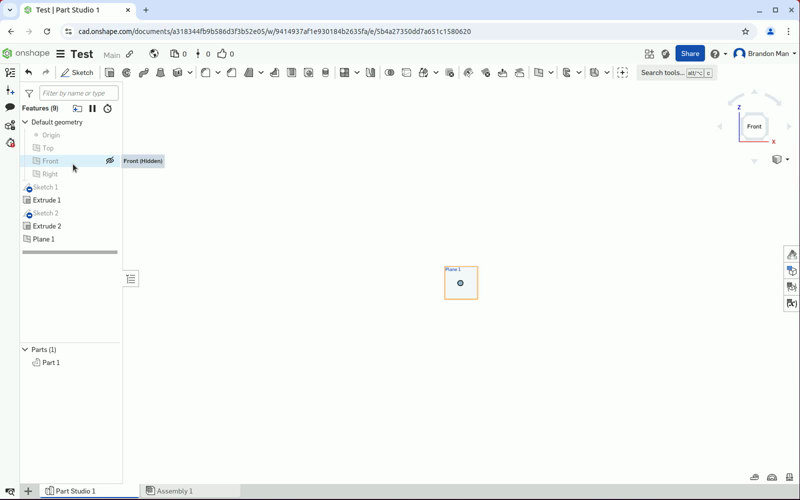
key(shift+s)
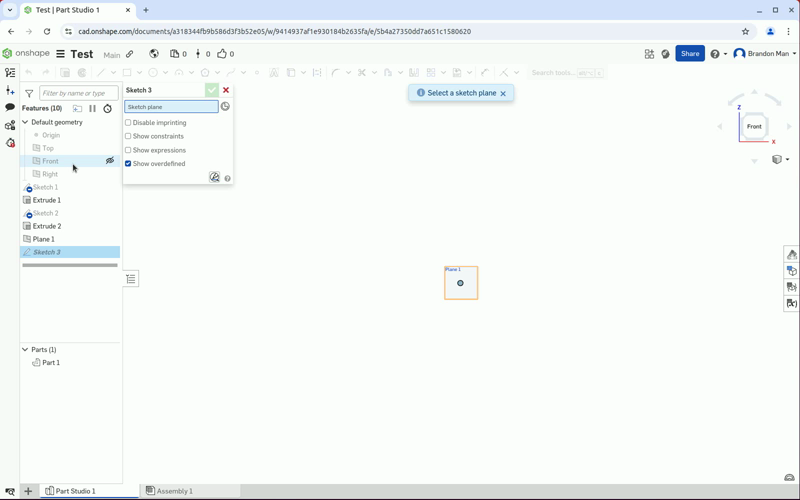
mouse_move(73, 241)
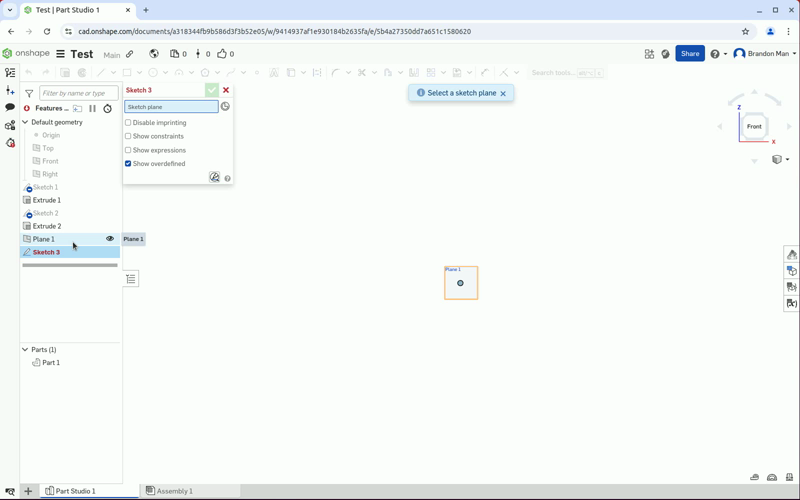
click(73, 241)
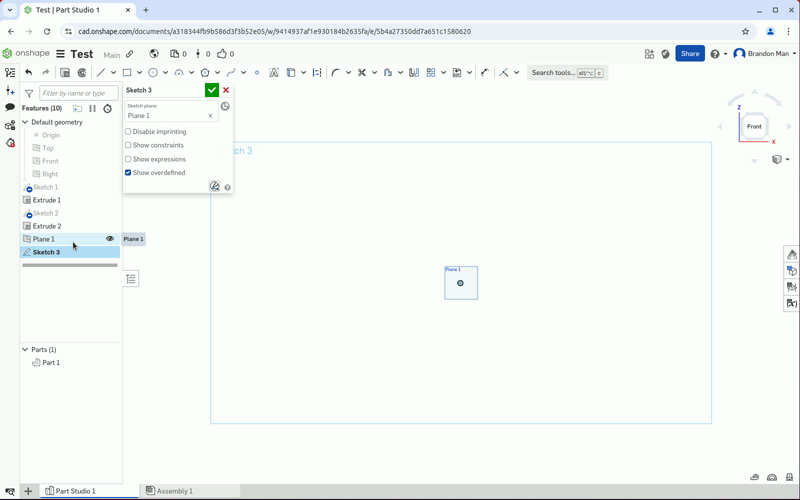
mouse_move(73, 352)
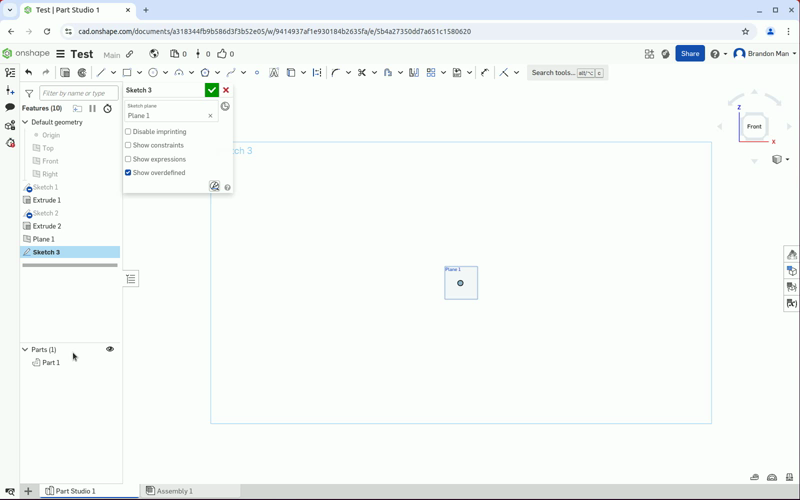
key(y)
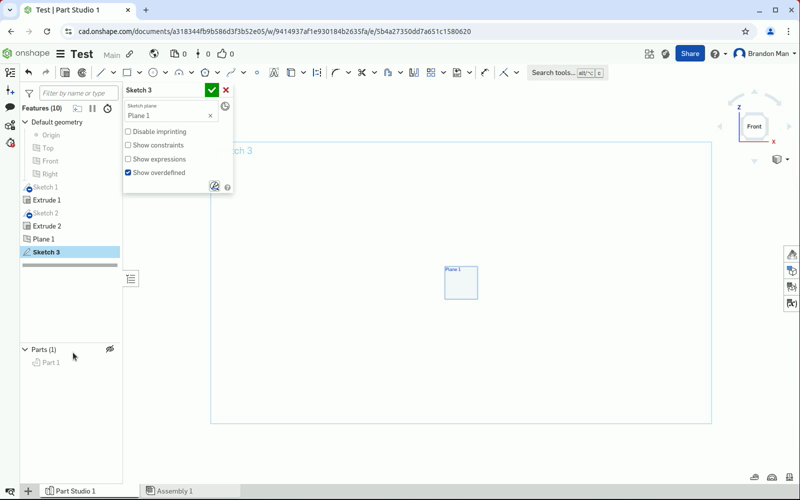
key(l)
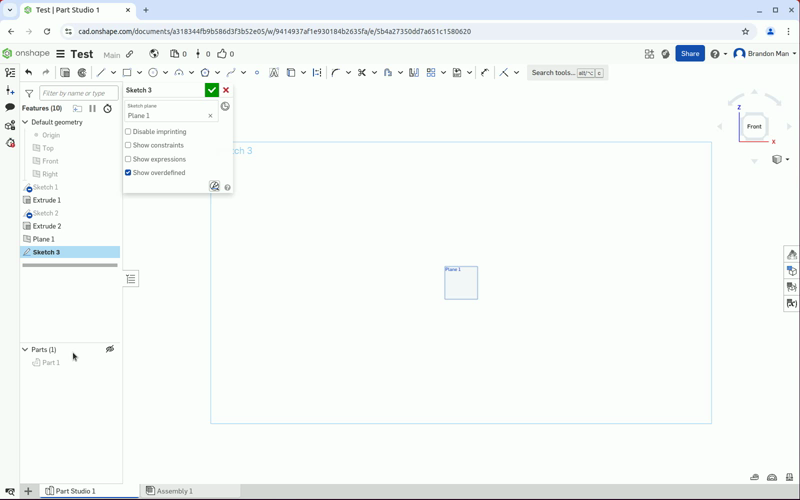
key_down(shift)
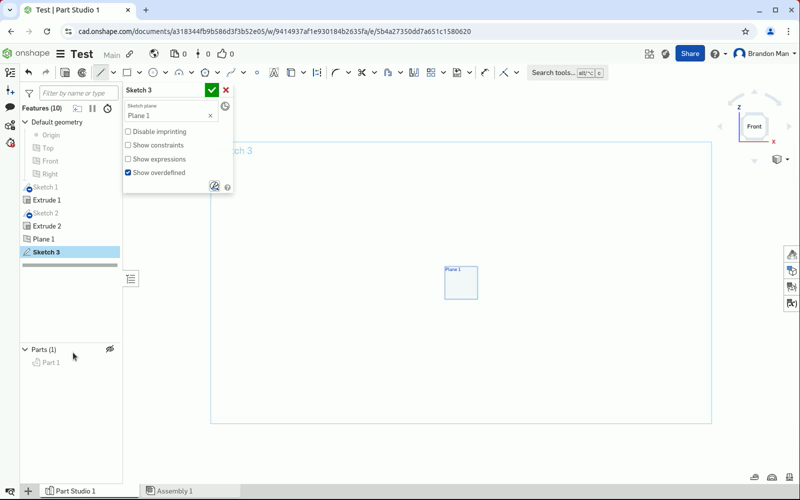
mouse_move(459, 280)
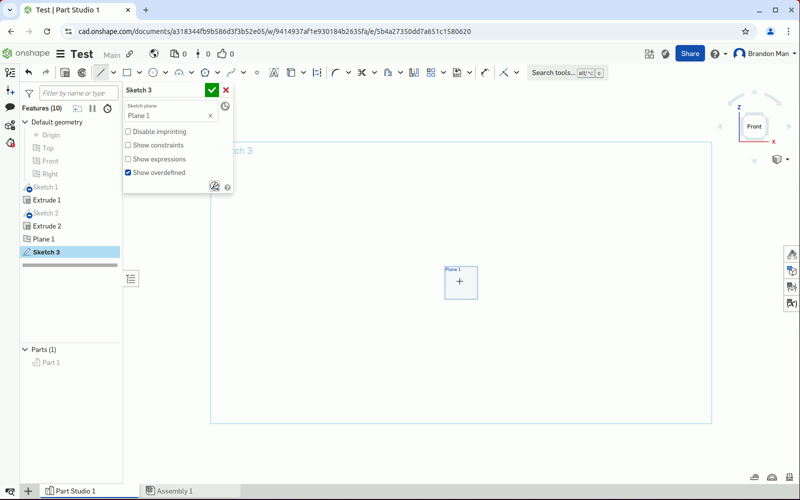
click(459, 280)
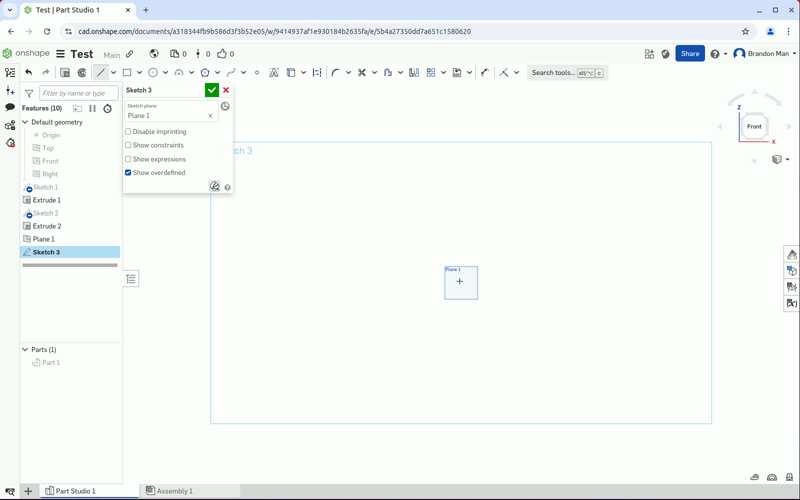
key_up(shift)
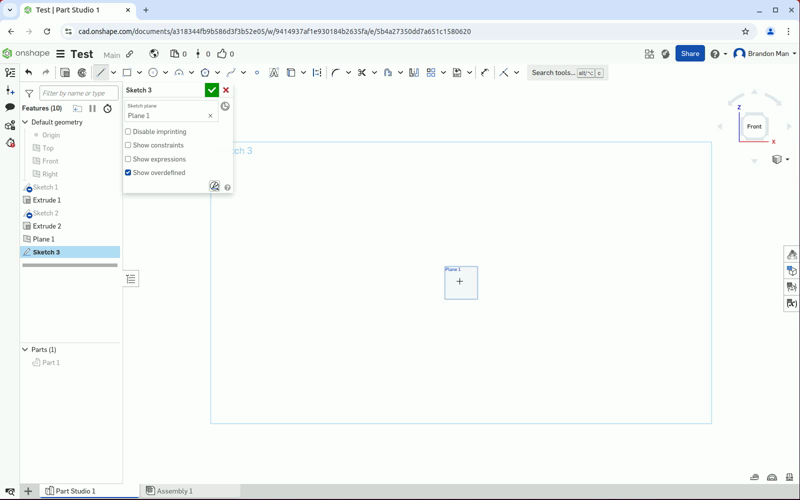
key_down(shift)
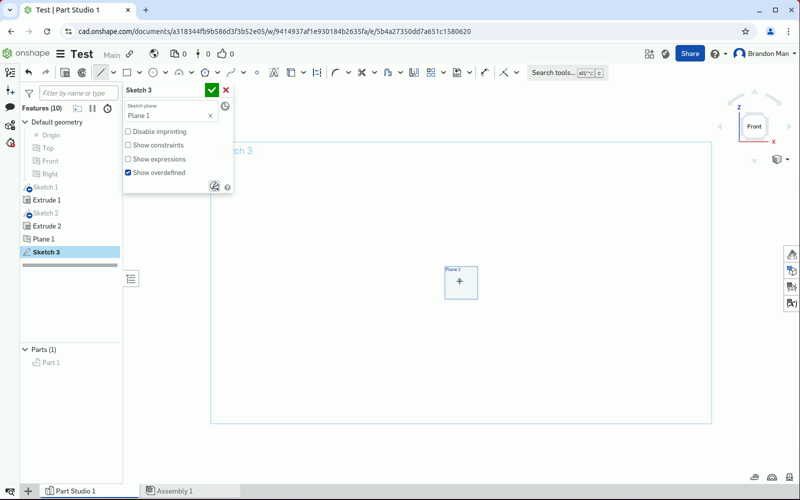
mouse_move(489, 280)
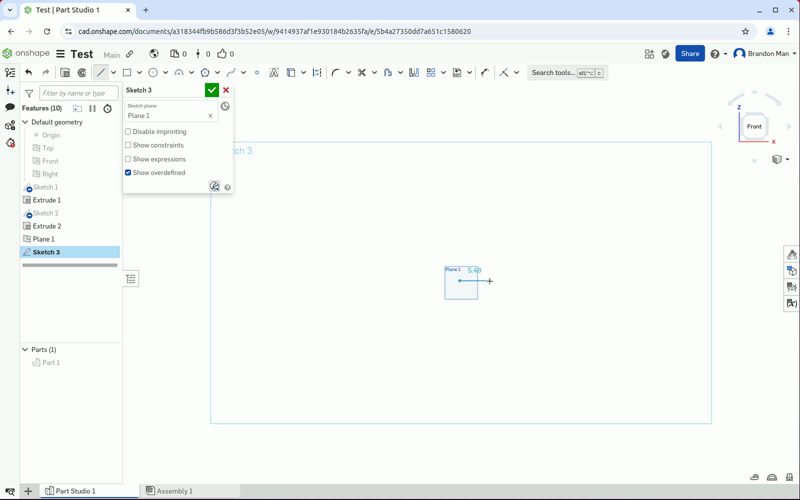
mouse_move(461, 280)
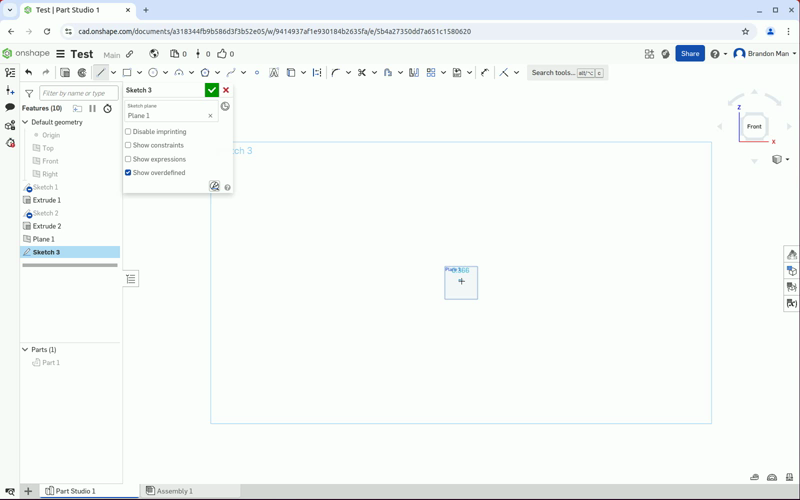
scroll(6)
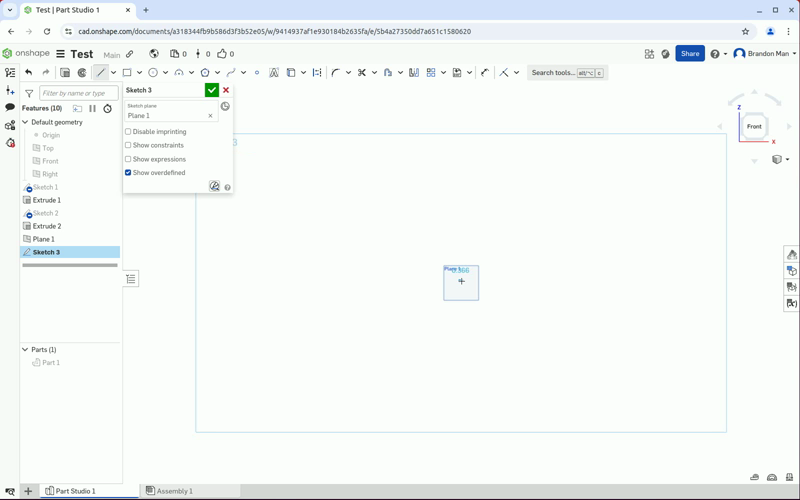
scroll(6)
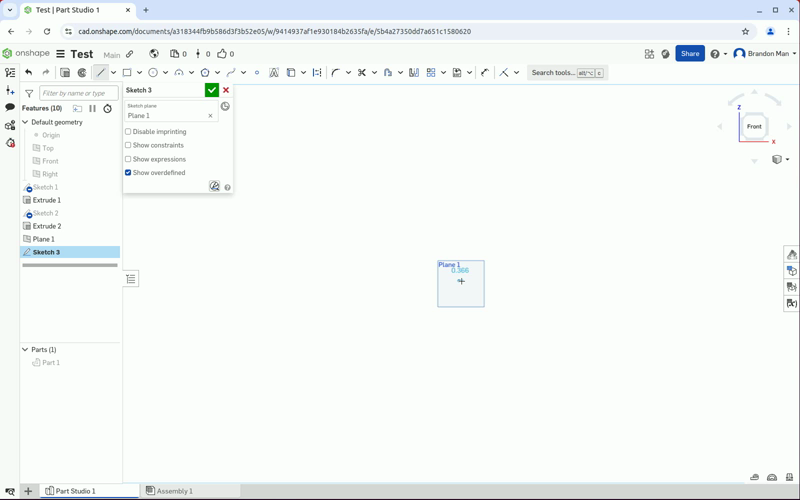
scroll(6)
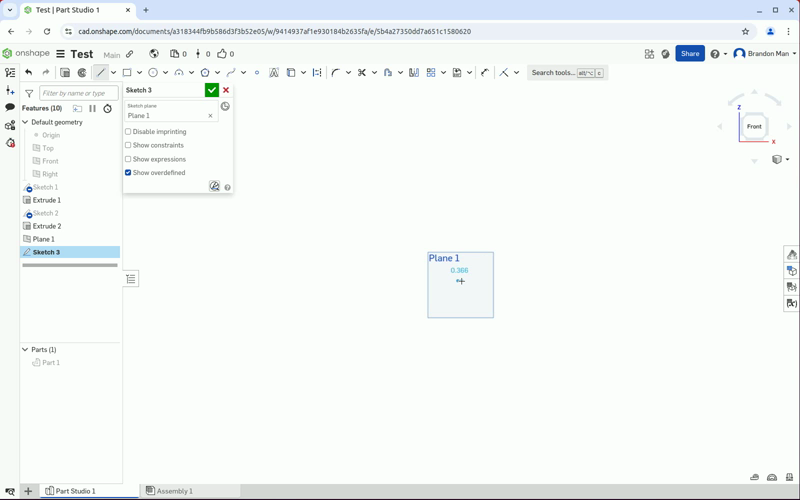
scroll(6)
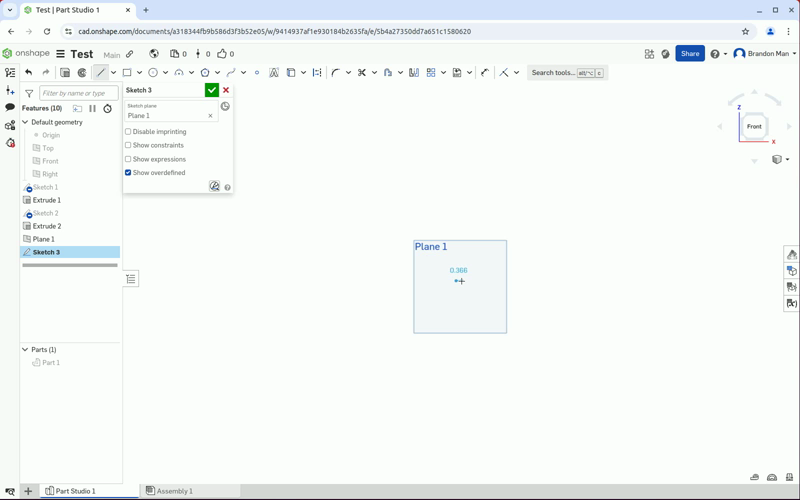
scroll(6)
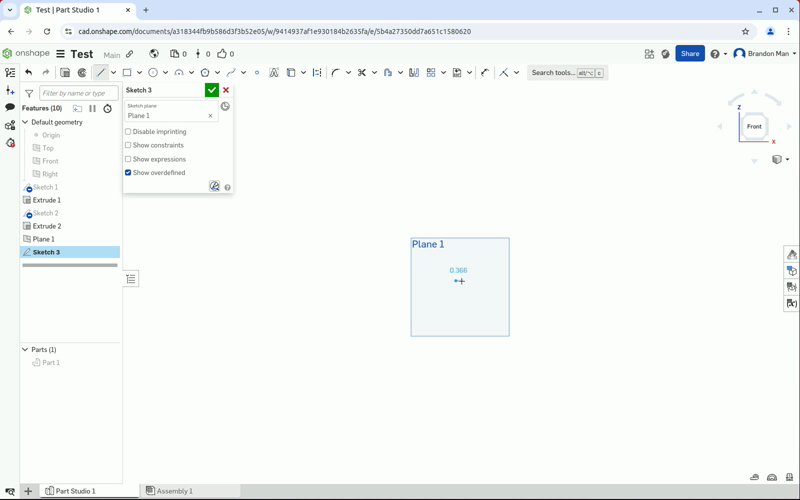
scroll(6)
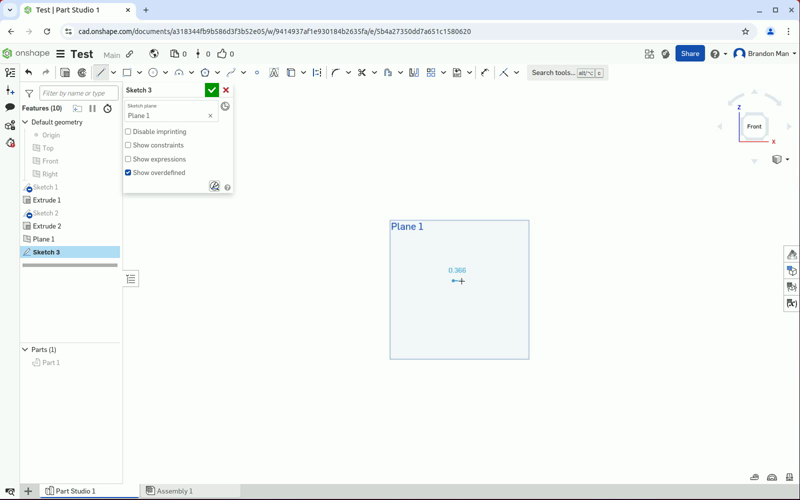
scroll(6)
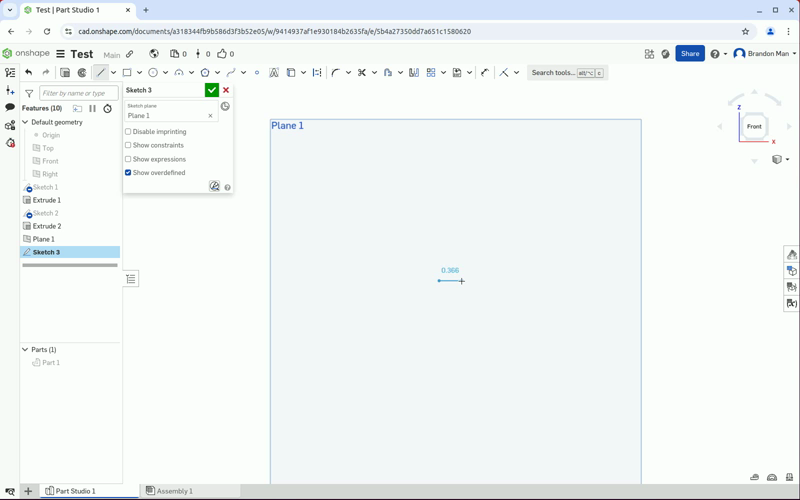
click(461, 280)
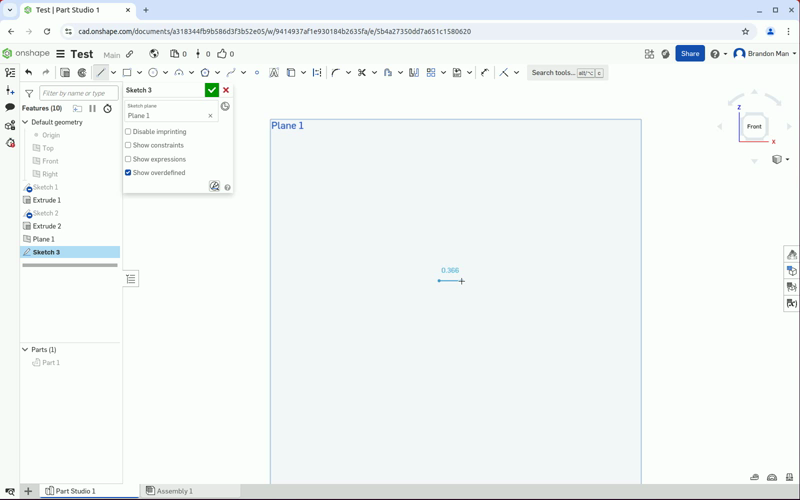
scroll(-6)
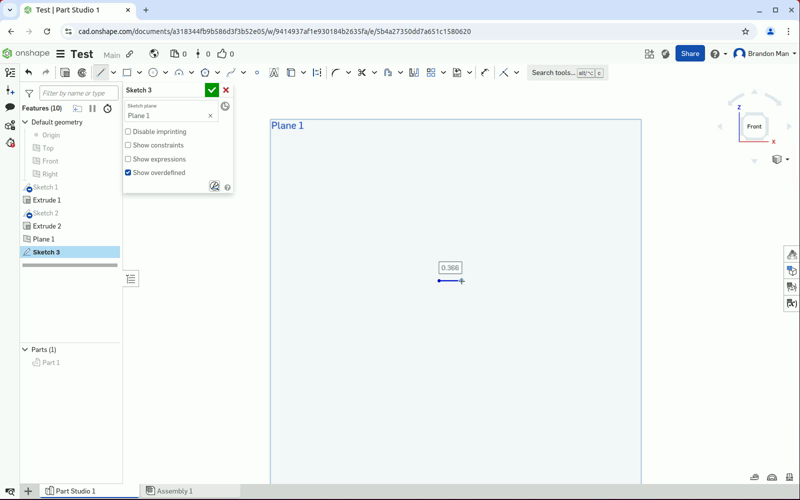
scroll(-6)
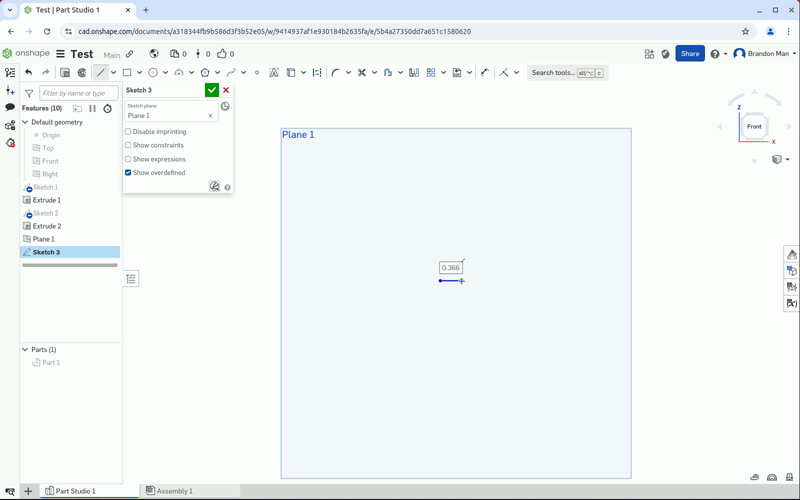
scroll(-6)
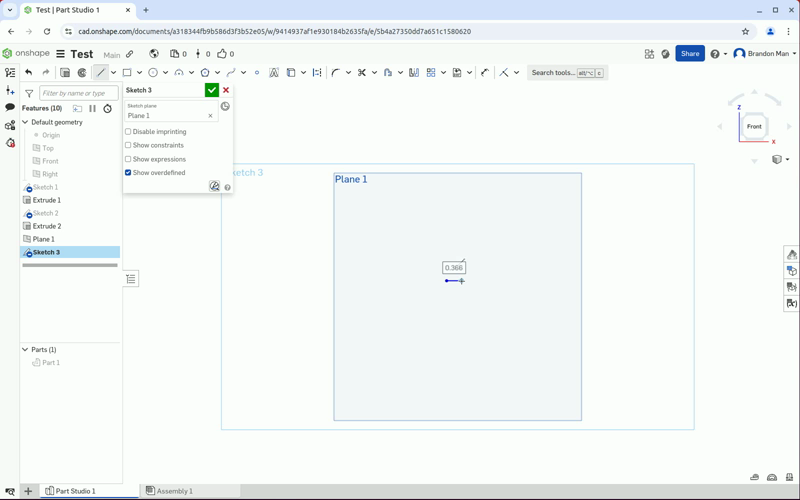
scroll(-6)
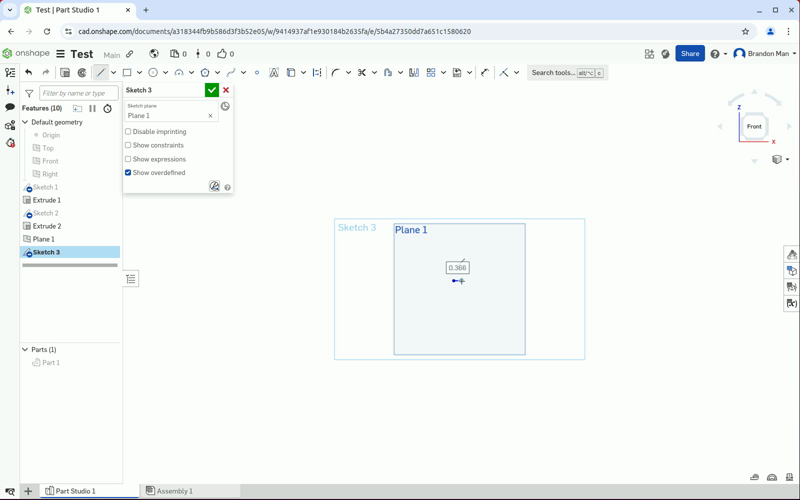
scroll(-6)
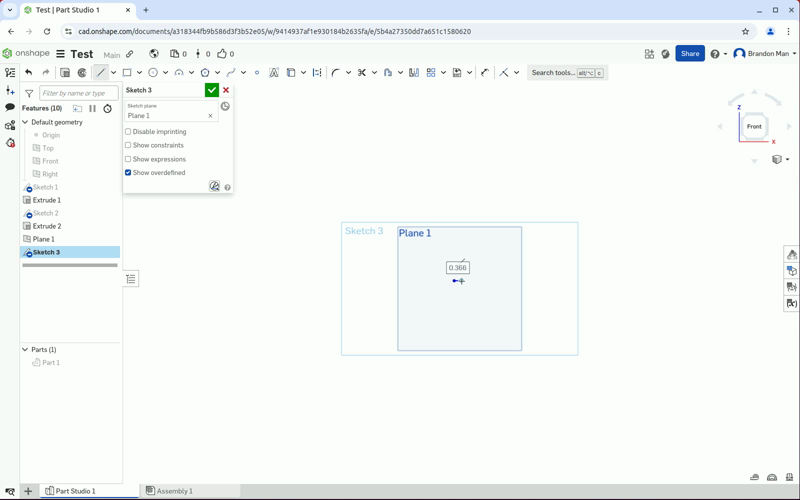
scroll(-6)
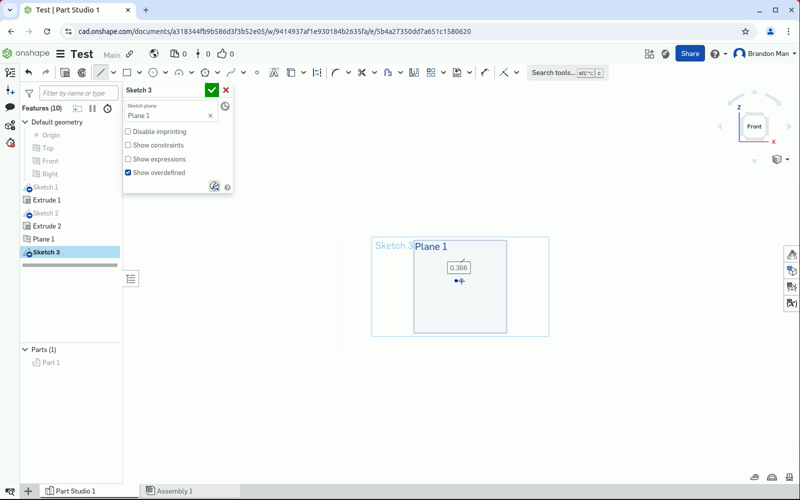
scroll(-6)
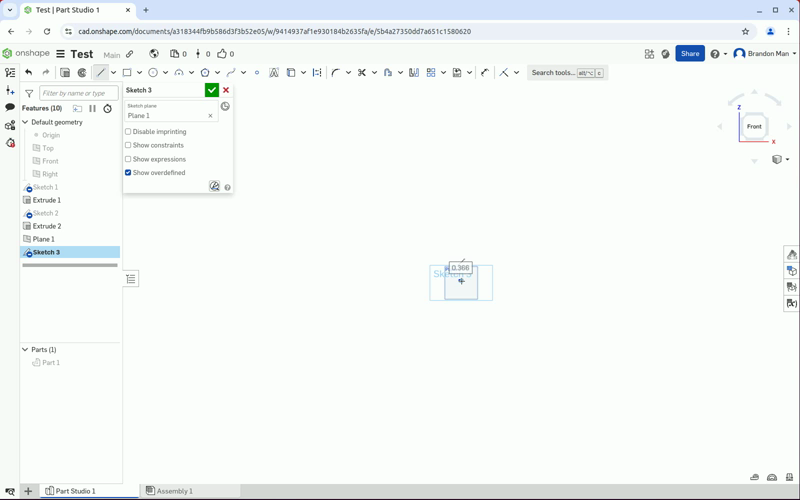
key_up(shift)
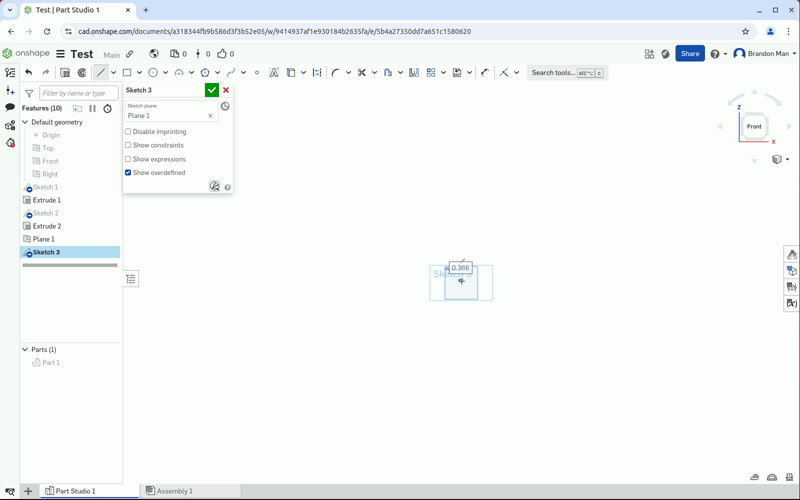
key(esc)
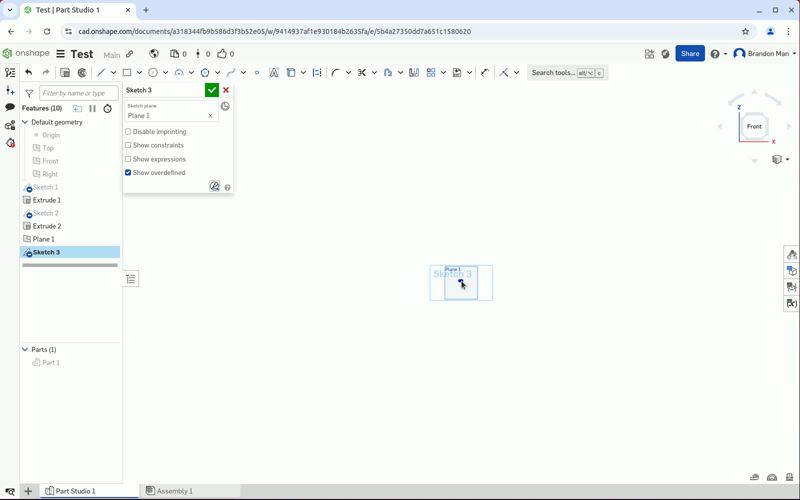
key(a)
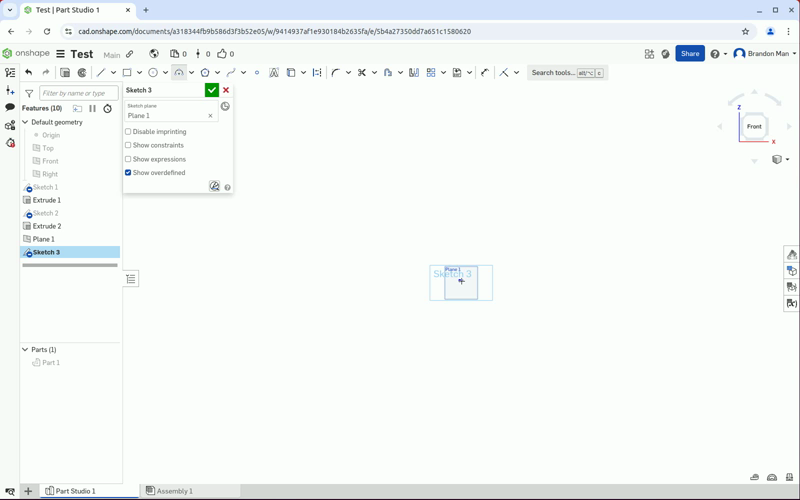
mouse_move(461, 280)
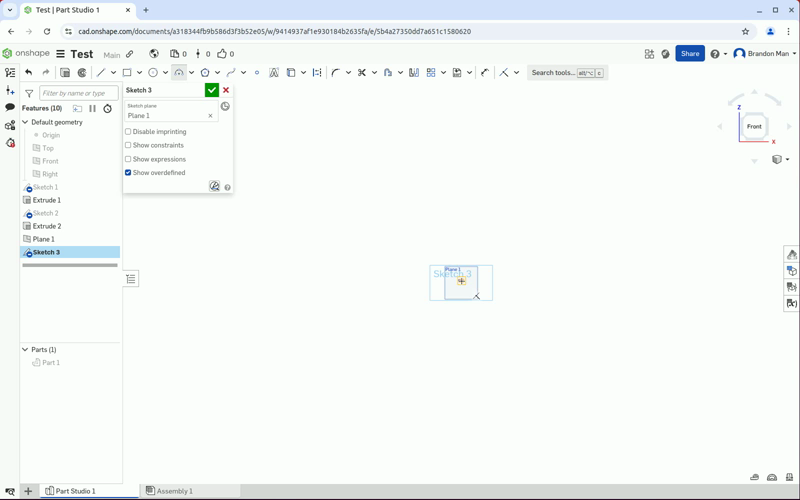
scroll(6)
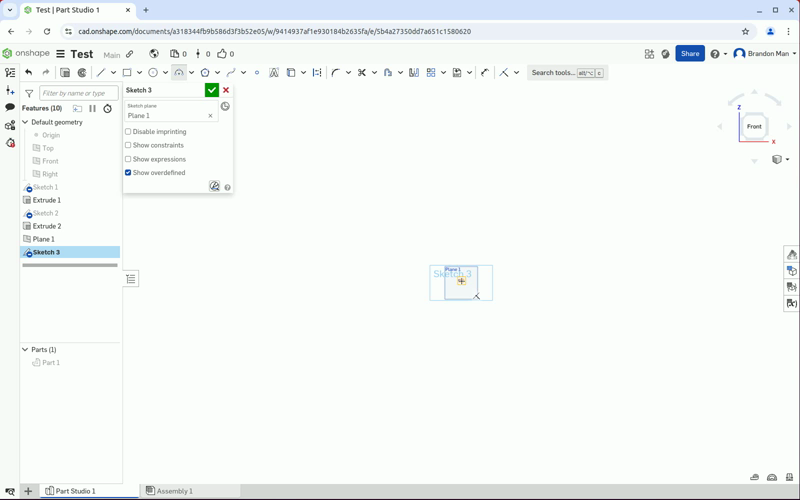
scroll(6)
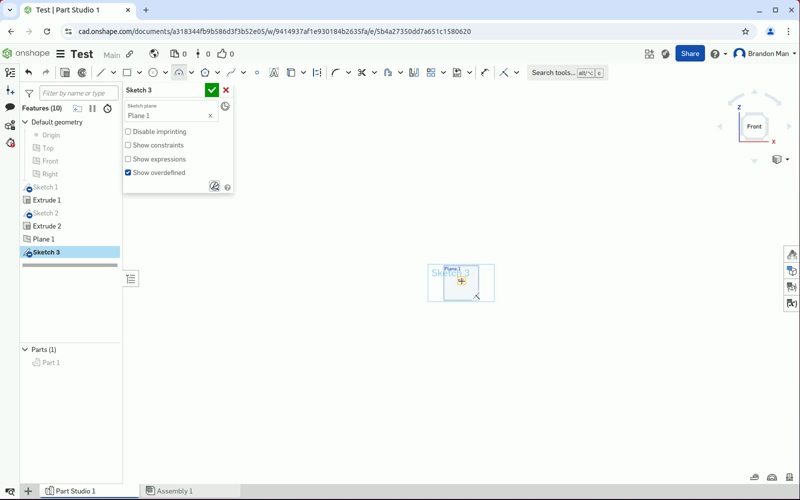
scroll(6)
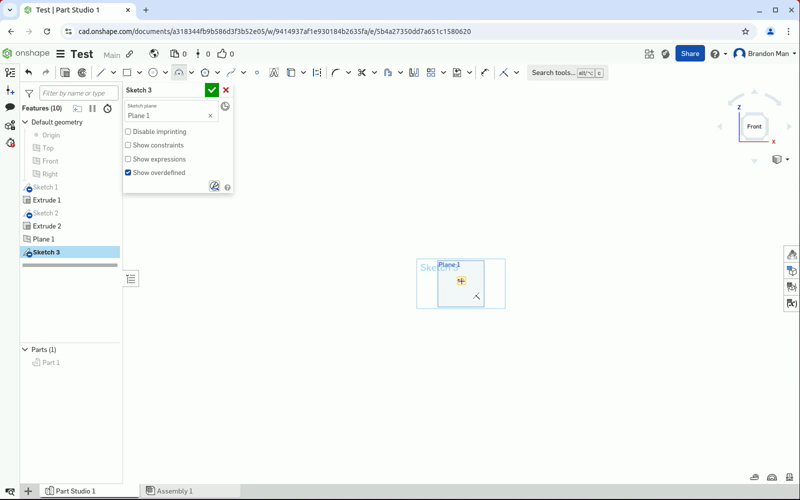
scroll(6)
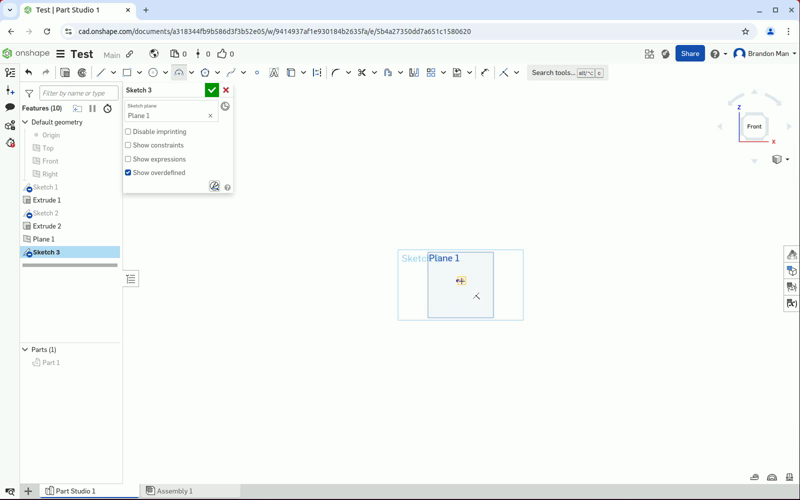
scroll(6)
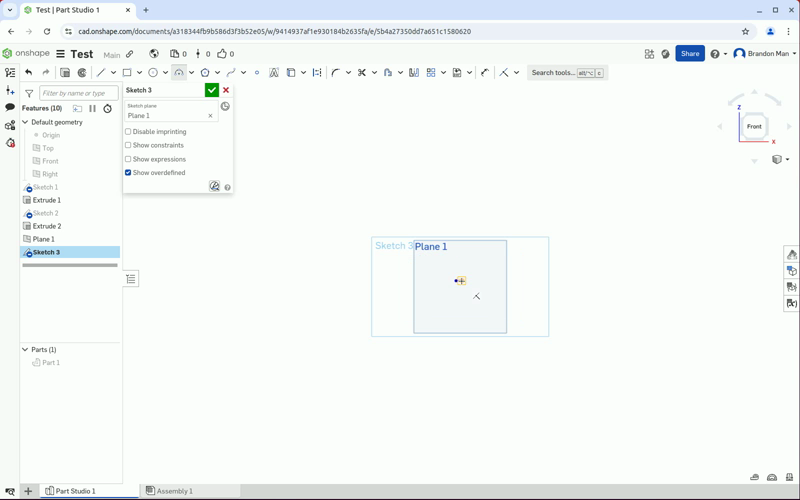
scroll(6)
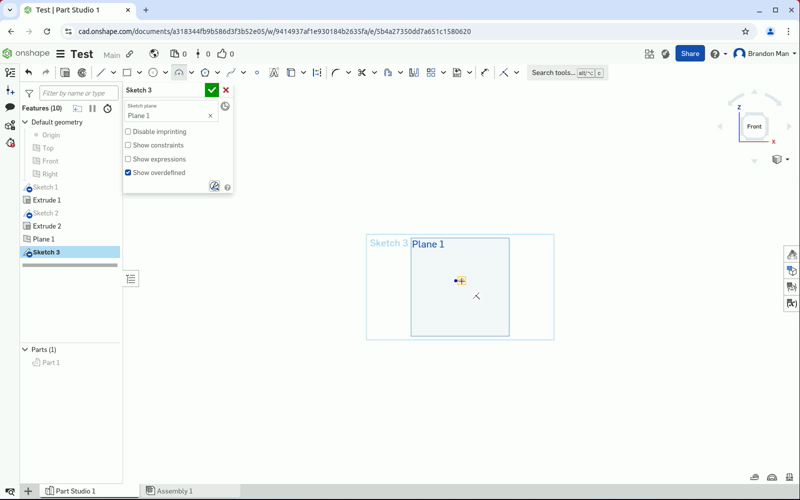
scroll(6)
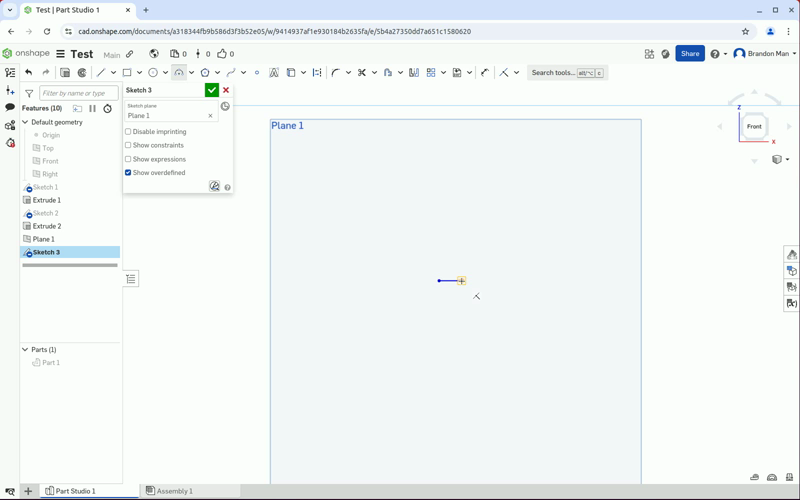
click(461, 280)
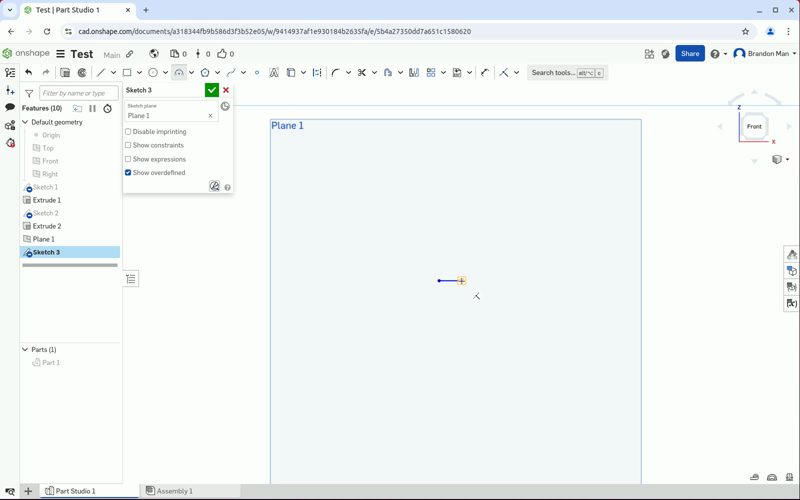
scroll(-6)
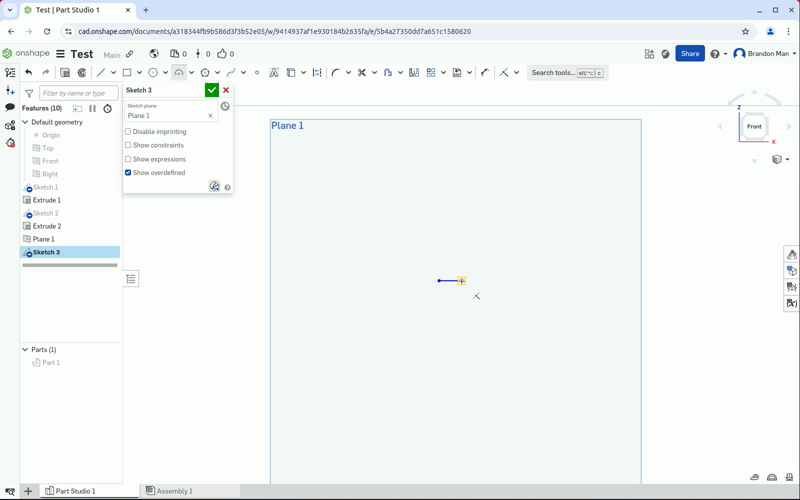
scroll(-6)
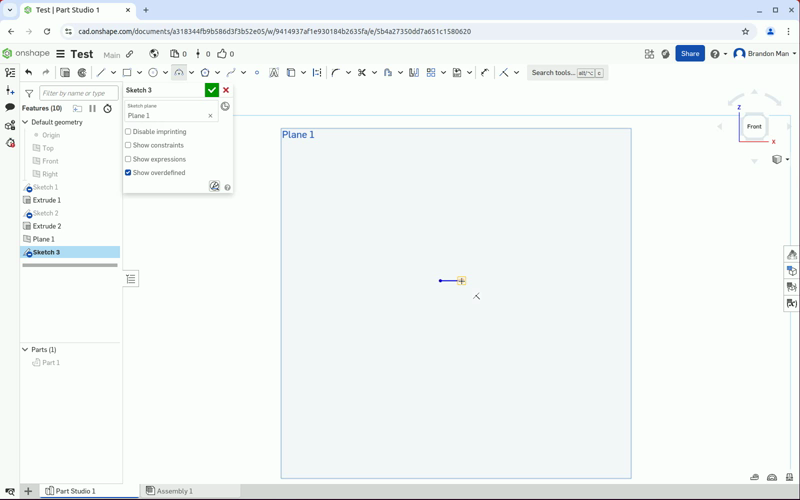
scroll(-6)
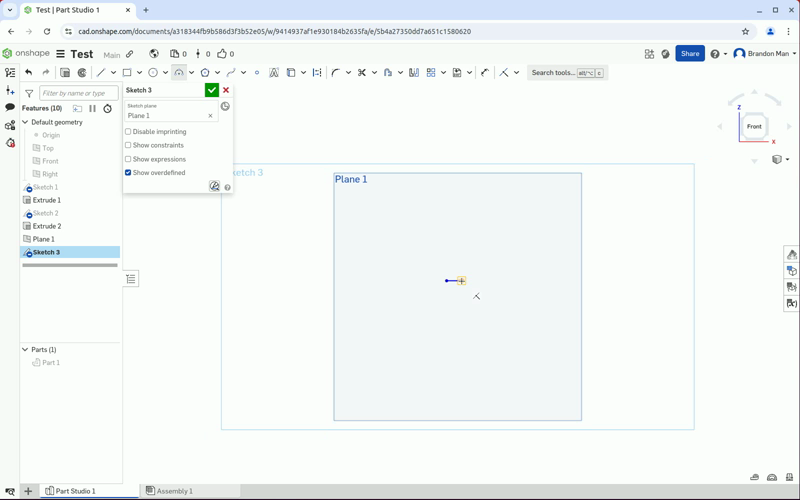
scroll(-6)
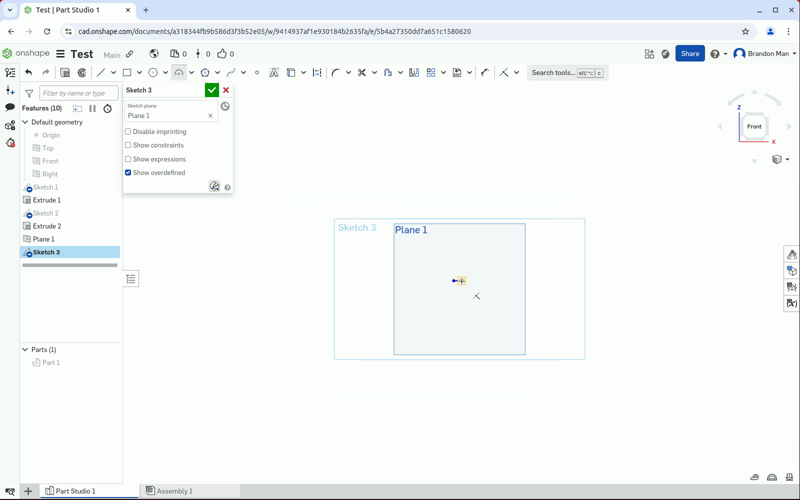
scroll(-6)
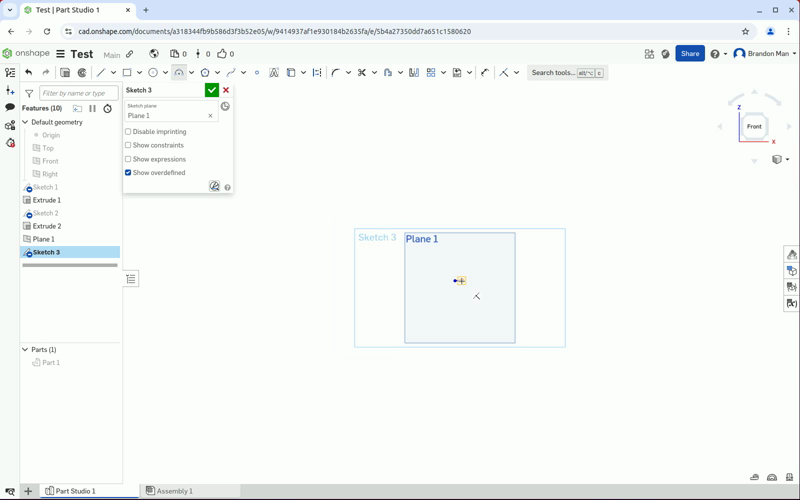
scroll(-6)
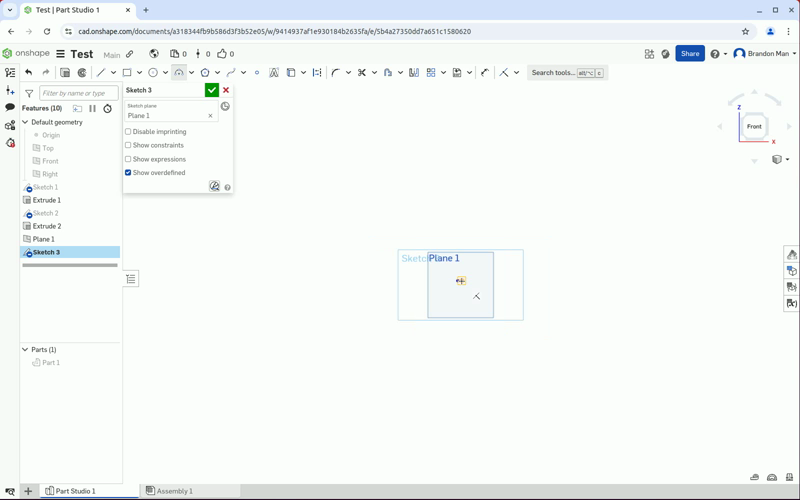
scroll(-6)
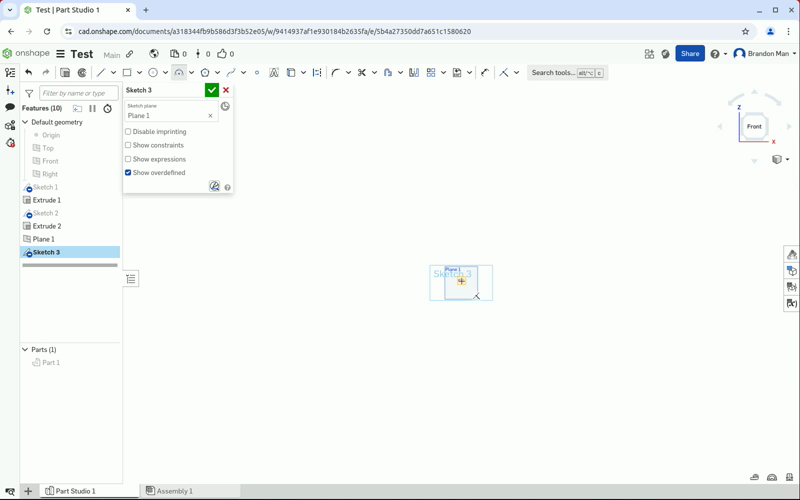
mouse_move(459, 280)
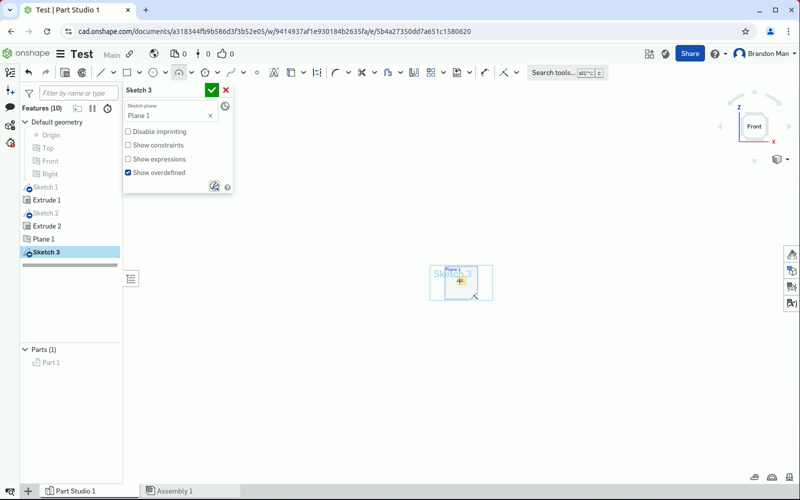
scroll(6)
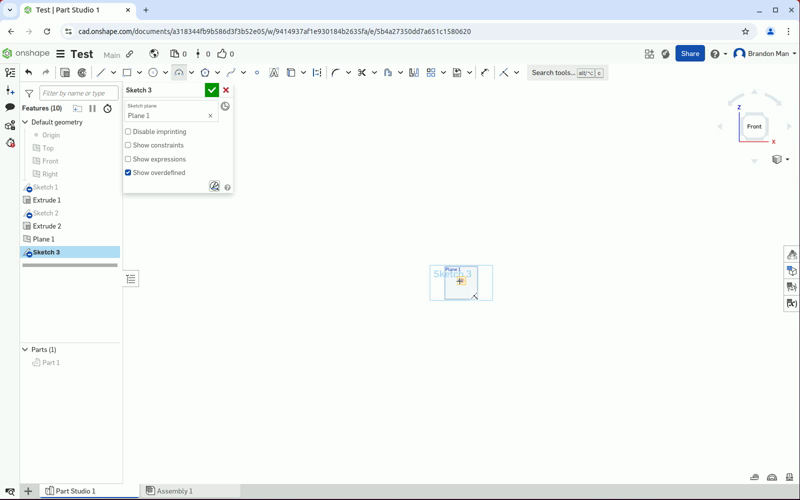
scroll(6)
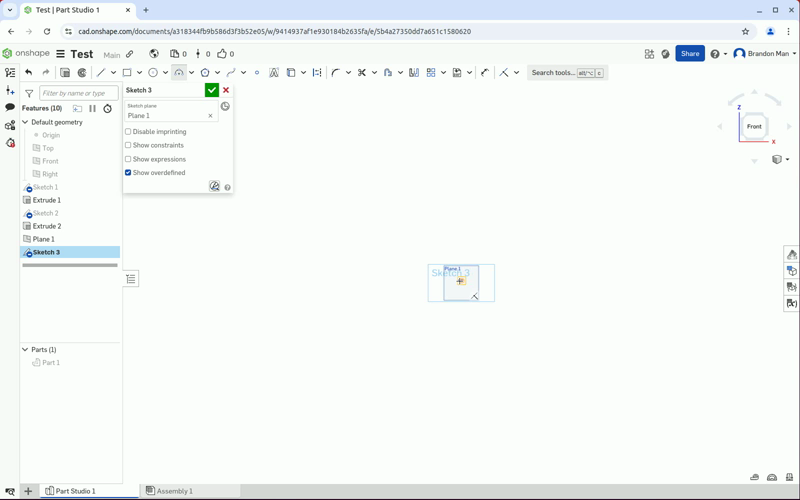
scroll(6)
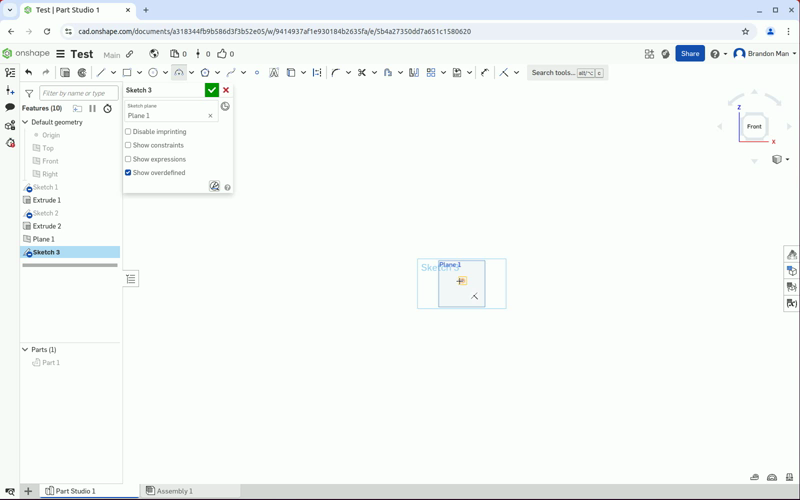
scroll(6)
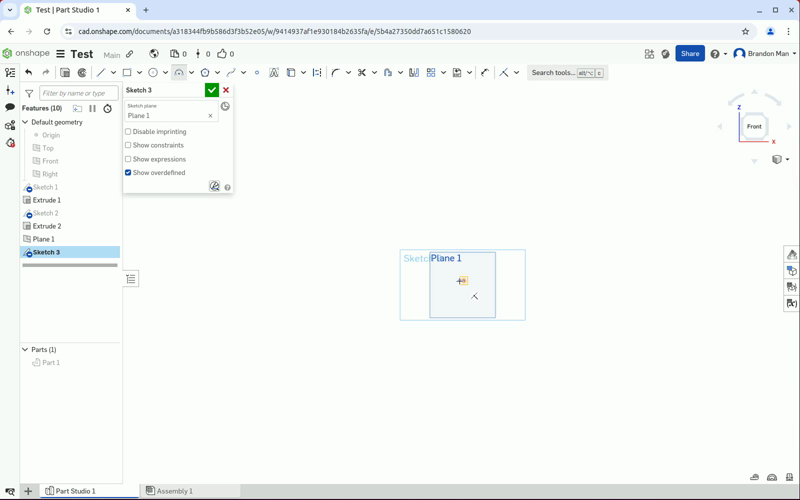
scroll(6)
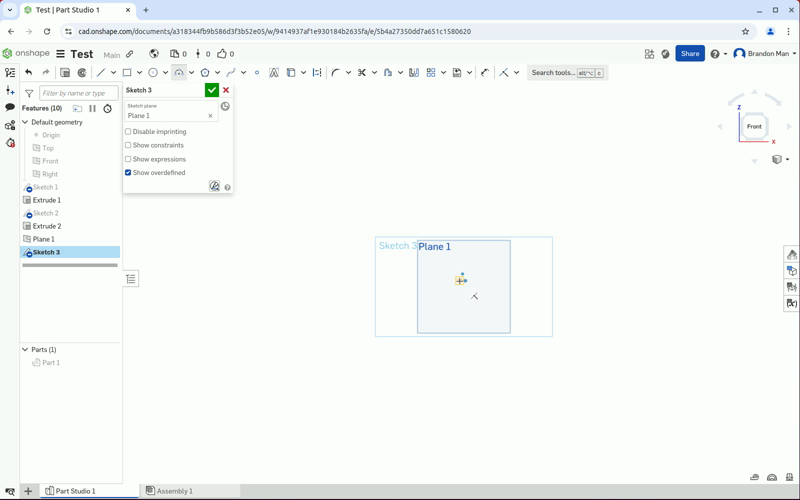
scroll(6)
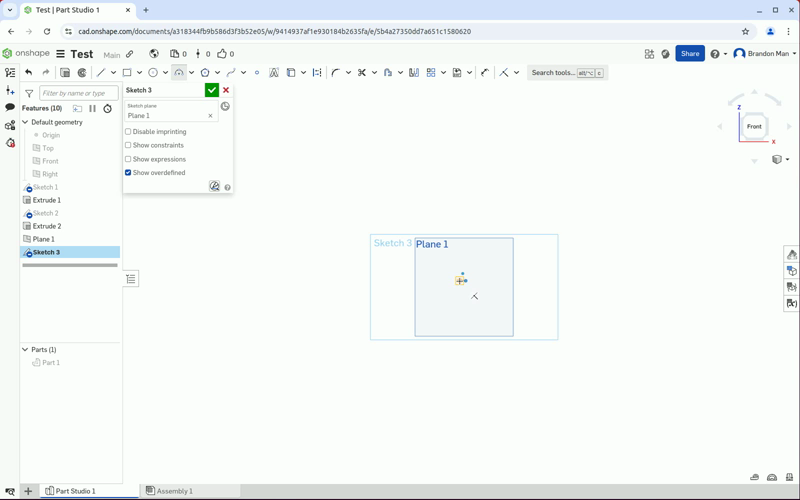
scroll(6)
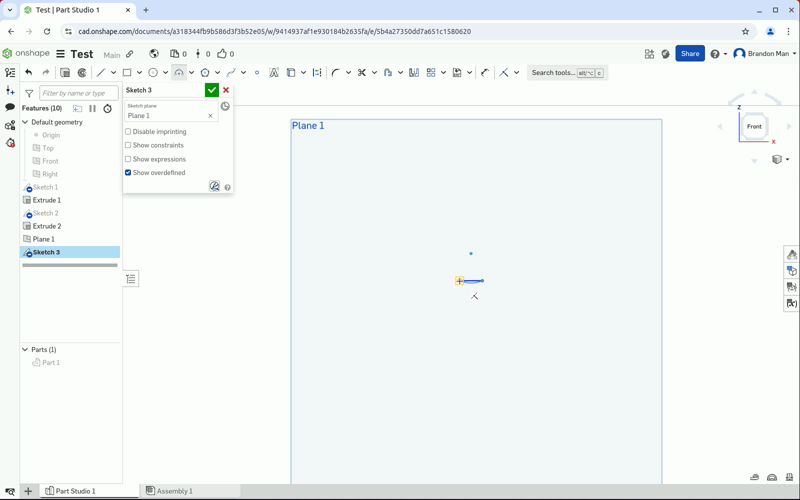
click(459, 280)
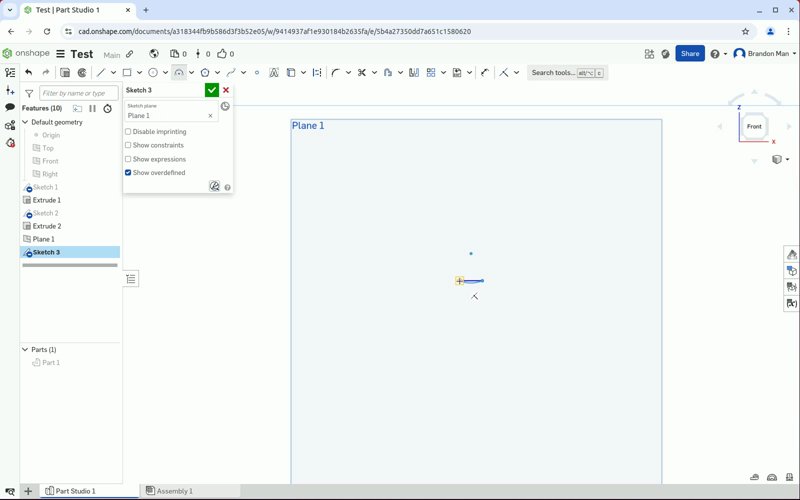
scroll(-6)
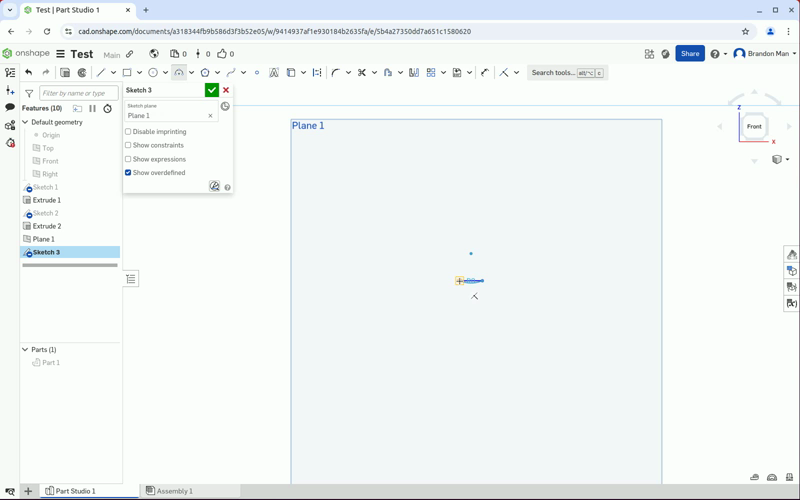
scroll(-6)
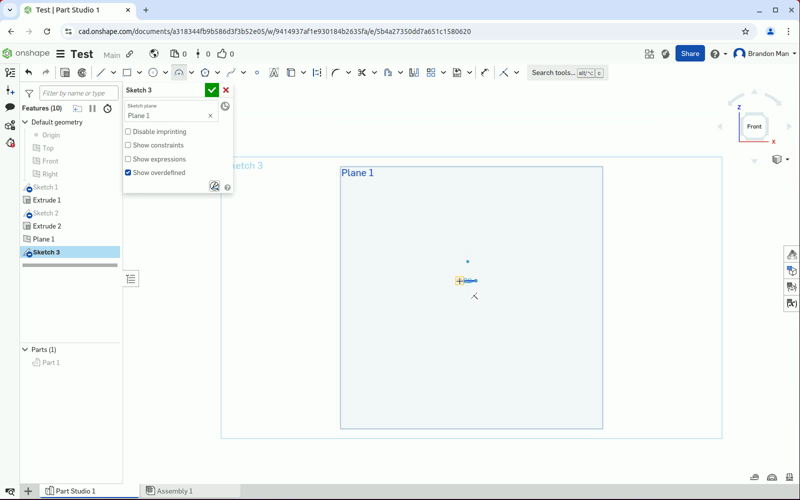
scroll(-6)
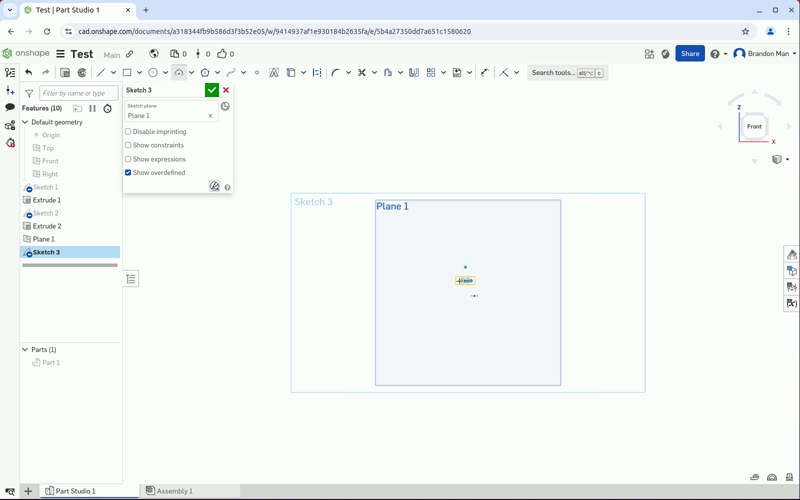
scroll(-6)
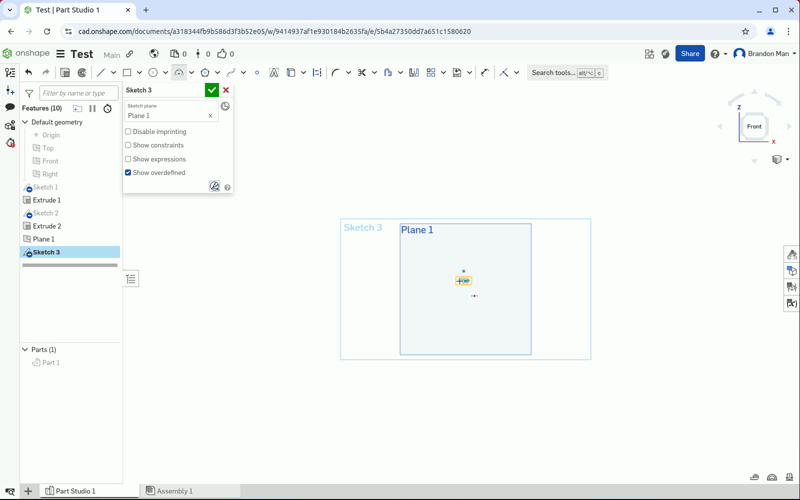
scroll(-6)
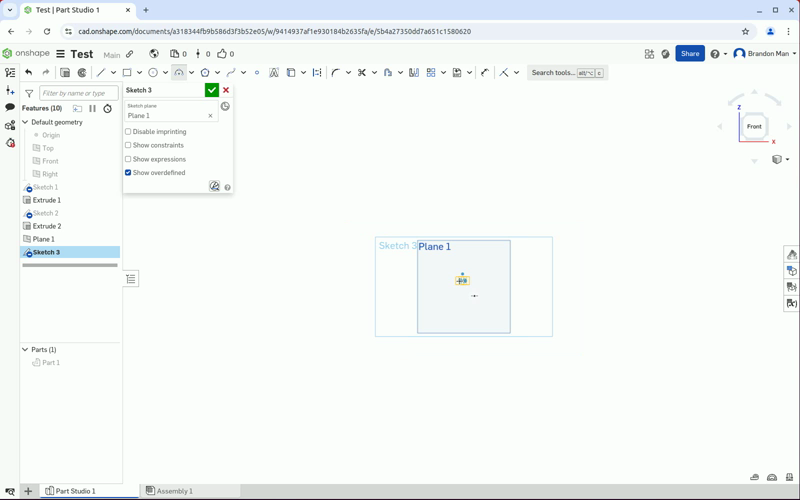
scroll(-6)
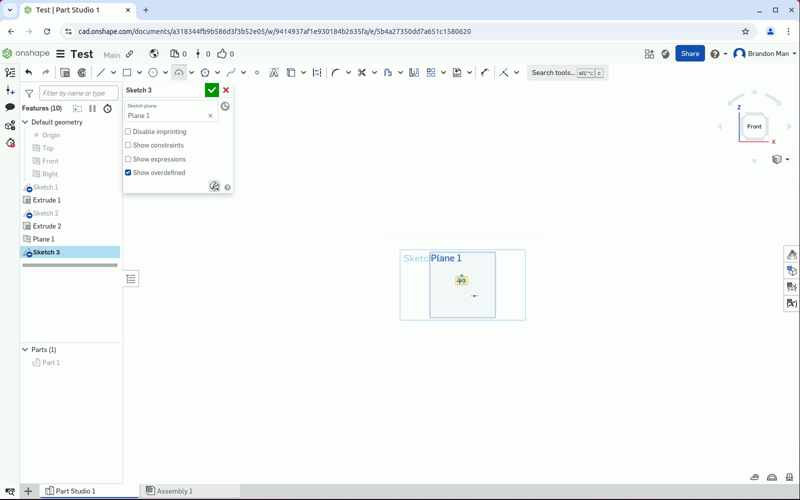
scroll(-6)
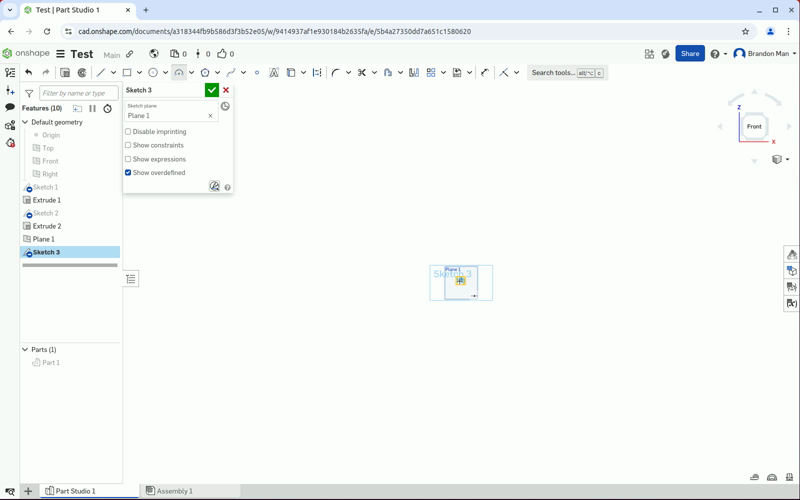
key_down(shift)
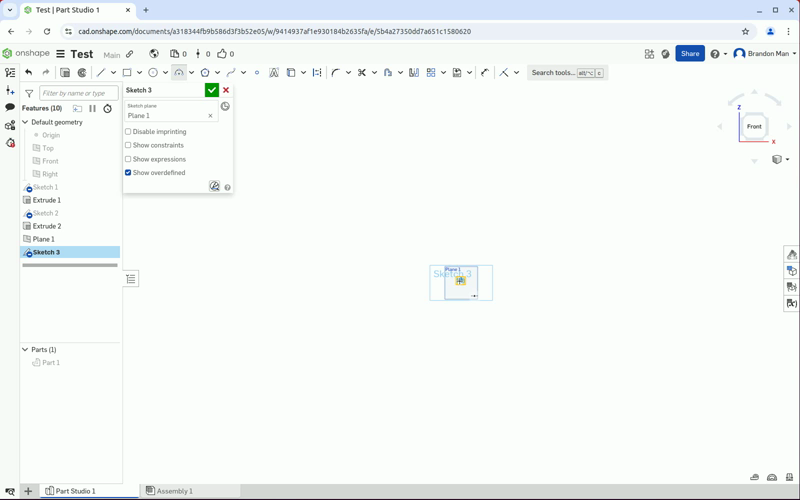
mouse_move(460, 280)
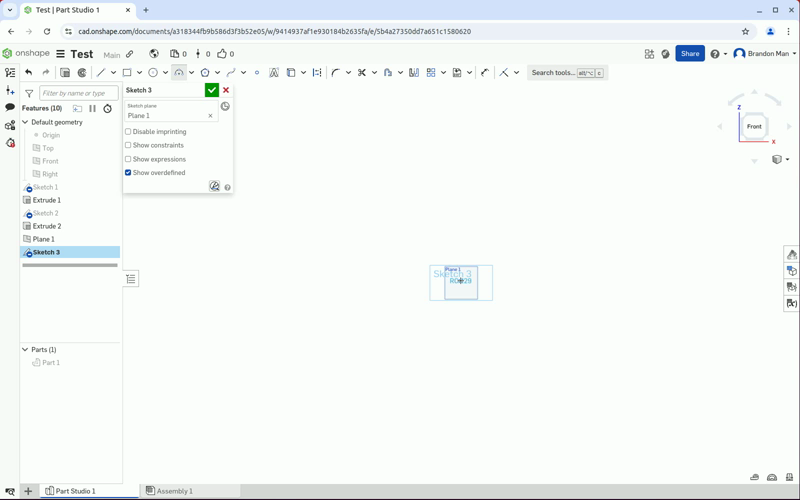
scroll(6)
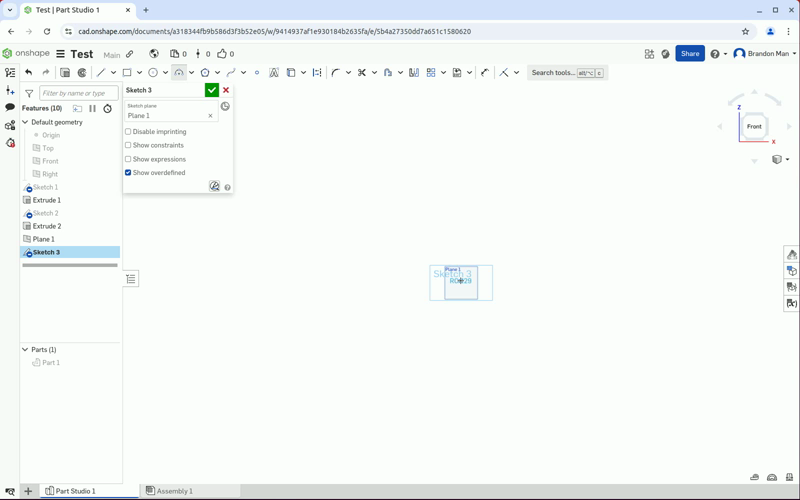
scroll(6)
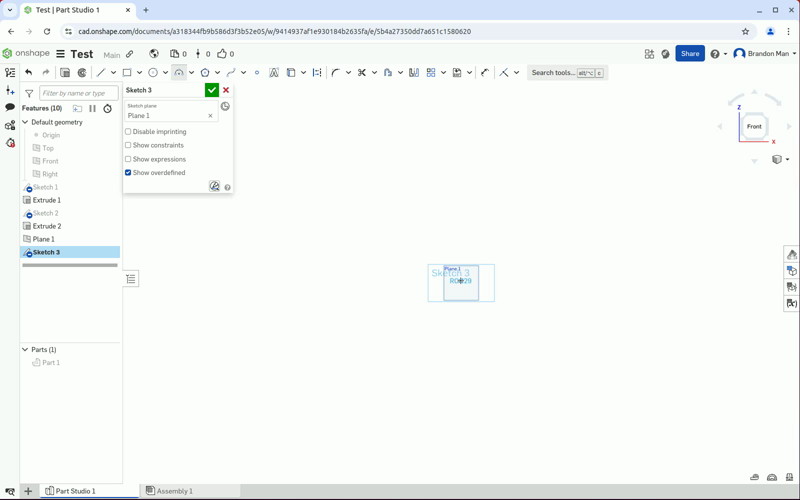
scroll(6)
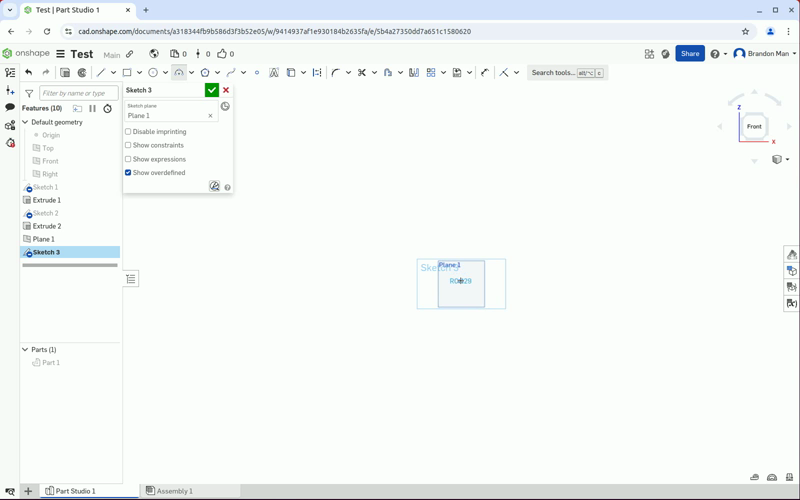
scroll(6)
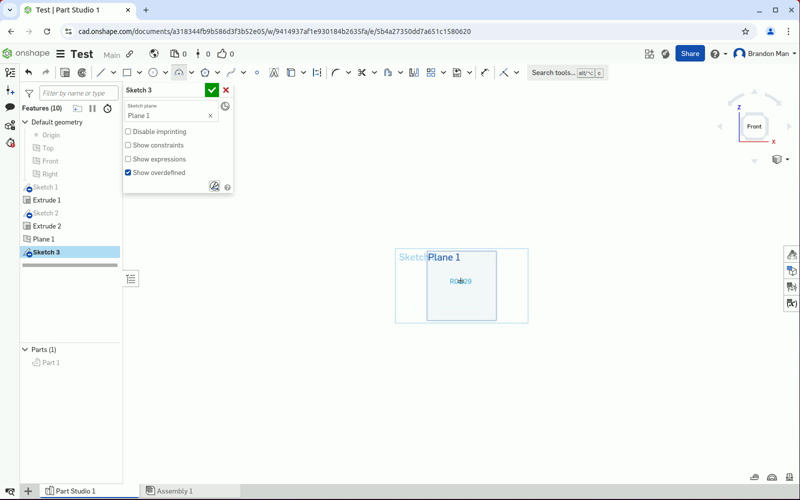
scroll(6)
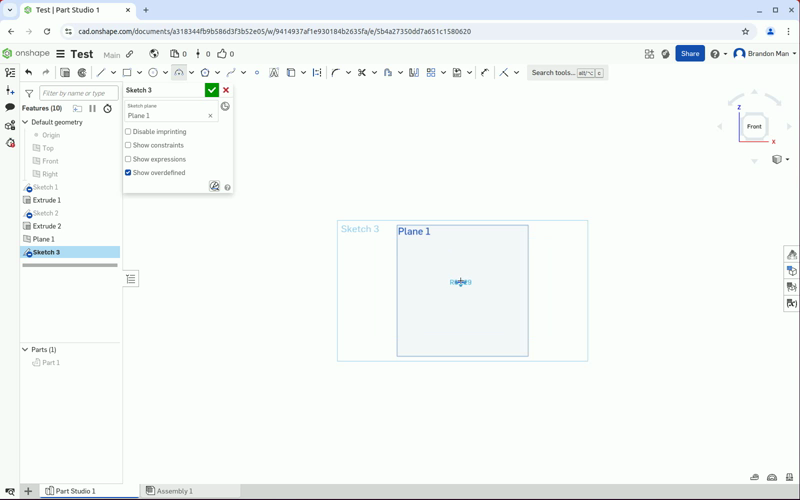
scroll(6)
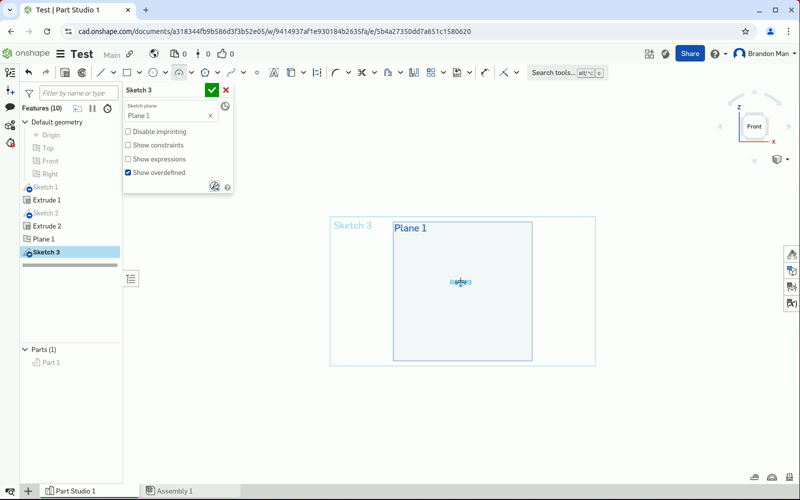
scroll(6)
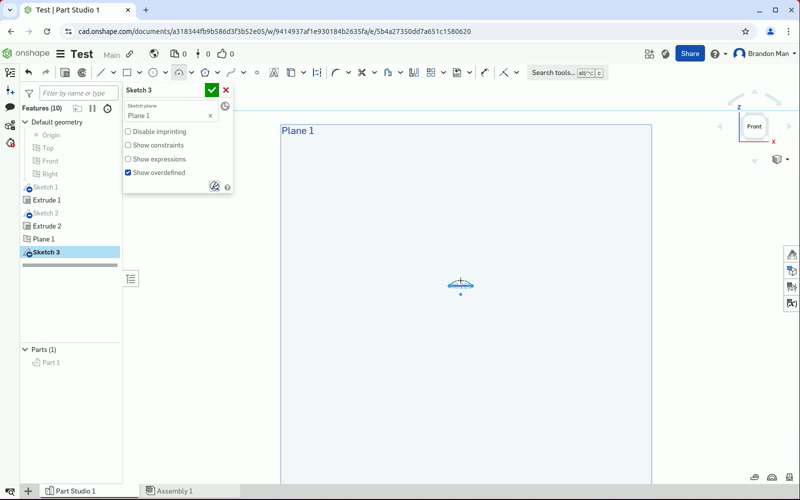
click(460, 280)
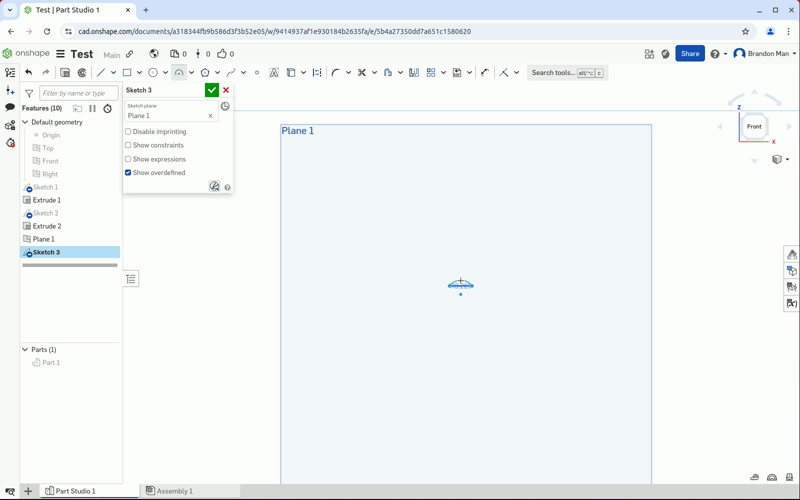
scroll(-6)
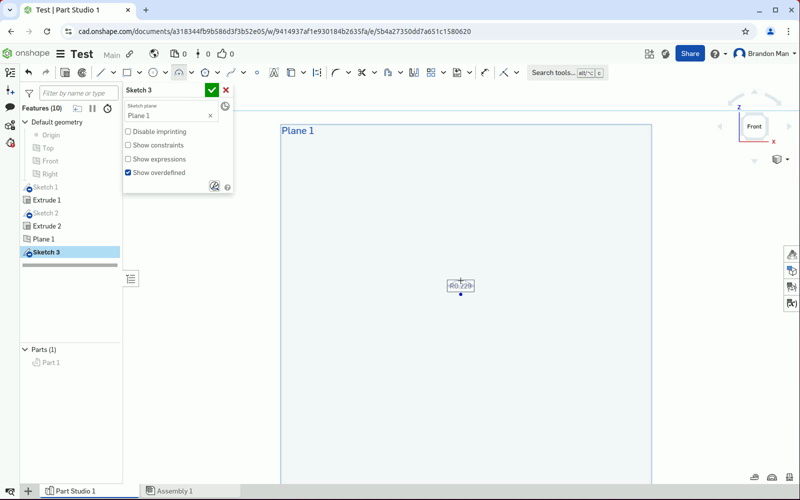
scroll(-6)
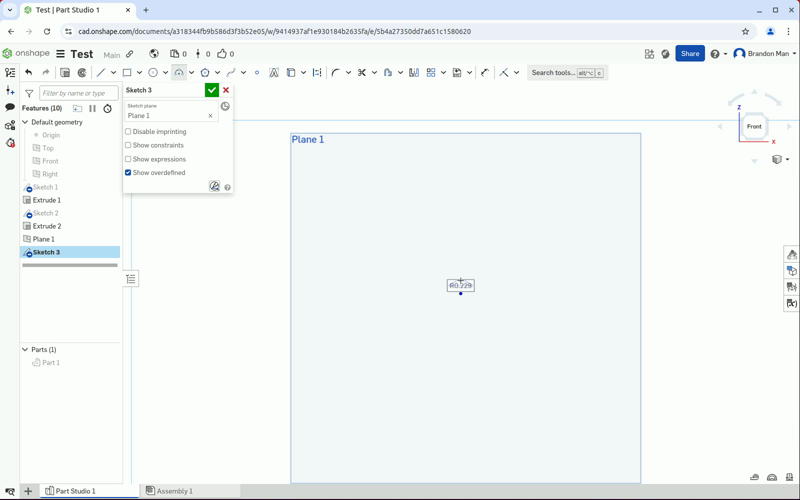
scroll(-6)
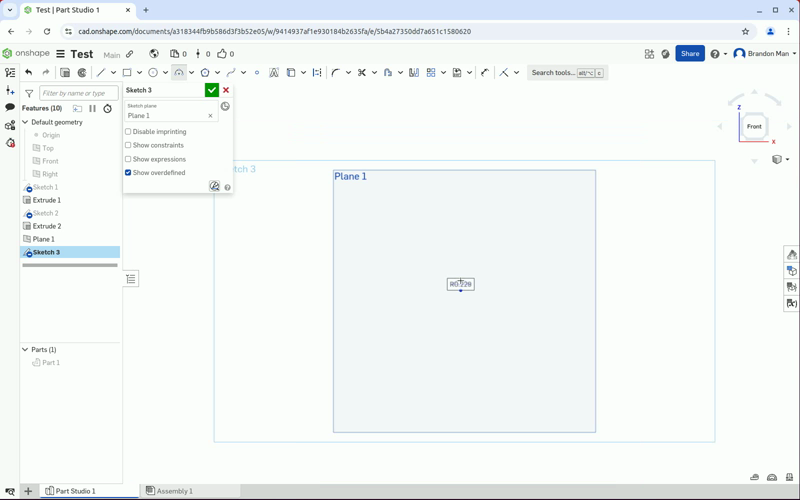
scroll(-6)
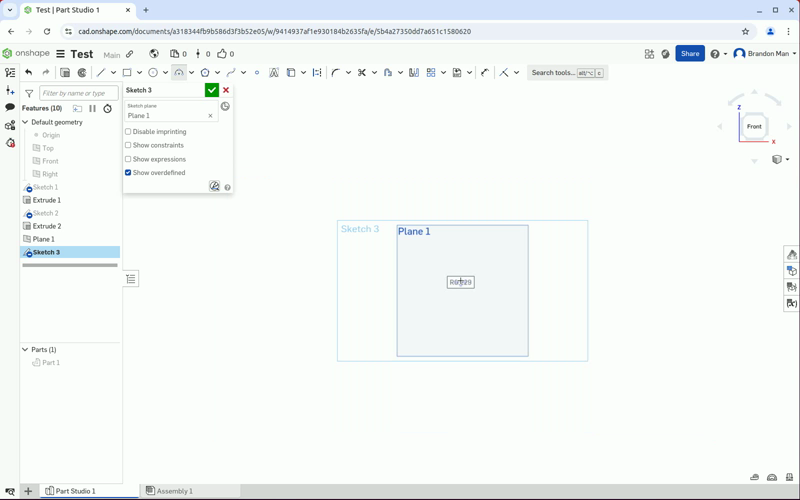
scroll(-6)
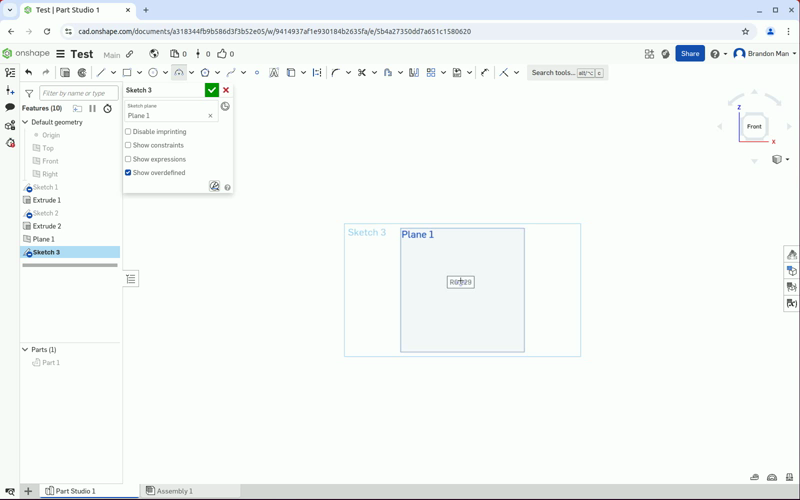
scroll(-6)
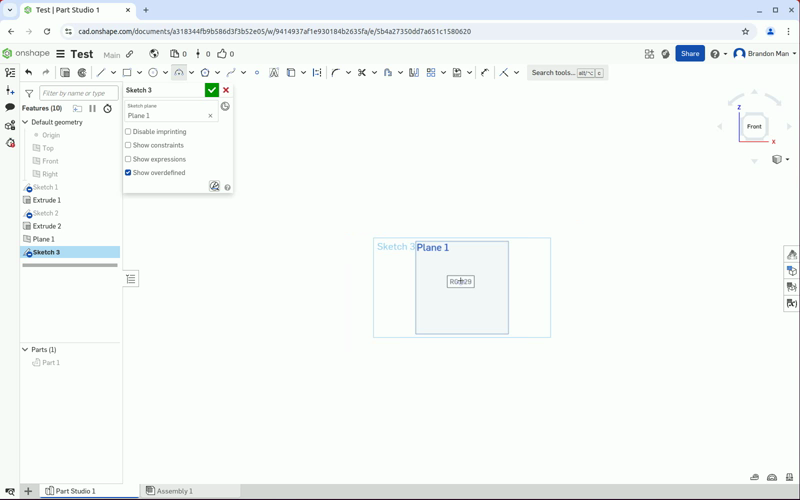
scroll(-6)
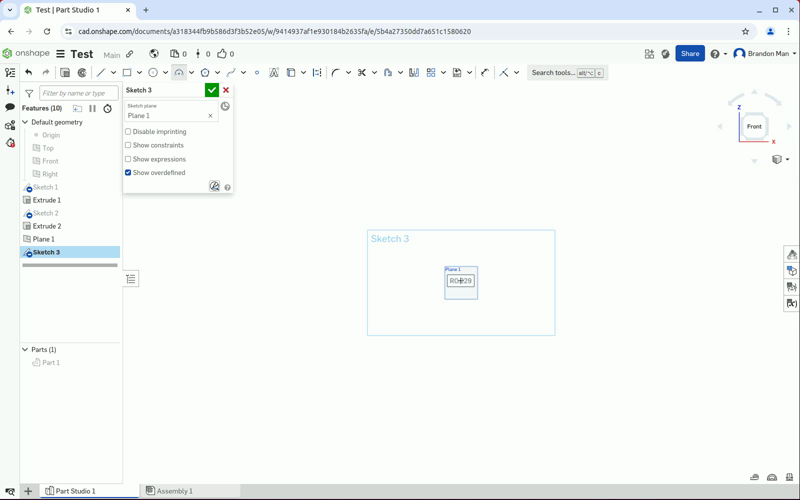
key_up(shift)
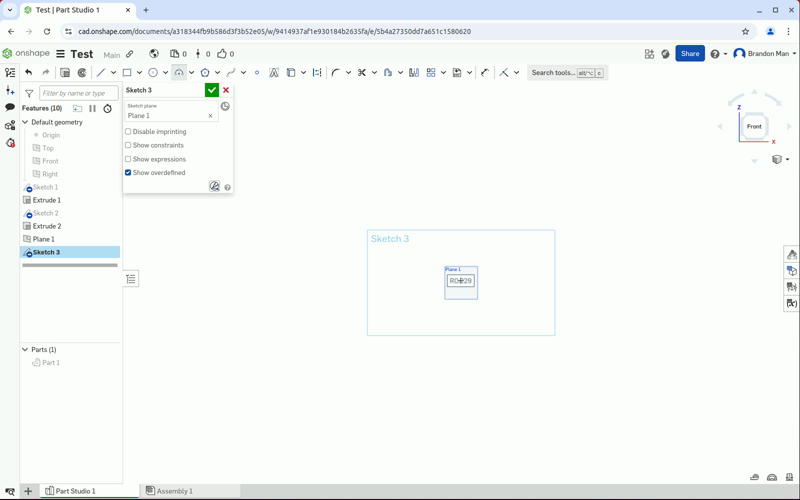
key(esc)
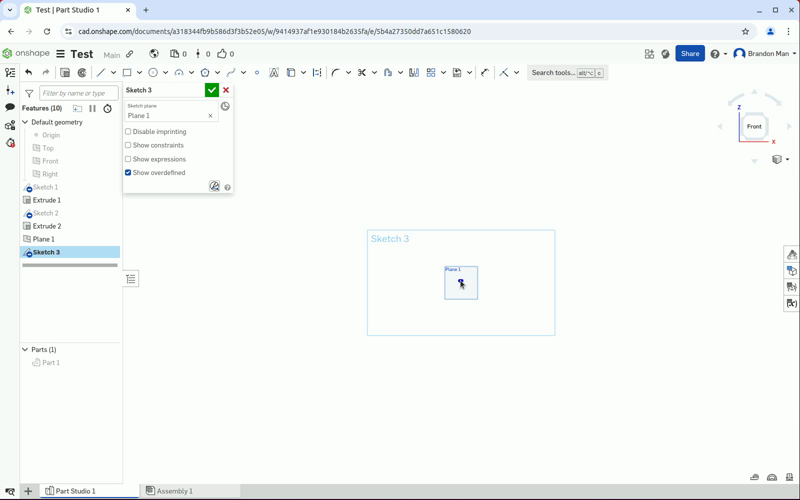
mouse_move(460, 280)
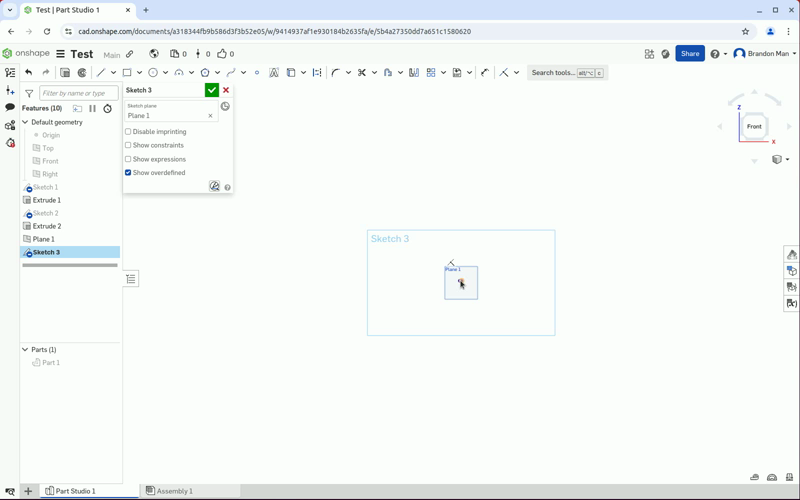
scroll(6)
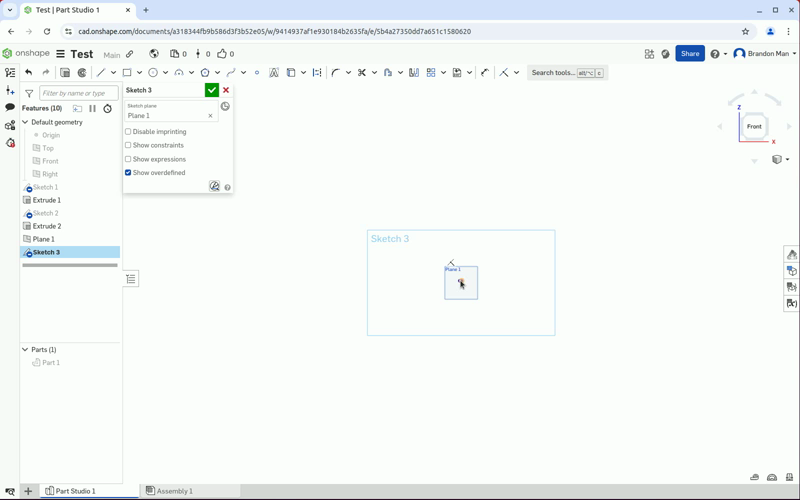
scroll(6)
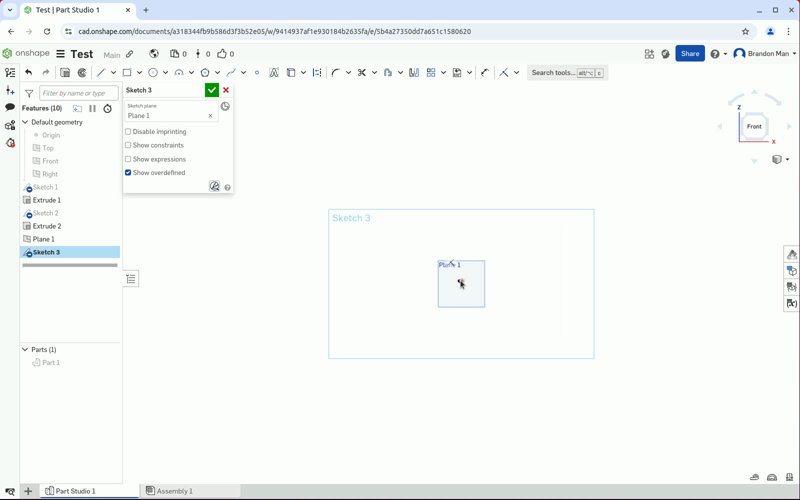
scroll(6)
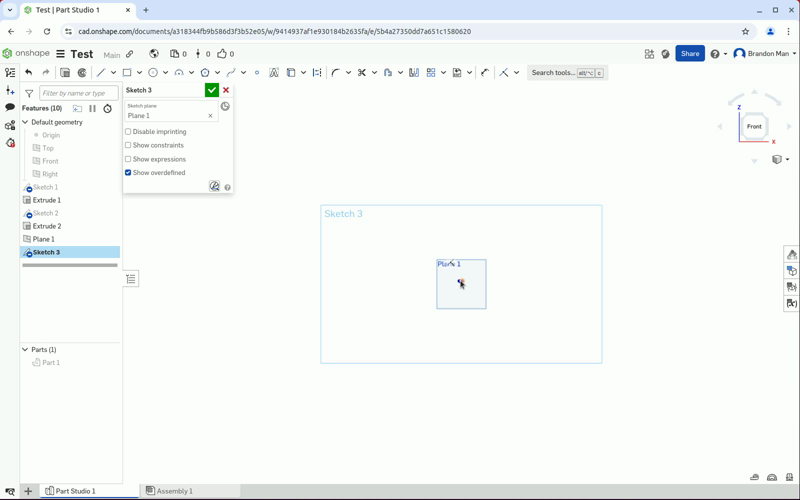
scroll(6)
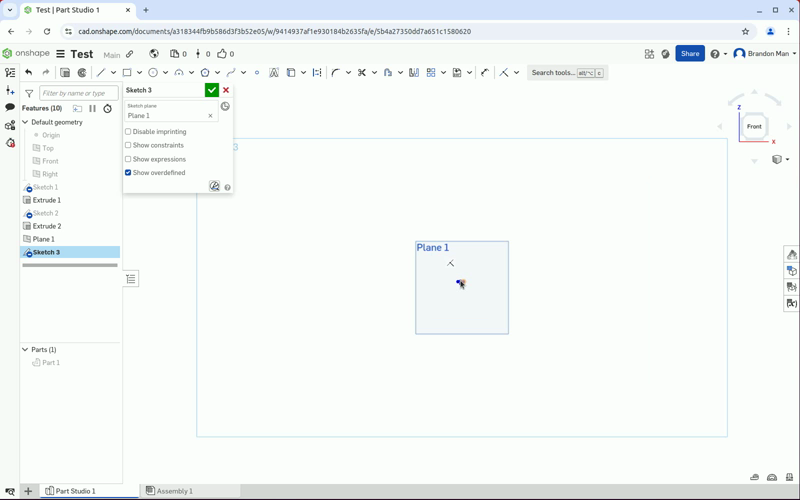
scroll(6)
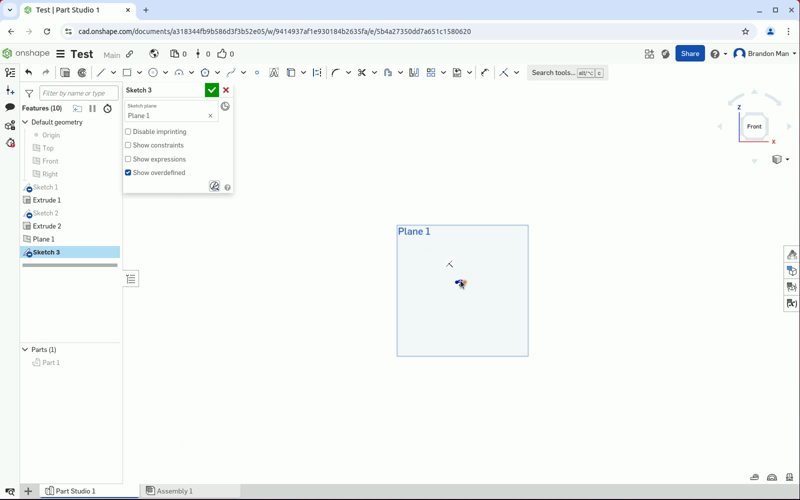
scroll(6)
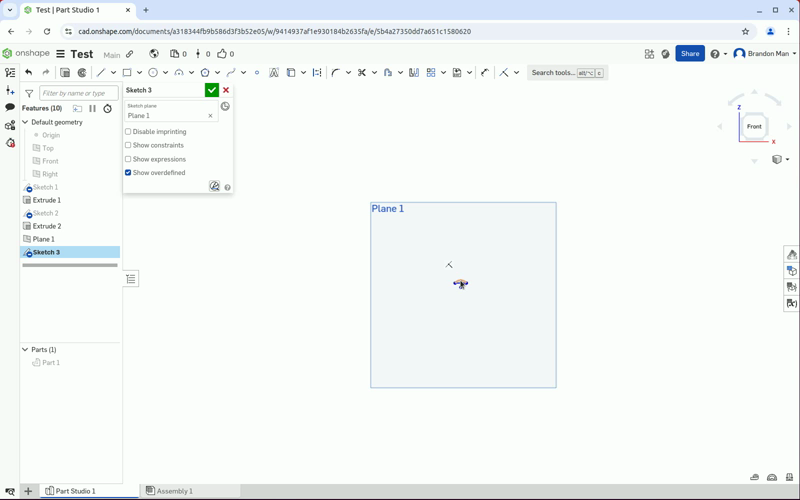
scroll(6)
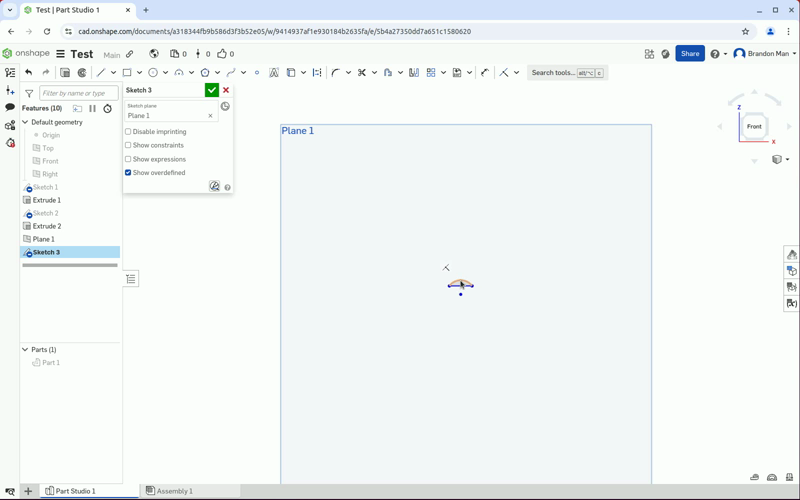
click(460, 280)
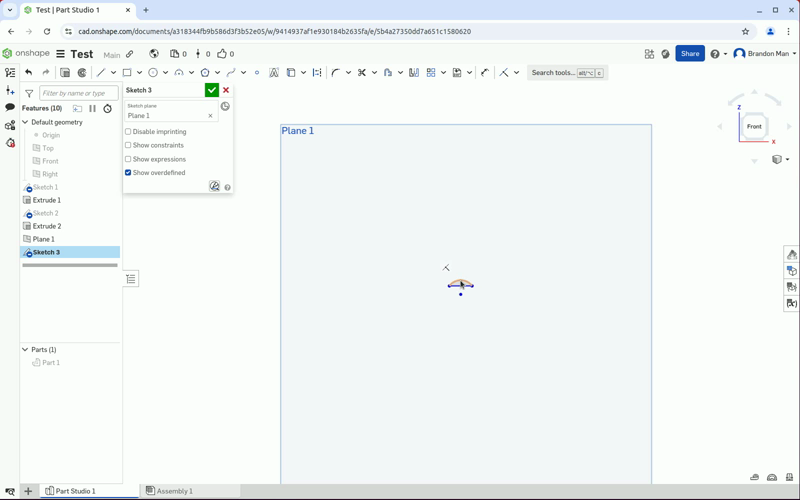
scroll(-6)
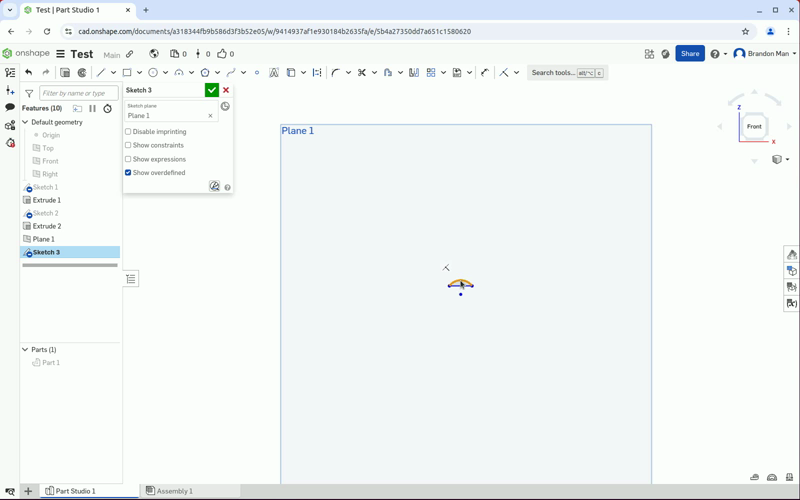
scroll(-6)
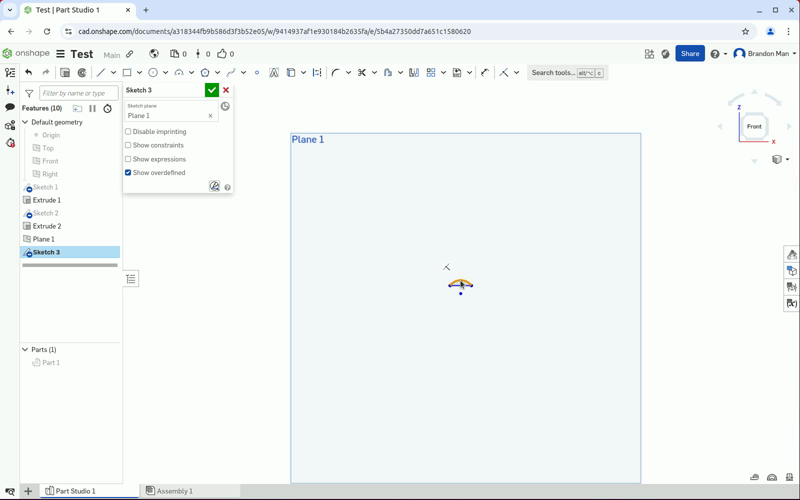
scroll(-6)
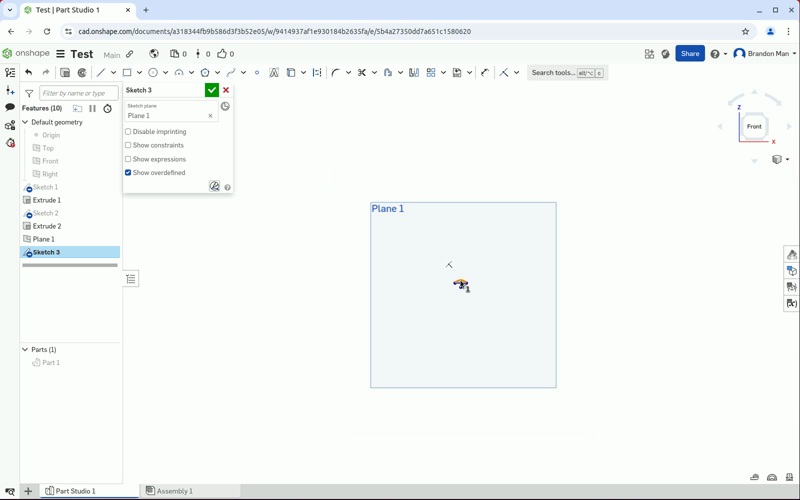
scroll(-6)
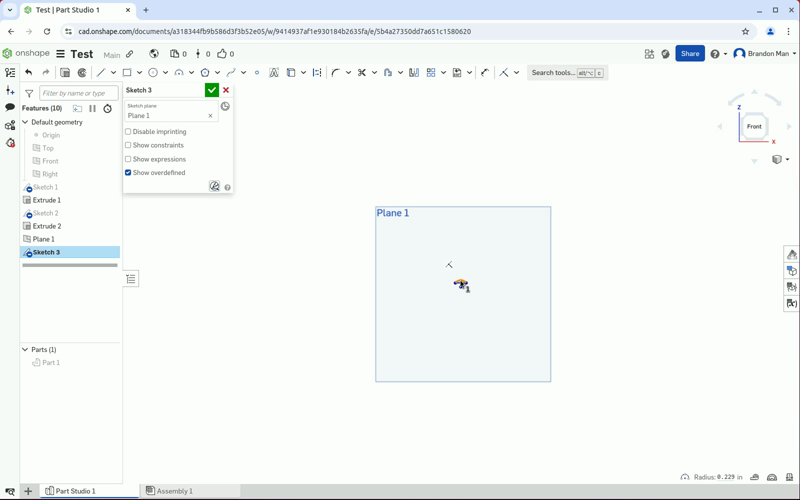
scroll(-6)
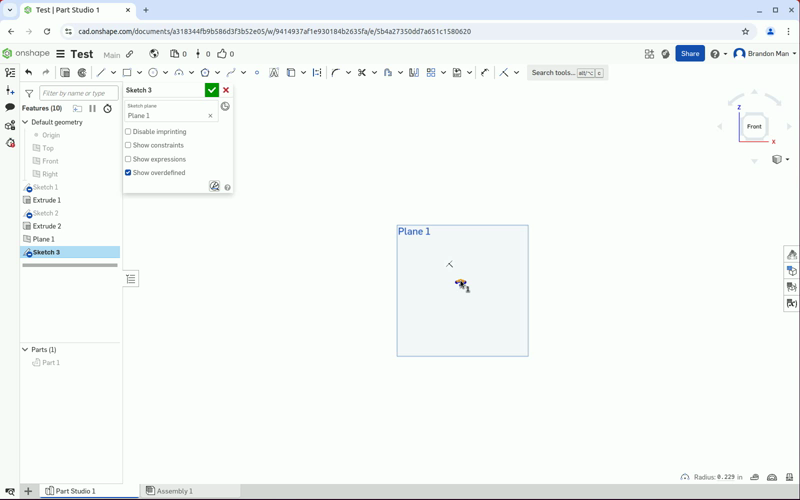
scroll(-6)
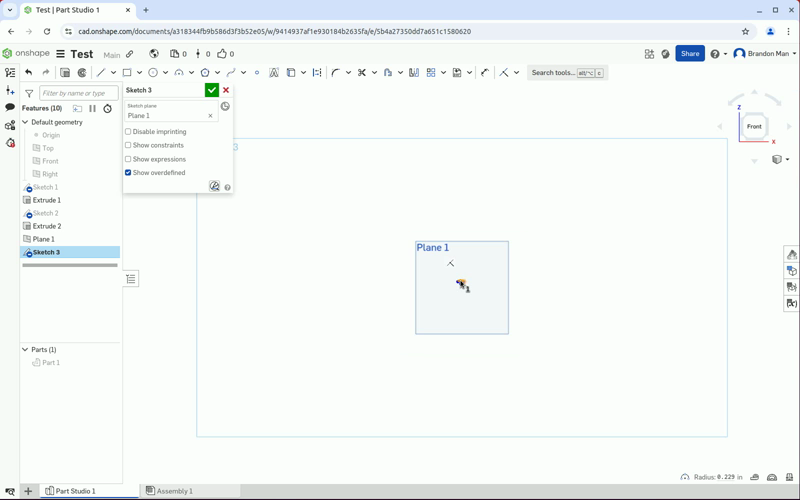
scroll(-6)
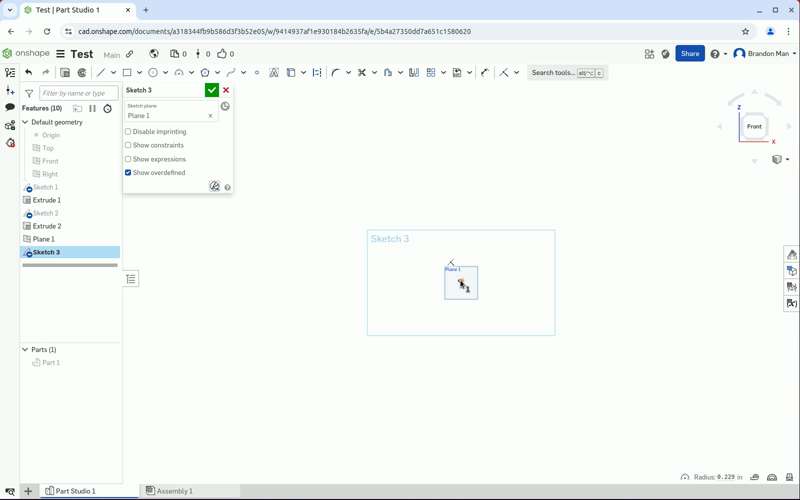
mouse_move(73, 352)
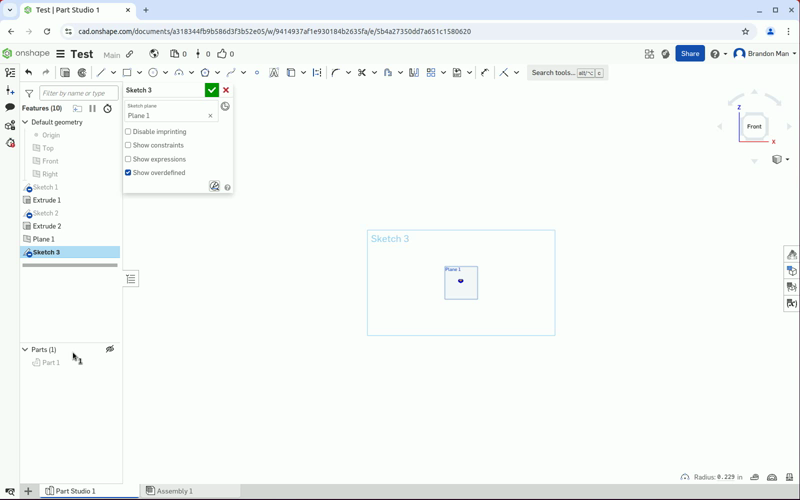
key(shift+y)
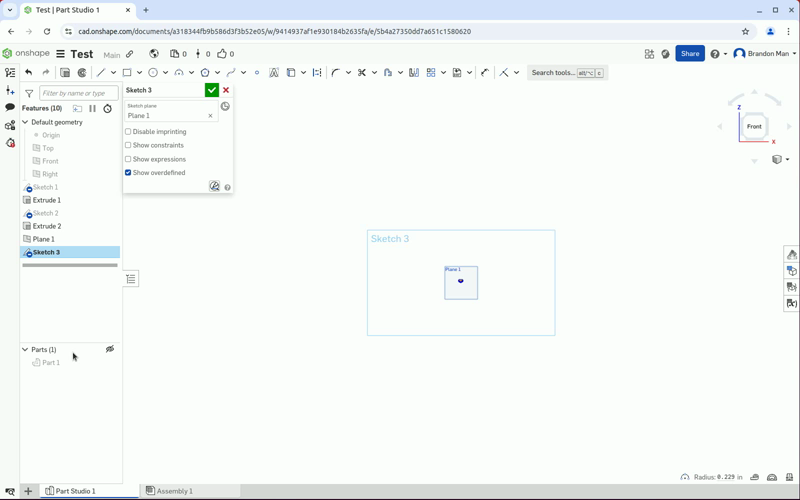
key(shift+e)
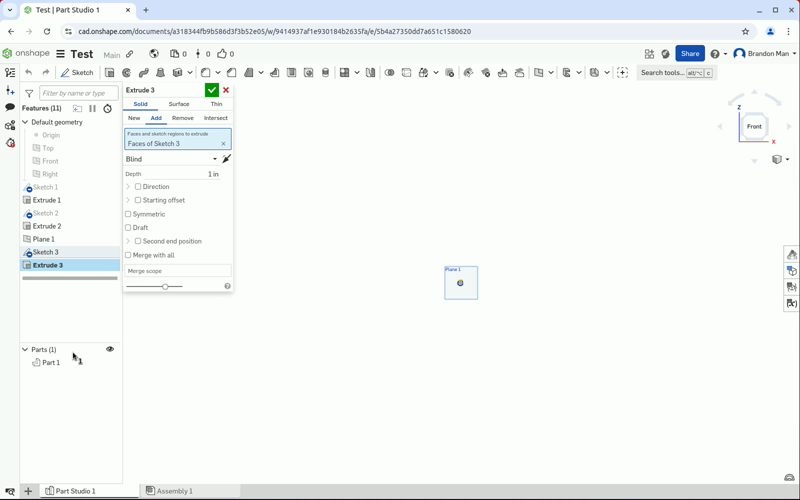
mouse_move(143, 106)
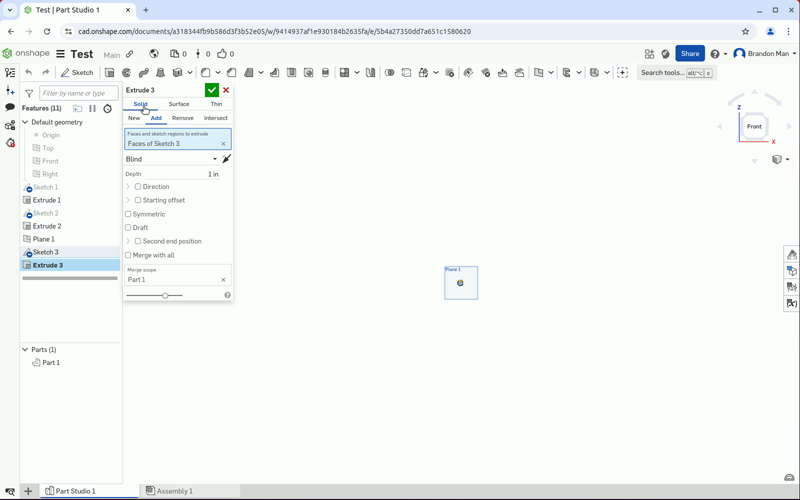
click(143, 106)
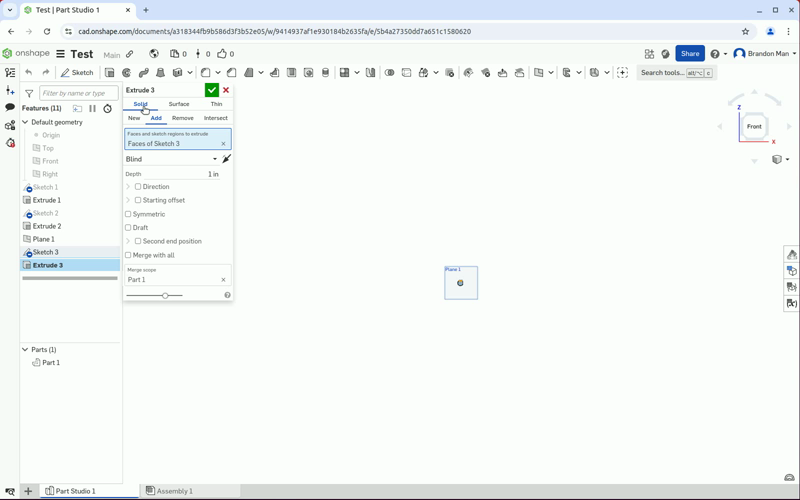
mouse_move(186, 120)
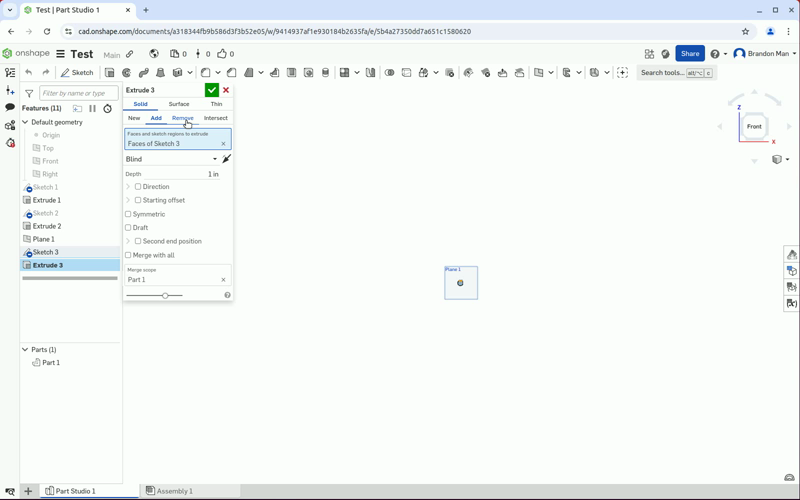
click(186, 120)
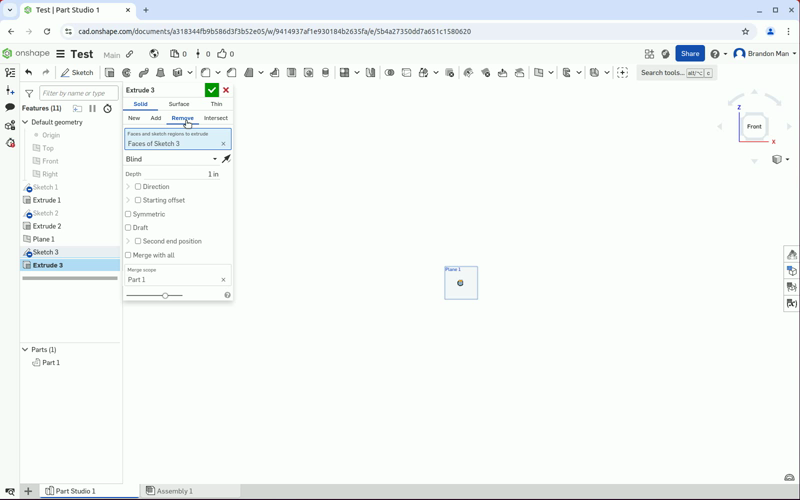
key(tab, 4)
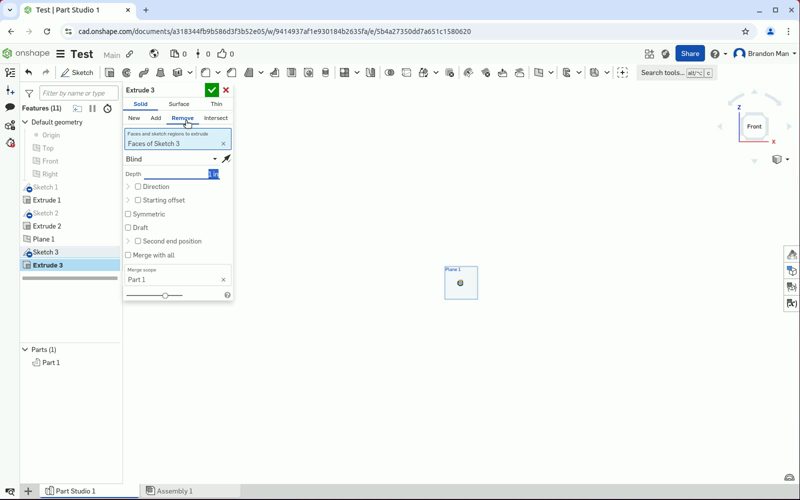
text(1.204)
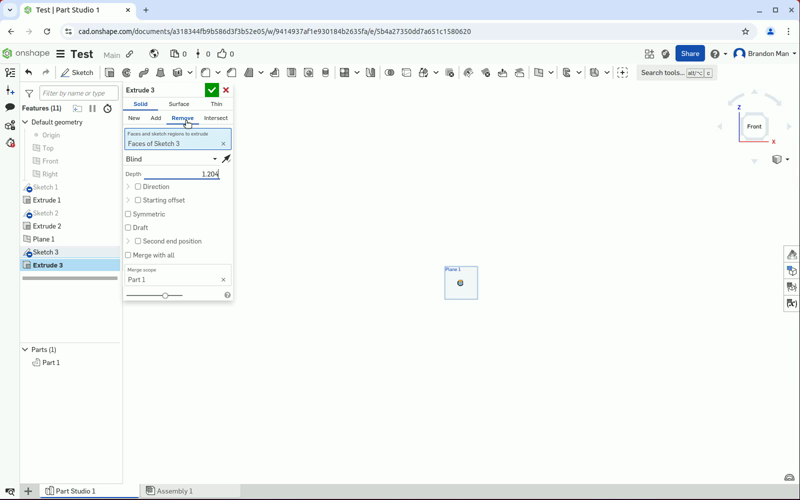
key(tab, 6)
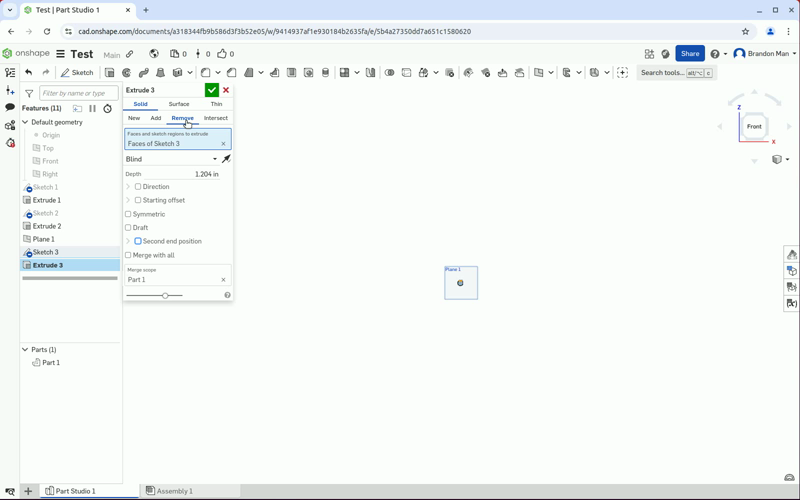
key(space)
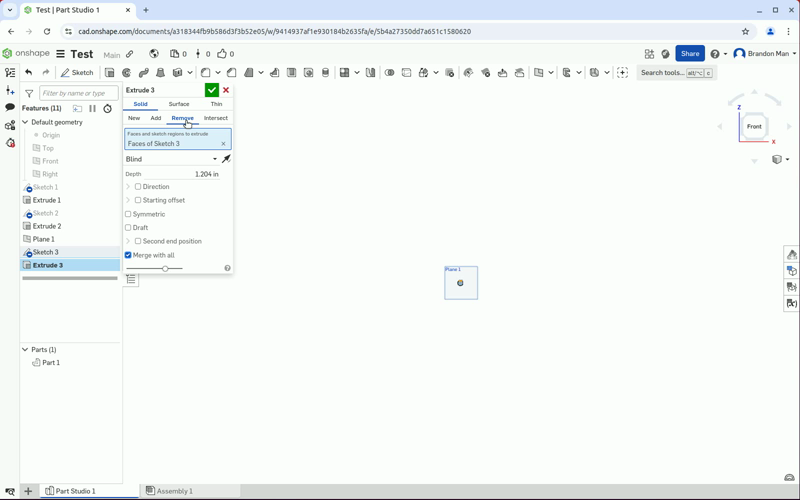
key(enter)
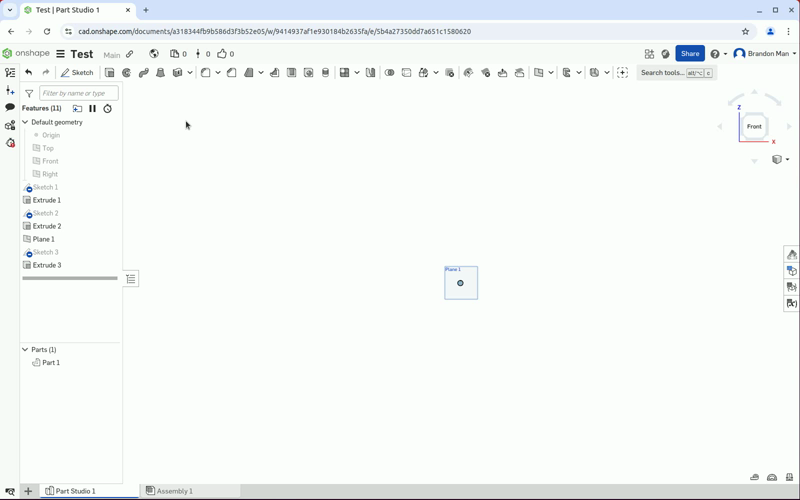
key(shift+h)
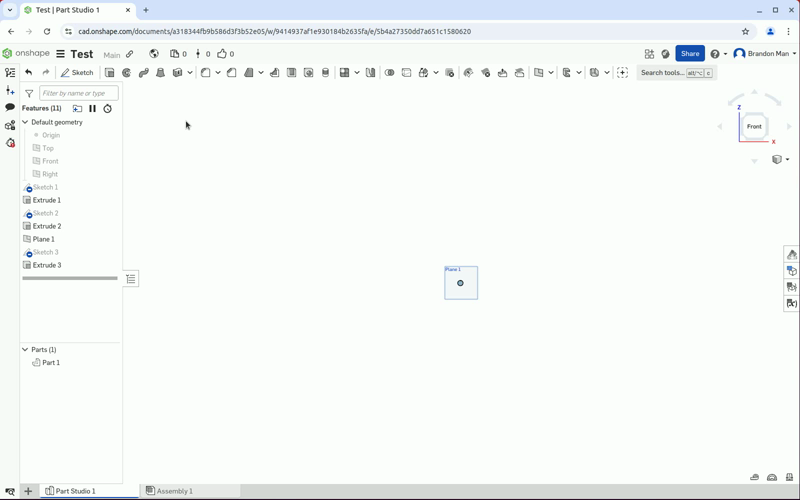
key(shift+h)
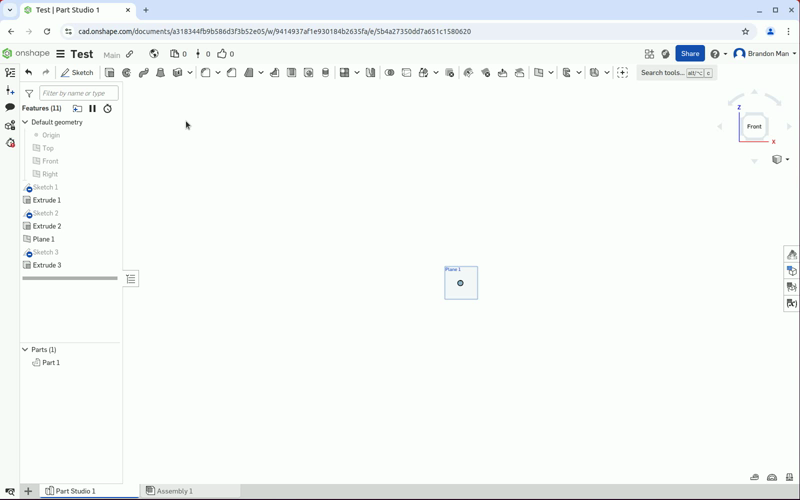
mouse_move(73, 189)
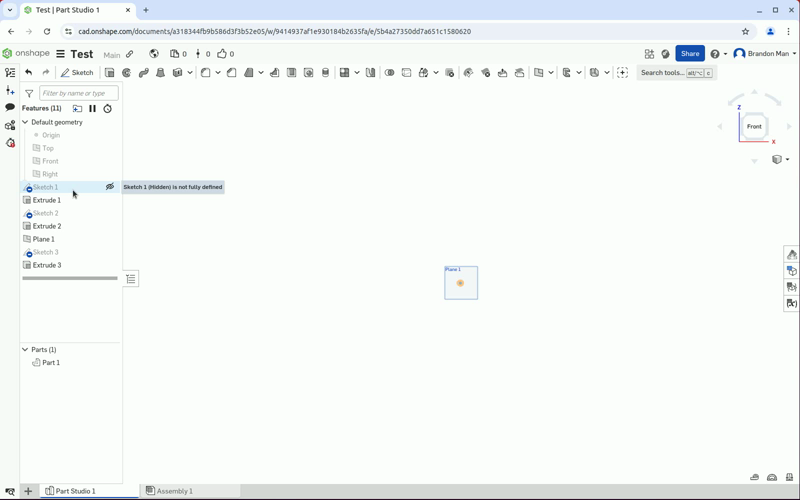
click(73, 189)
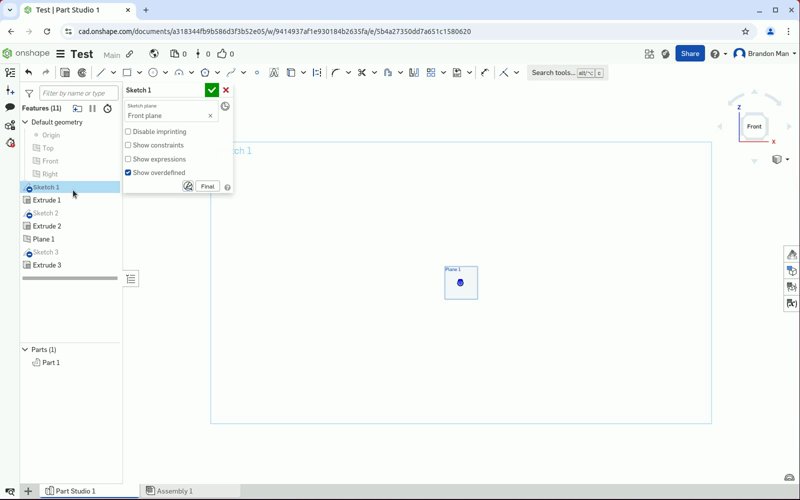
mouse_move(229, 92)
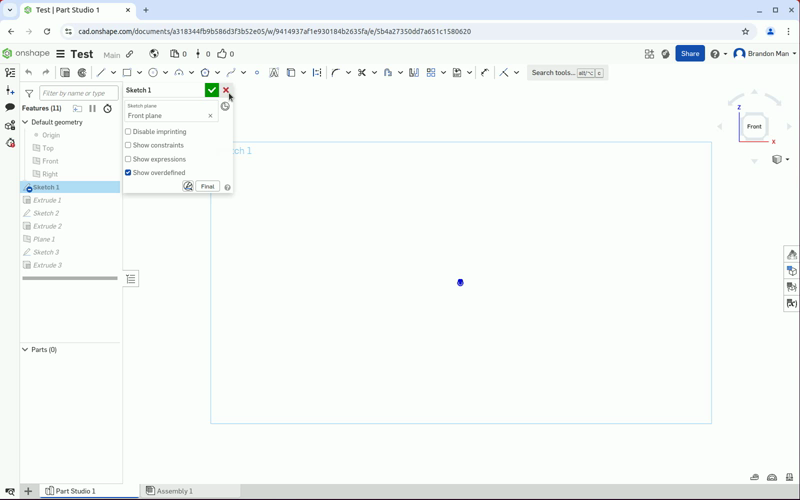
click(229, 92)
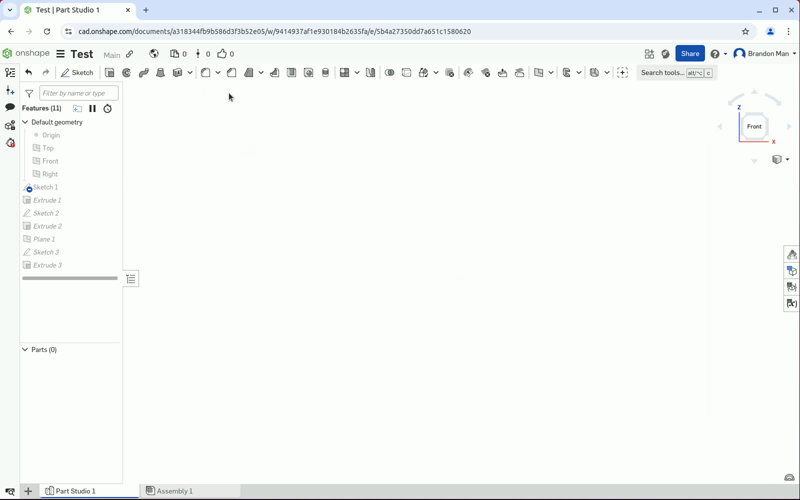
key(shift+s)
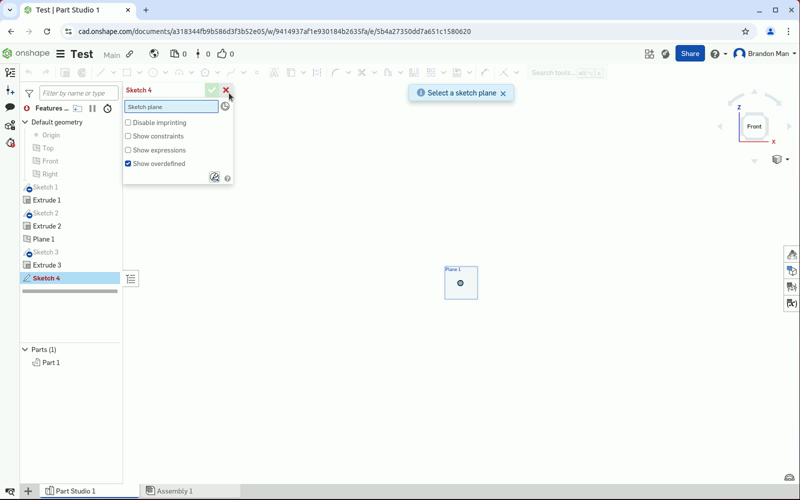
mouse_move(73, 241)
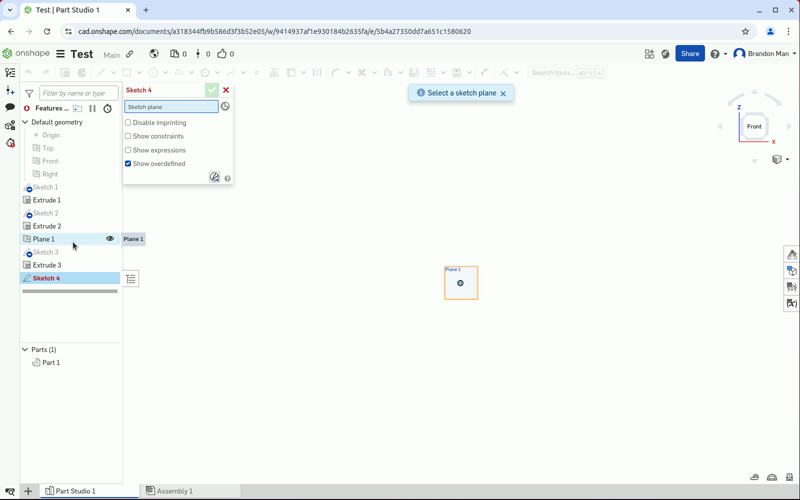
click(73, 241)
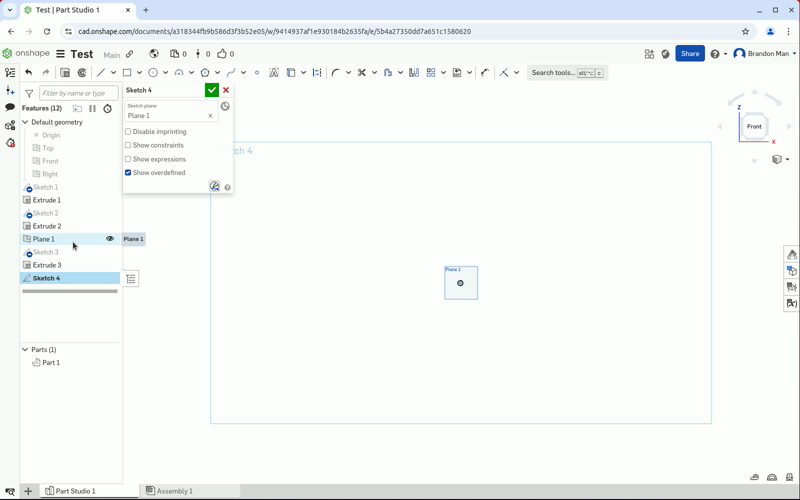
mouse_move(73, 352)
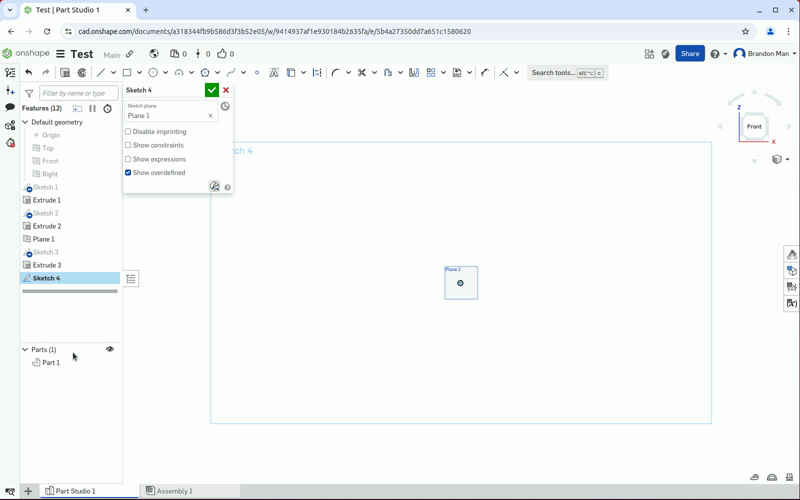
key(y)
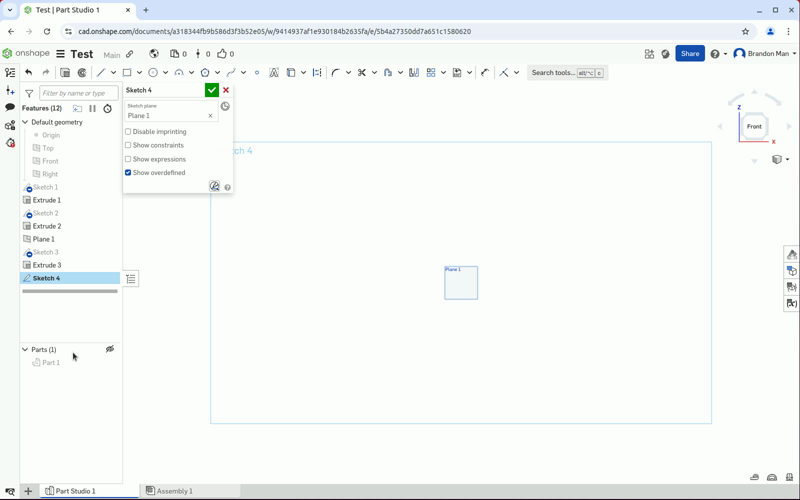
key(a)
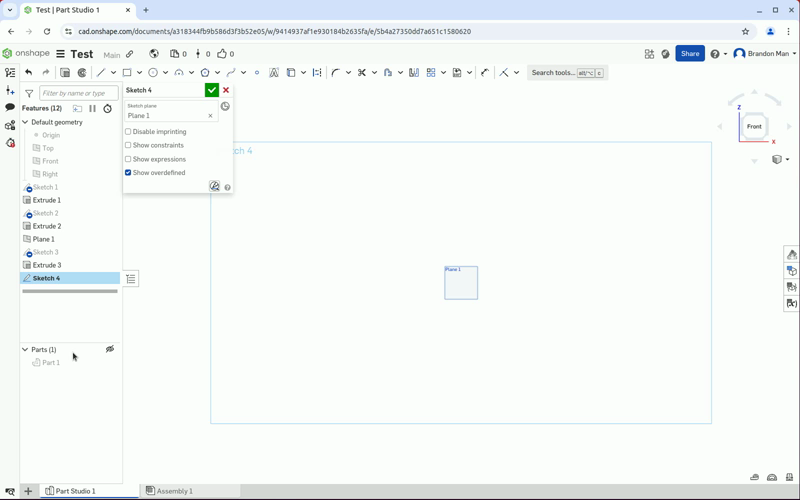
key_down(shift)
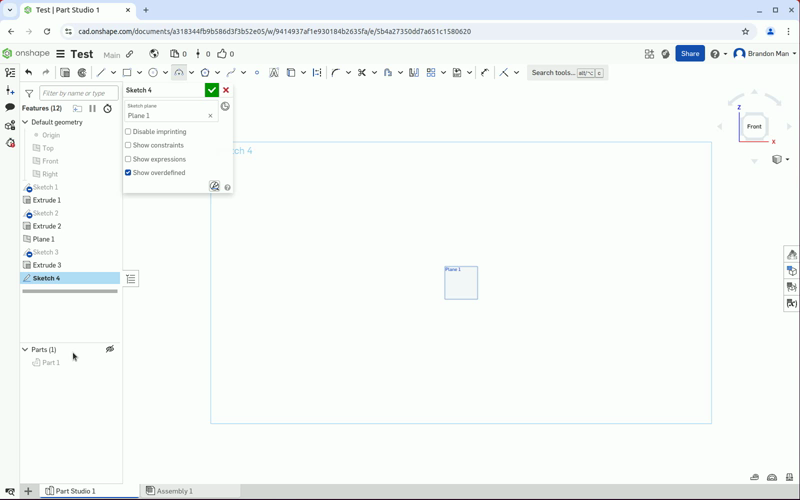
mouse_move(459, 280)
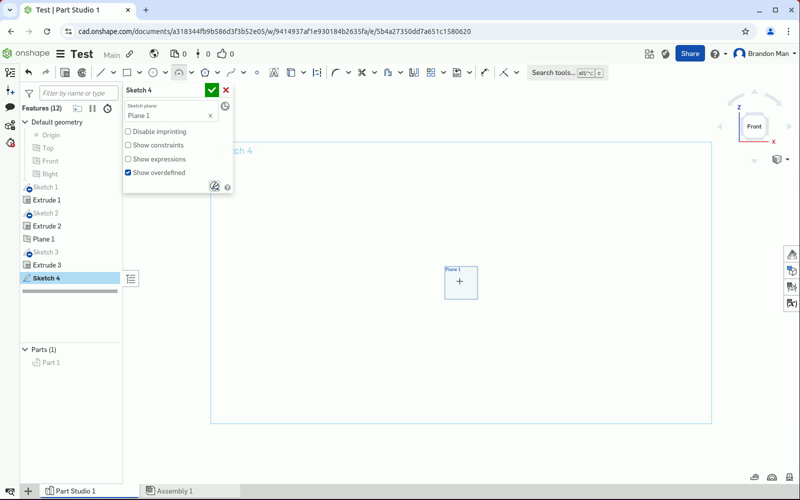
click(459, 280)
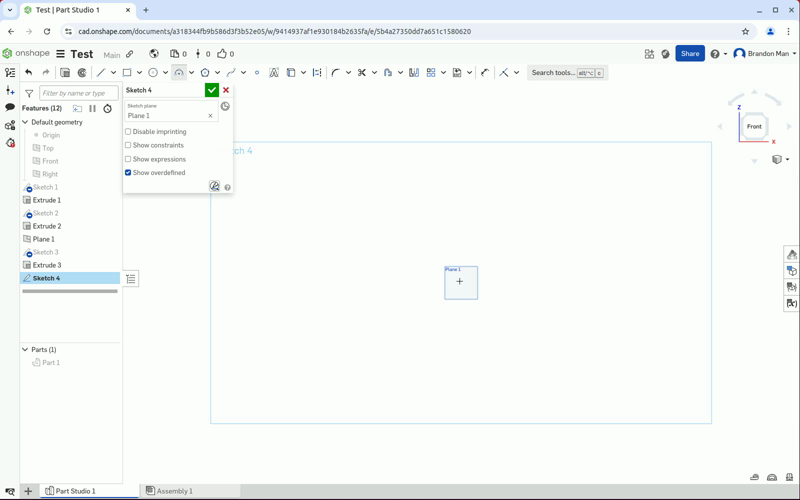
key_up(shift)
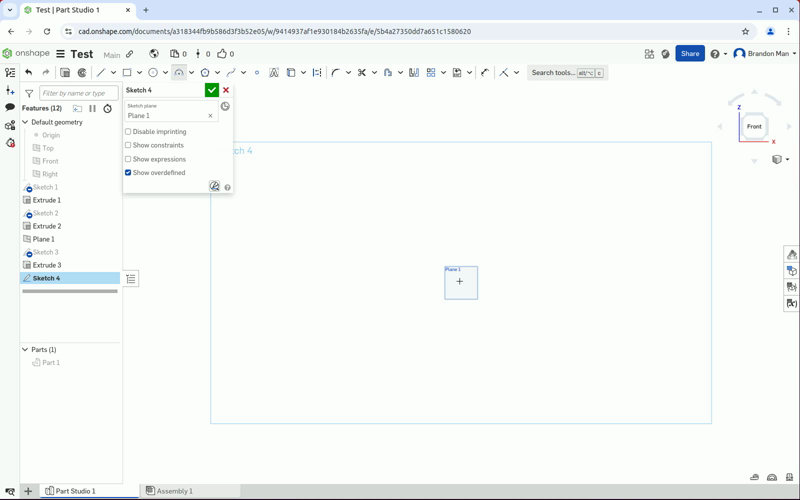
key_down(shift)
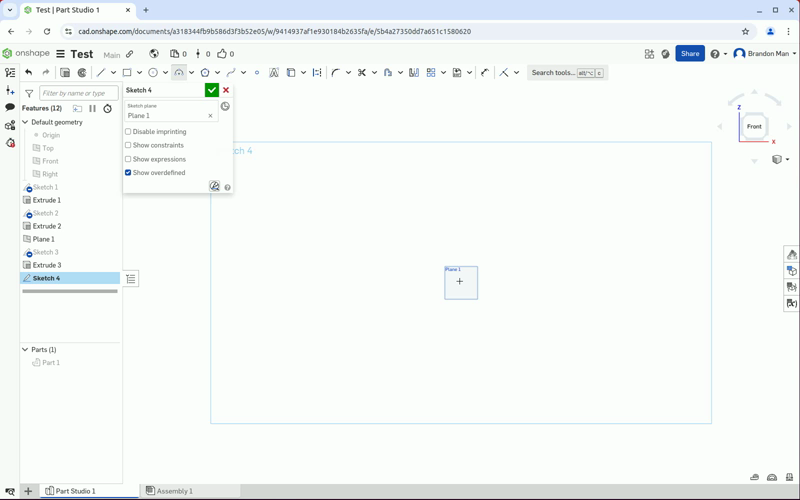
mouse_move(461, 280)
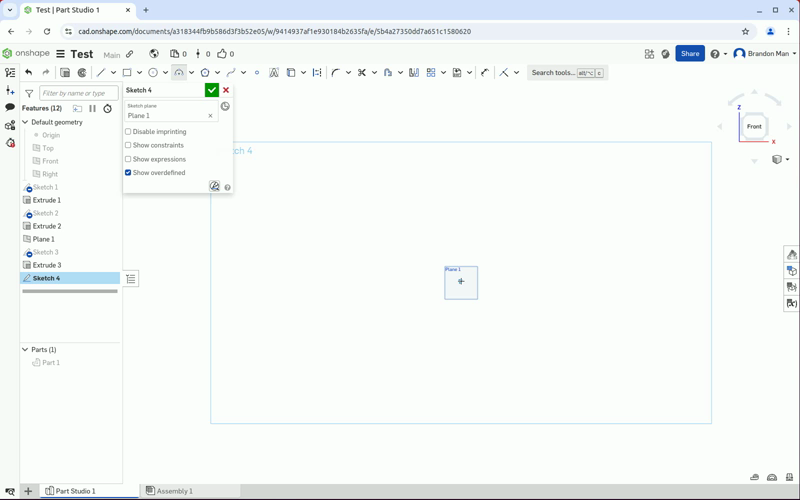
scroll(6)
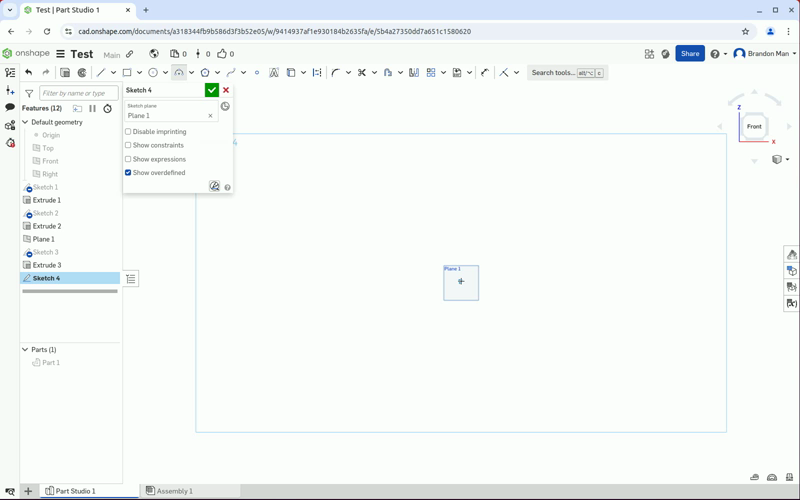
scroll(6)
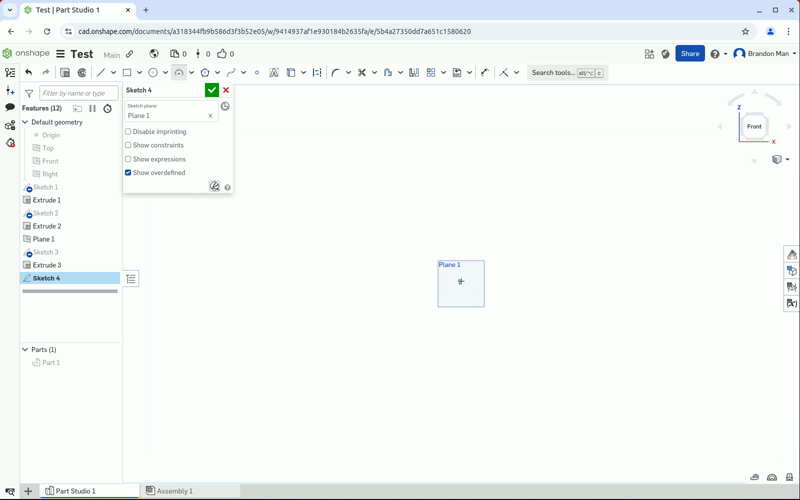
scroll(6)
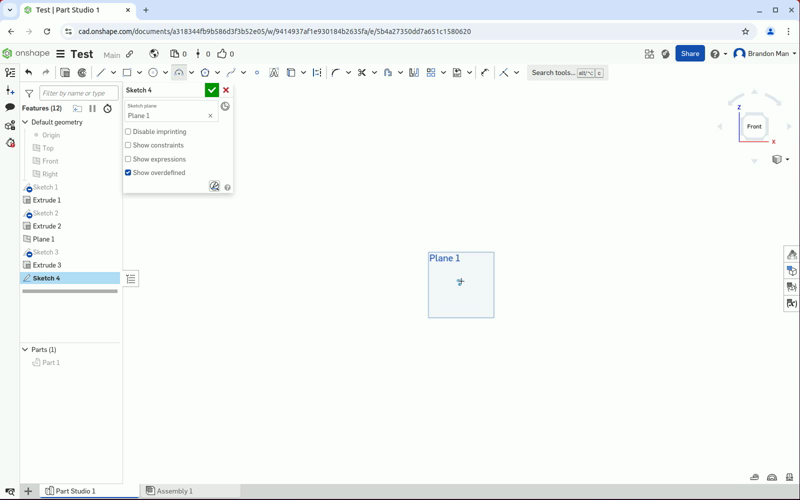
scroll(6)
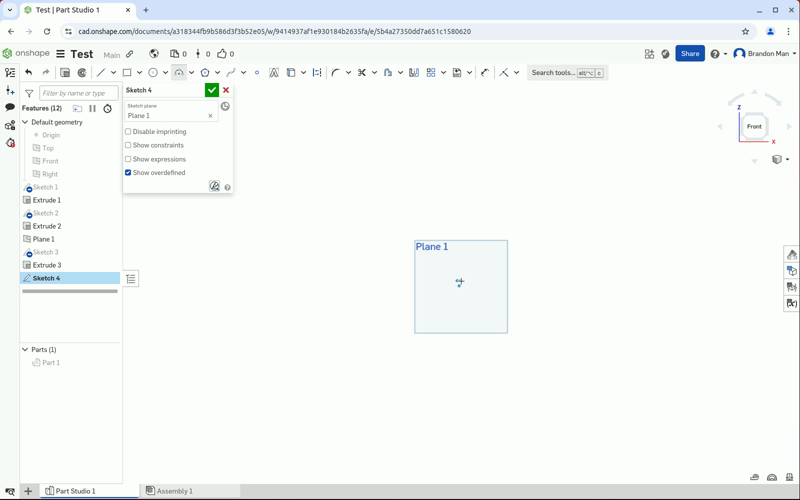
scroll(6)
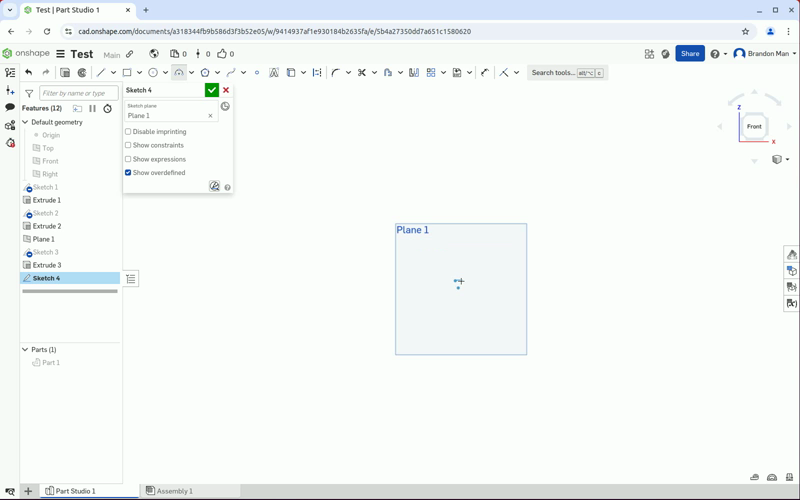
scroll(6)
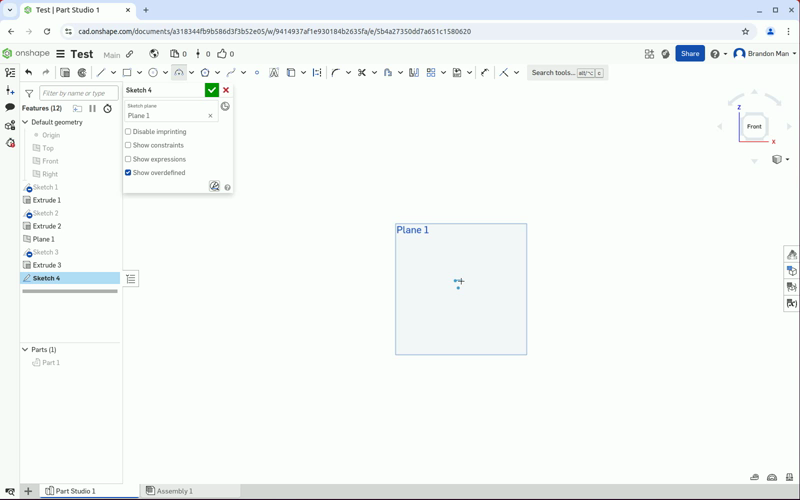
scroll(6)
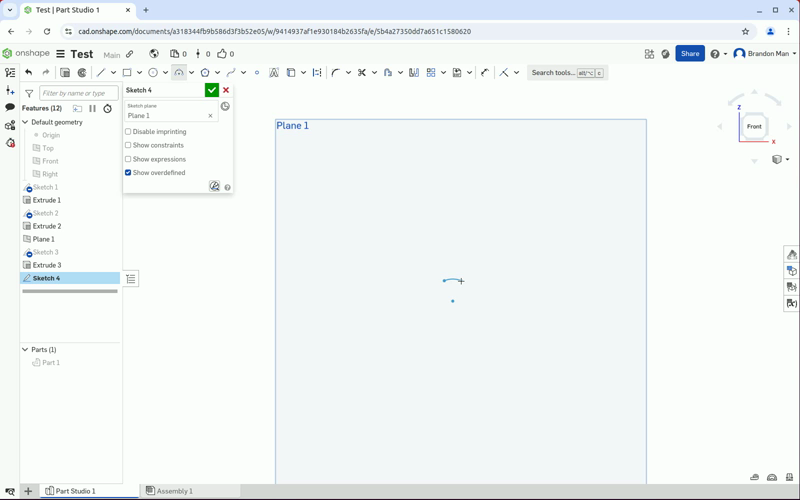
click(461, 280)
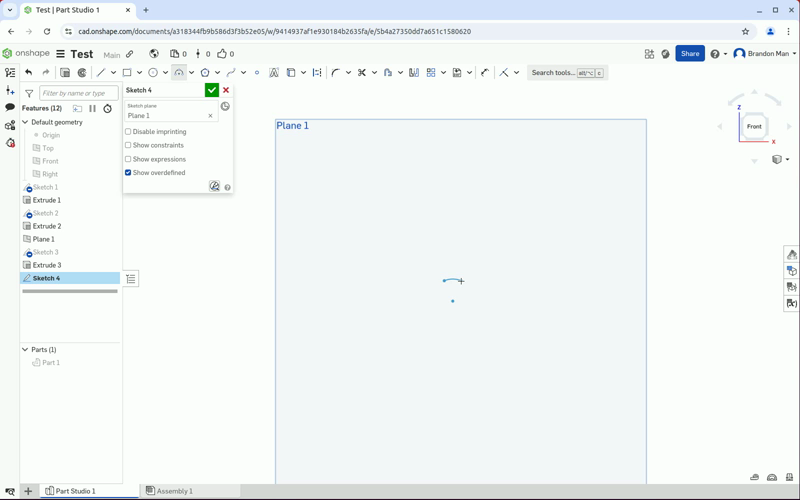
scroll(-6)
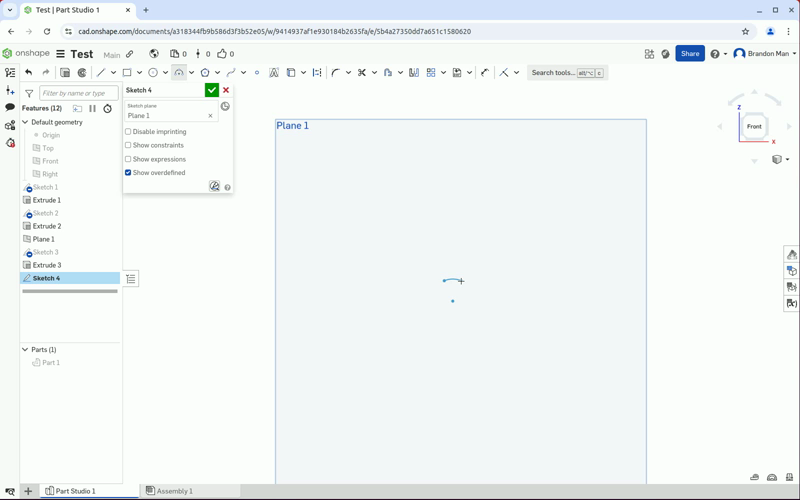
scroll(-6)
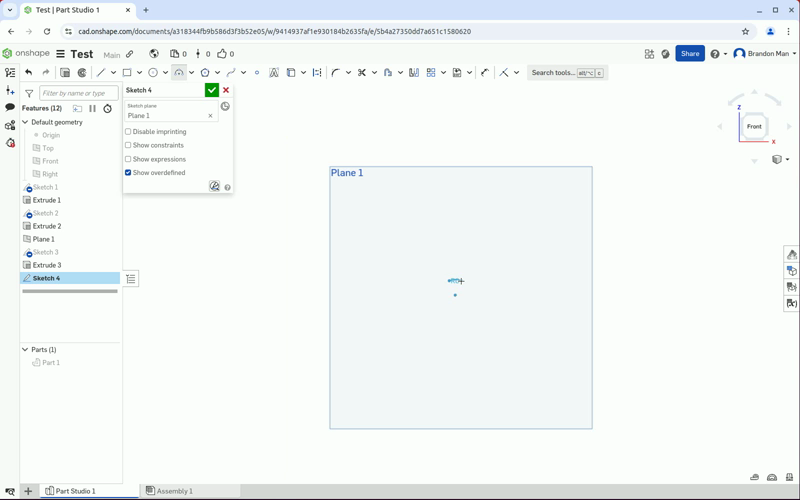
scroll(-6)
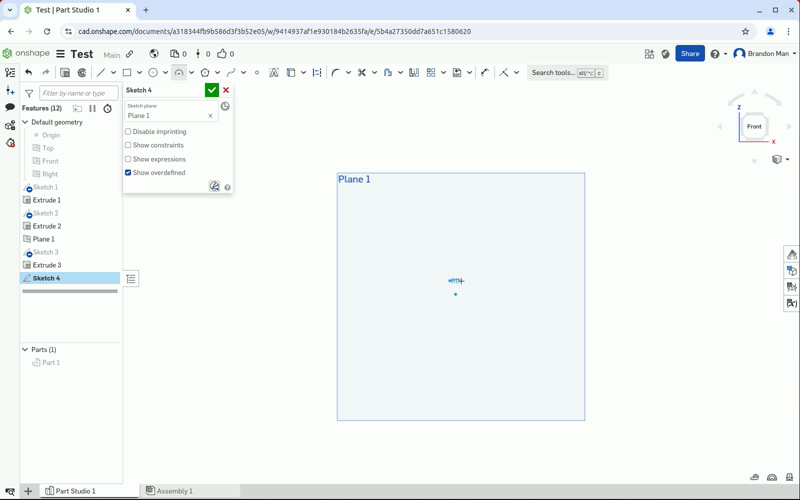
scroll(-6)
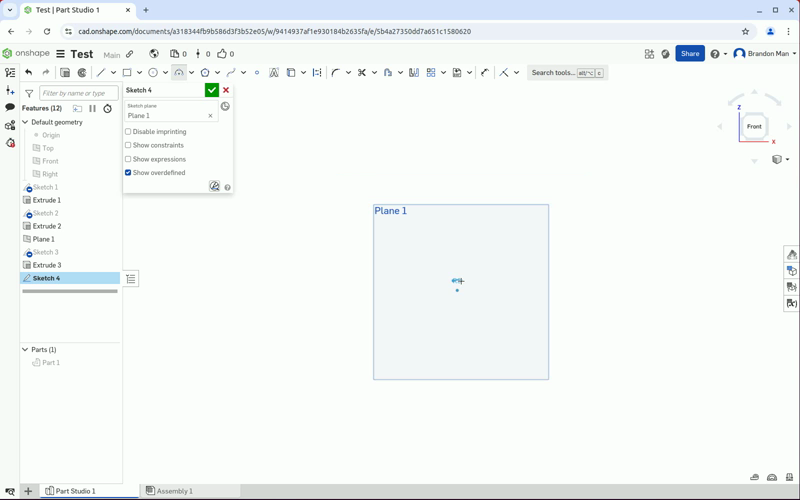
scroll(-6)
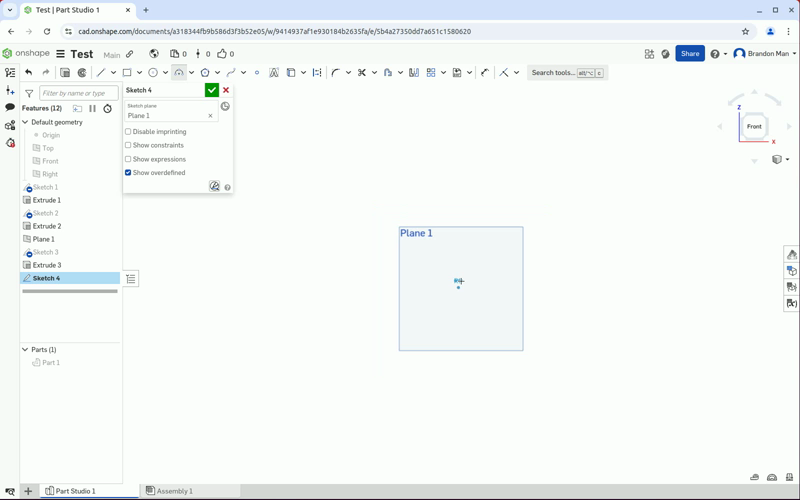
scroll(-6)
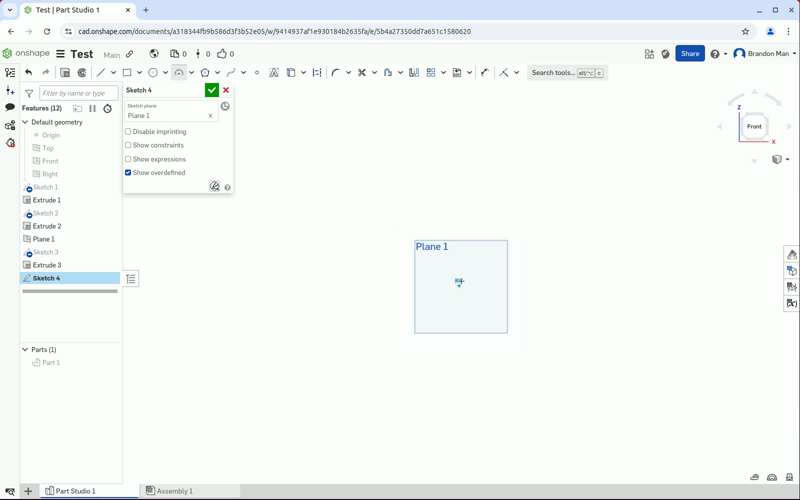
scroll(-6)
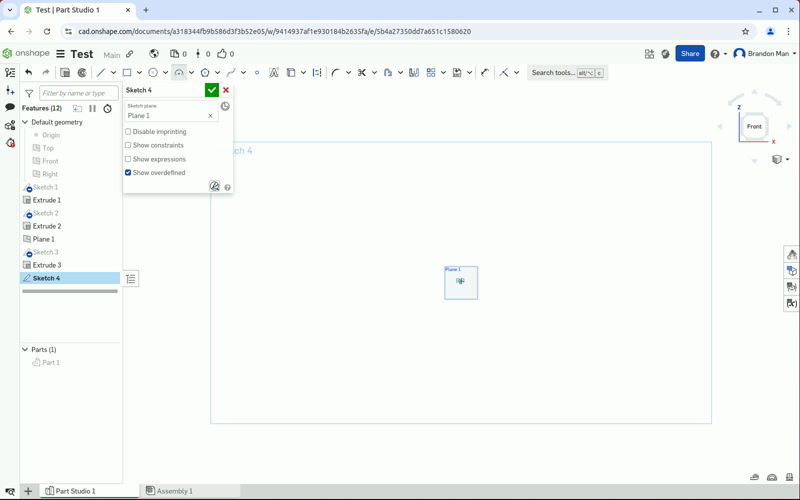
mouse_move(460, 285)
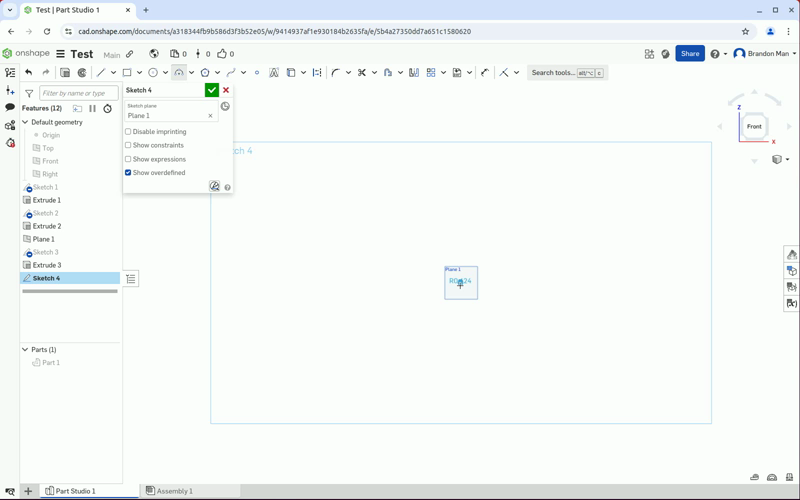
scroll(6)
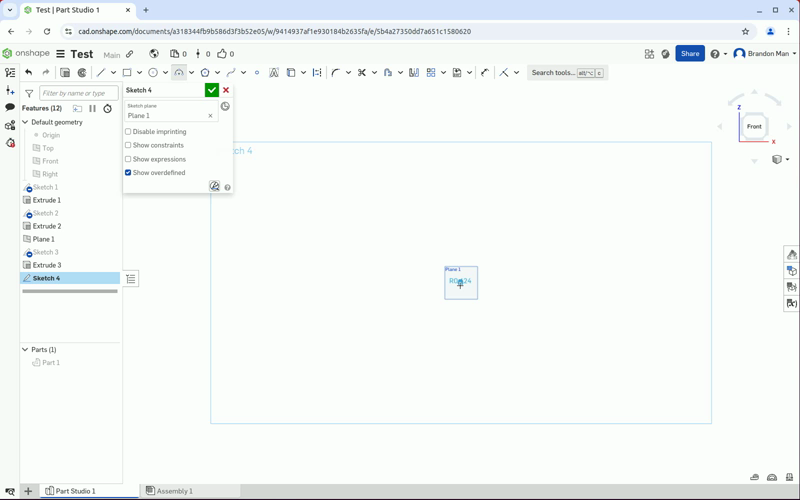
scroll(6)
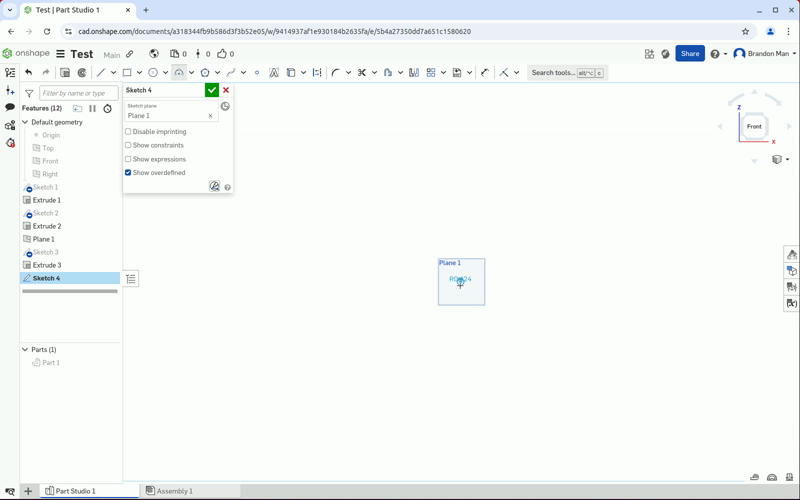
scroll(6)
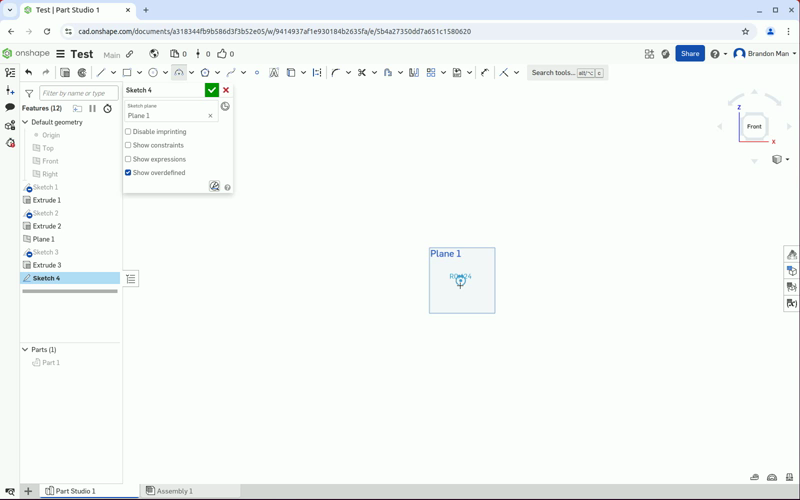
scroll(6)
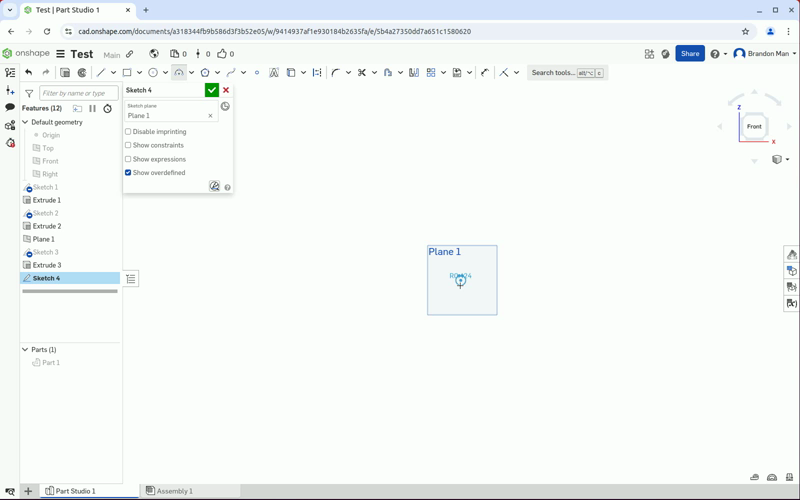
scroll(6)
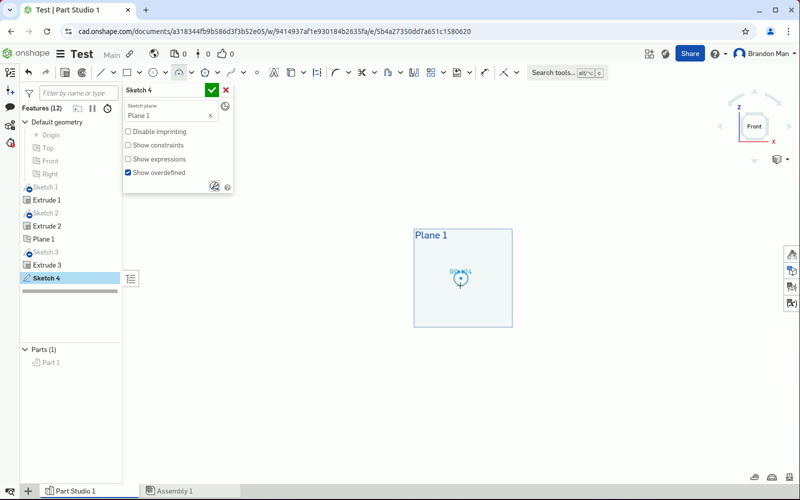
scroll(6)
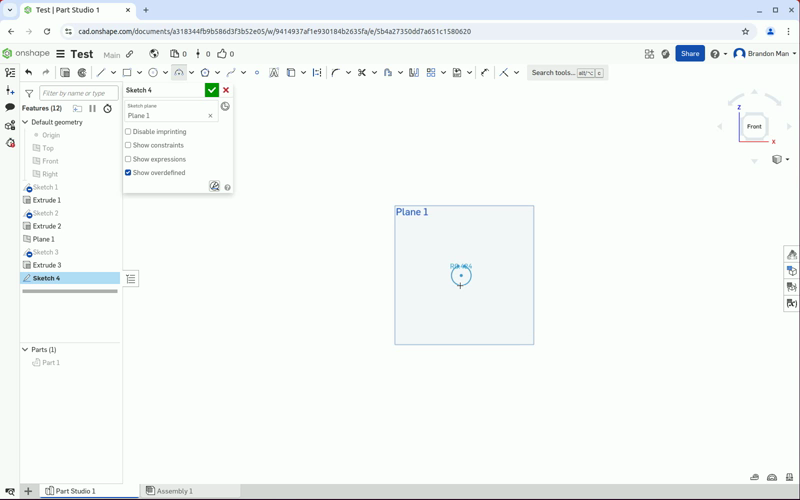
scroll(6)
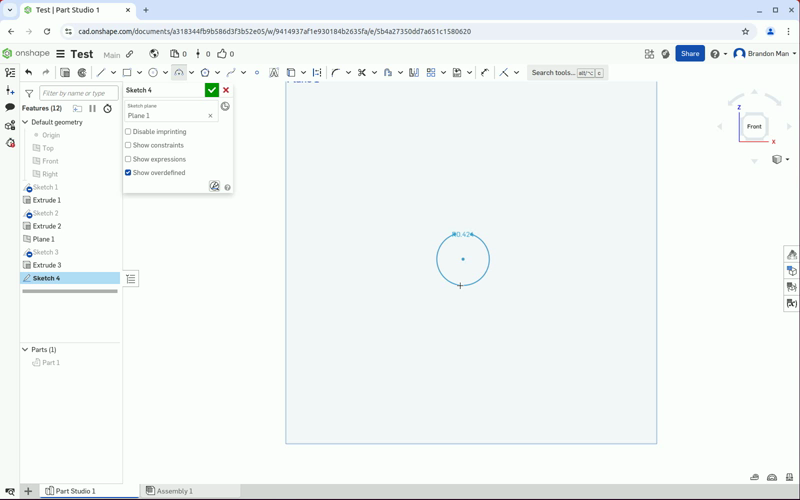
click(460, 285)
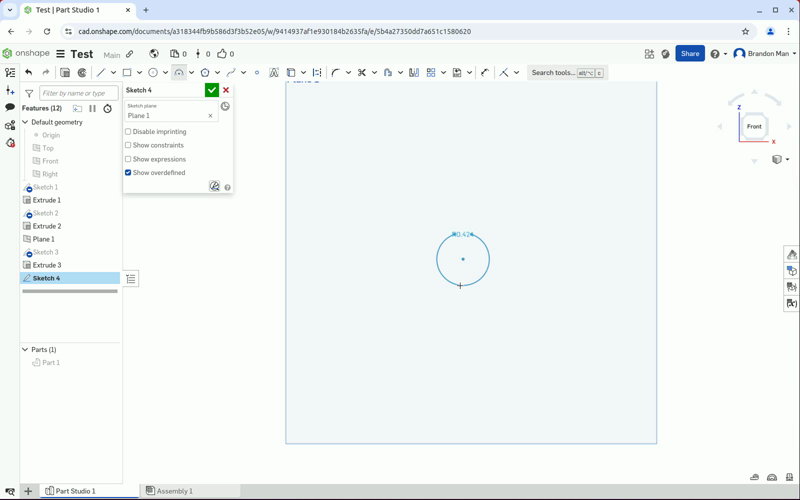
scroll(-6)
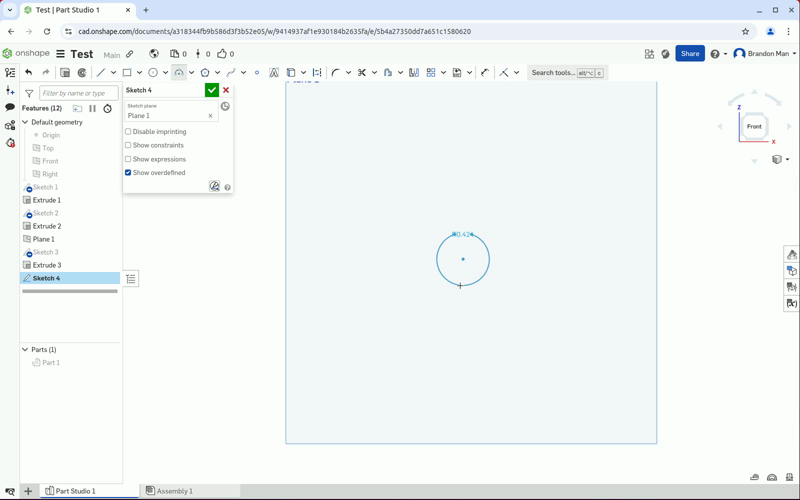
scroll(-6)
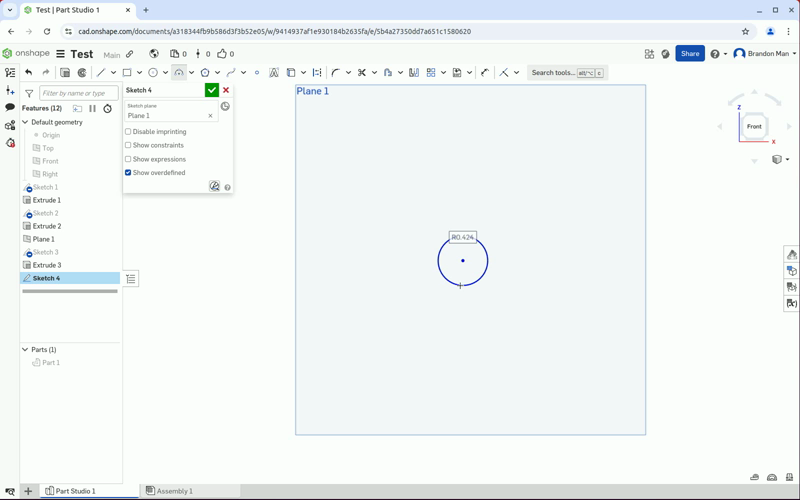
scroll(-6)
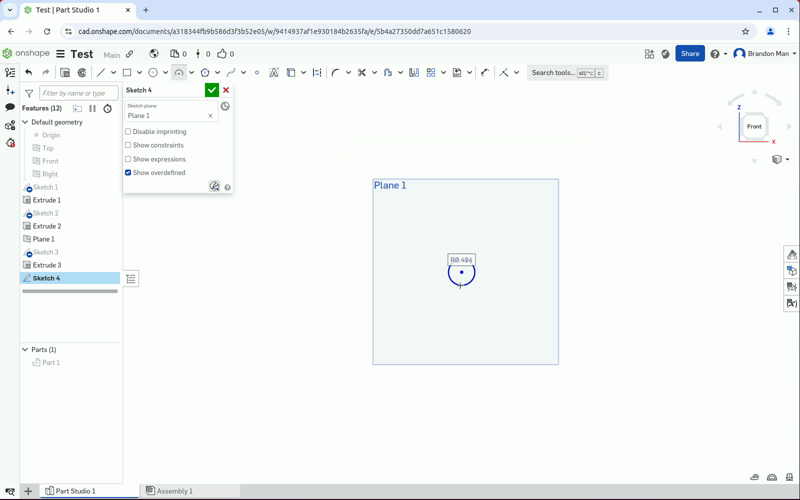
scroll(-6)
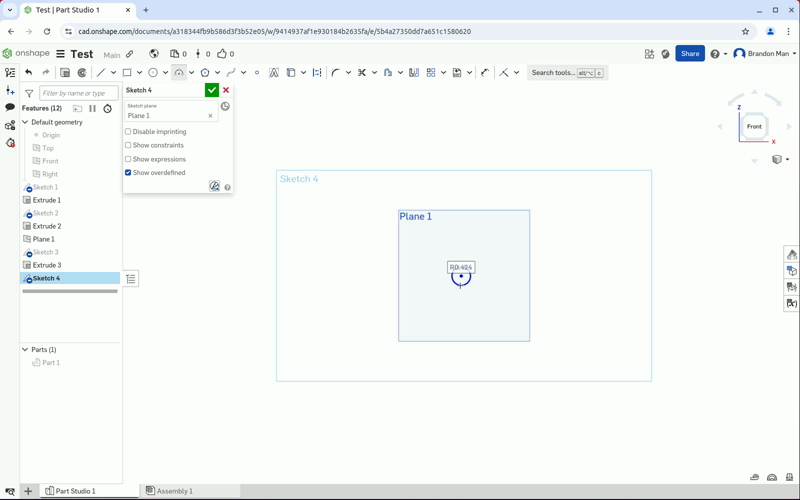
scroll(-6)
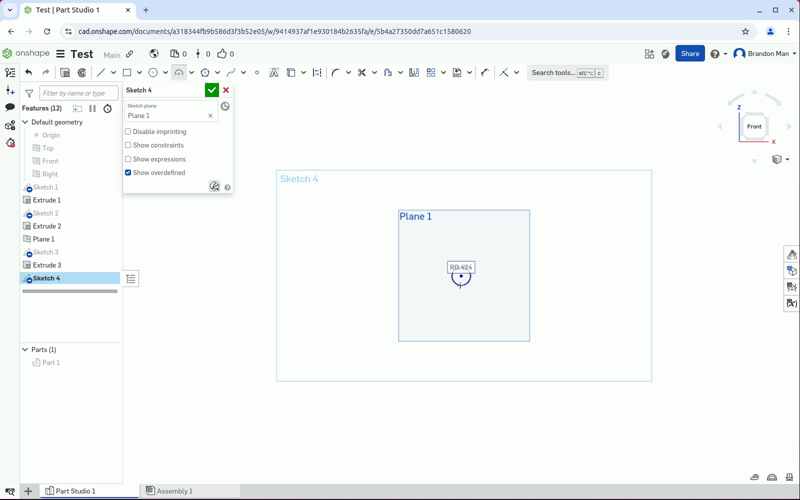
scroll(-6)
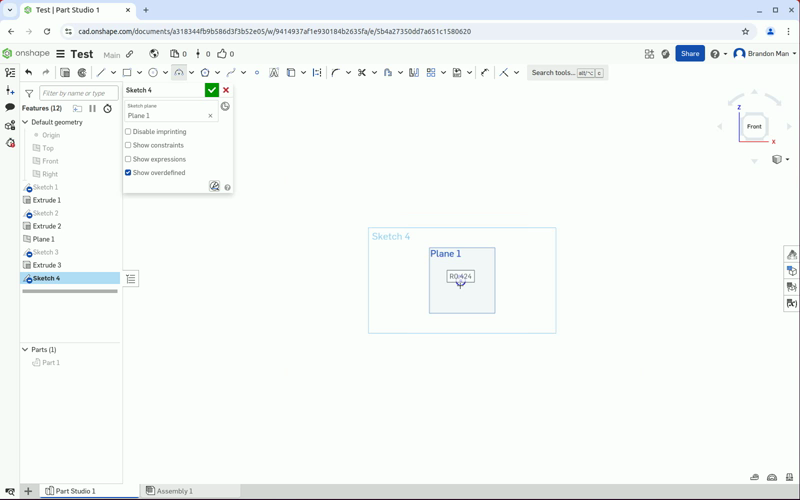
scroll(-6)
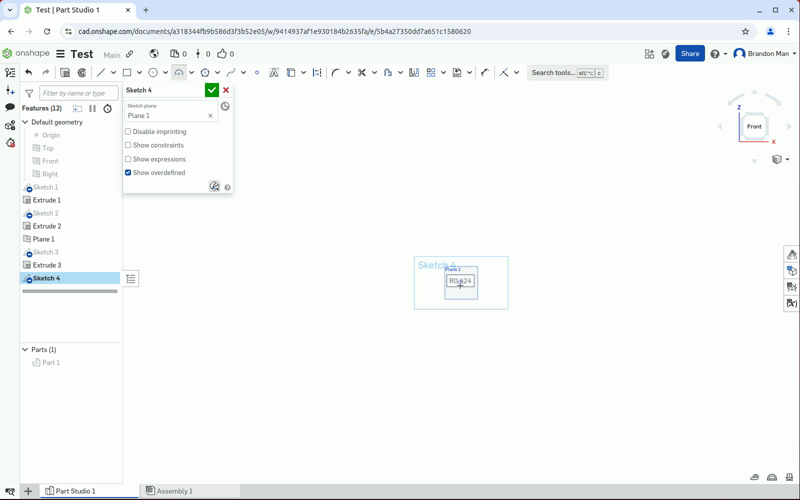
key_up(shift)
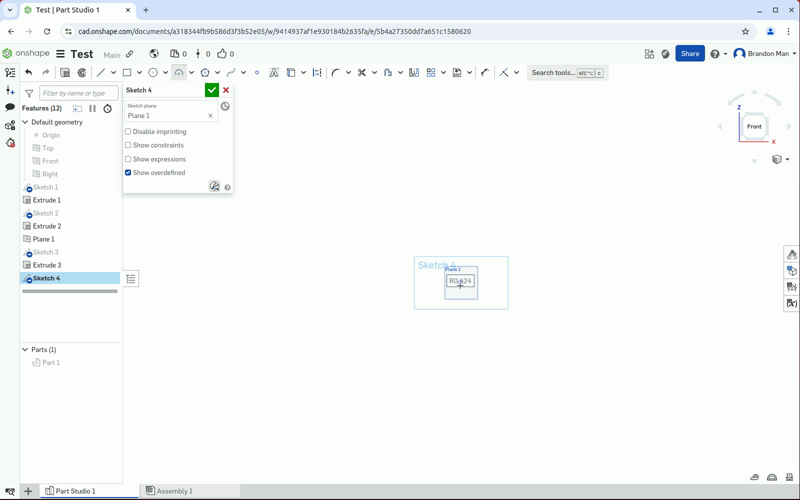
key(esc)
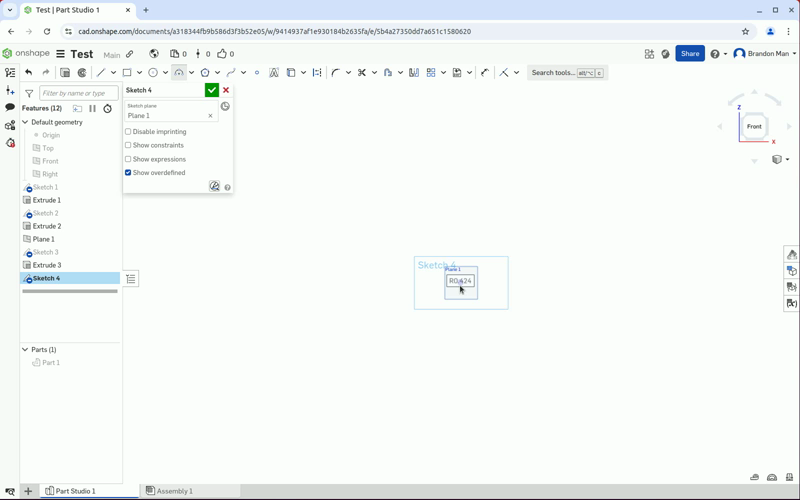
key(l)
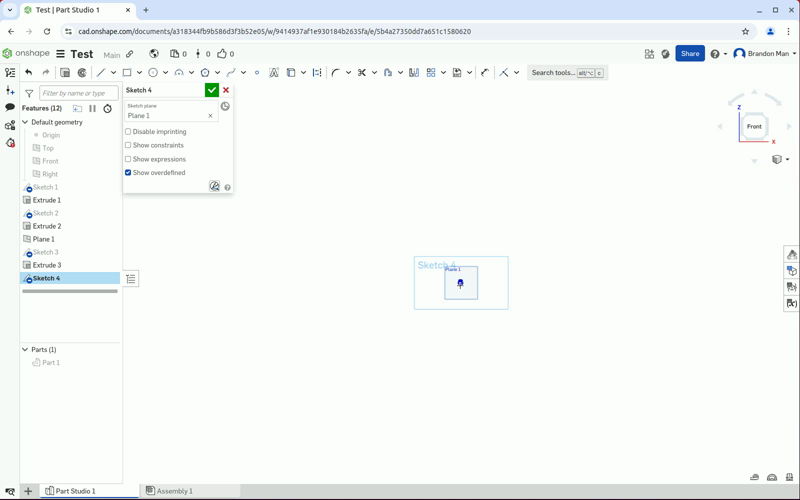
mouse_move(461, 280)
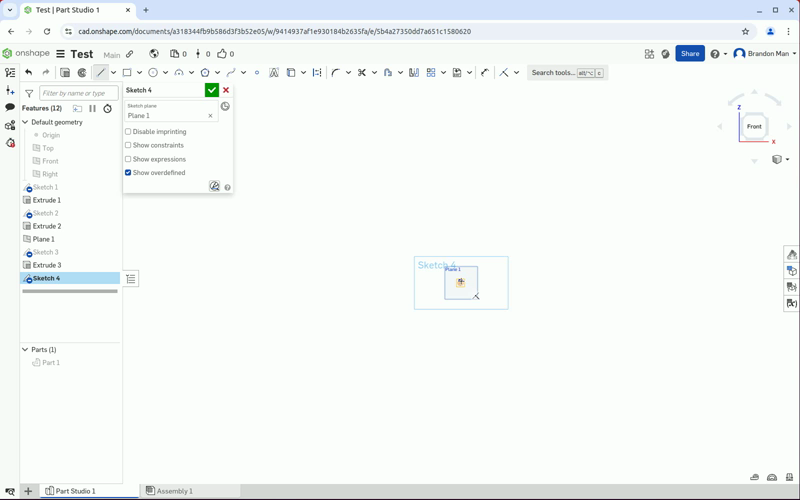
scroll(6)
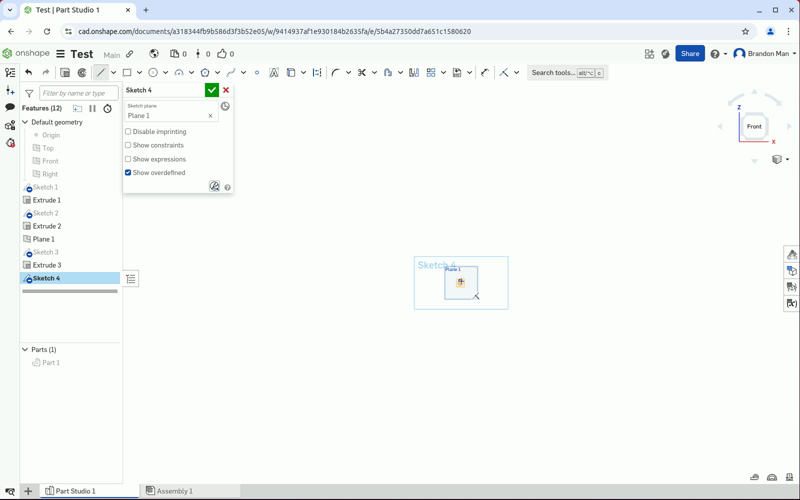
scroll(6)
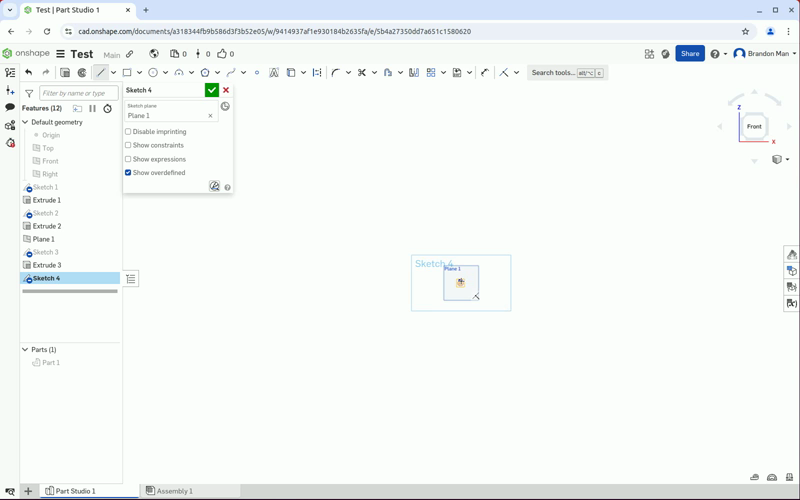
scroll(6)
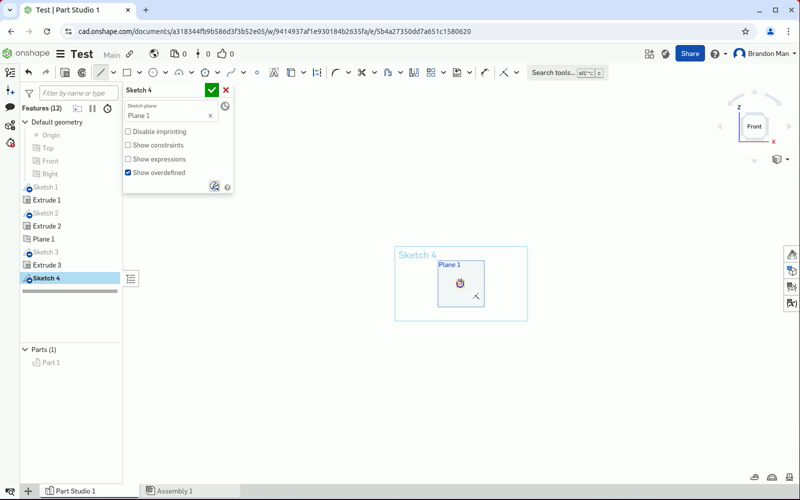
scroll(6)
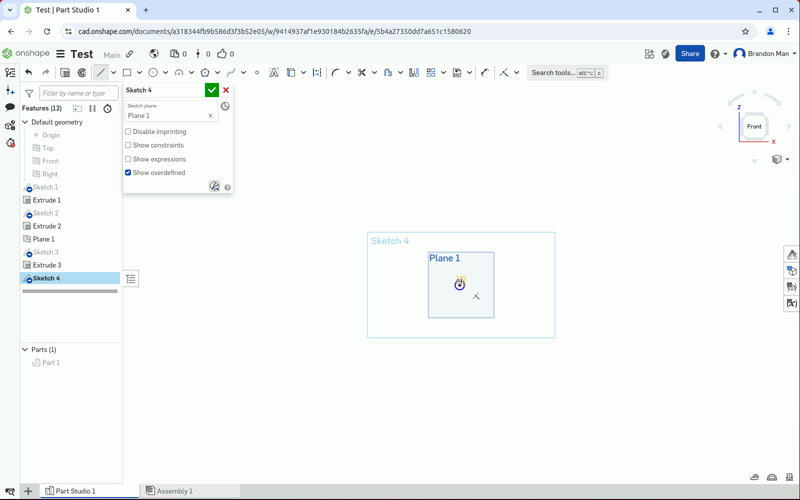
scroll(6)
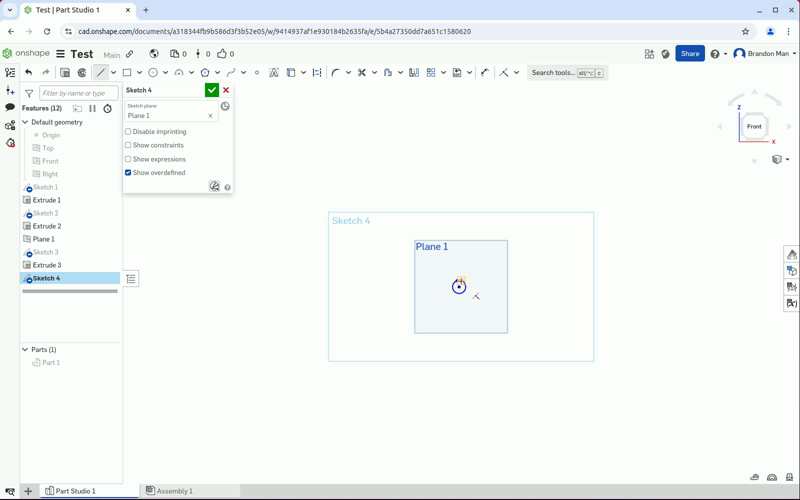
scroll(6)
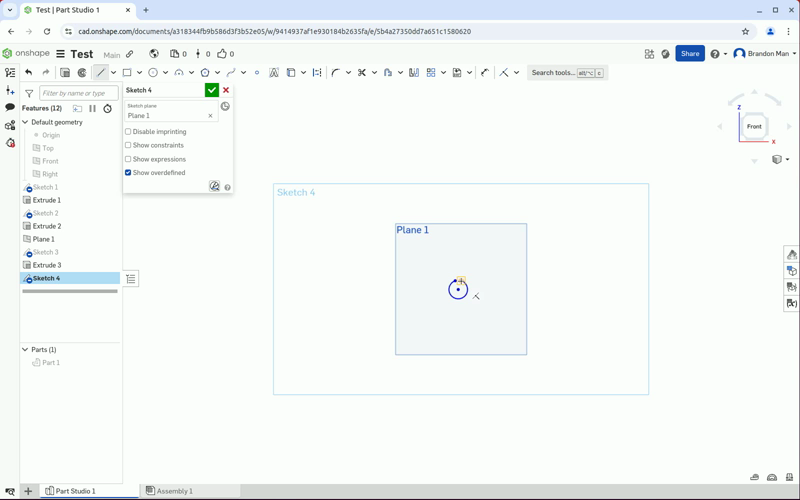
scroll(6)
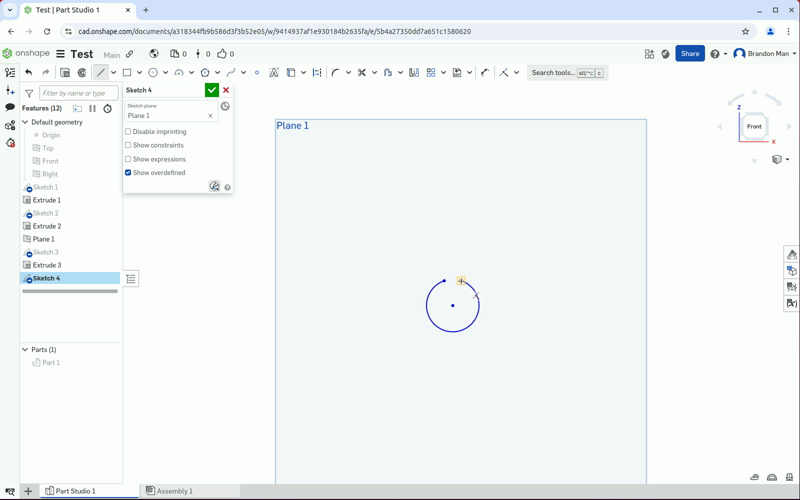
click(461, 280)
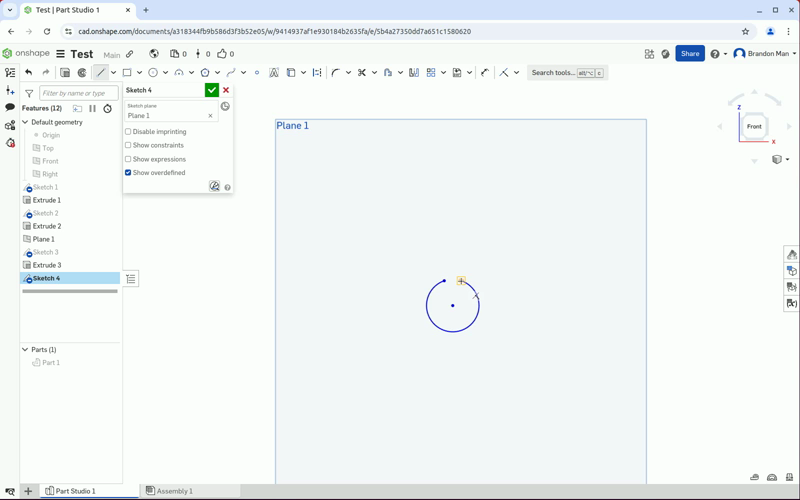
scroll(-6)
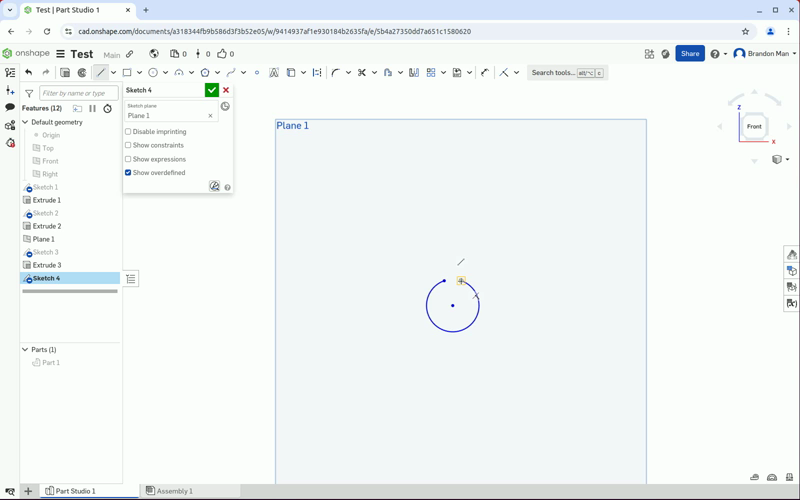
scroll(-6)
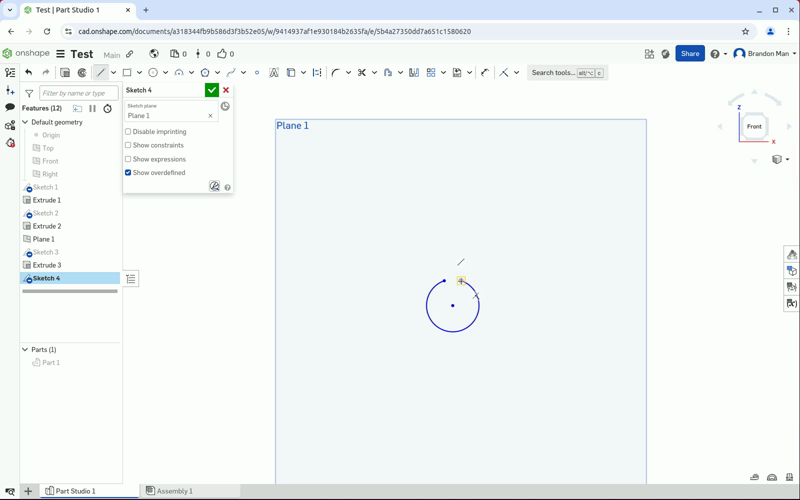
scroll(-6)
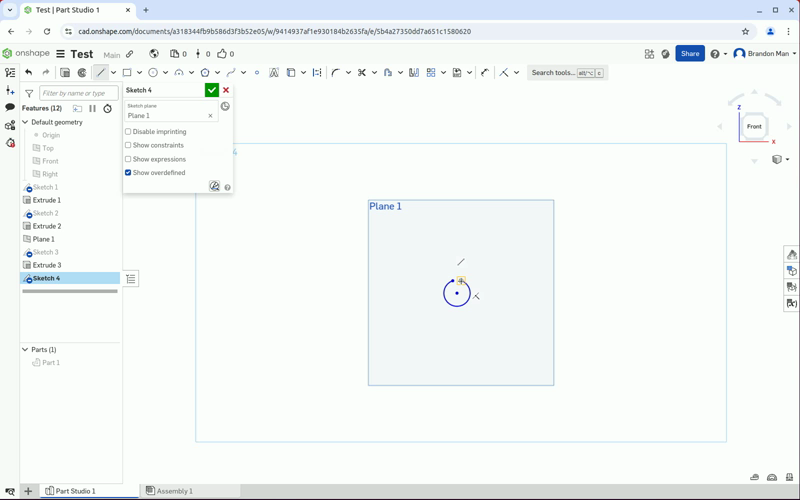
scroll(-6)
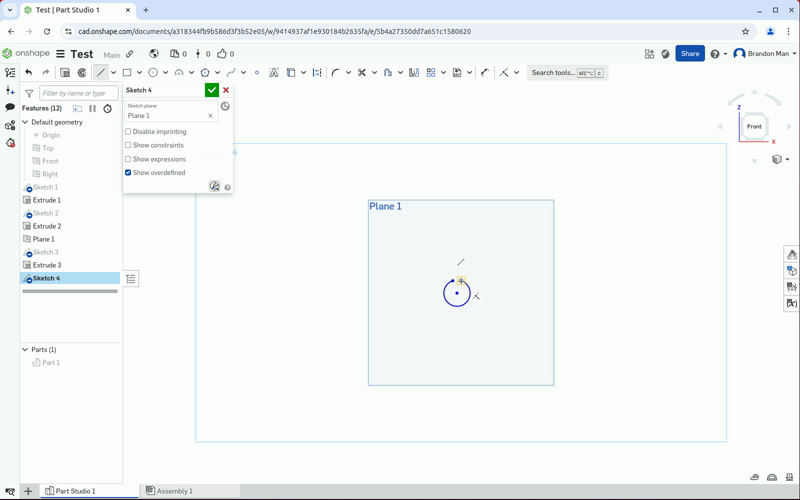
scroll(-6)
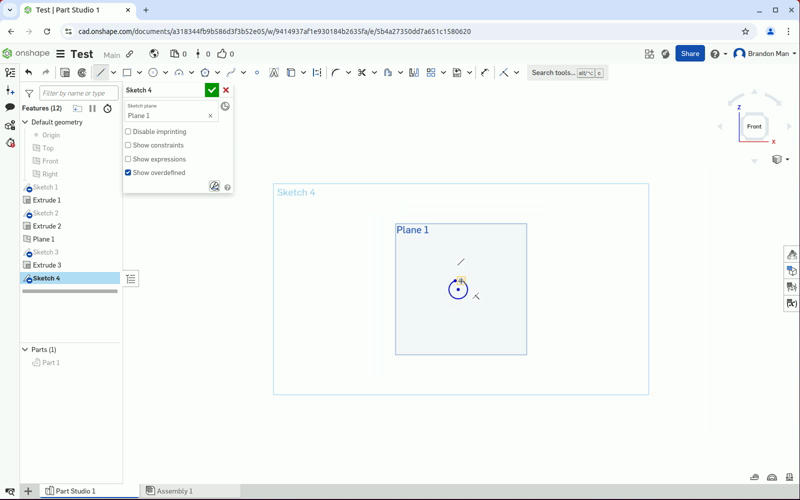
scroll(-6)
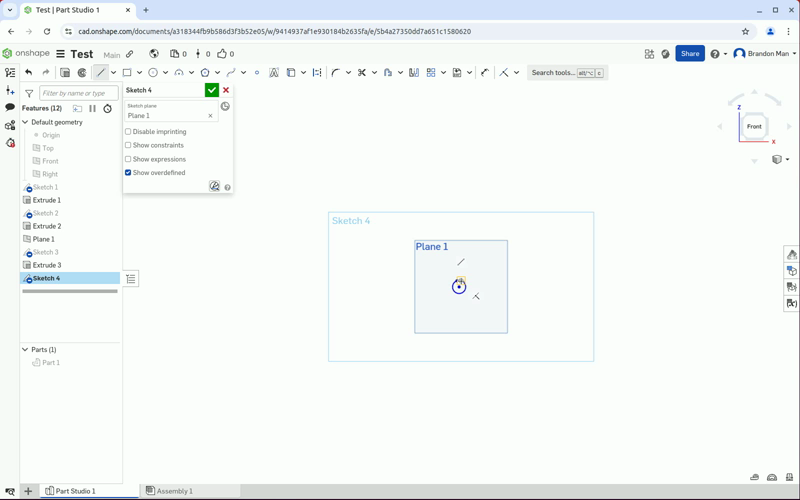
scroll(-6)
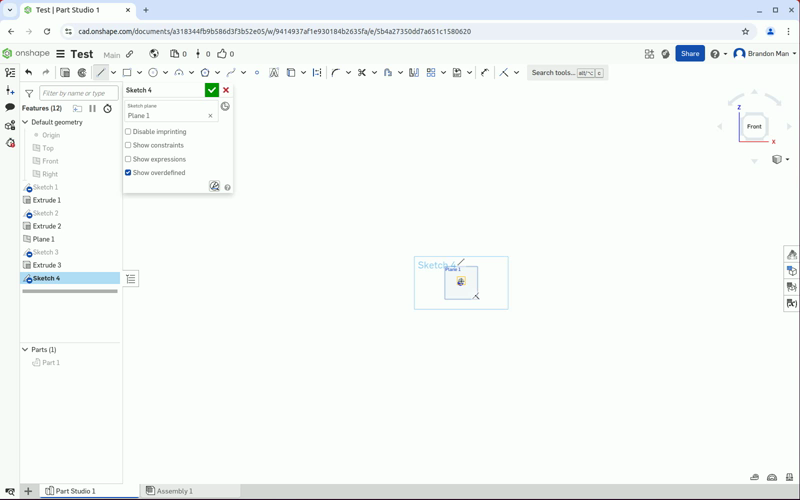
mouse_move(491, 280)
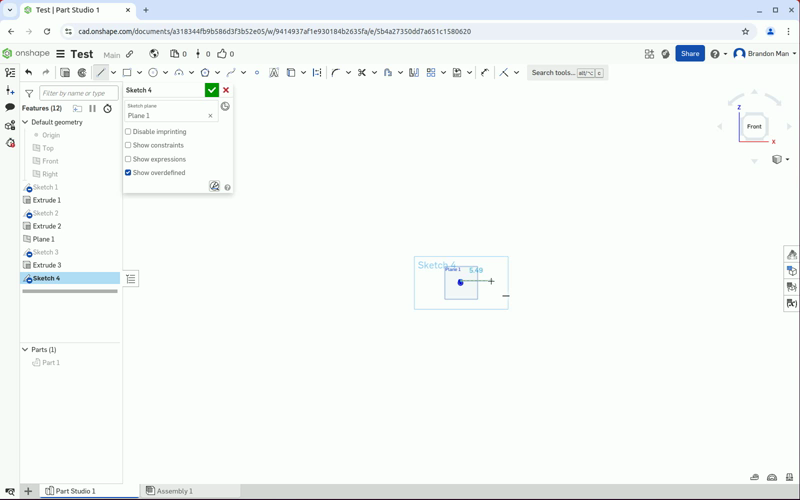
key_down(shift)
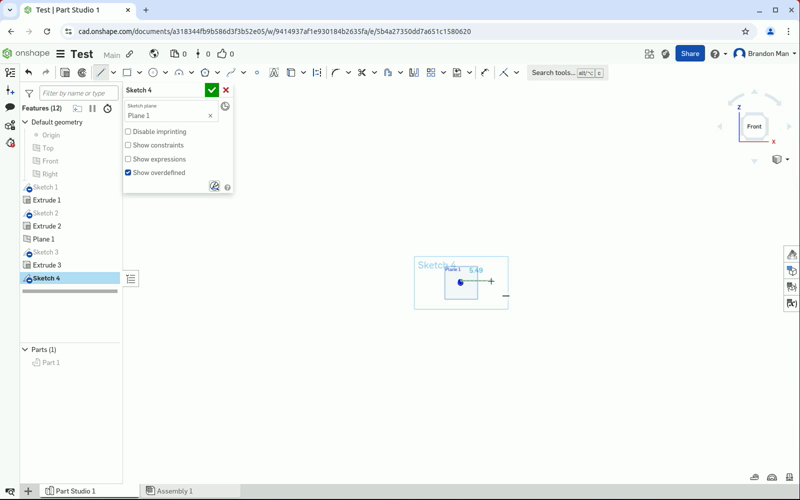
mouse_move(459, 280)
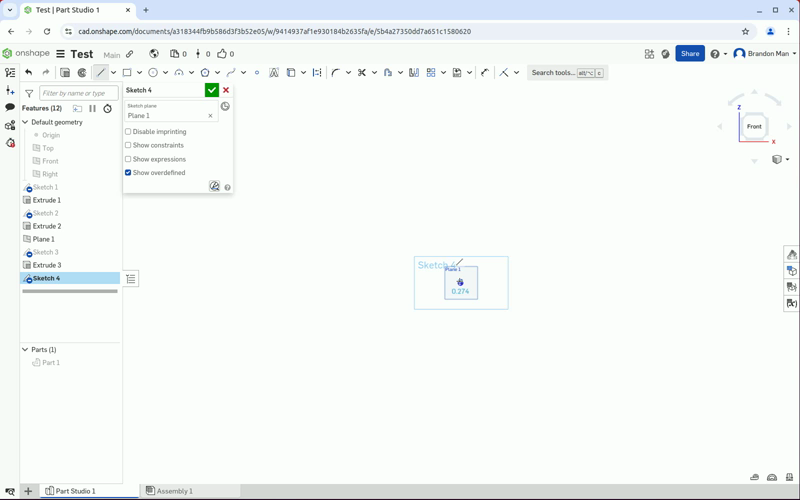
scroll(6)
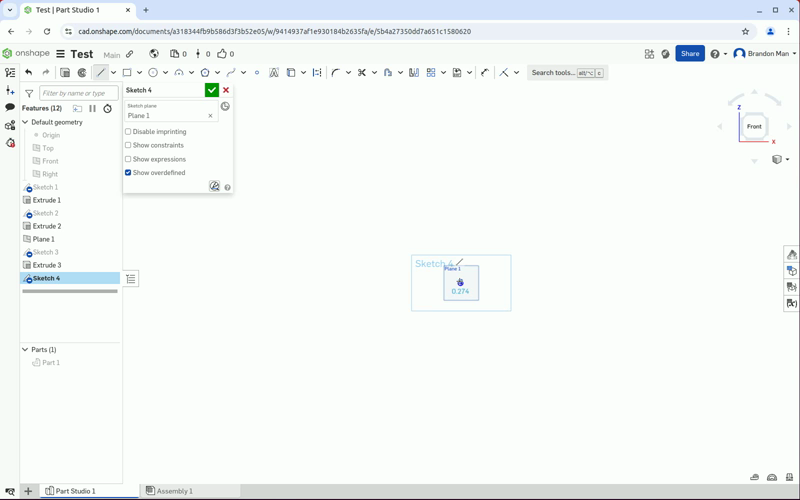
scroll(6)
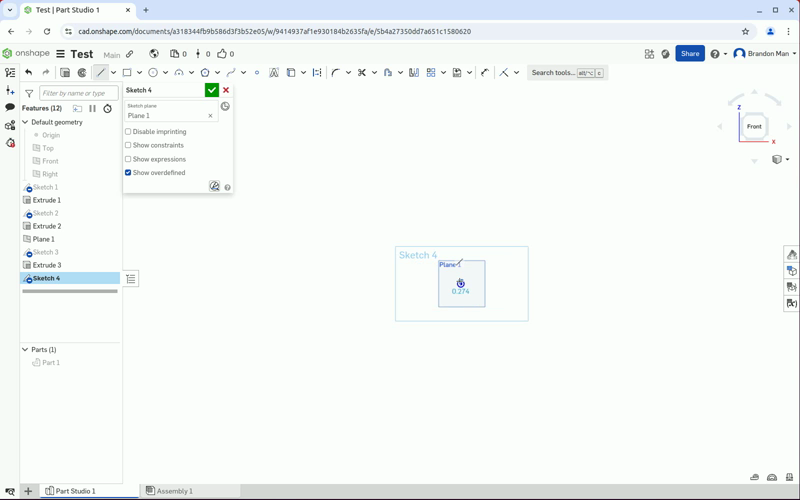
scroll(6)
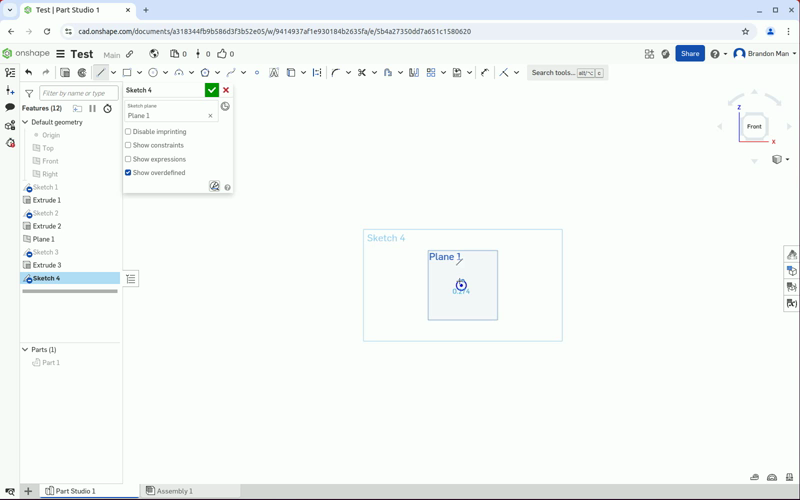
scroll(6)
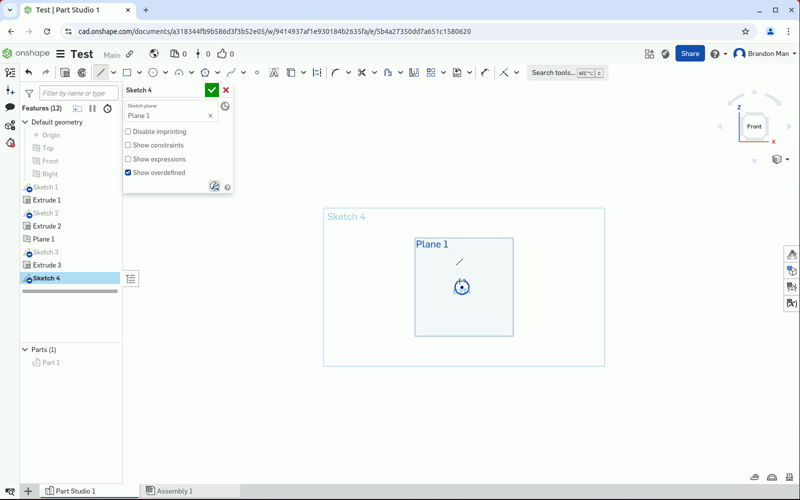
scroll(6)
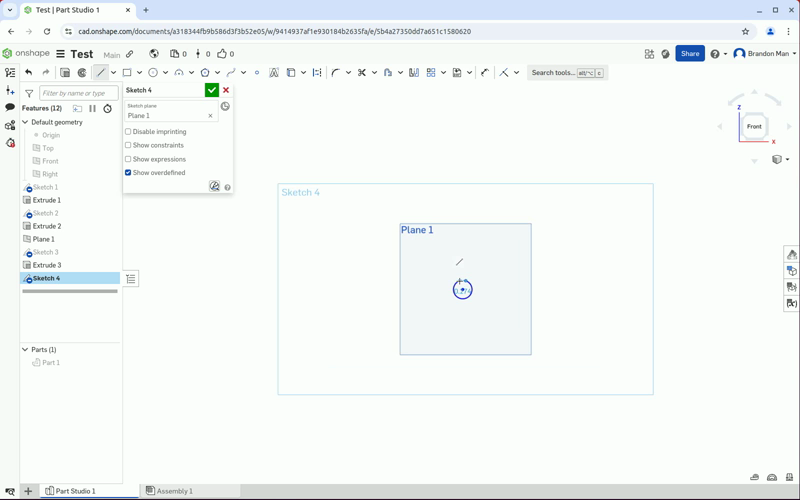
scroll(6)
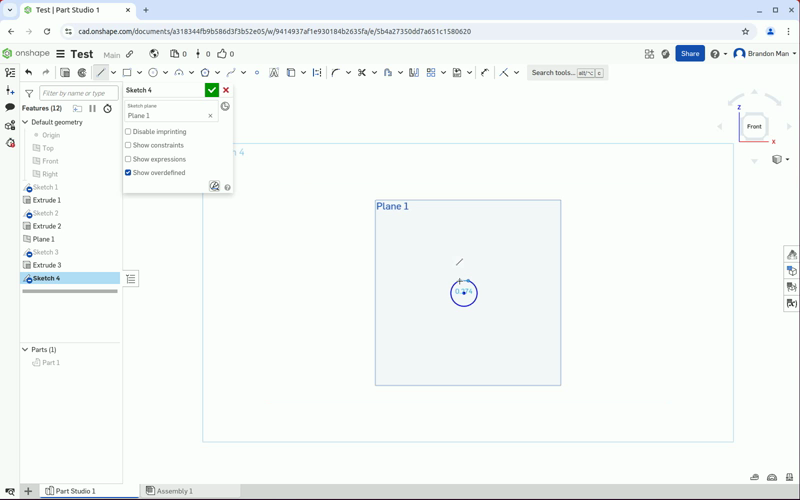
scroll(6)
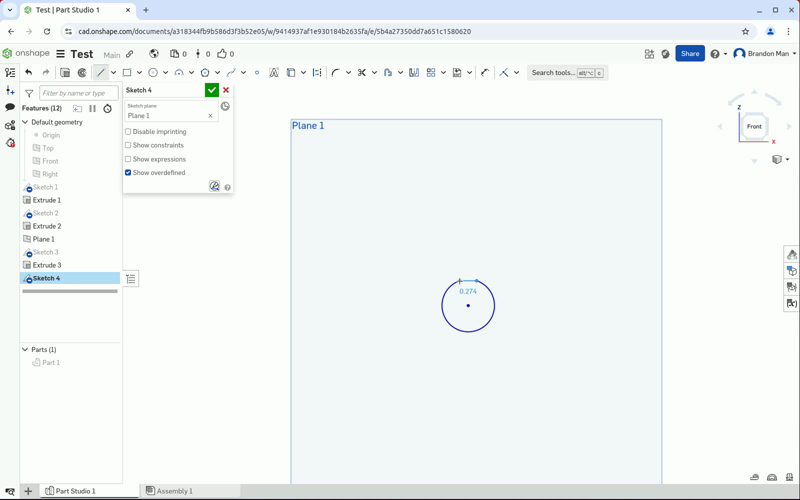
key_up(shift)
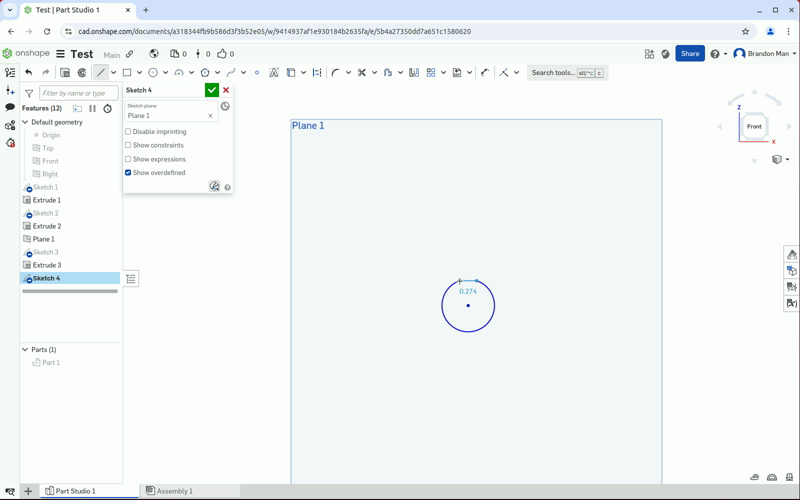
click(459, 280)
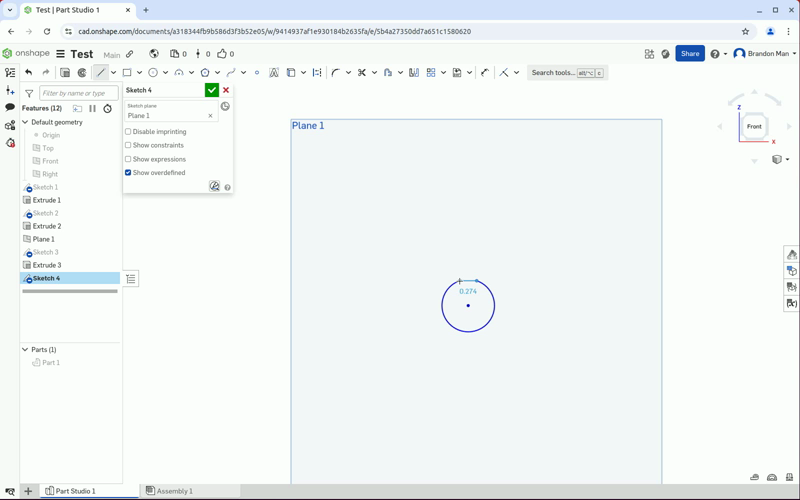
scroll(-6)
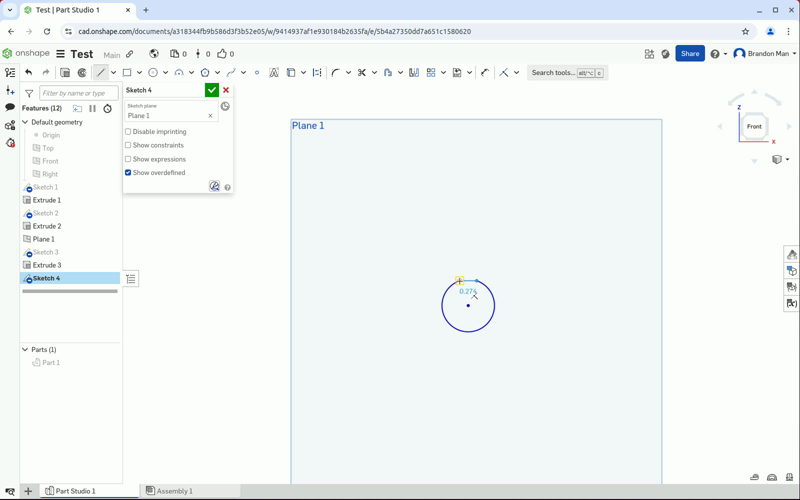
scroll(-6)
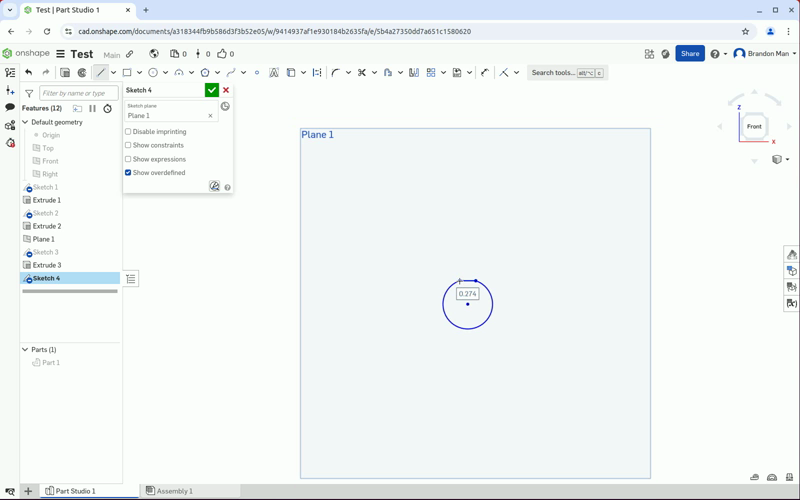
scroll(-6)
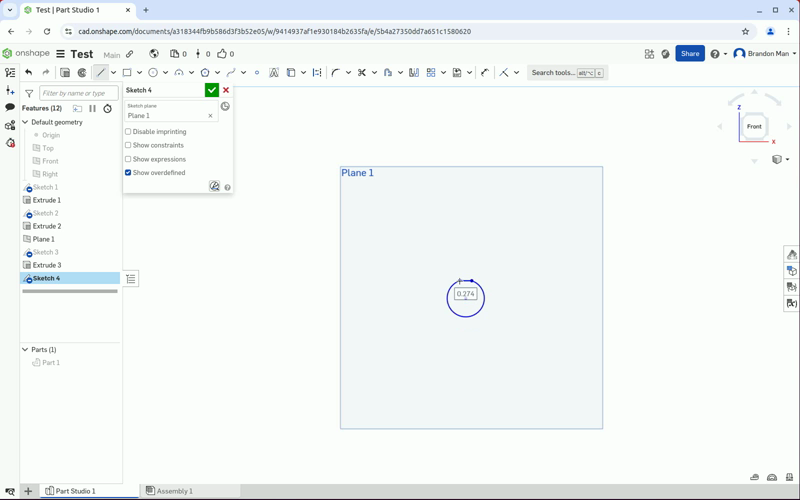
scroll(-6)
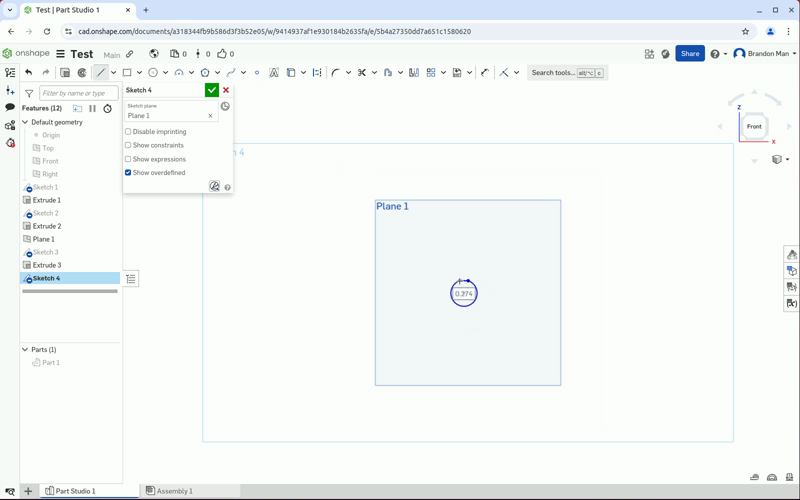
scroll(-6)
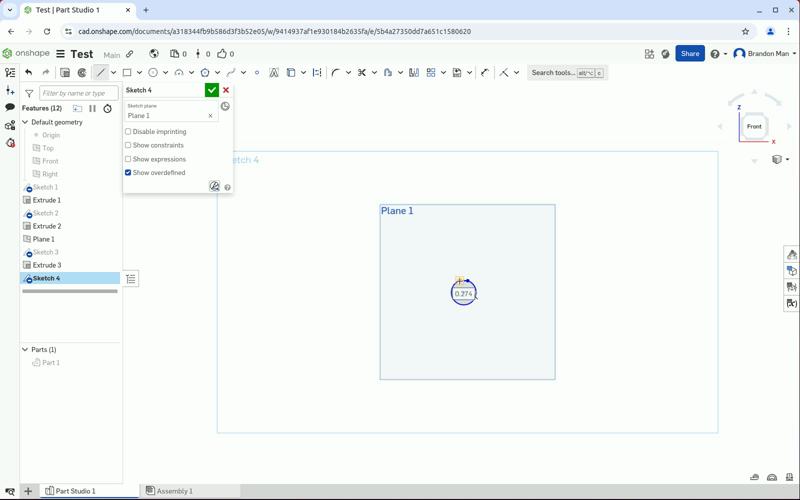
scroll(-6)
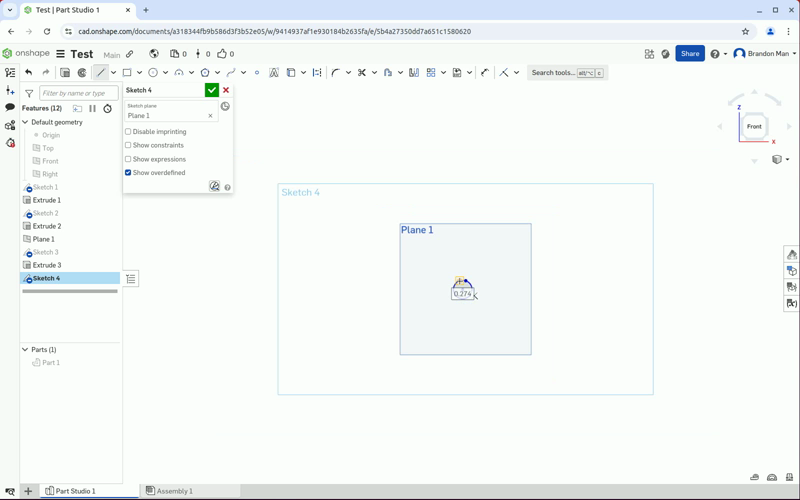
scroll(-6)
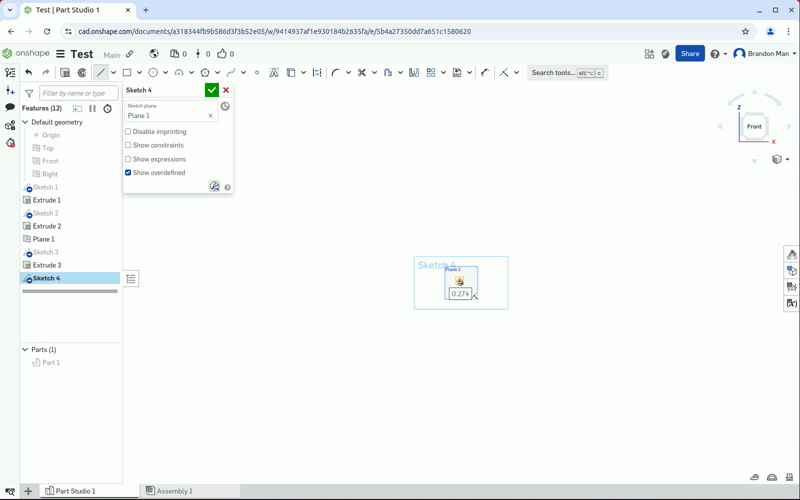
key(esc)
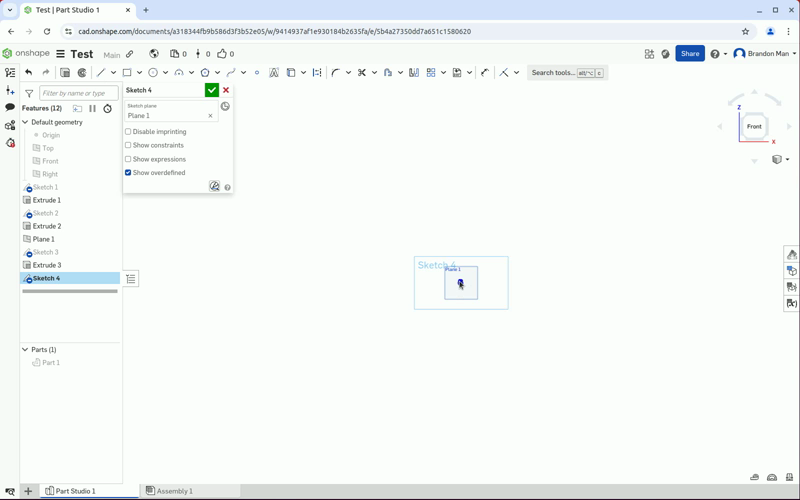
key(c)
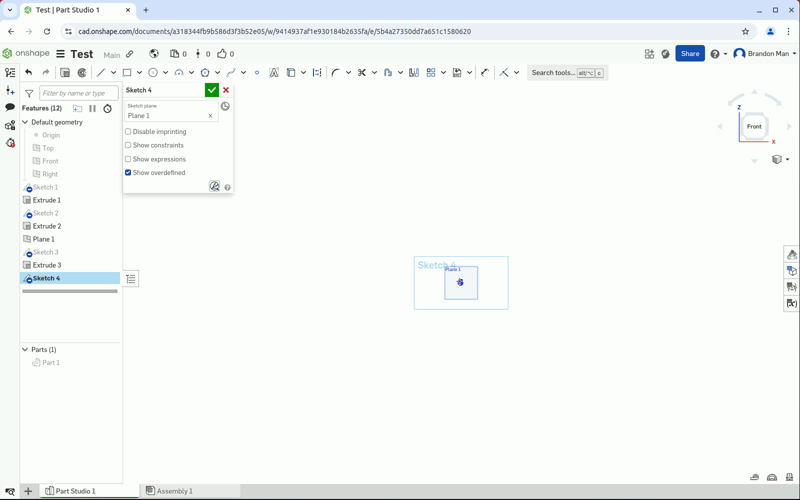
key_down(shift)
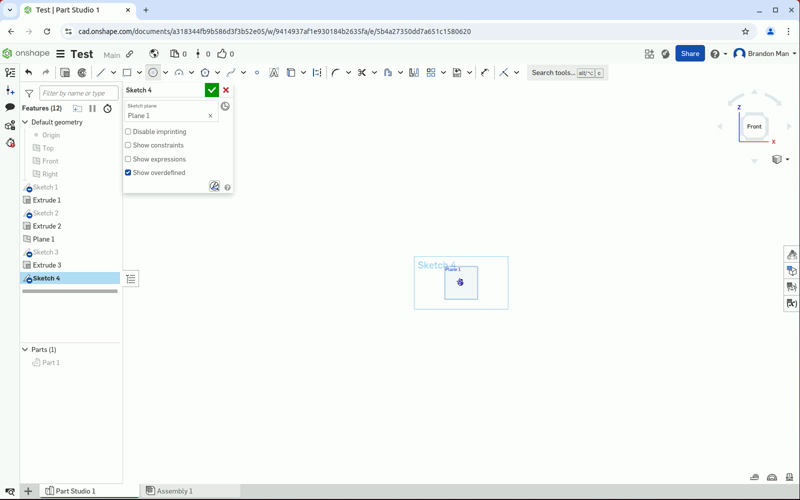
mouse_move(460, 282)
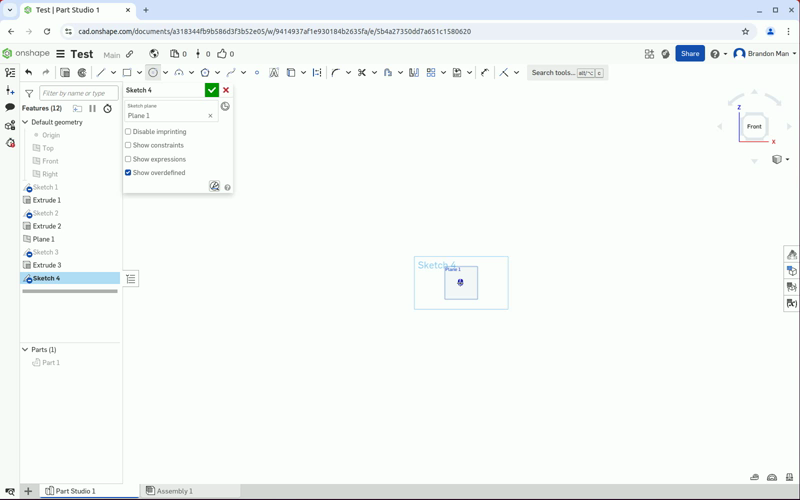
scroll(6)
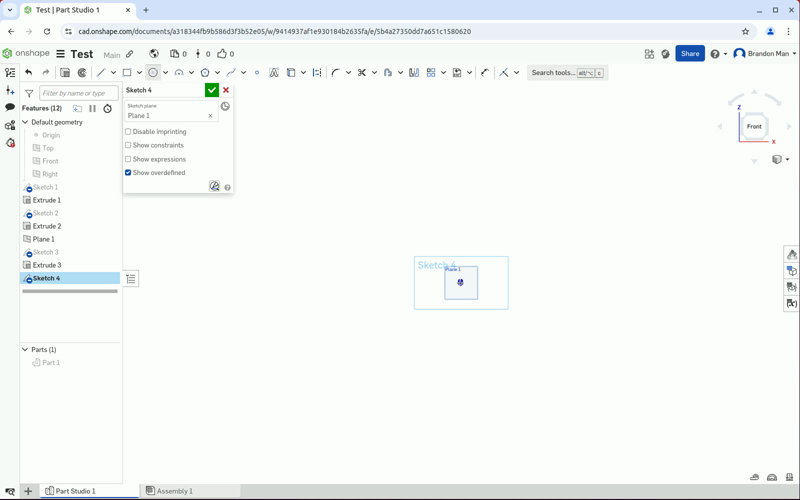
scroll(6)
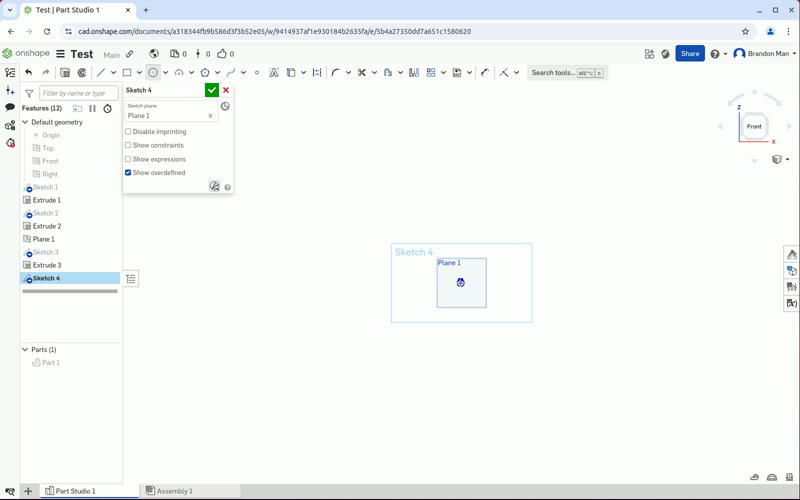
scroll(6)
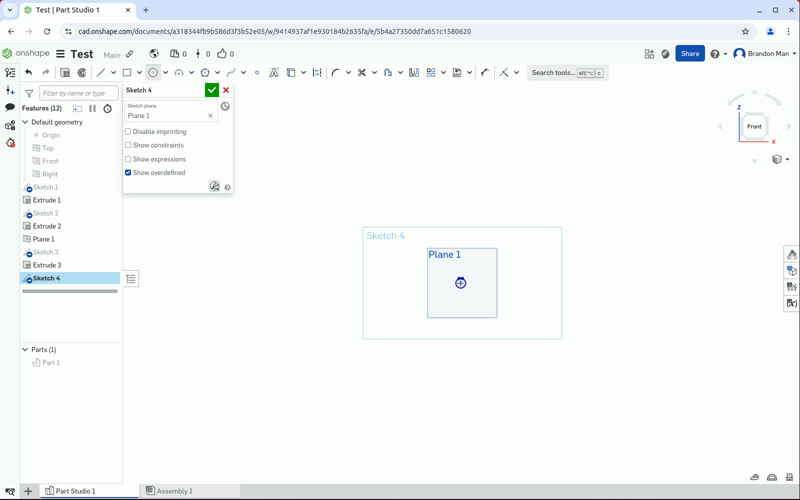
scroll(6)
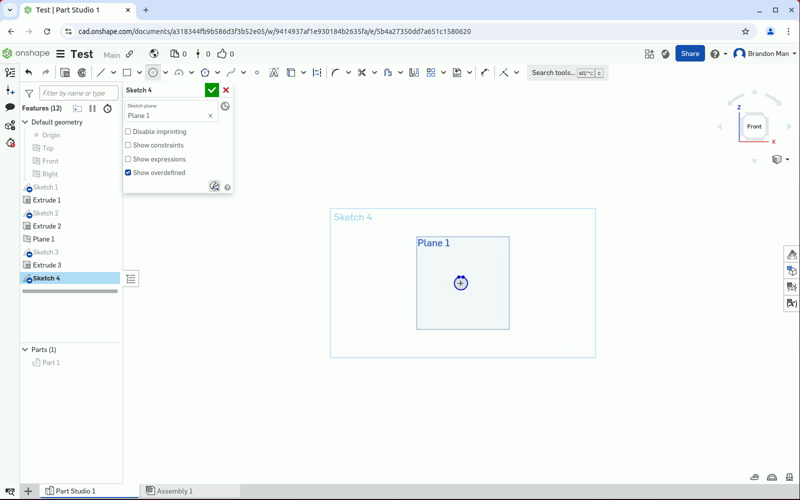
scroll(6)
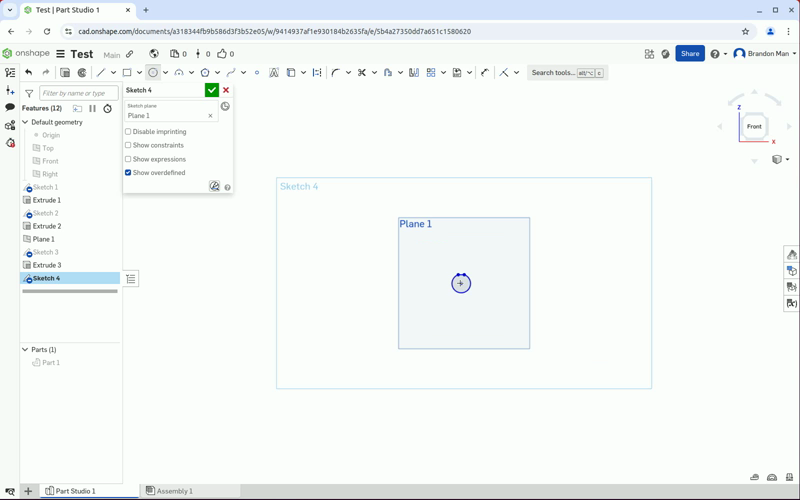
scroll(6)
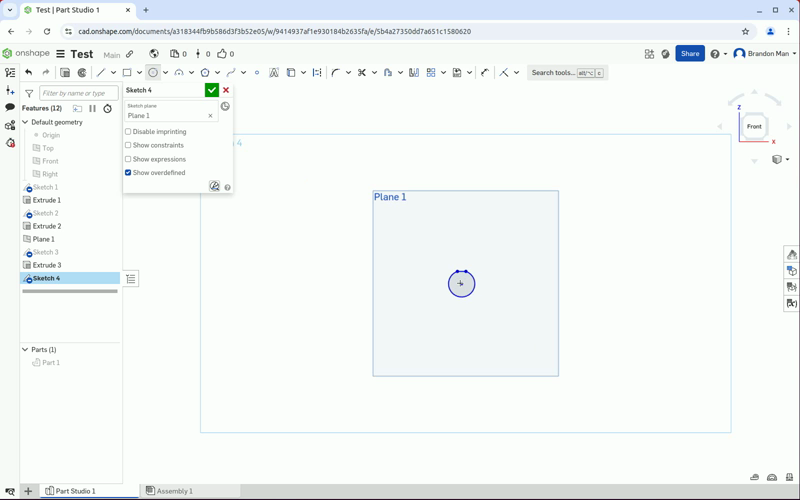
scroll(6)
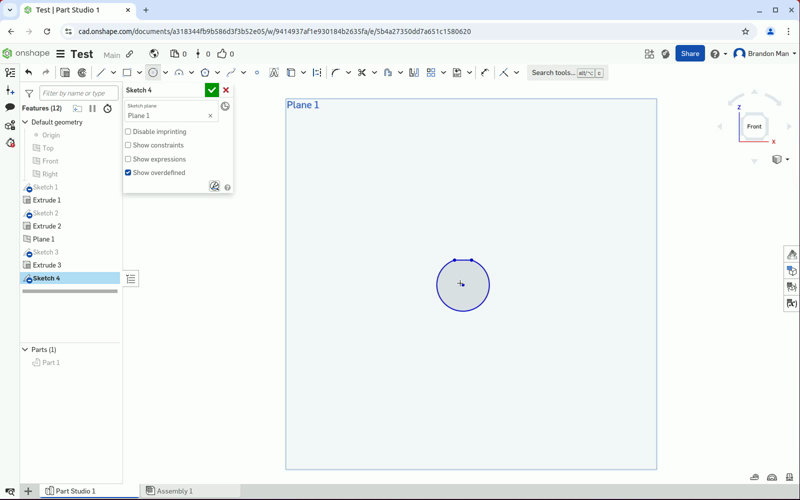
click(460, 282)
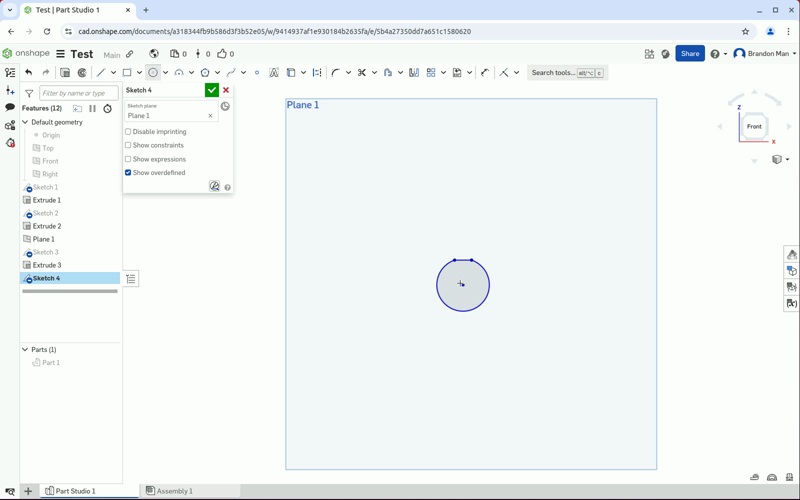
scroll(-6)
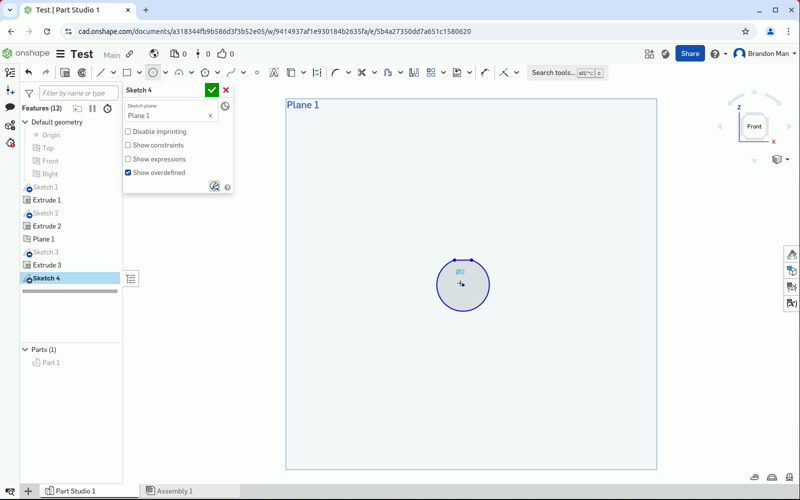
scroll(-6)
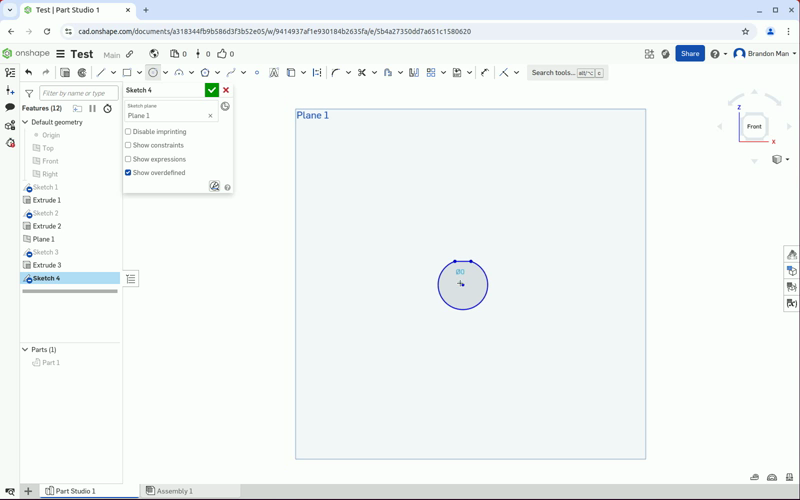
scroll(-6)
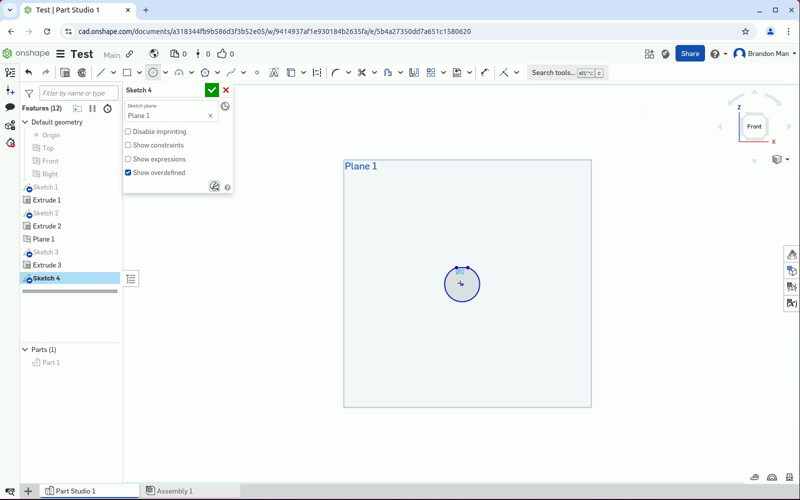
scroll(-6)
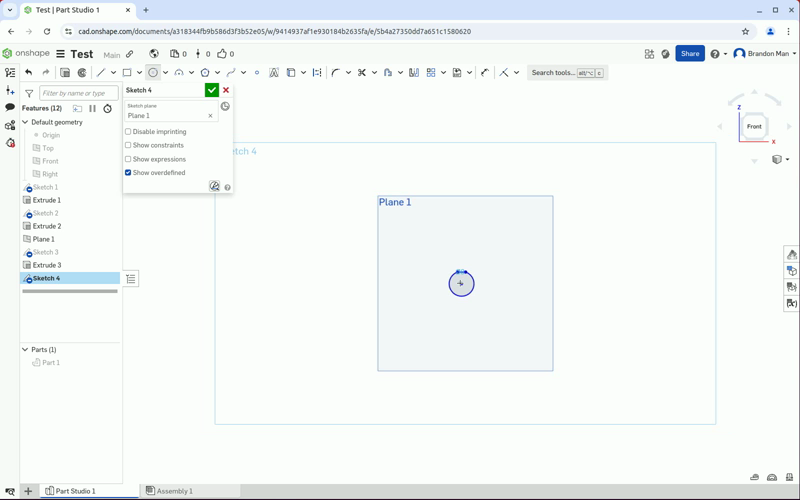
scroll(-6)
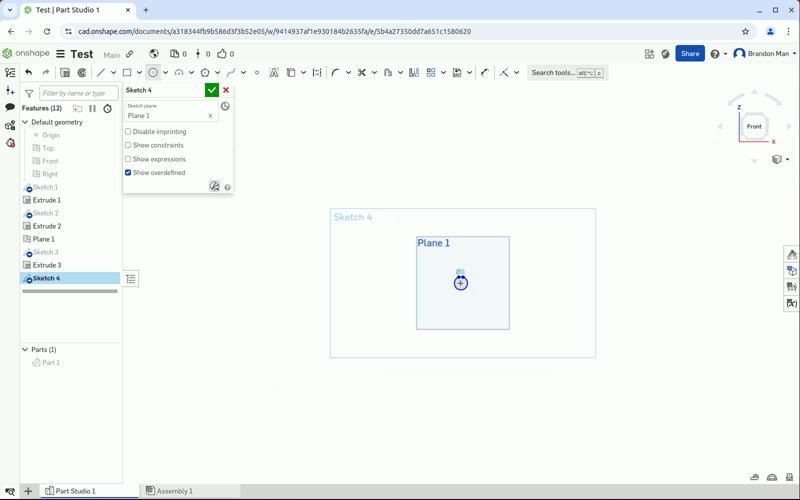
scroll(-6)
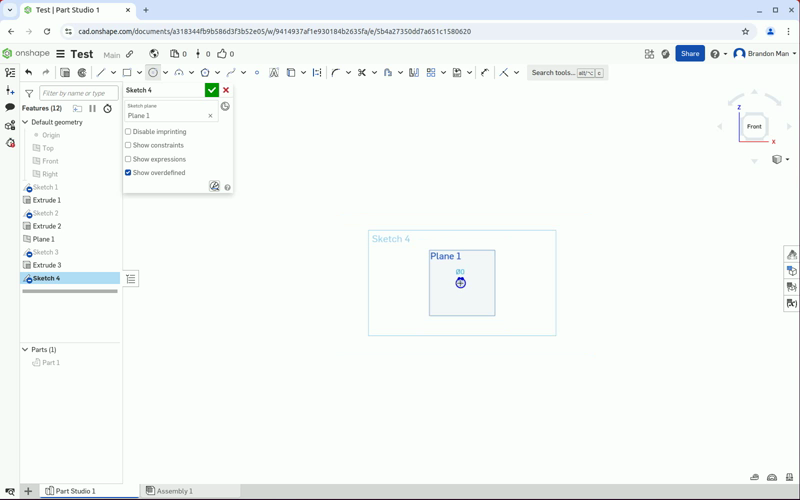
scroll(-6)
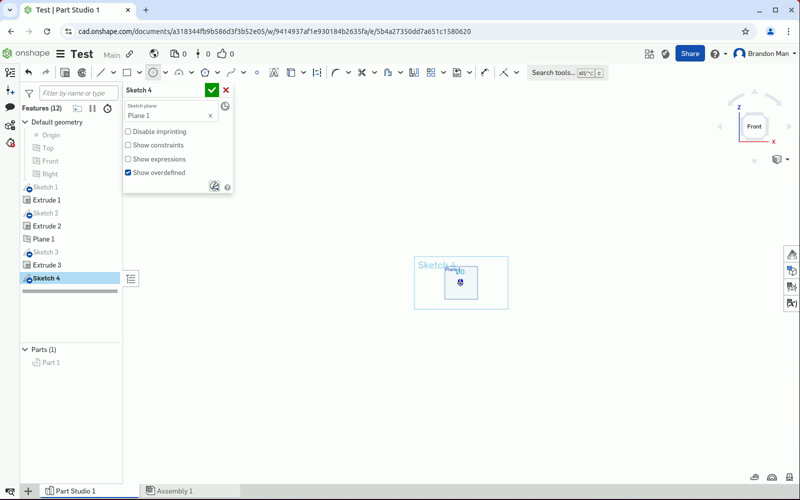
key_up(shift)
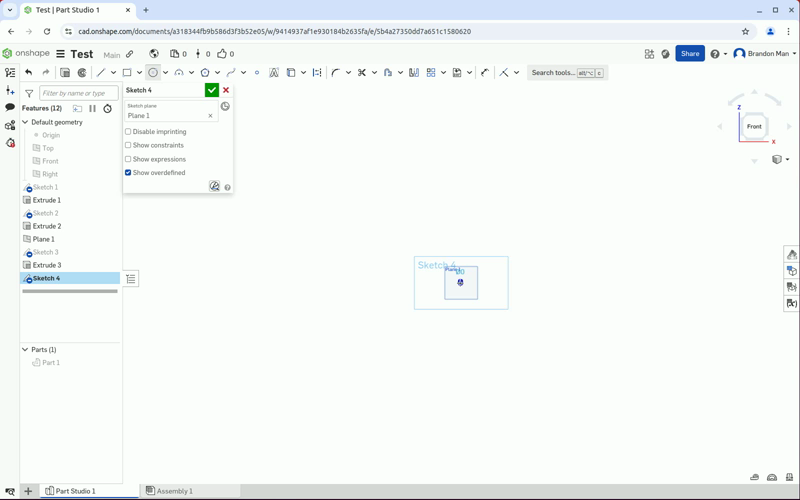
mouse_move(462, 282)
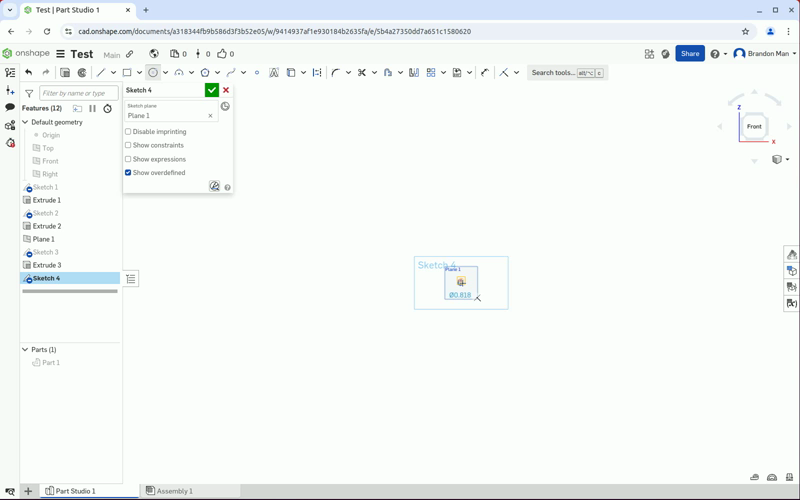
scroll(6)
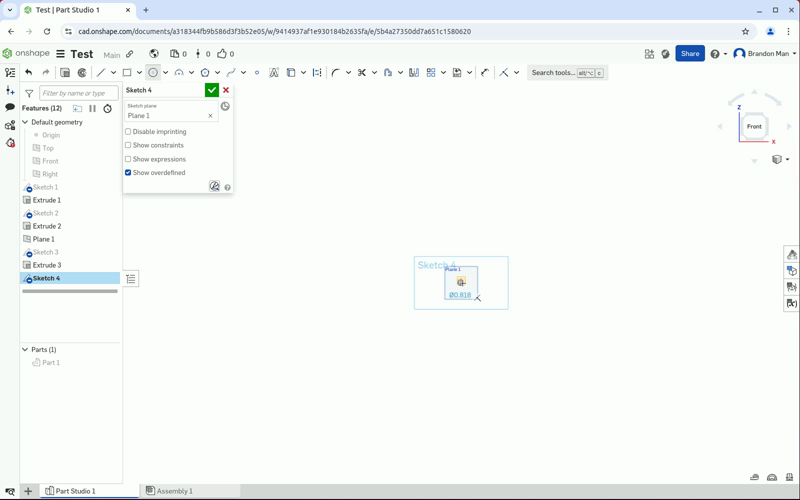
scroll(6)
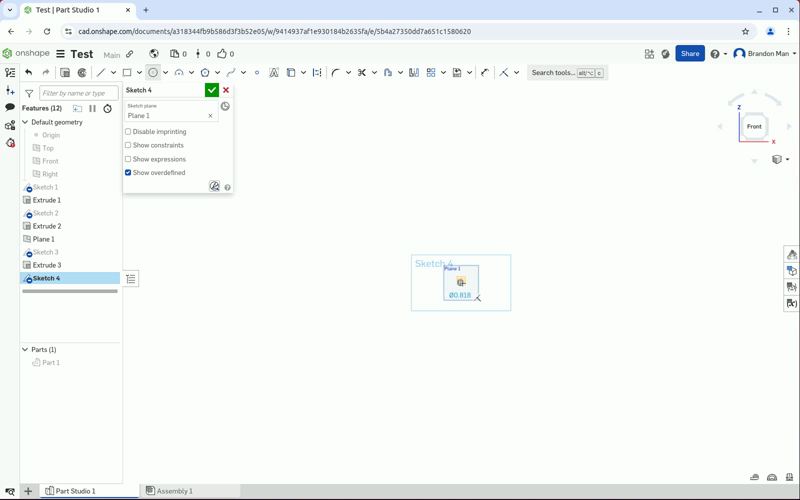
scroll(6)
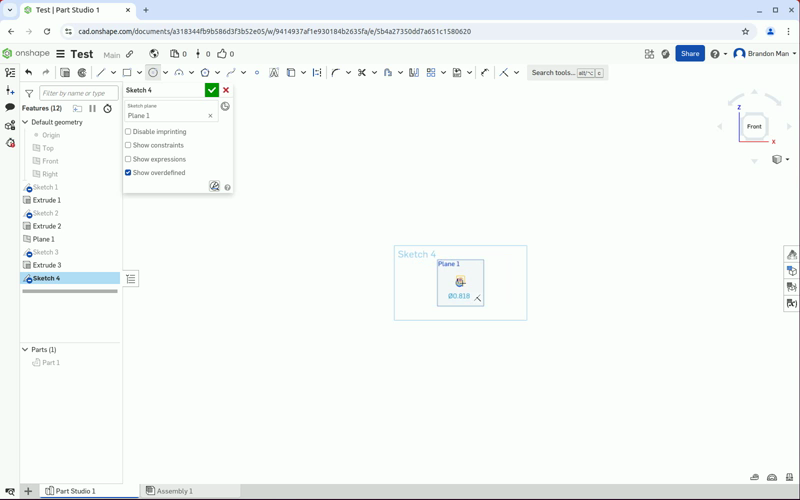
scroll(6)
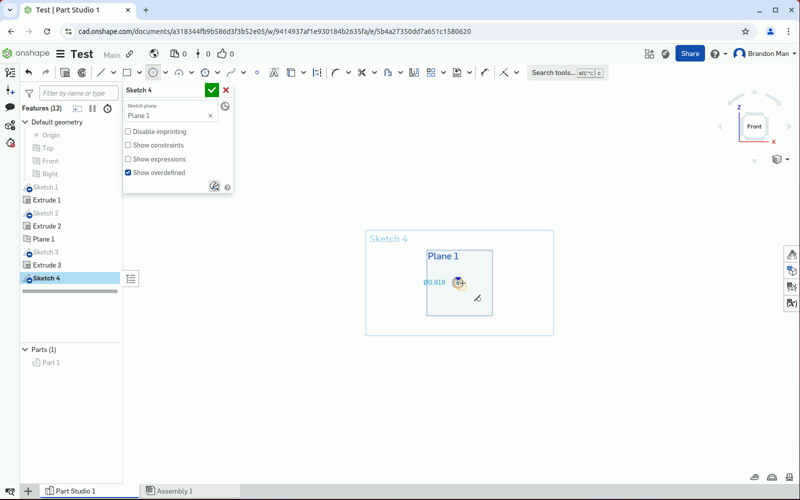
scroll(6)
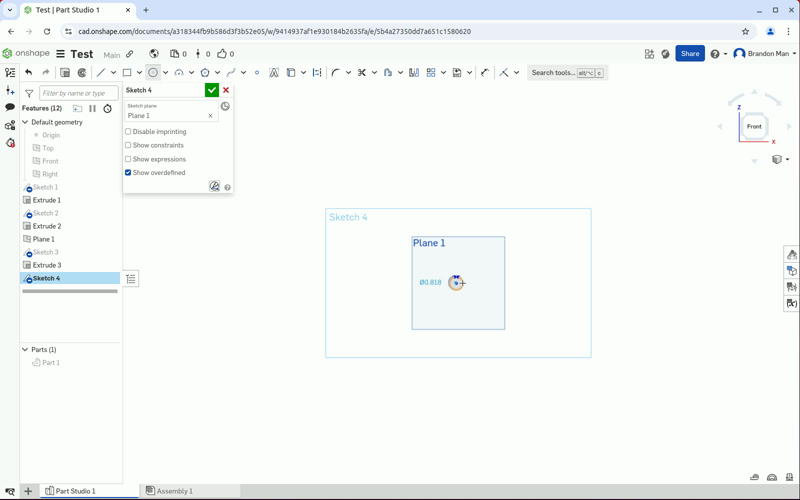
scroll(6)
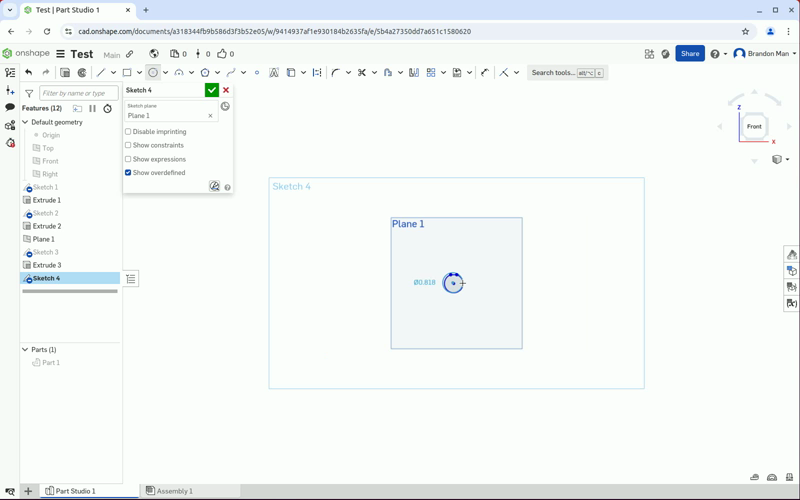
scroll(6)
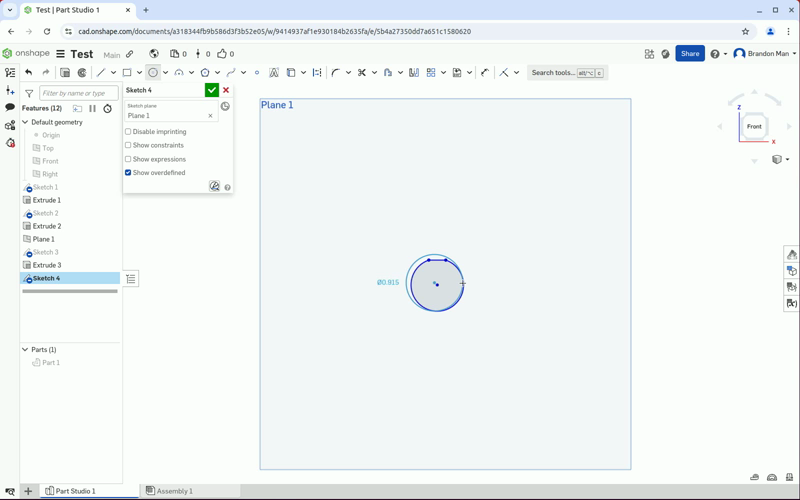
click(462, 282)
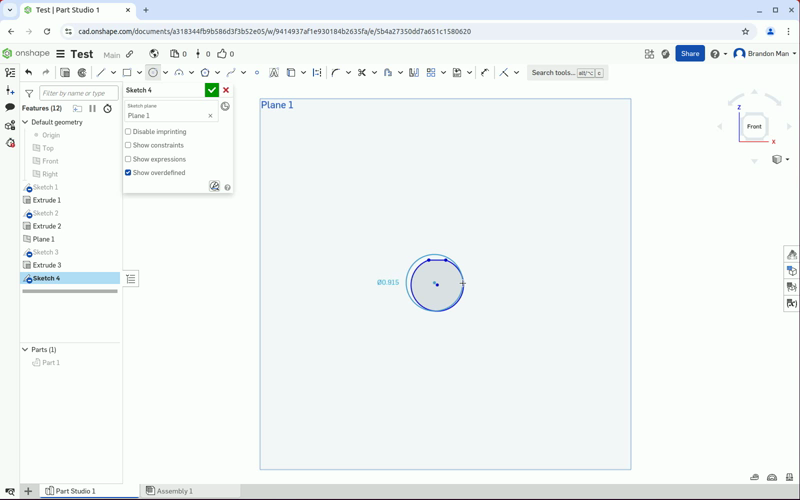
scroll(-6)
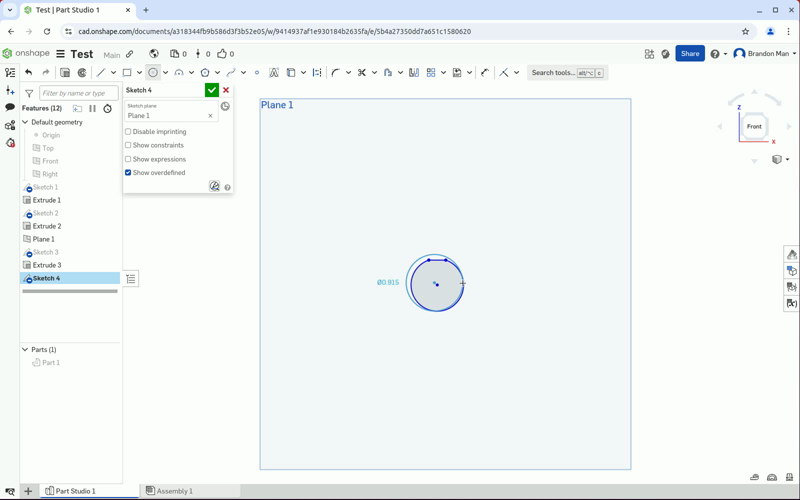
scroll(-6)
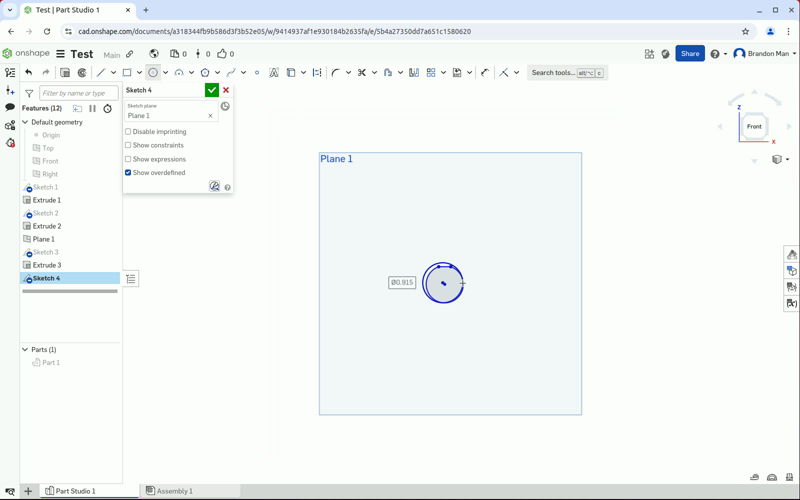
scroll(-6)
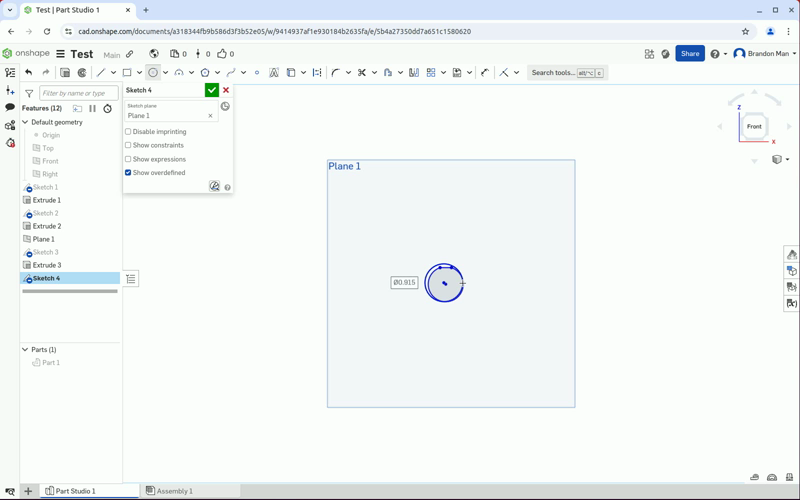
scroll(-6)
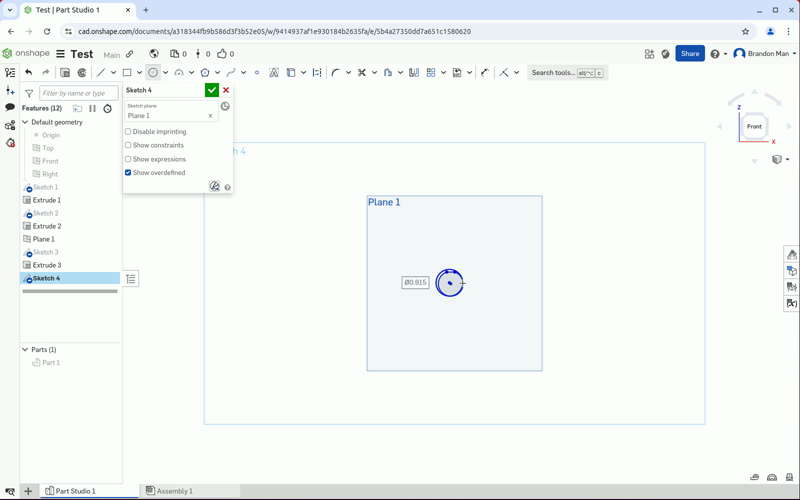
scroll(-6)
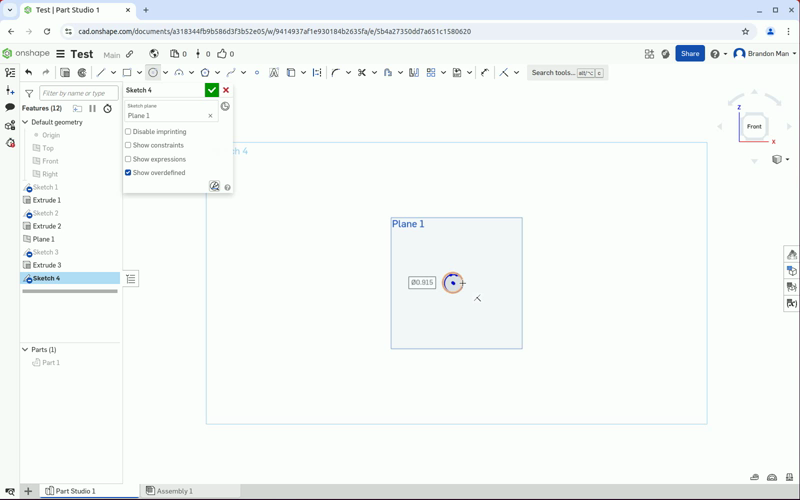
scroll(-6)
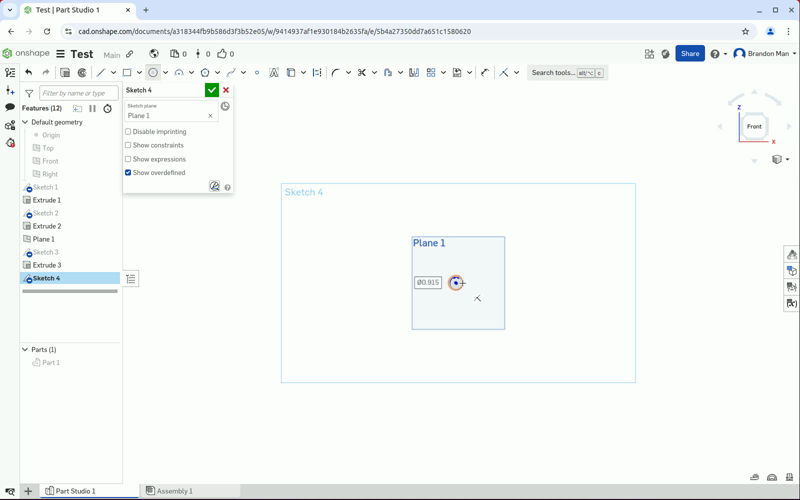
scroll(-6)
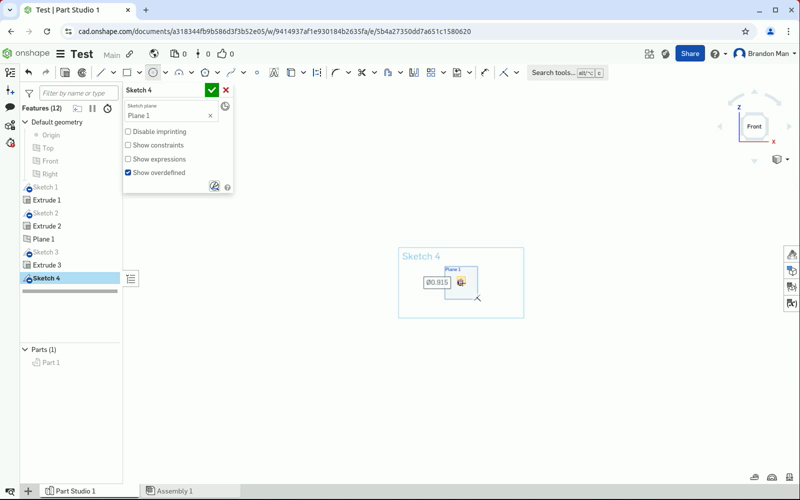
key(esc)
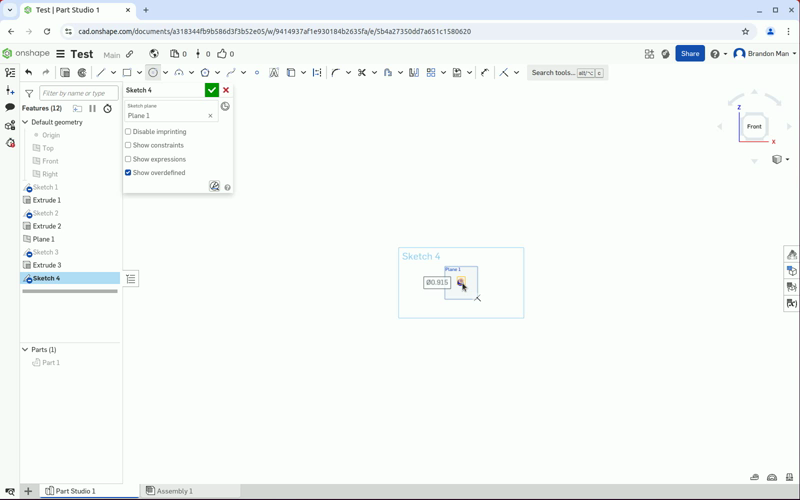
mouse_move(462, 283)
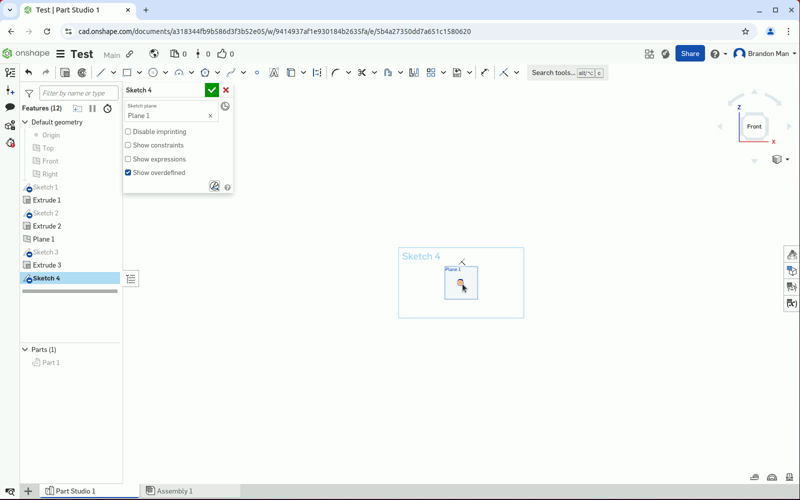
scroll(6)
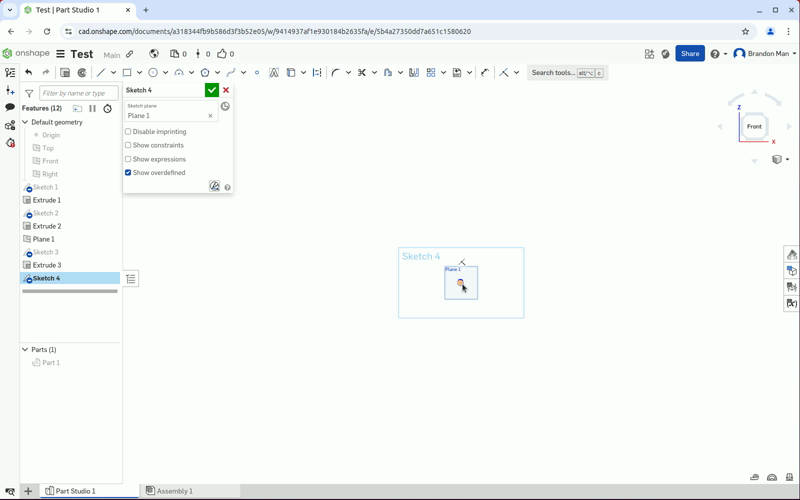
scroll(6)
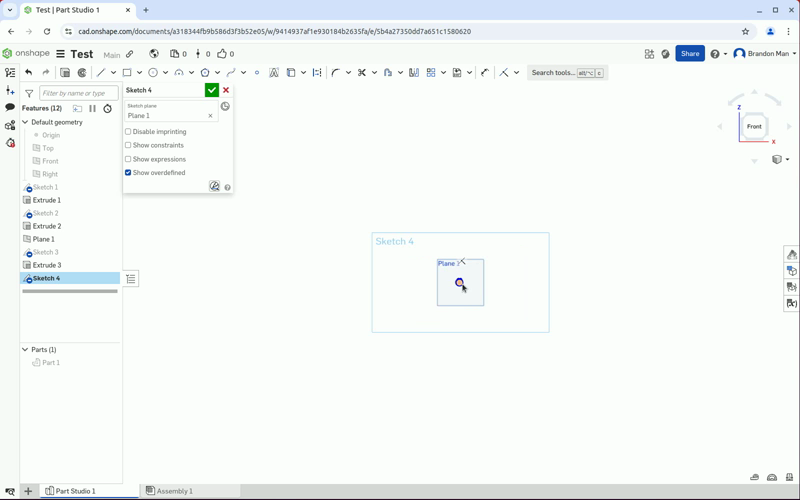
scroll(6)
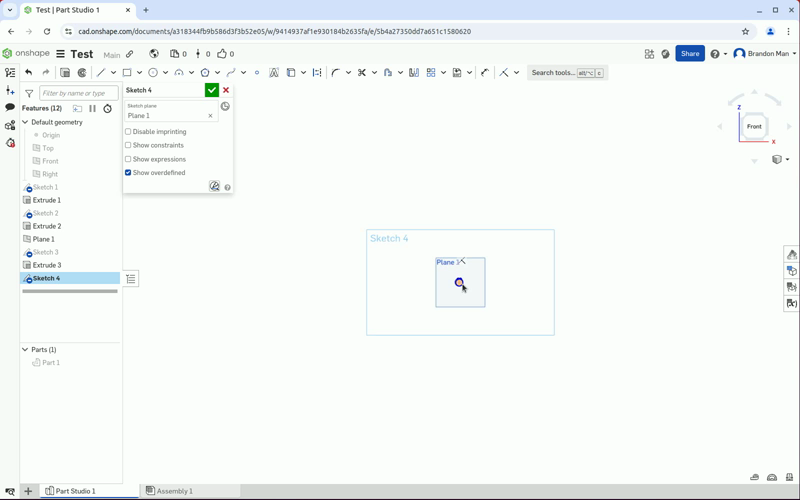
scroll(6)
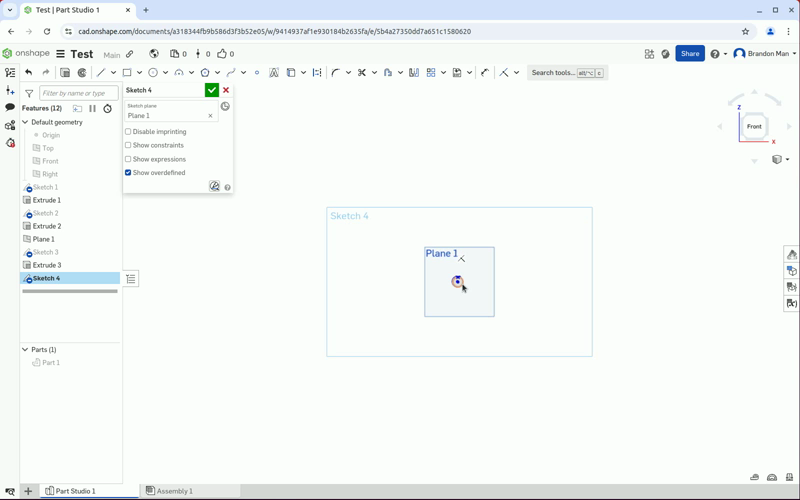
scroll(6)
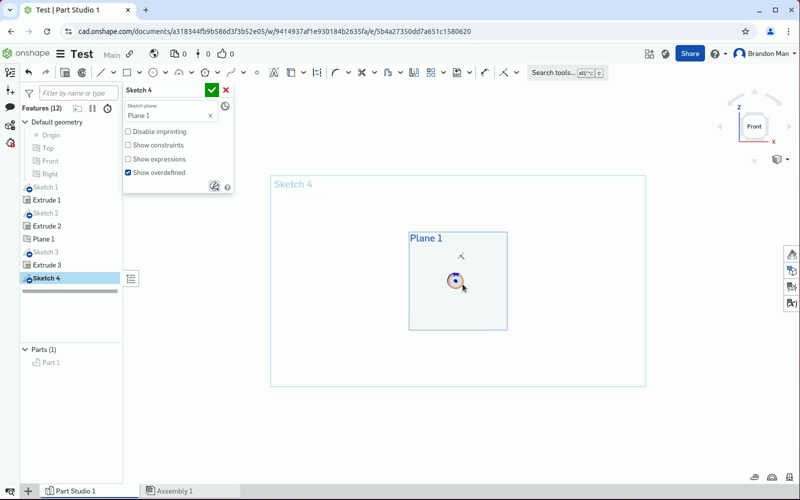
scroll(6)
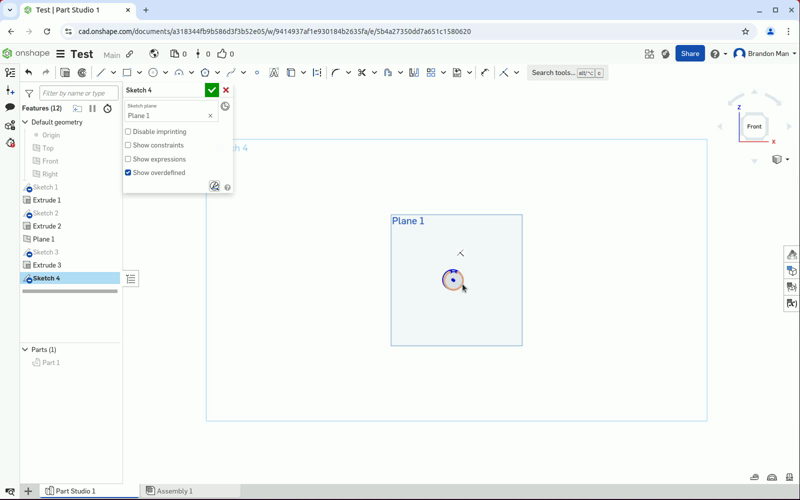
scroll(6)
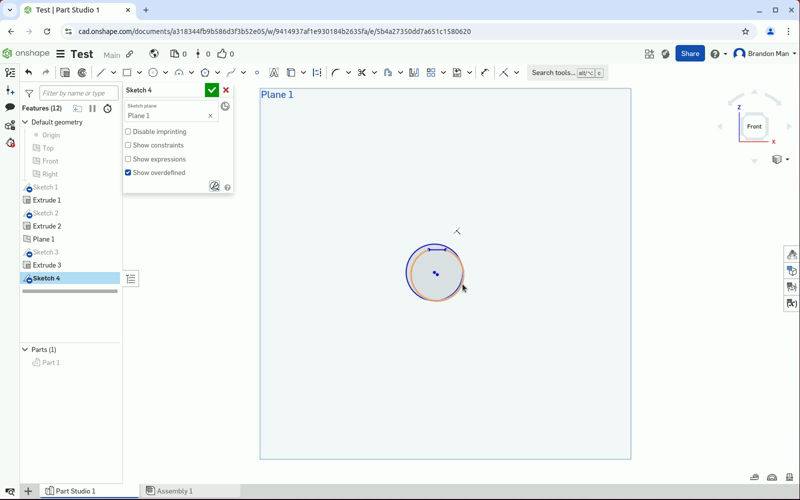
click(462, 283)
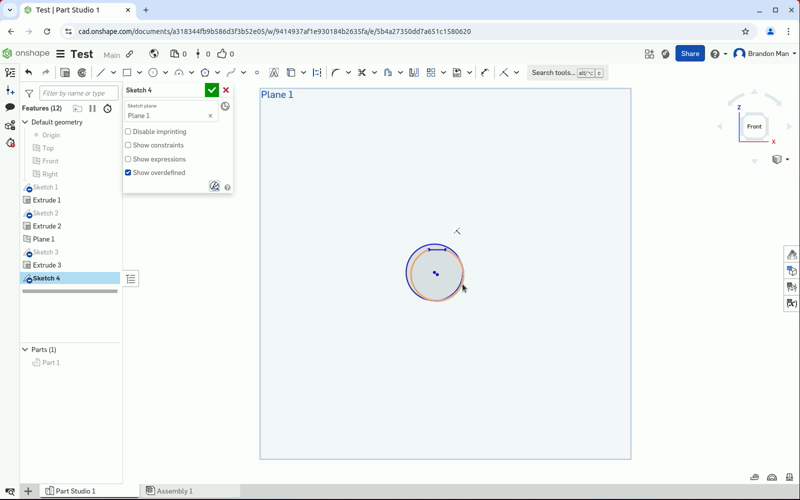
scroll(-6)
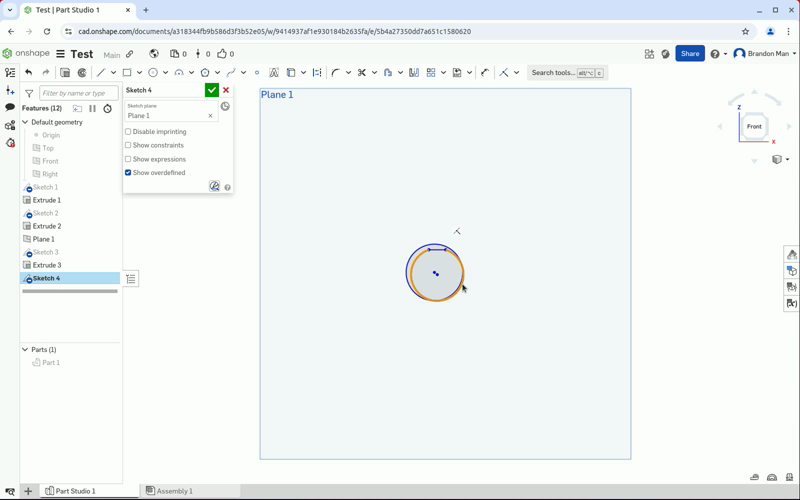
scroll(-6)
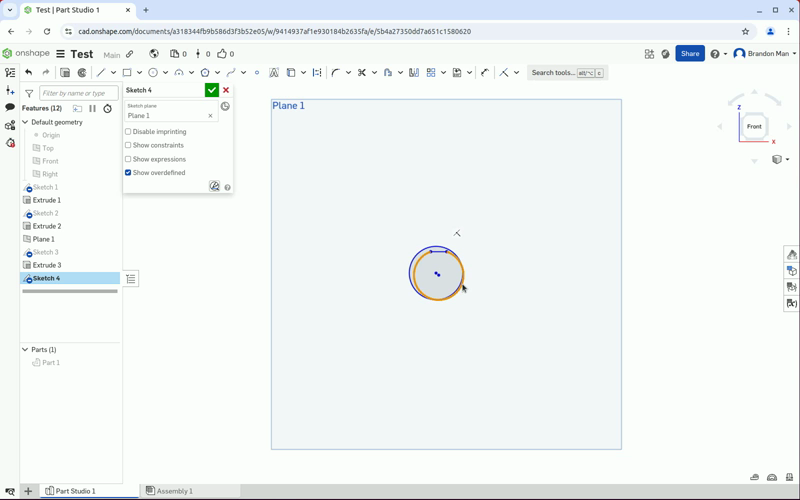
scroll(-6)
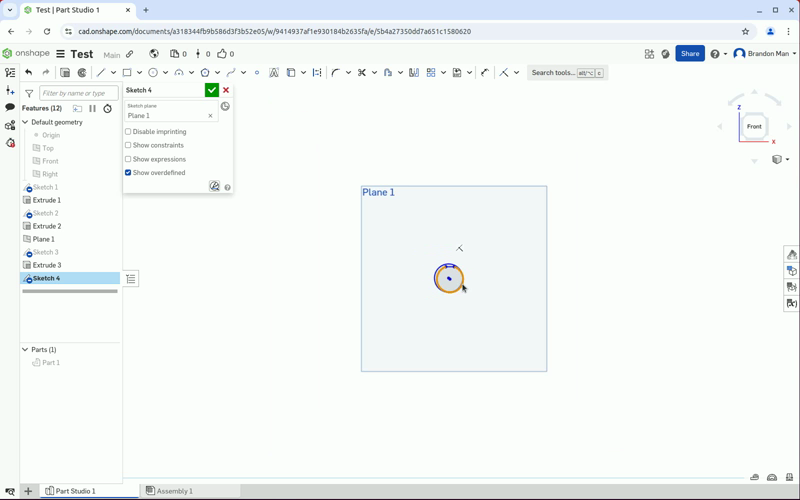
scroll(-6)
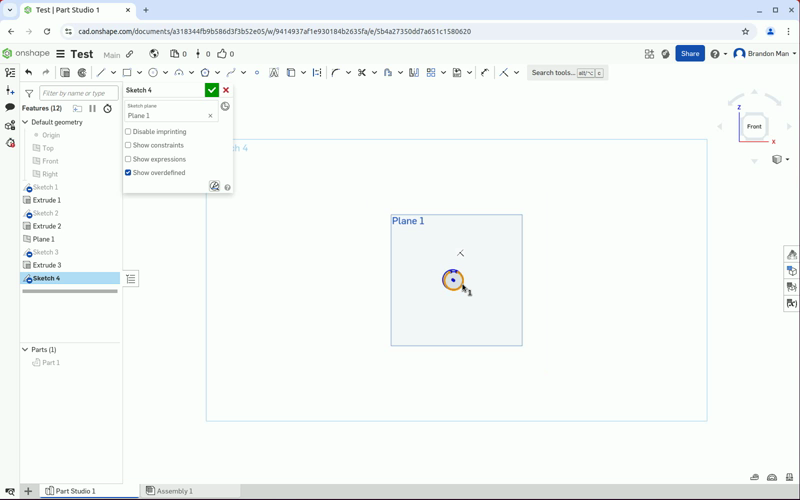
scroll(-6)
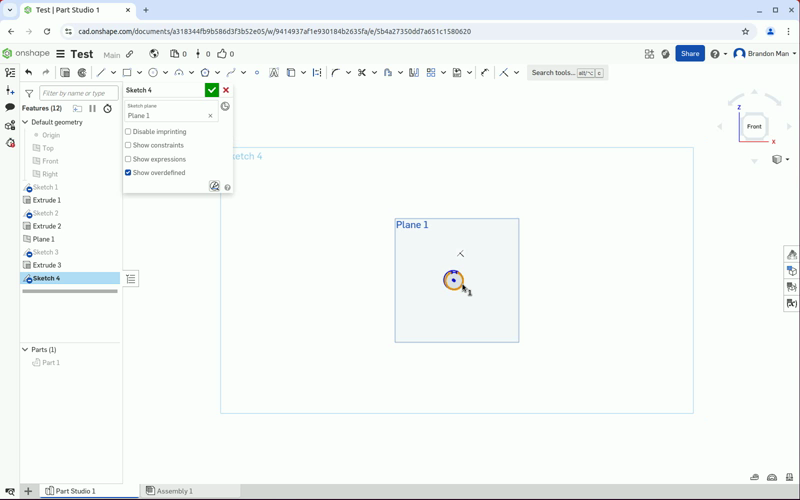
scroll(-6)
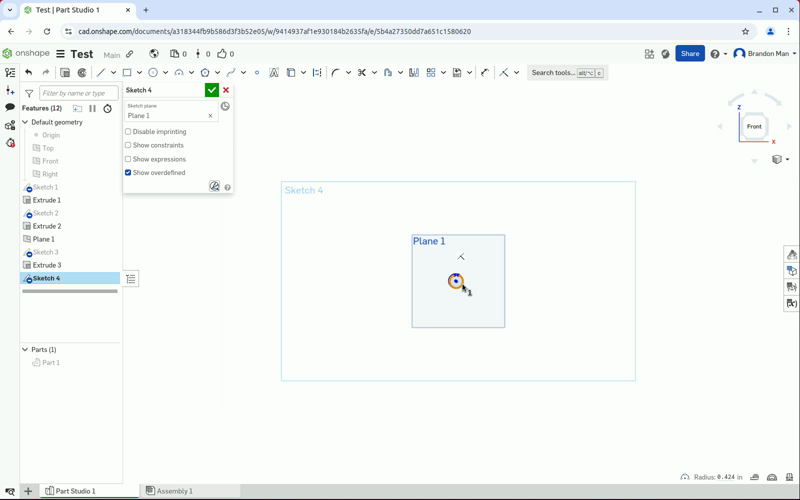
scroll(-6)
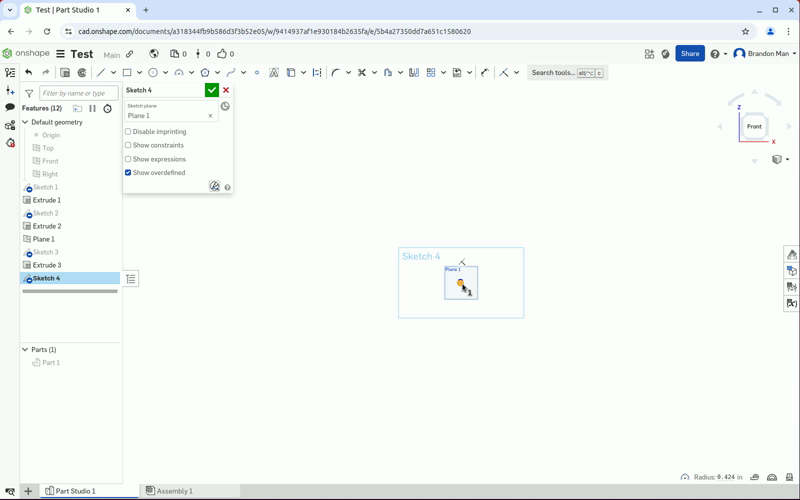
mouse_move(73, 352)
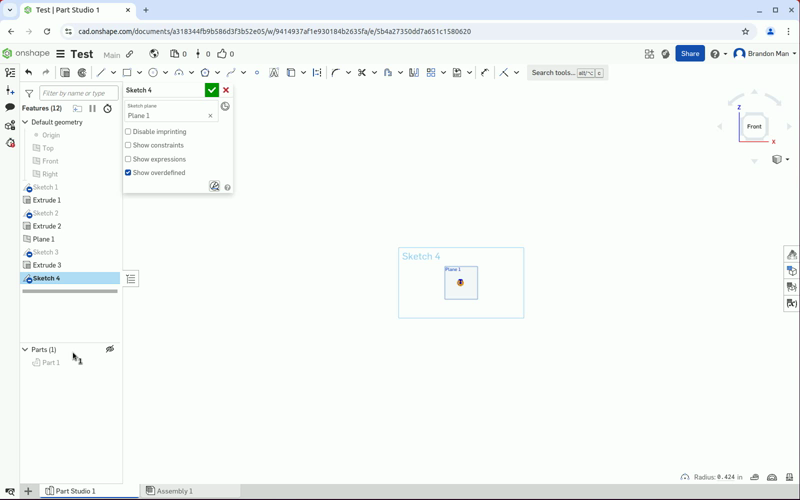
key(shift+y)
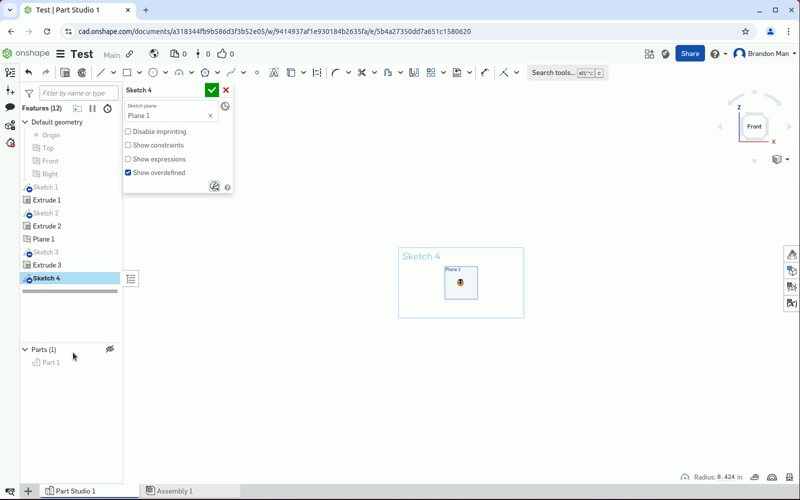
key(shift+e)
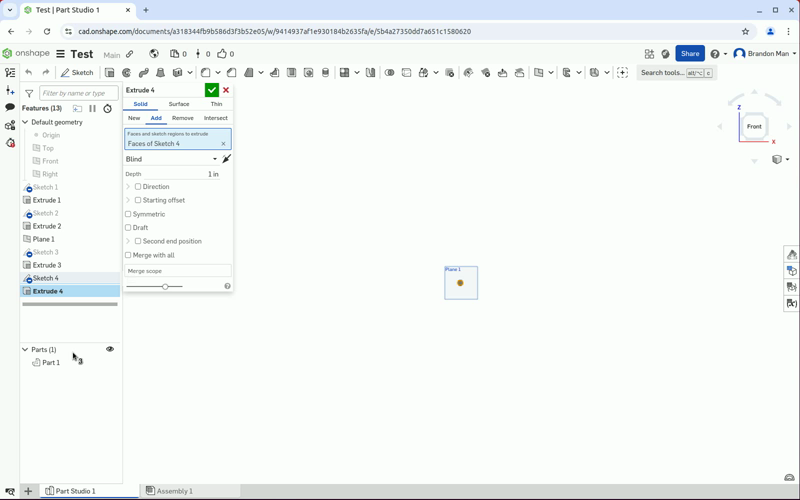
mouse_move(143, 106)
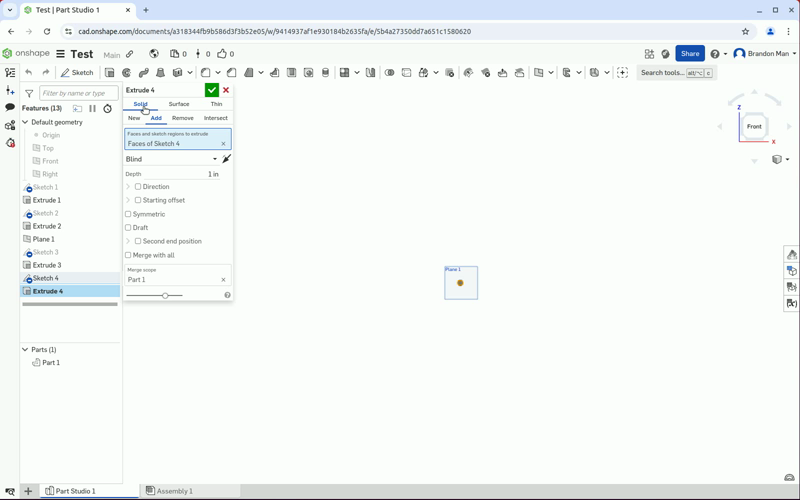
click(143, 106)
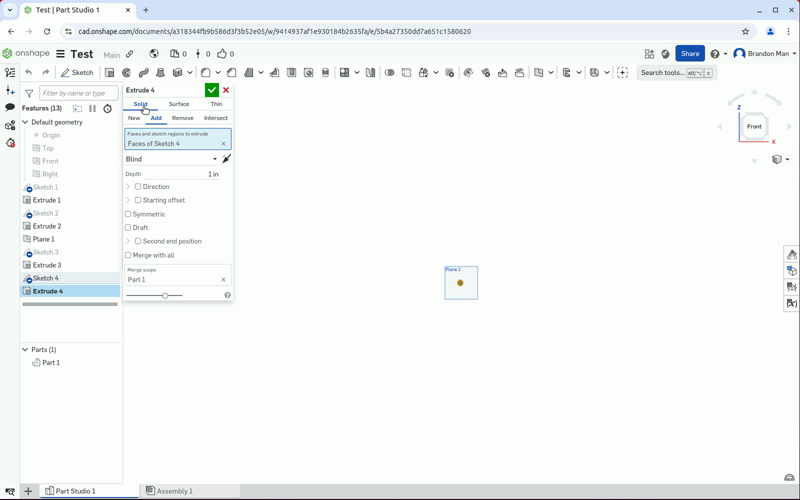
mouse_move(186, 120)
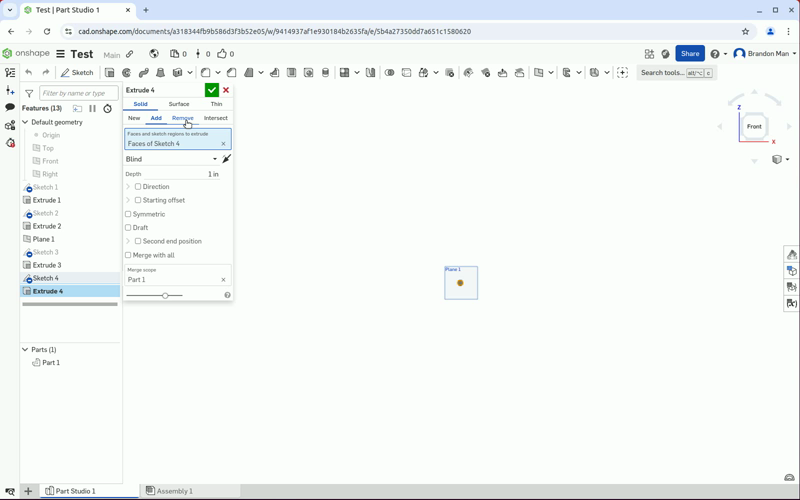
click(186, 120)
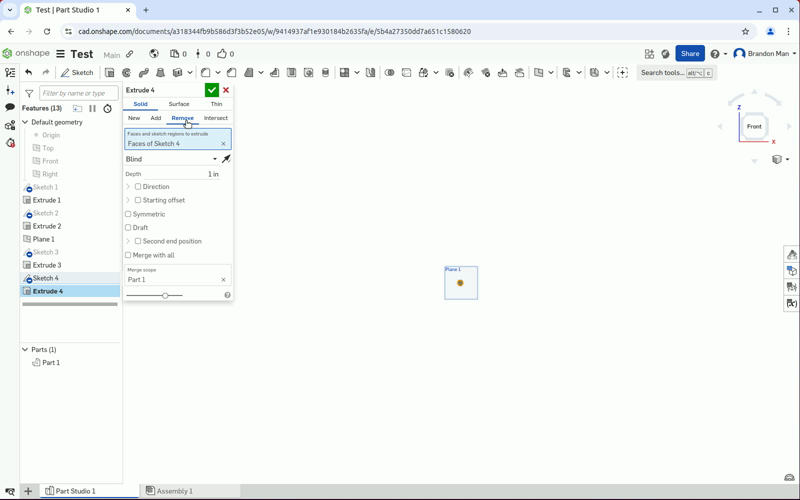
key(tab, 4)
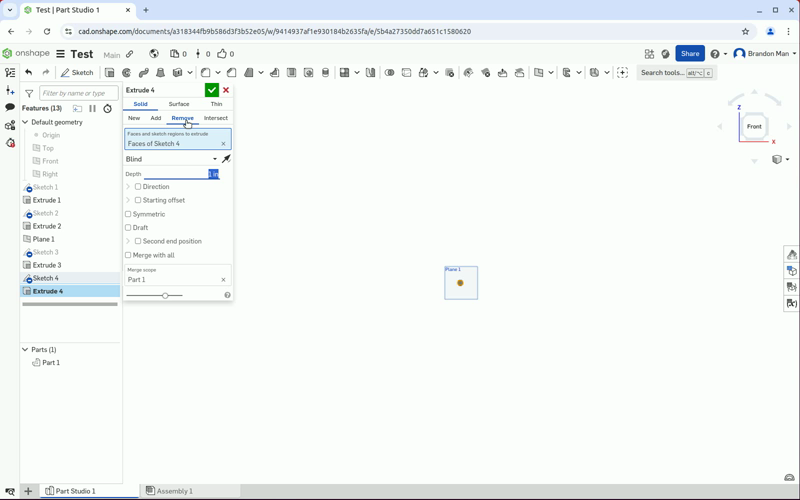
text(1.204)
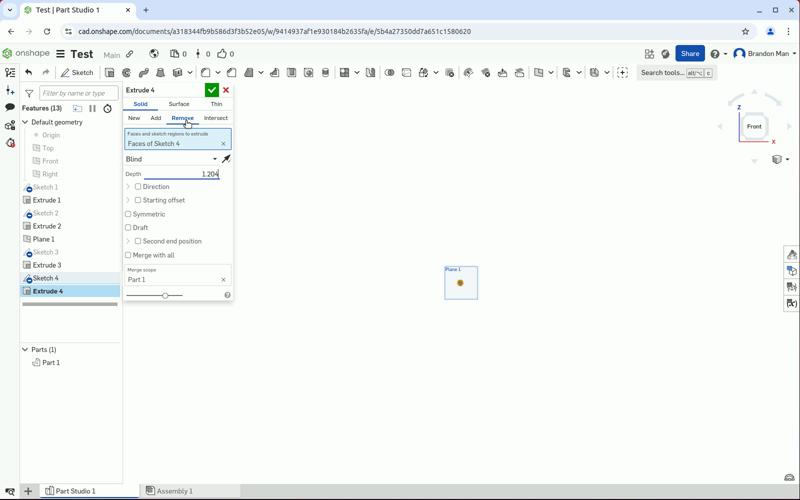
key(tab, 6)
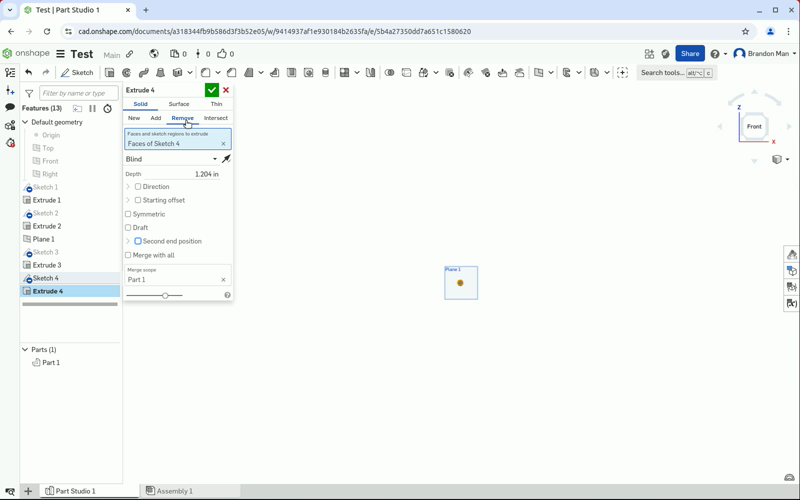
key(space)
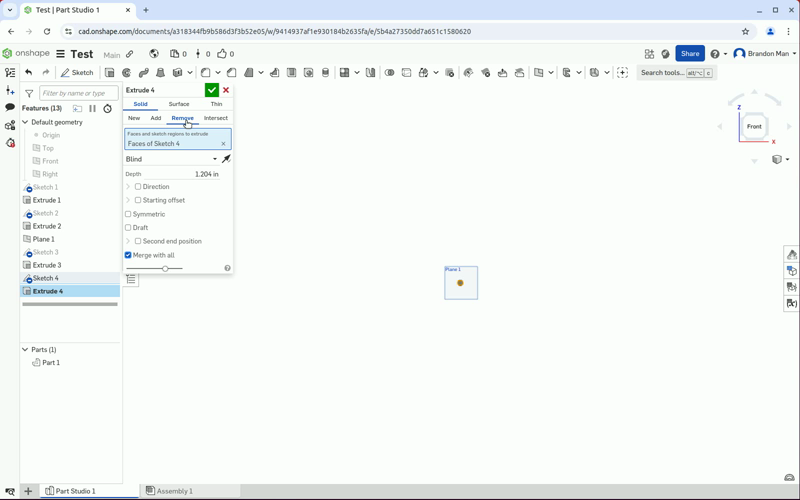
key(enter)
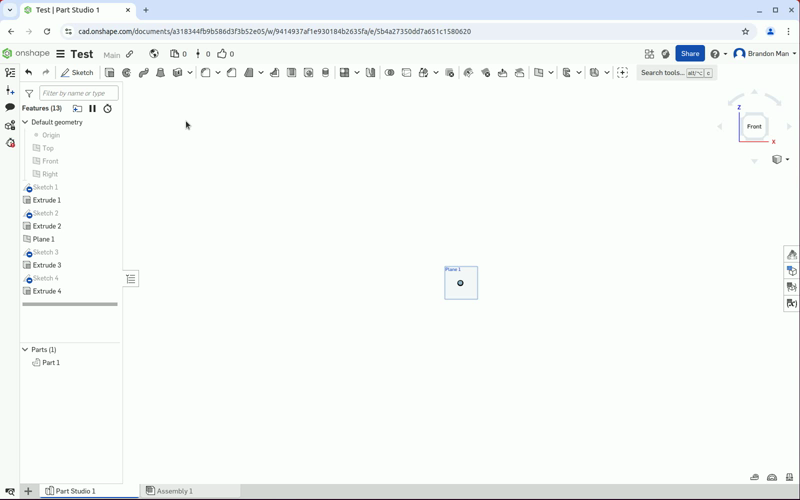
key(shift+h)
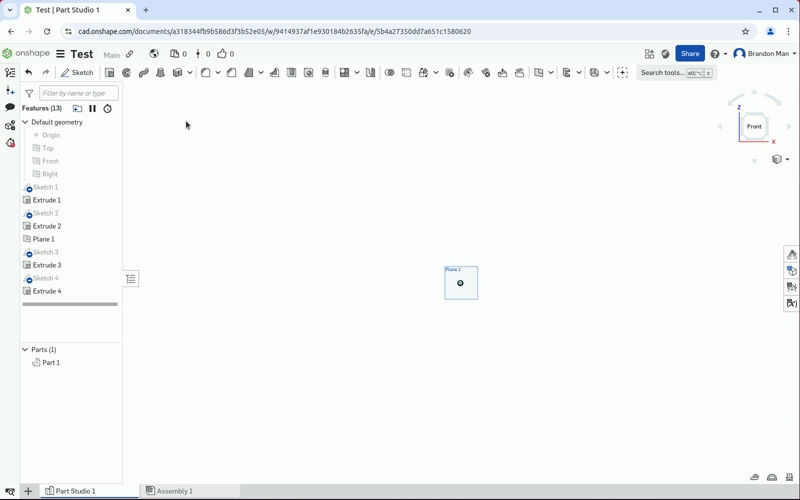
key(shift+h)
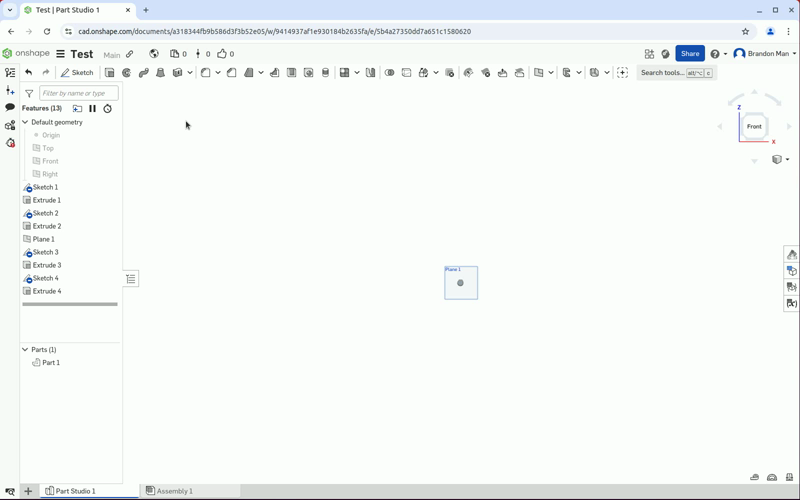
key(shift+7)
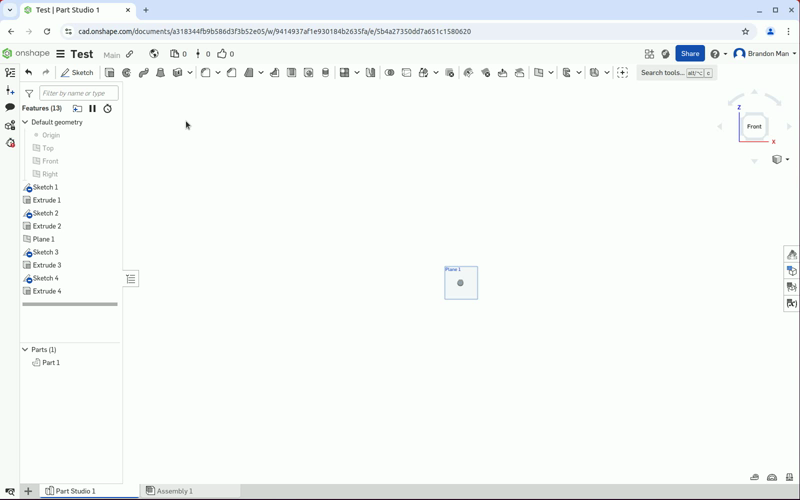
key(left, 2)
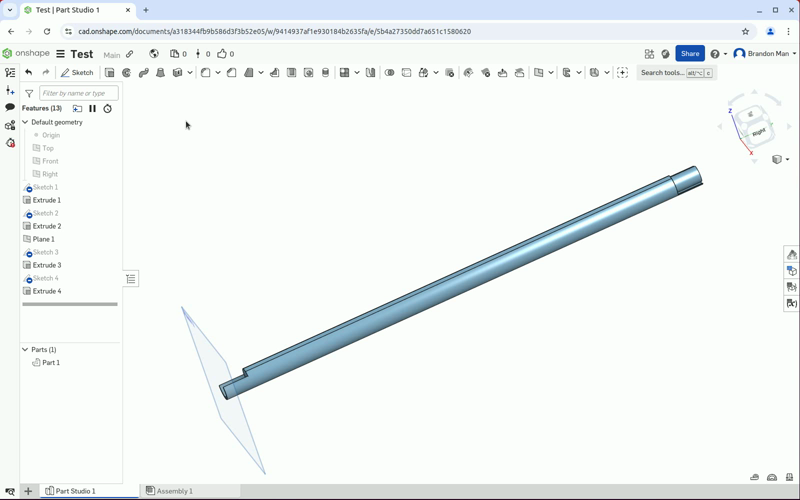
key(down, 2)
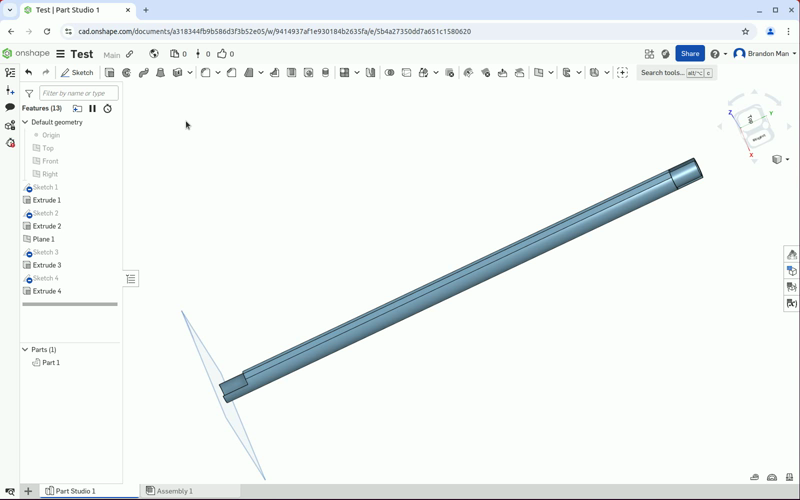
key(up, 2)
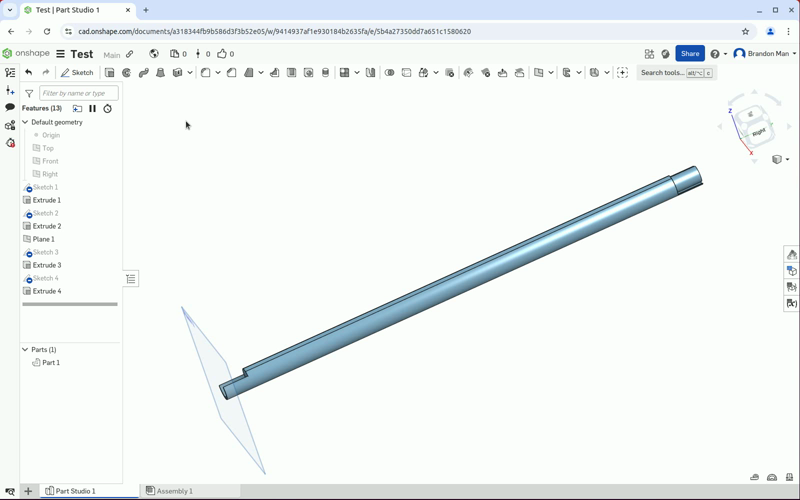
key(right, 2)
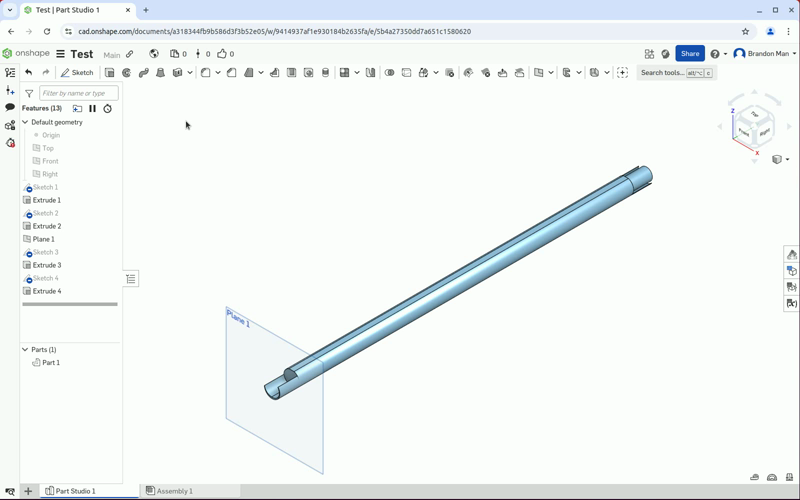
mouse_move(73, 189)
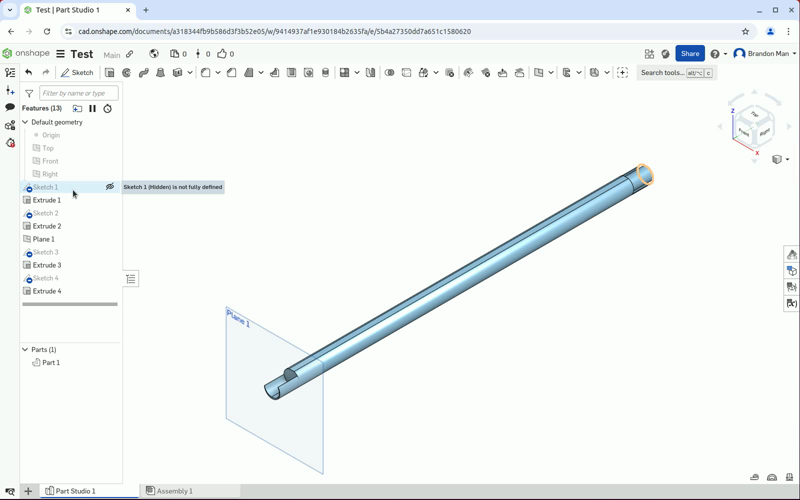
click(73, 189)